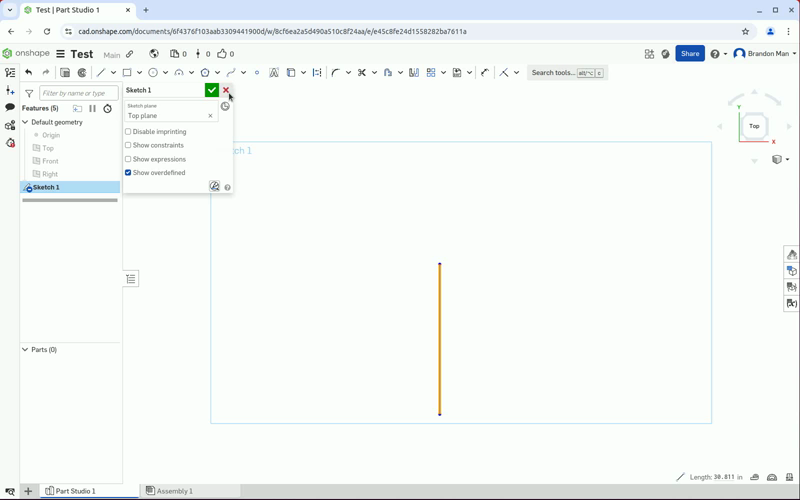
key(shift+h)
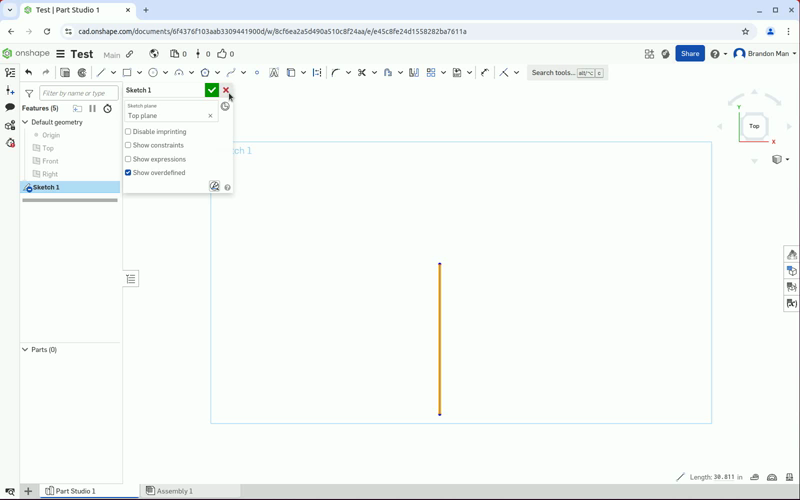
key(shift+s)
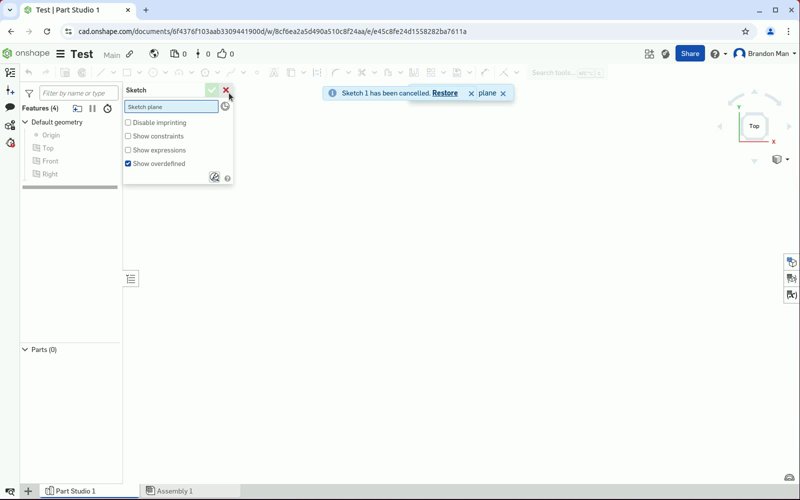
mouse_move(73, 150)
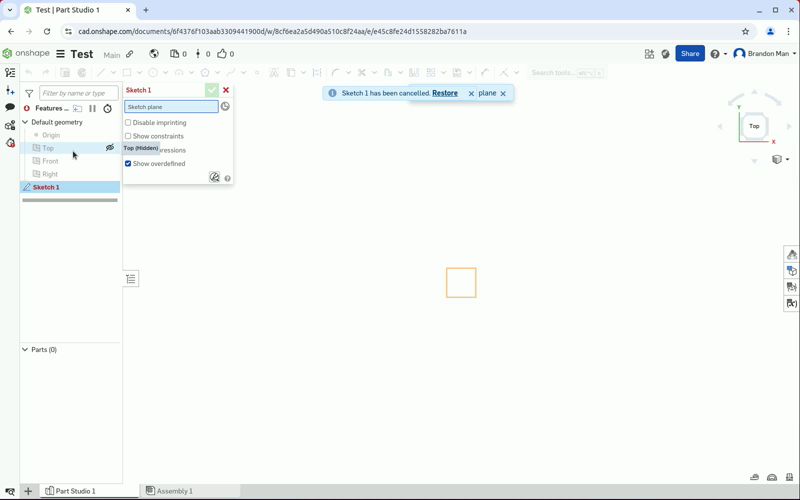
click(73, 150)
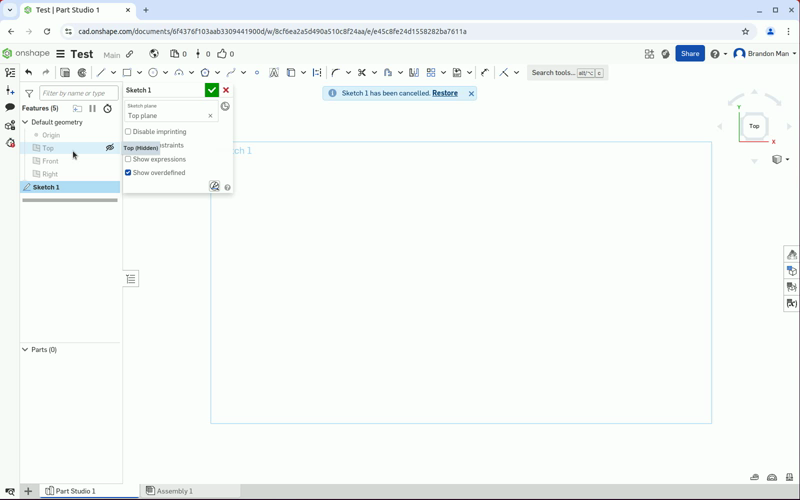
mouse_move(73, 352)
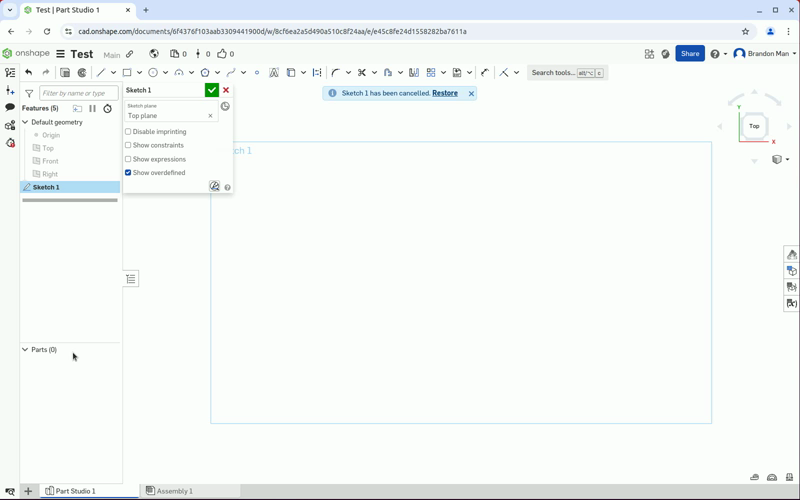
key(y)
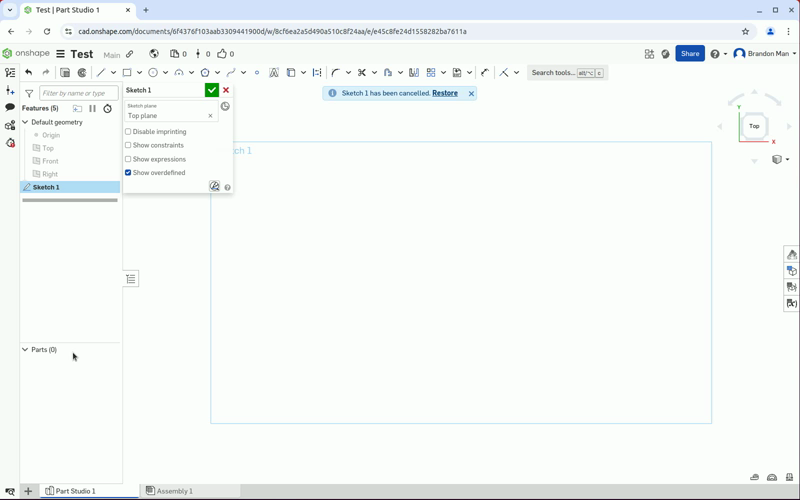
key(l)
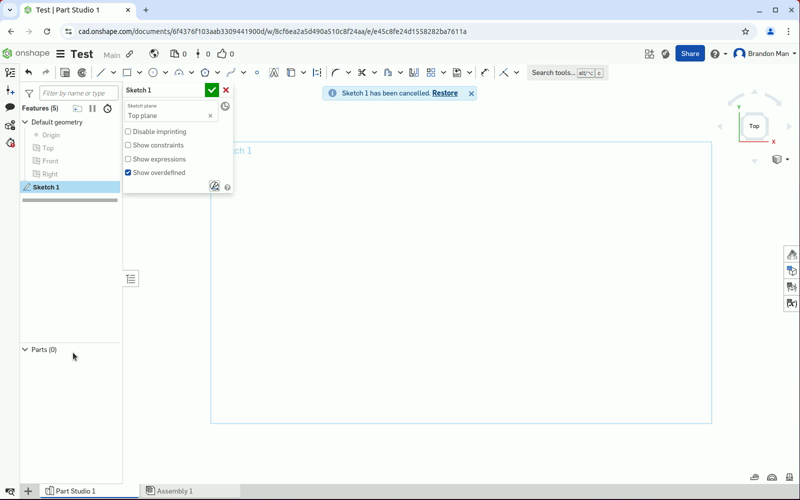
key_down(shift)
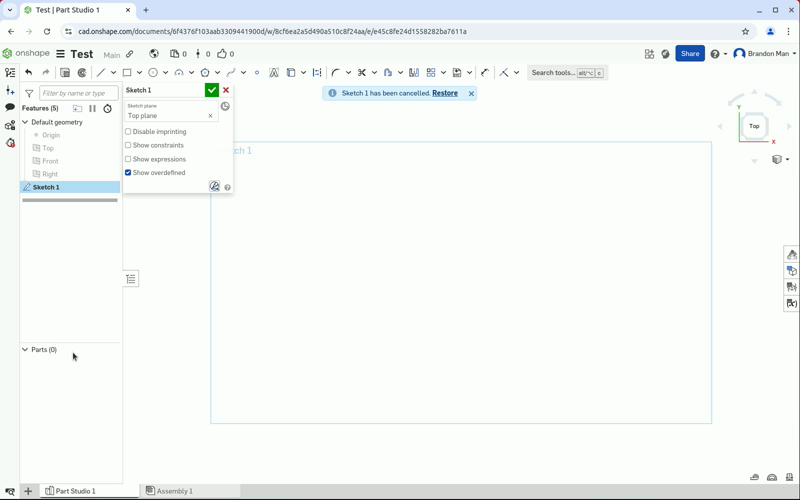
mouse_move(406, 287)
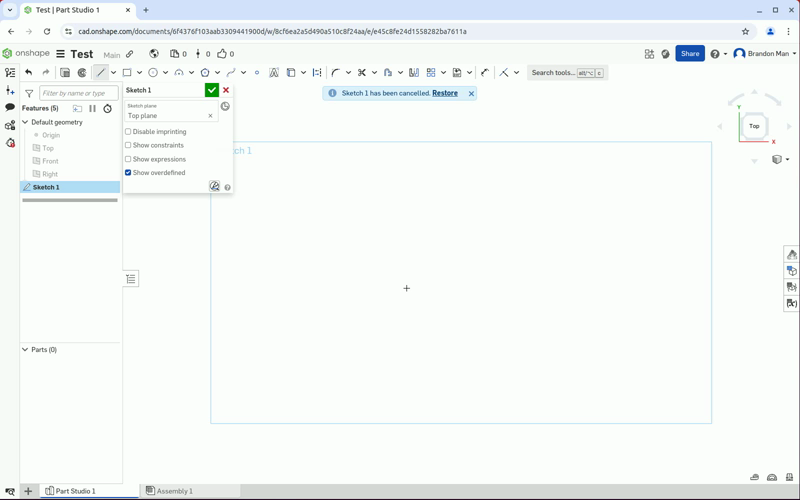
click(406, 287)
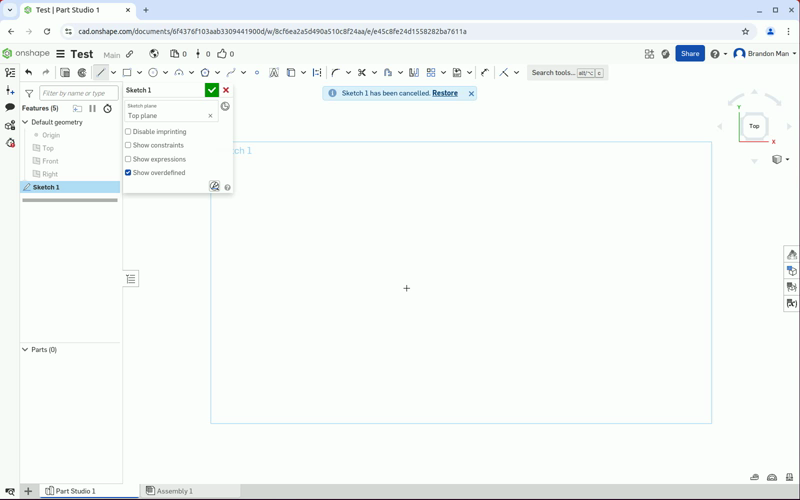
key_up(shift)
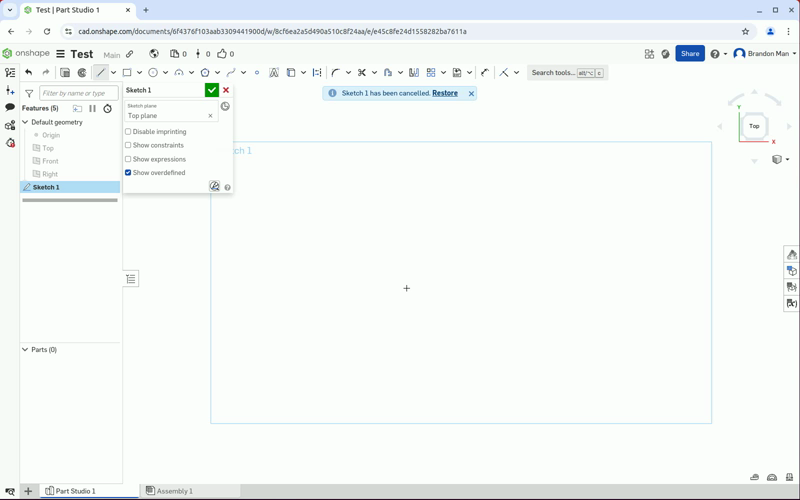
key_down(shift)
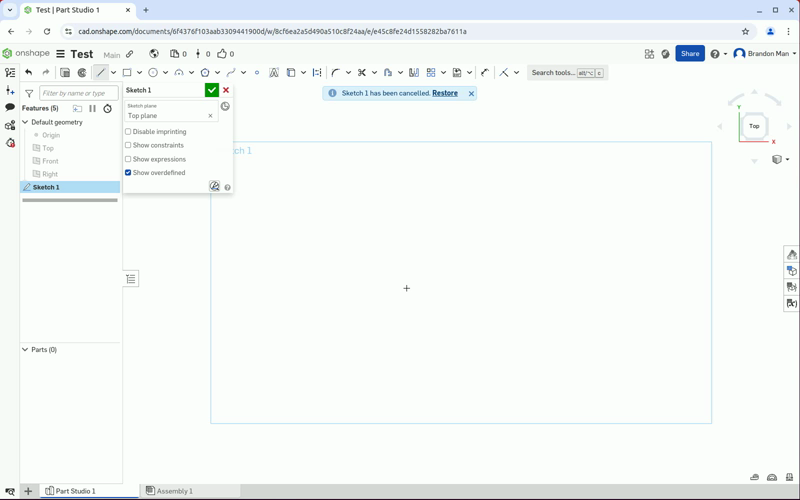
mouse_move(436, 287)
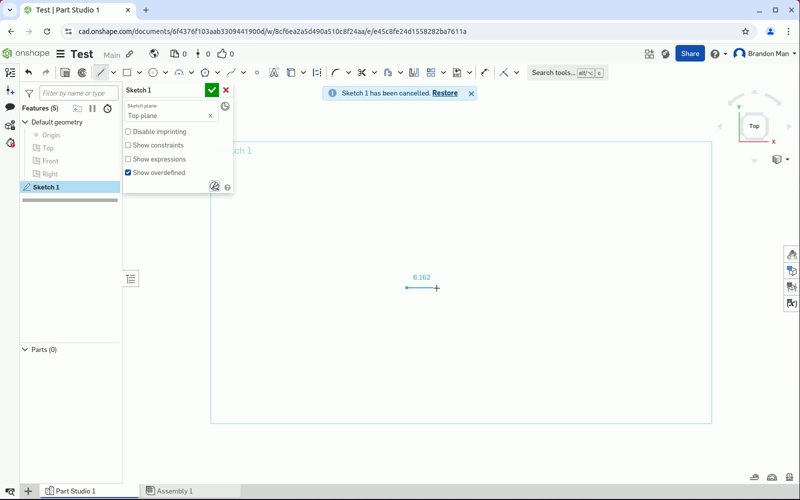
mouse_move(466, 287)
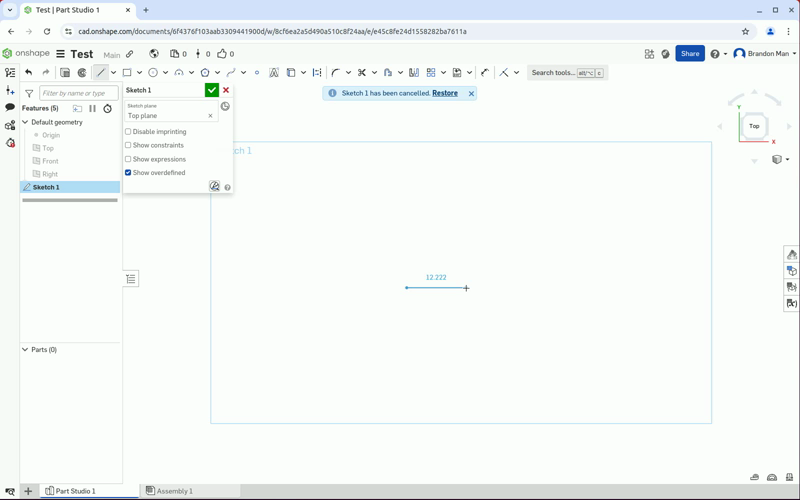
click(466, 287)
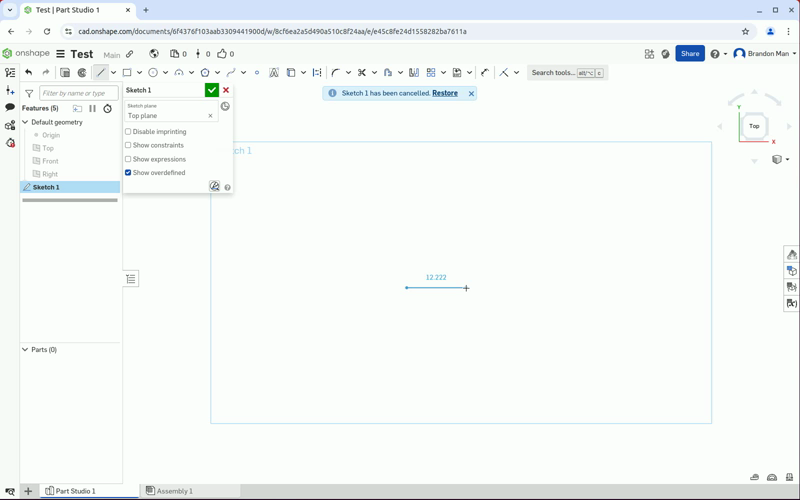
key_up(shift)
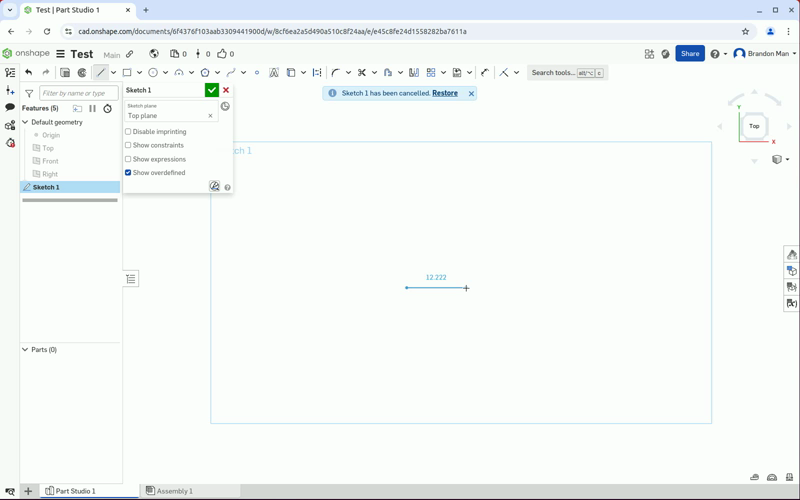
key_down(shift)
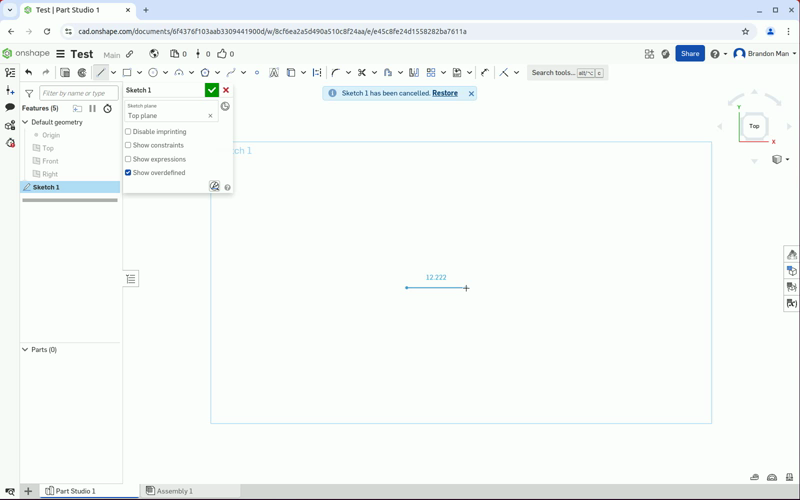
mouse_move(466, 170)
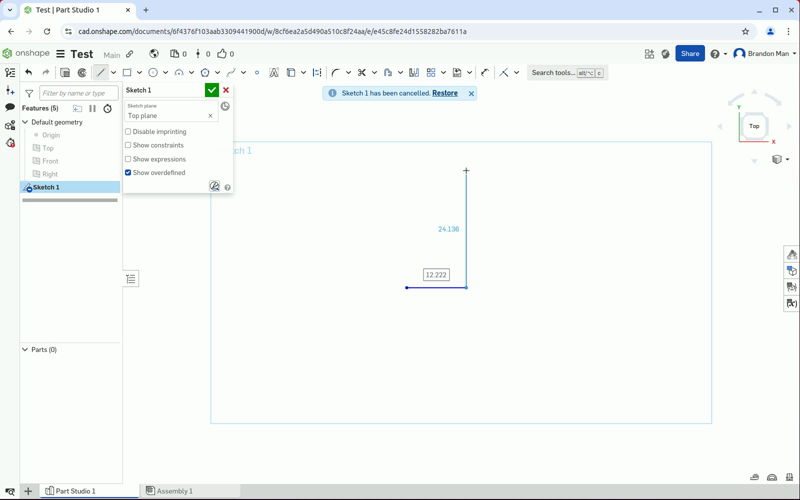
click(466, 170)
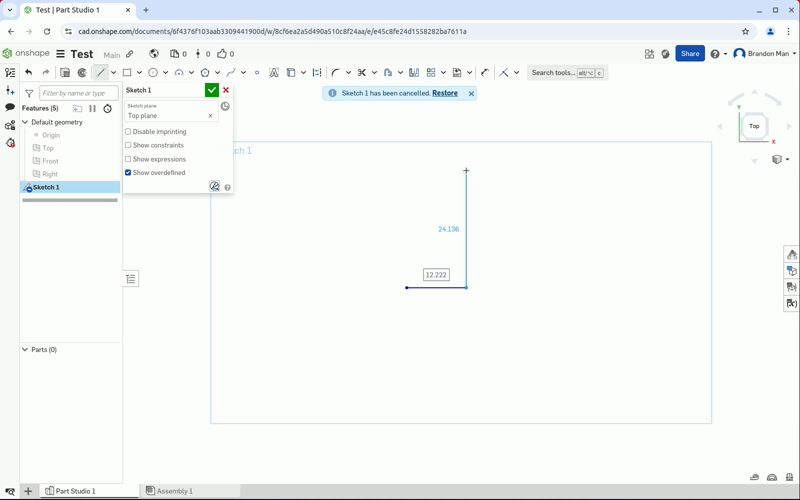
key_up(shift)
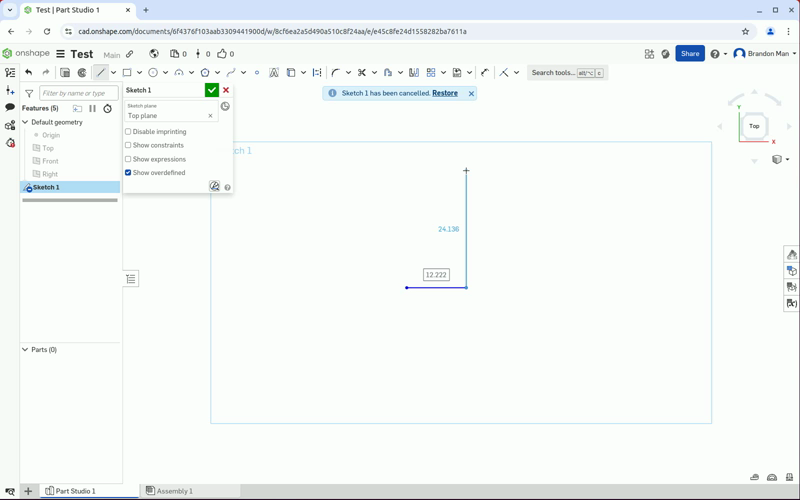
key_down(shift)
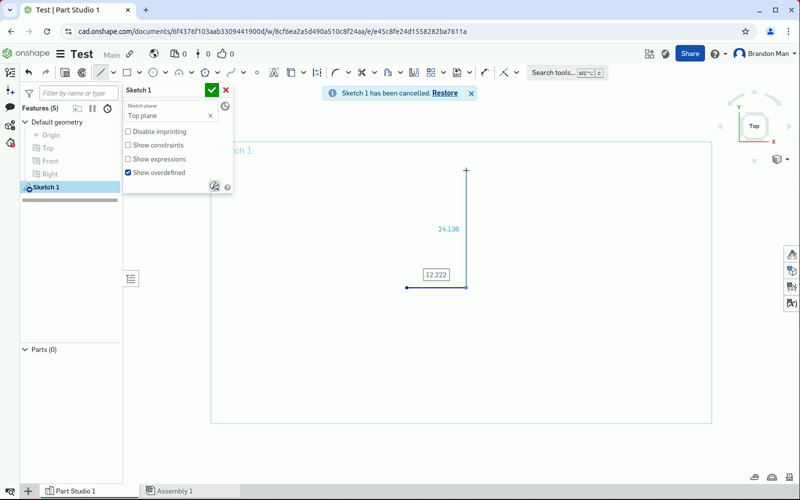
mouse_move(496, 170)
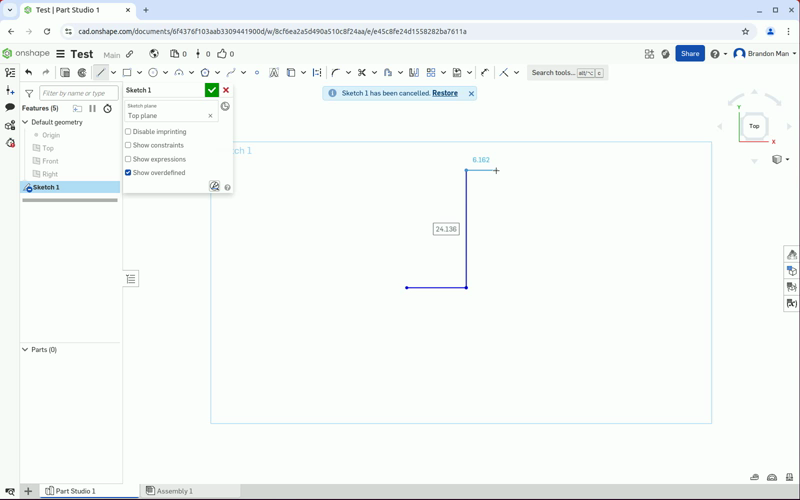
mouse_move(406, 170)
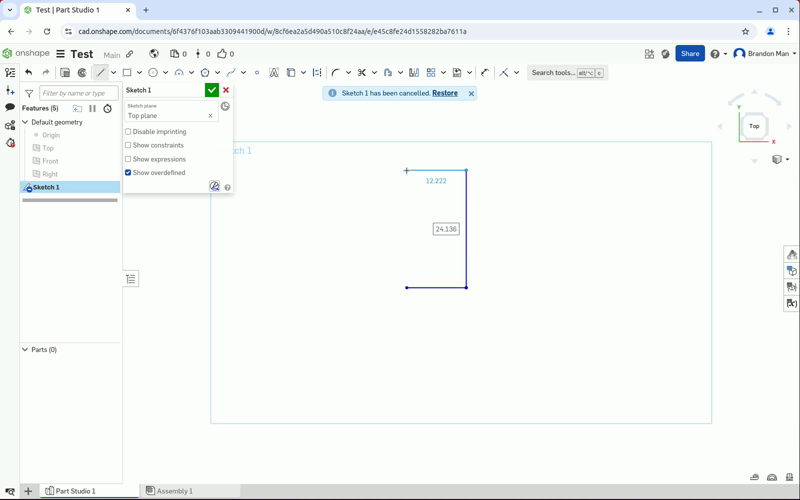
click(406, 170)
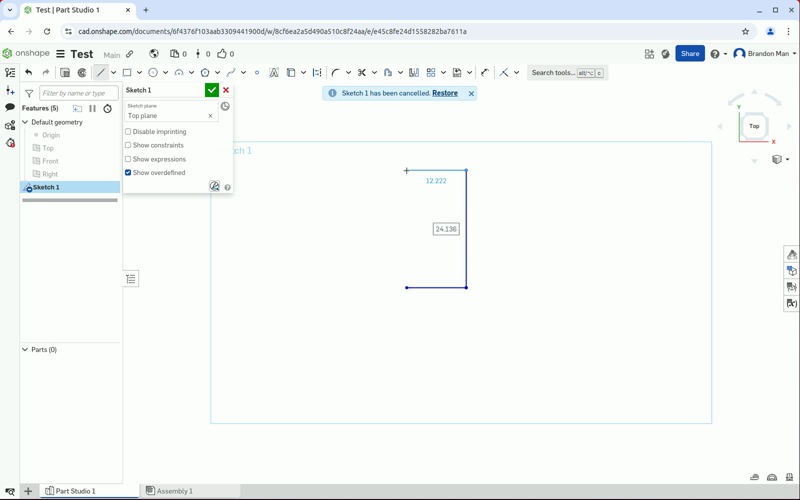
key_up(shift)
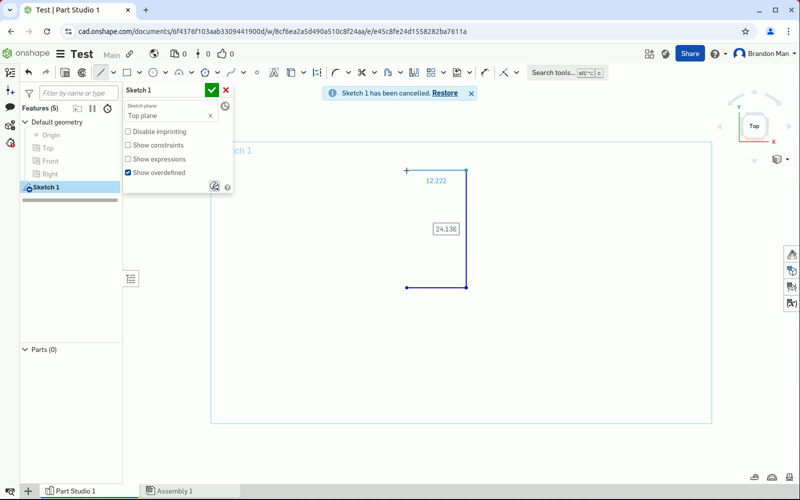
key_down(shift)
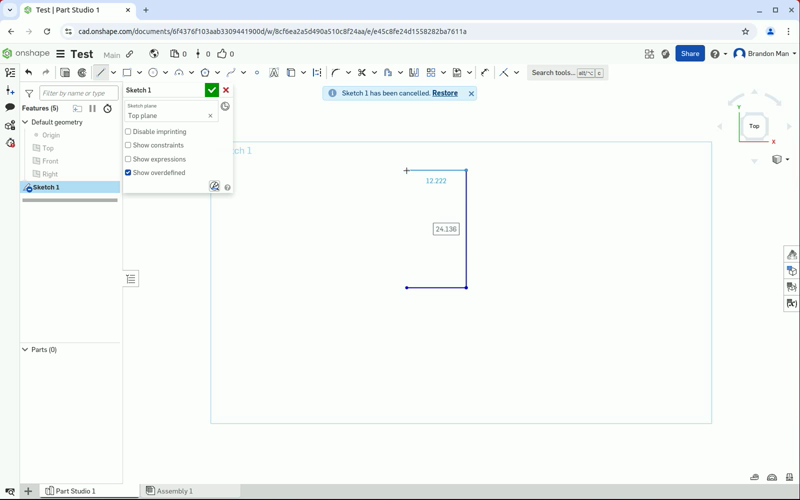
mouse_move(406, 287)
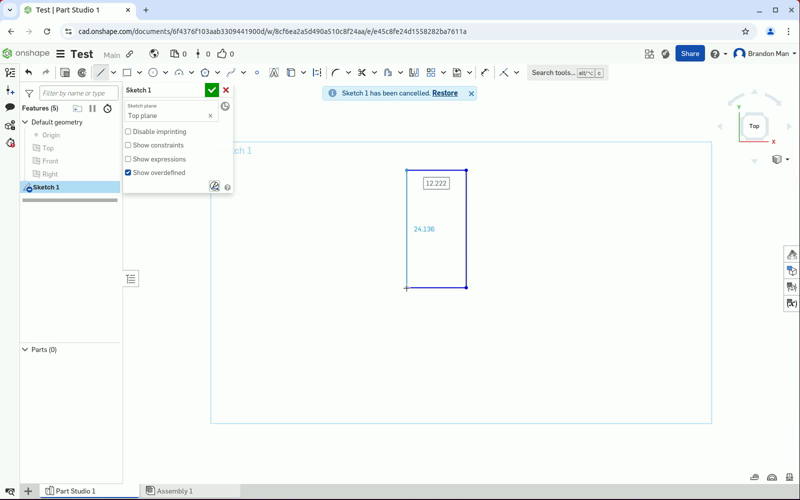
key_up(shift)
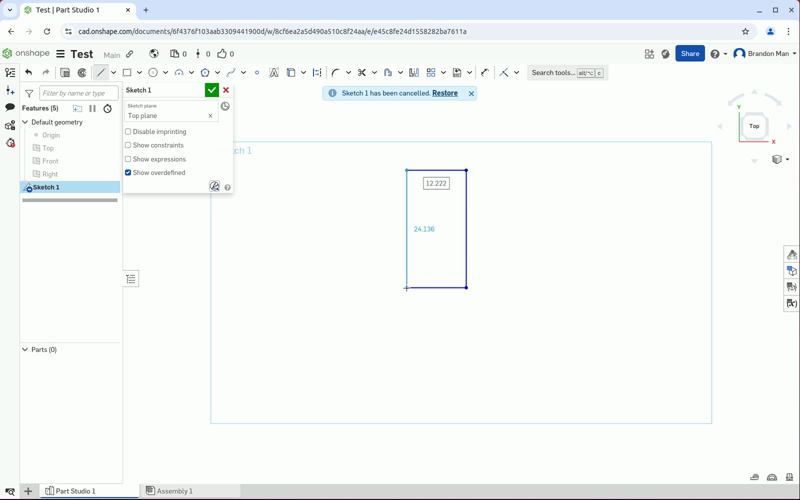
click(406, 287)
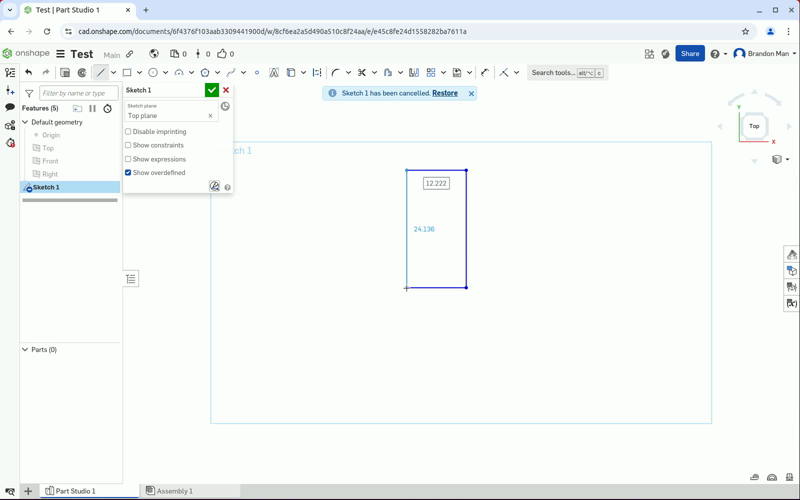
key(esc)
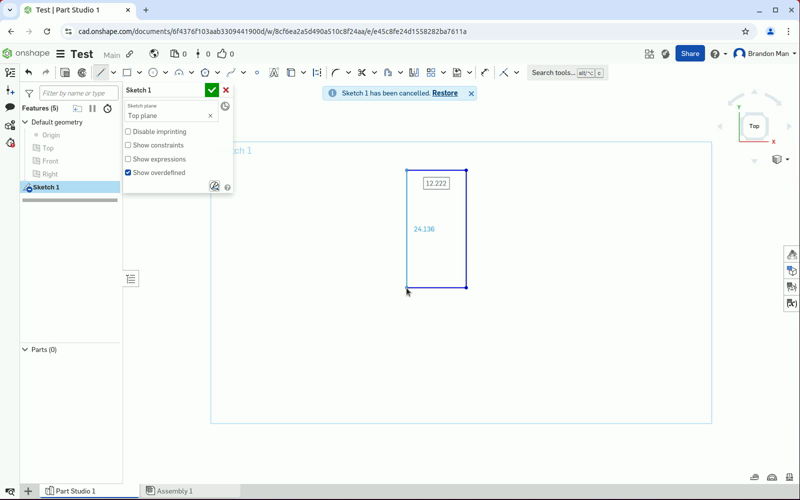
key(l)
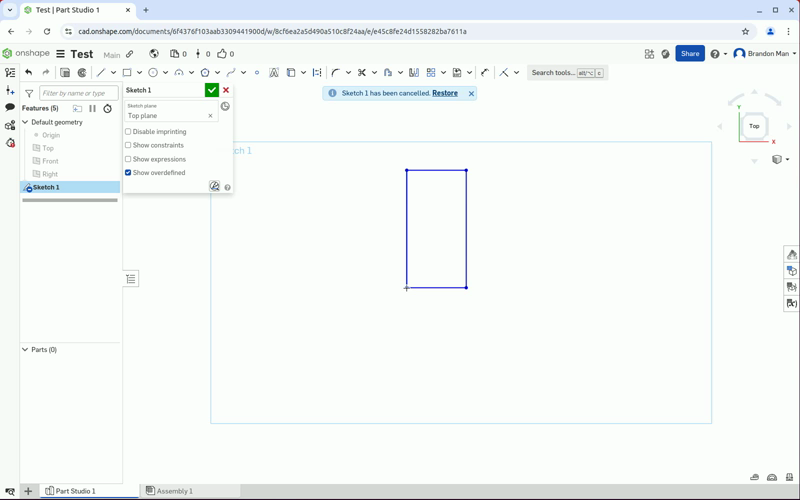
key_down(shift)
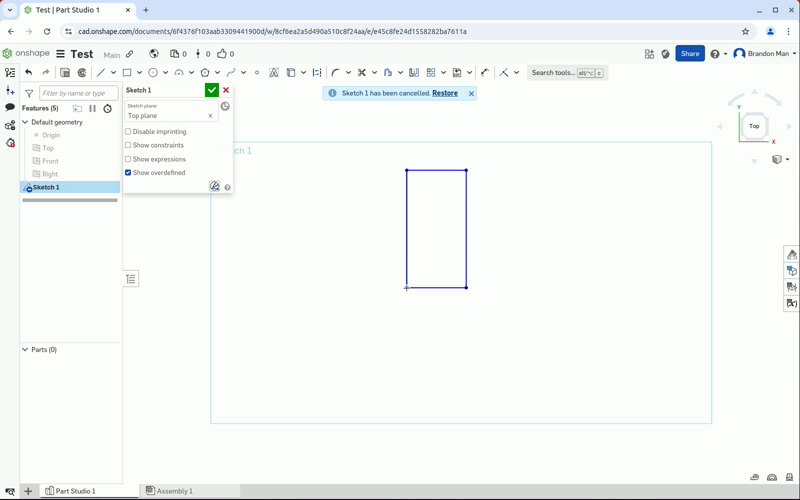
mouse_move(409, 238)
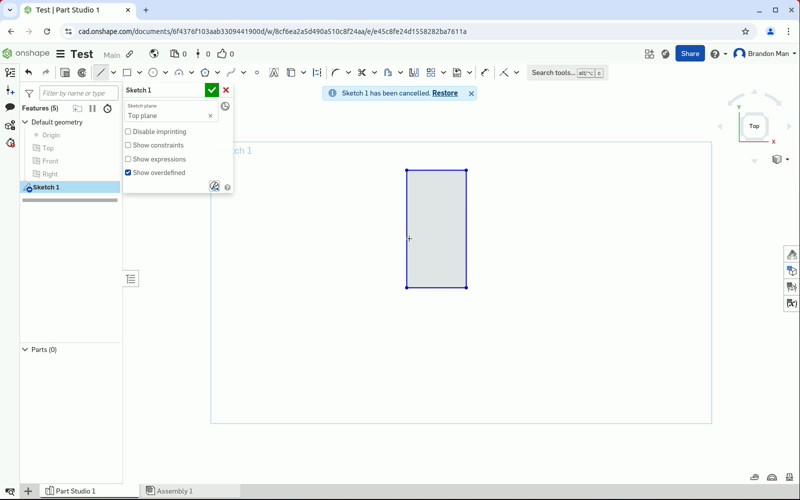
click(409, 238)
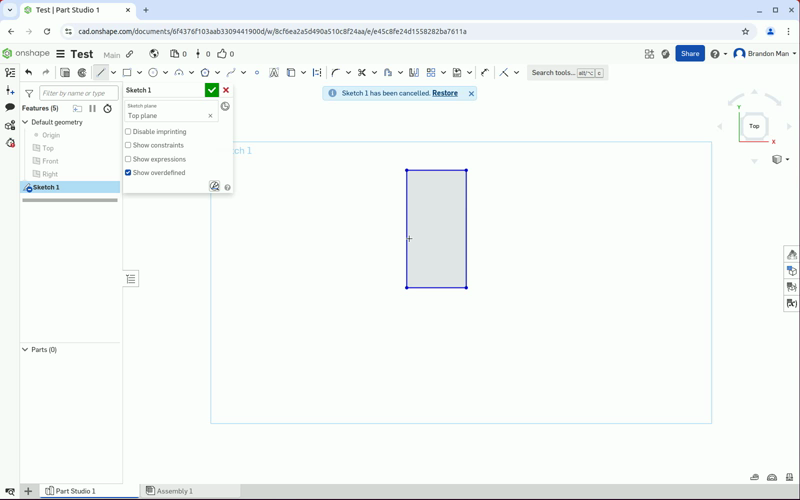
key_up(shift)
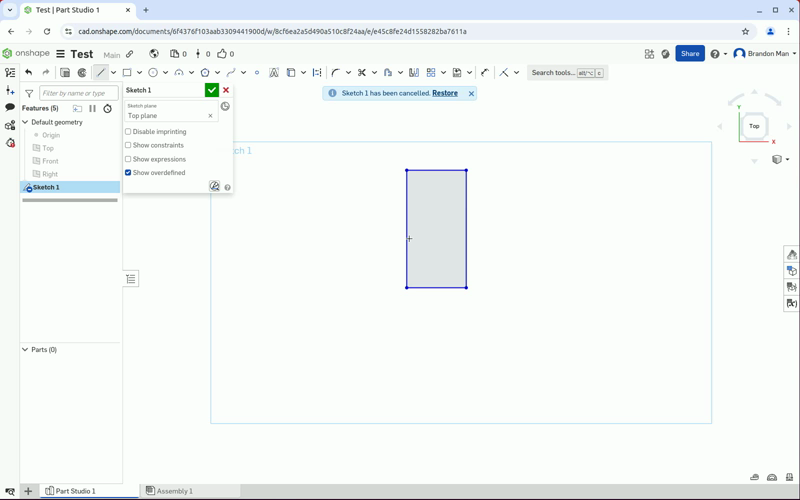
key_down(shift)
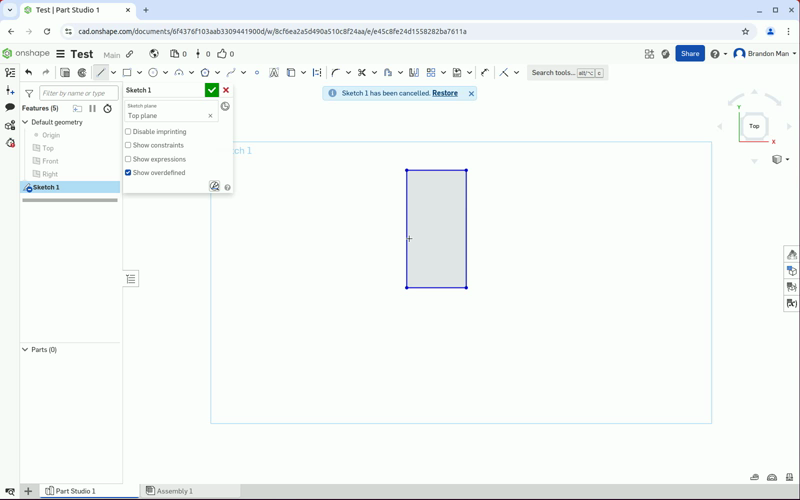
mouse_move(439, 238)
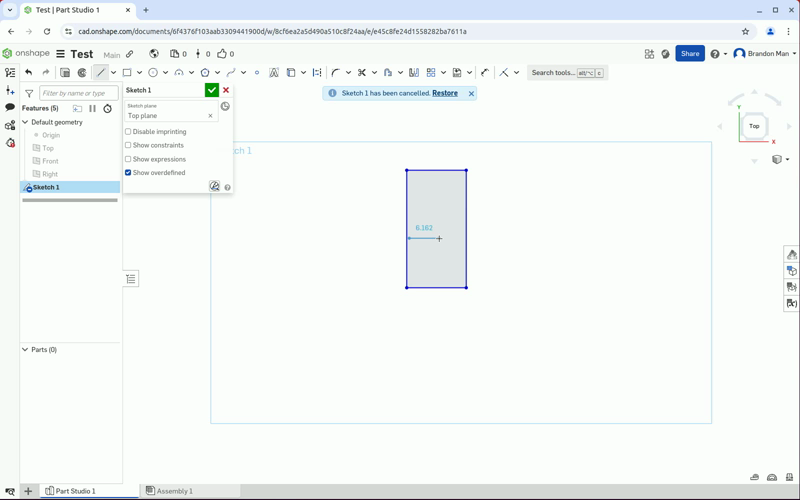
mouse_move(424, 238)
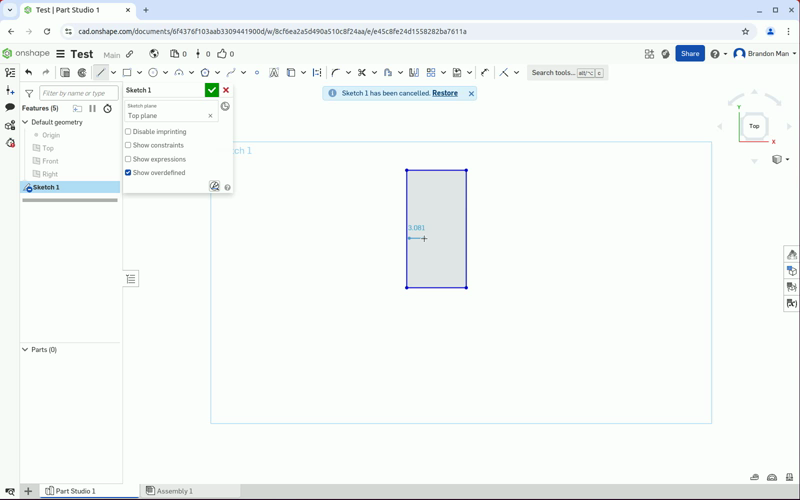
click(424, 238)
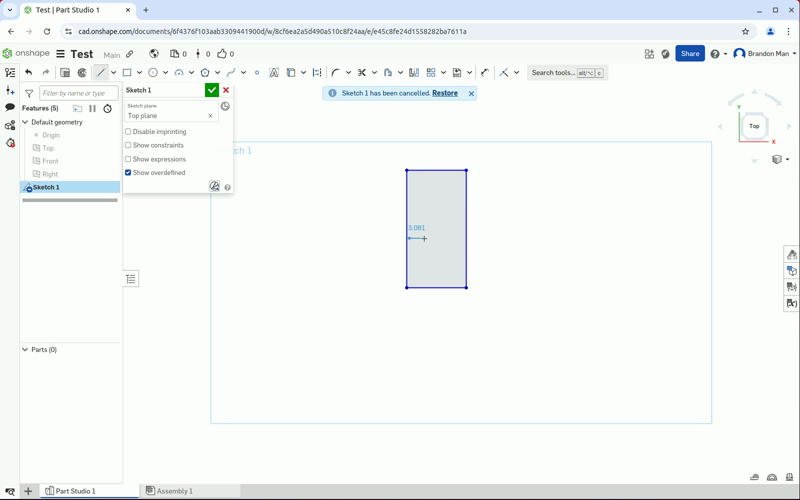
key_up(shift)
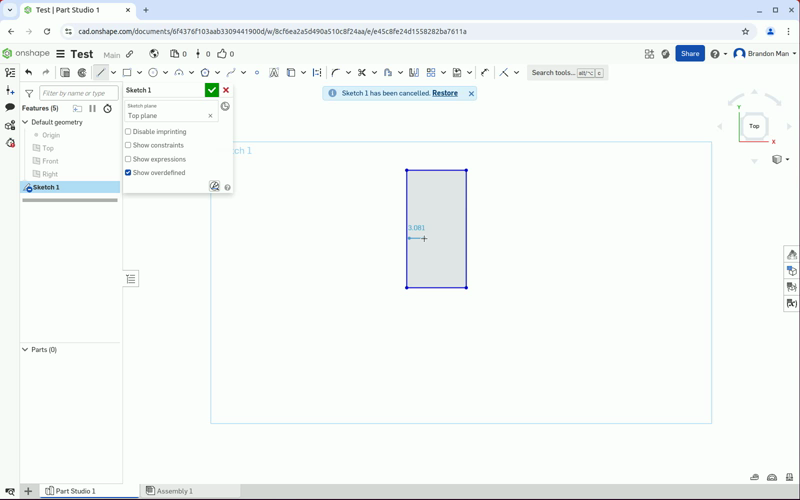
key_down(shift)
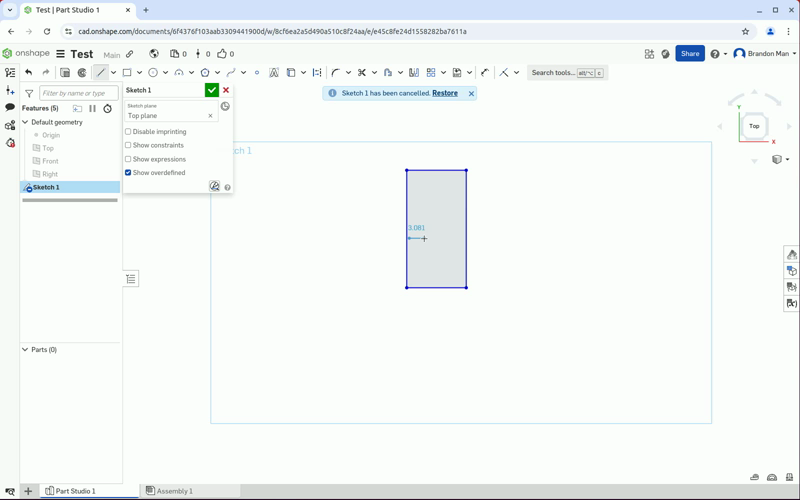
mouse_move(454, 238)
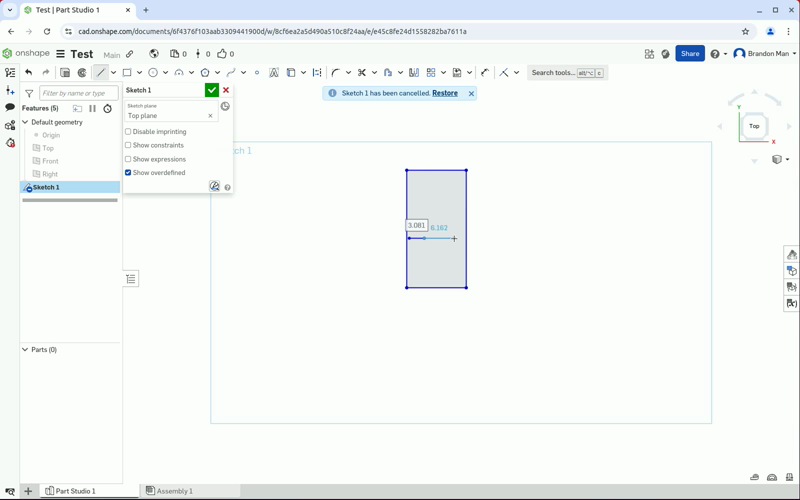
mouse_move(424, 282)
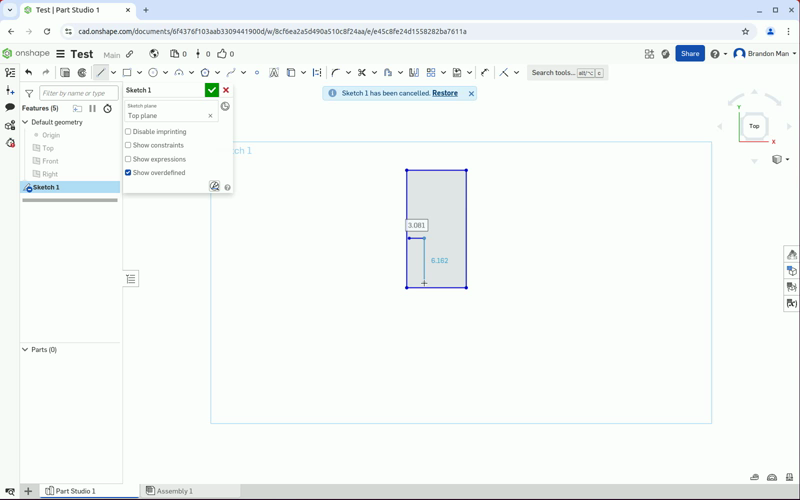
click(424, 282)
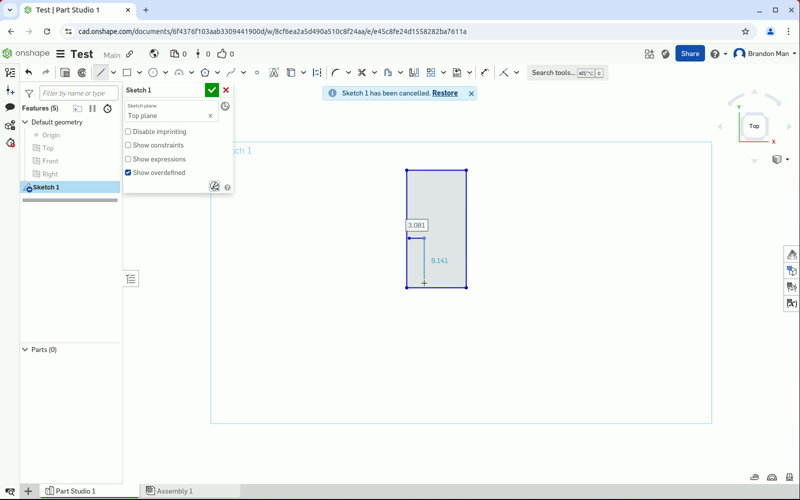
key_up(shift)
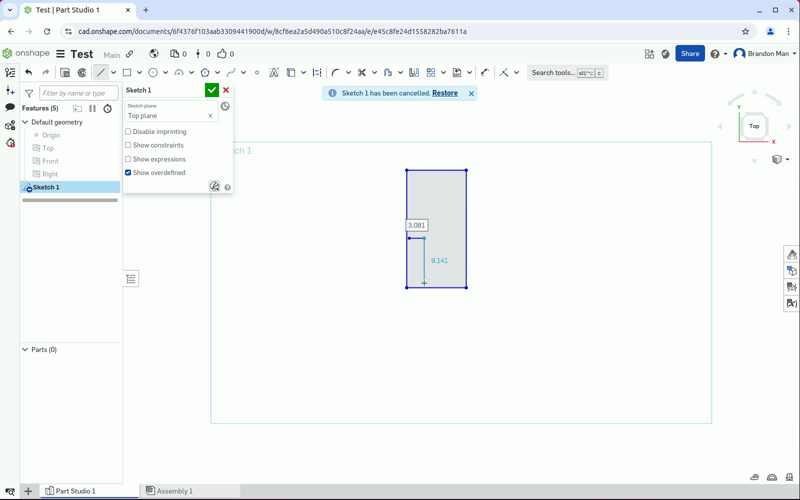
key_down(shift)
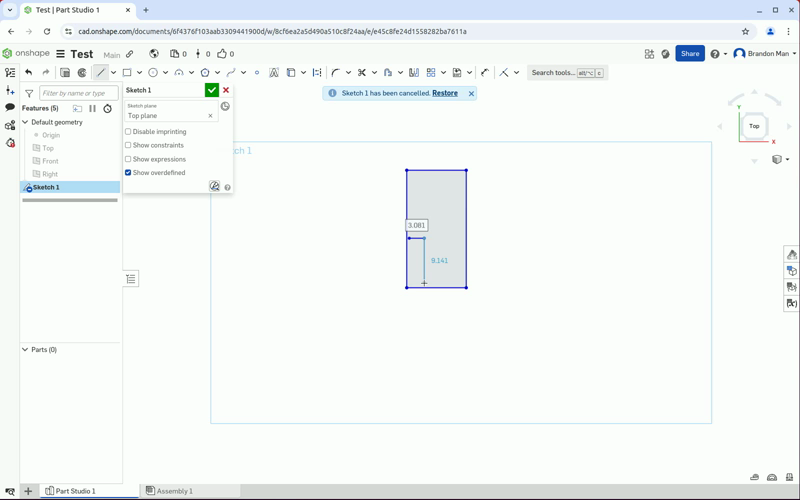
mouse_move(454, 282)
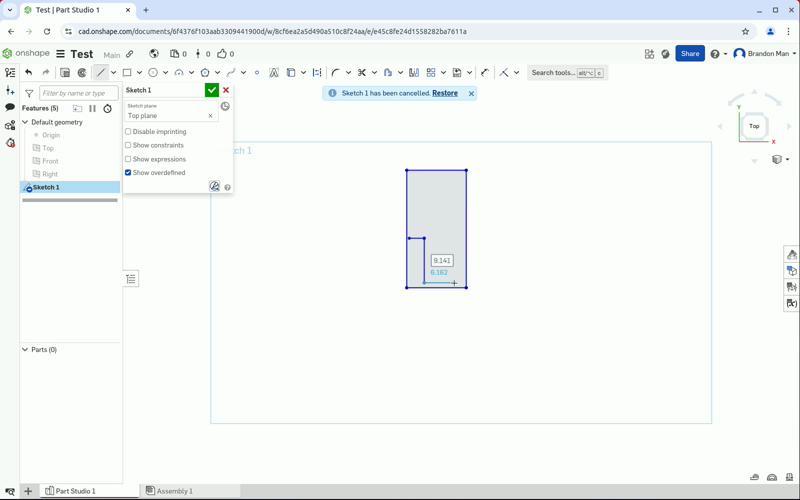
mouse_move(461, 282)
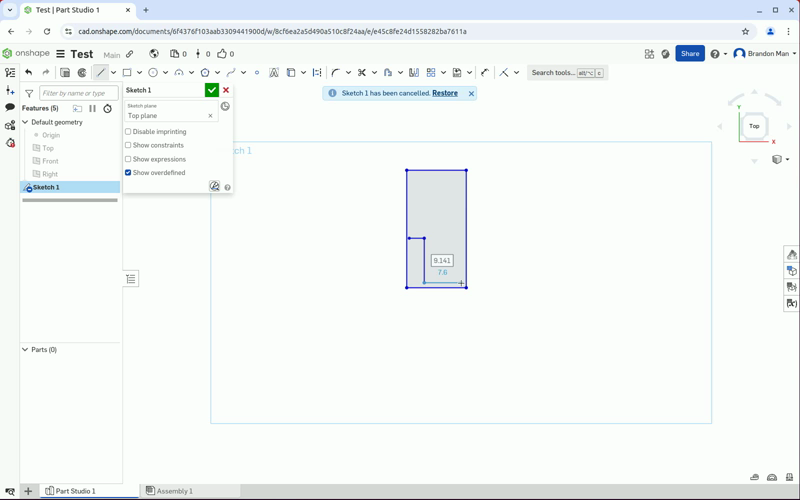
click(461, 282)
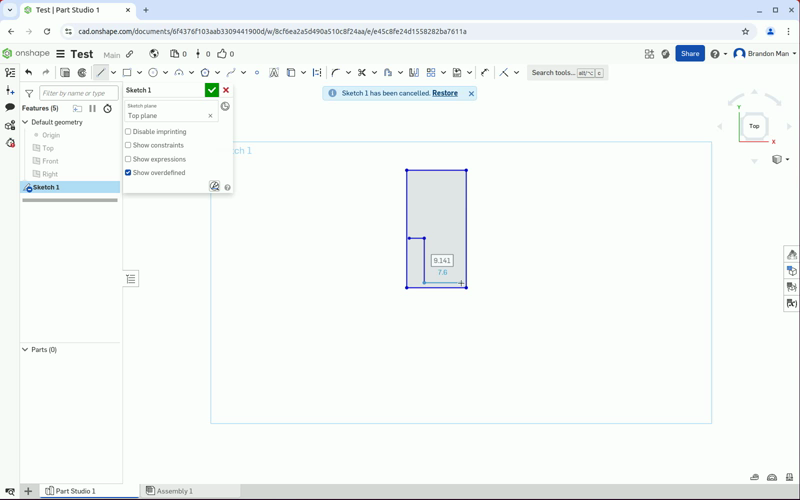
key_up(shift)
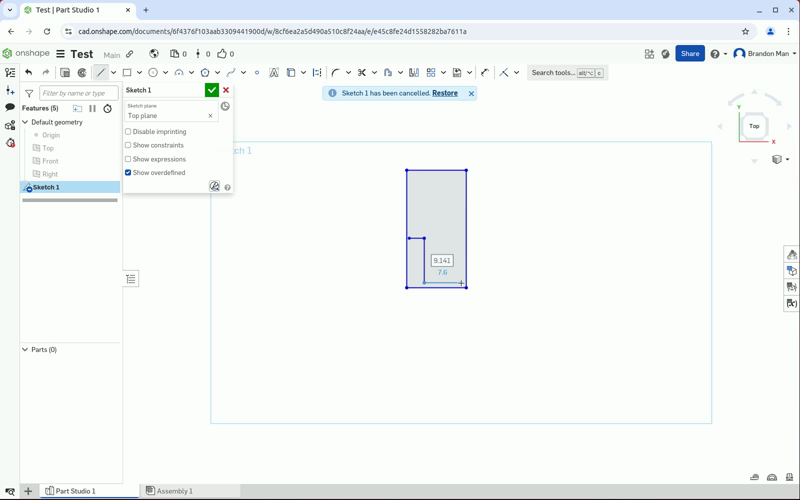
key_down(shift)
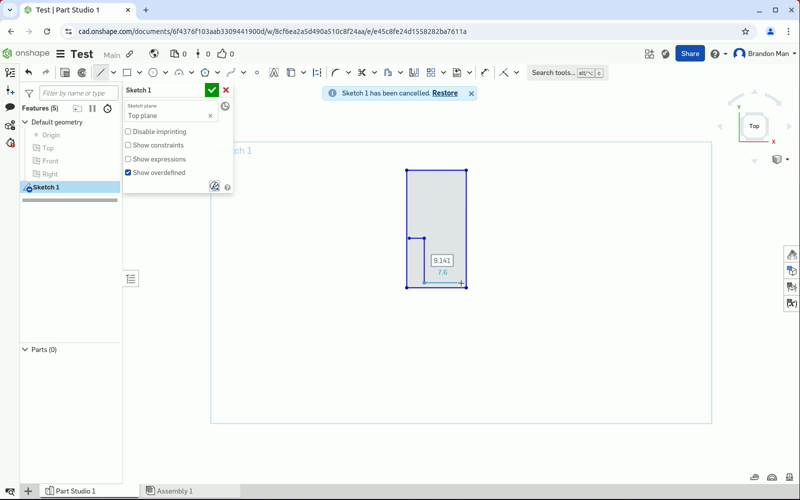
mouse_move(461, 200)
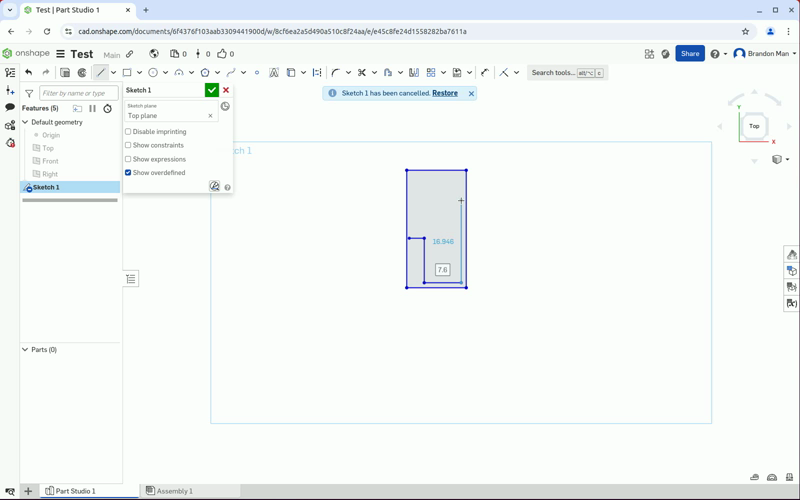
click(461, 200)
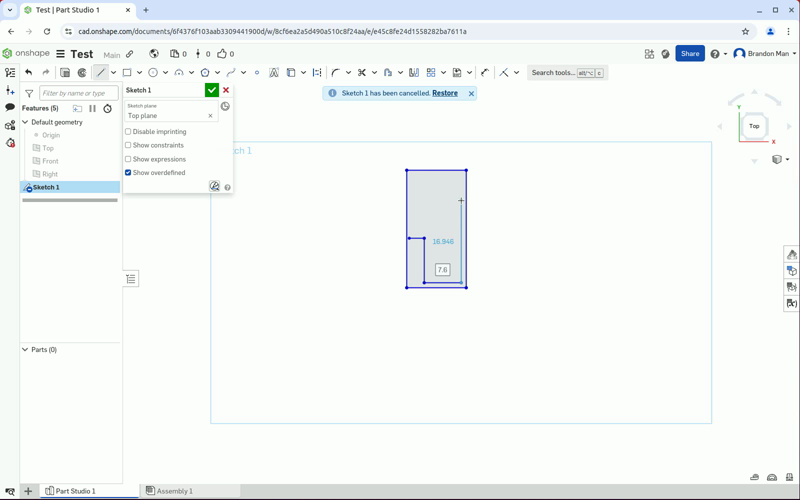
key_up(shift)
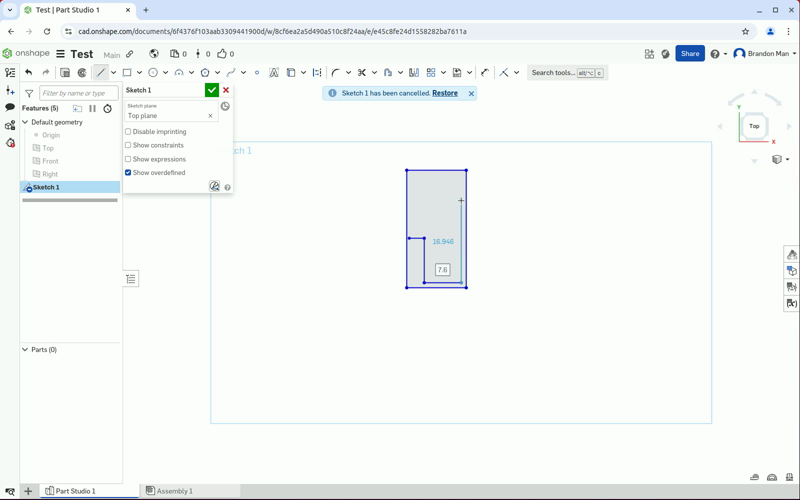
key_down(shift)
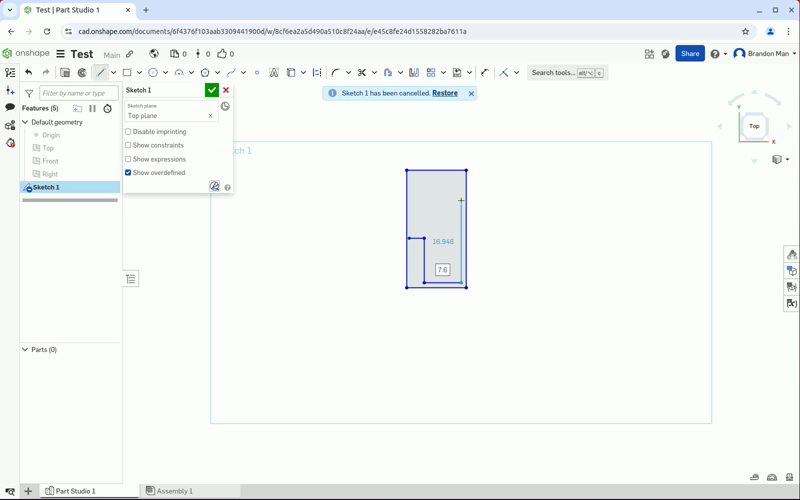
mouse_move(491, 200)
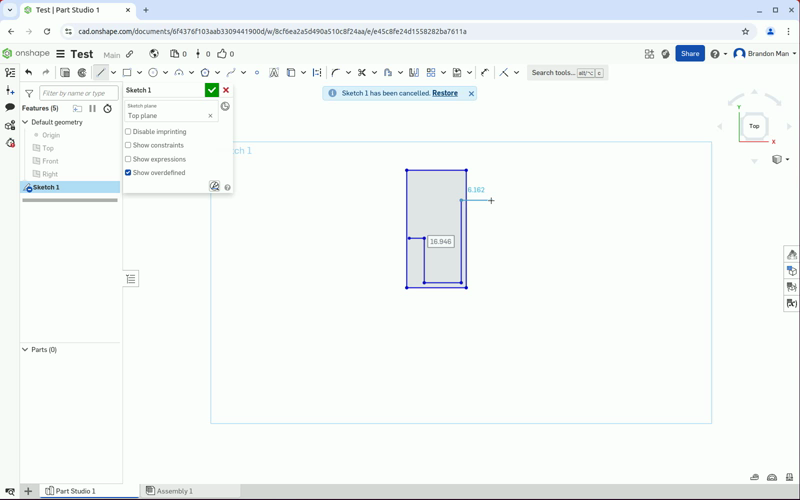
mouse_move(461, 189)
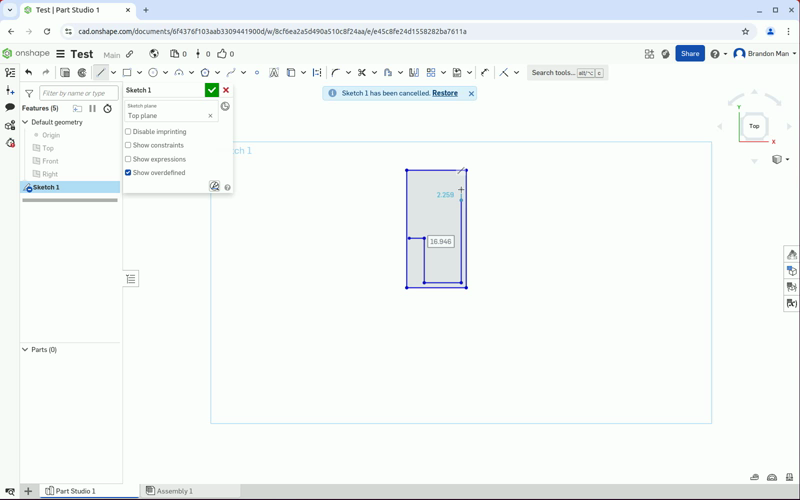
click(461, 189)
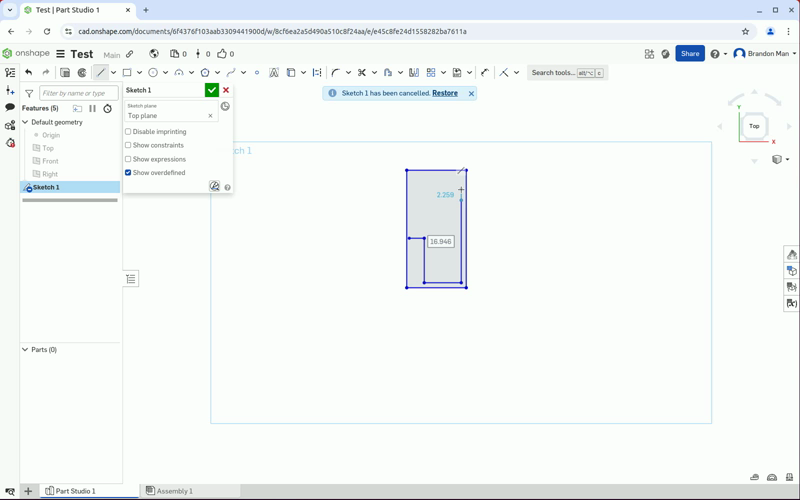
key_up(shift)
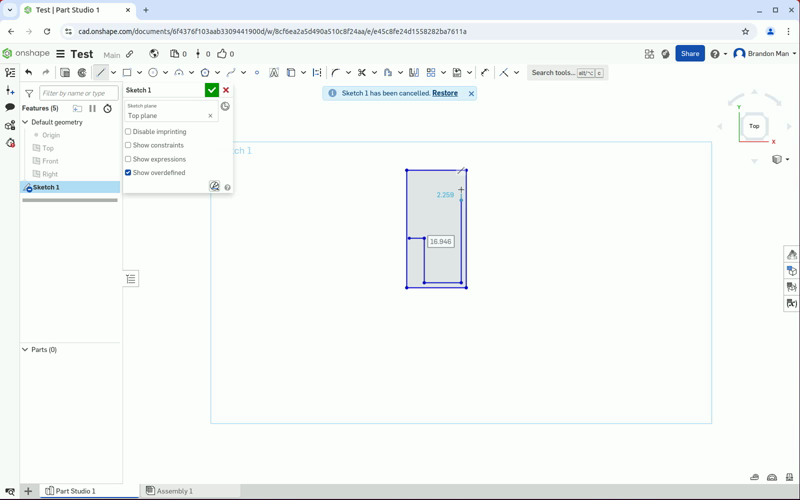
key_down(shift)
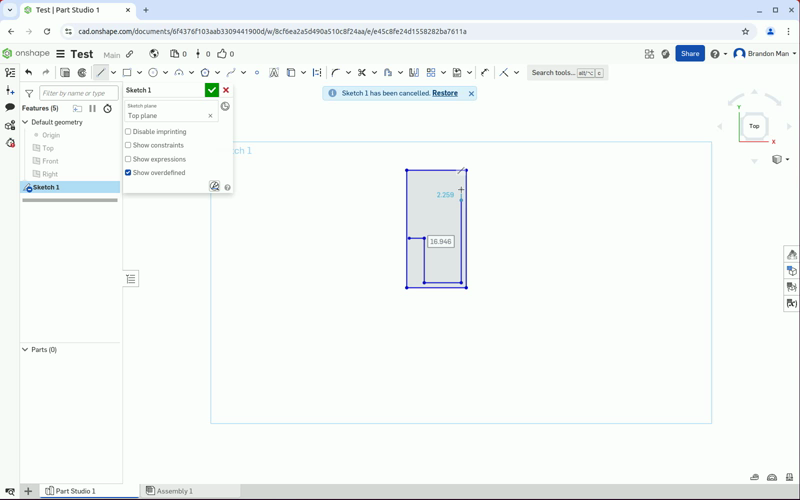
mouse_move(491, 189)
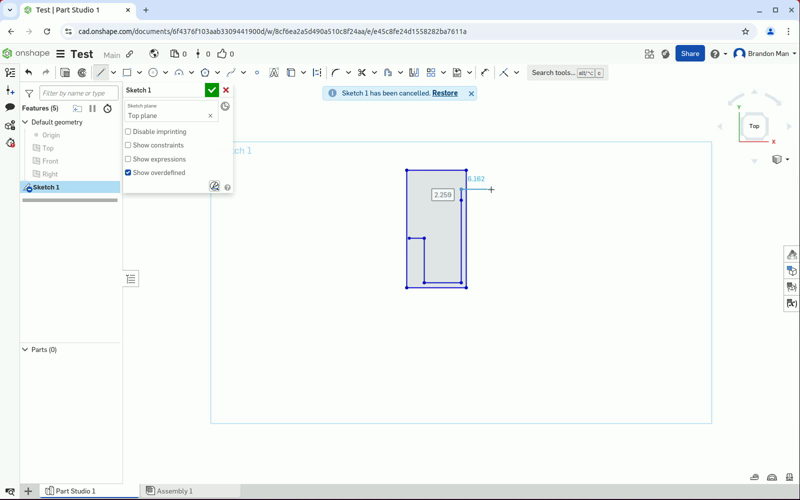
mouse_move(461, 175)
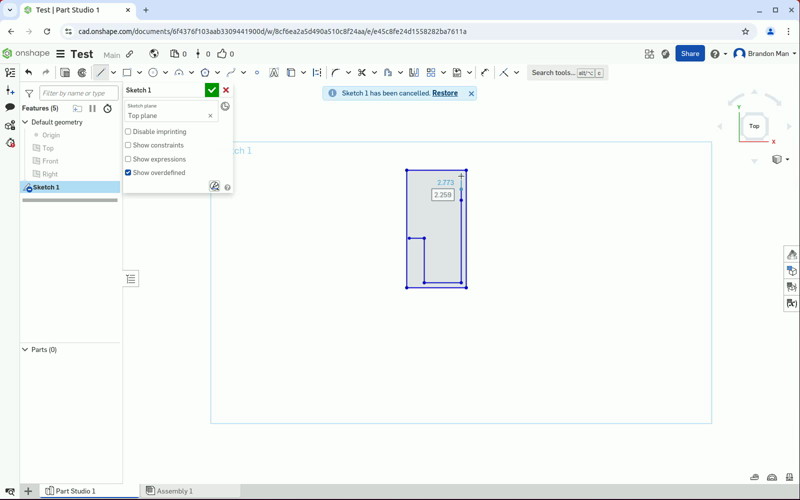
click(461, 175)
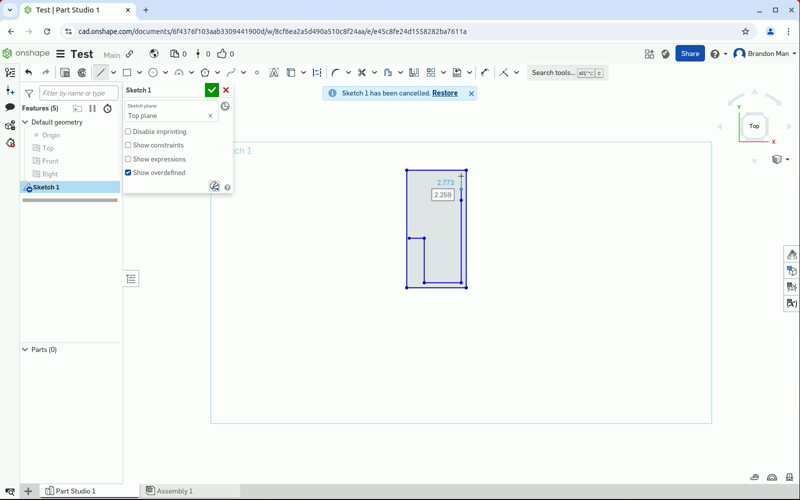
key_up(shift)
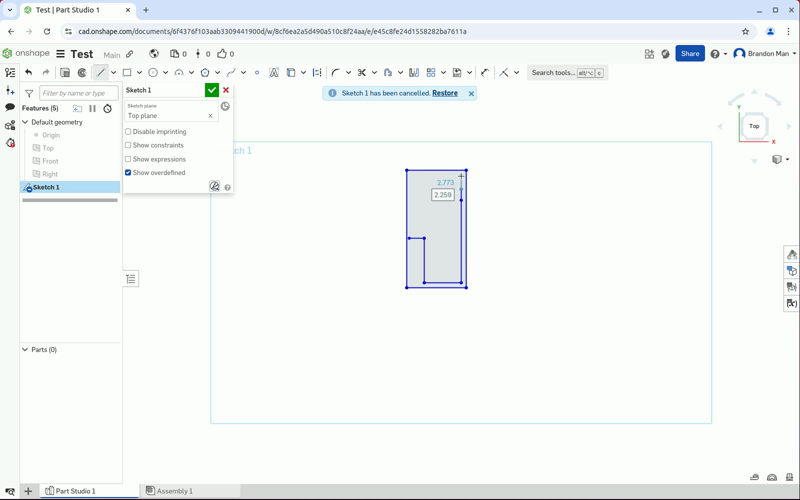
key_down(shift)
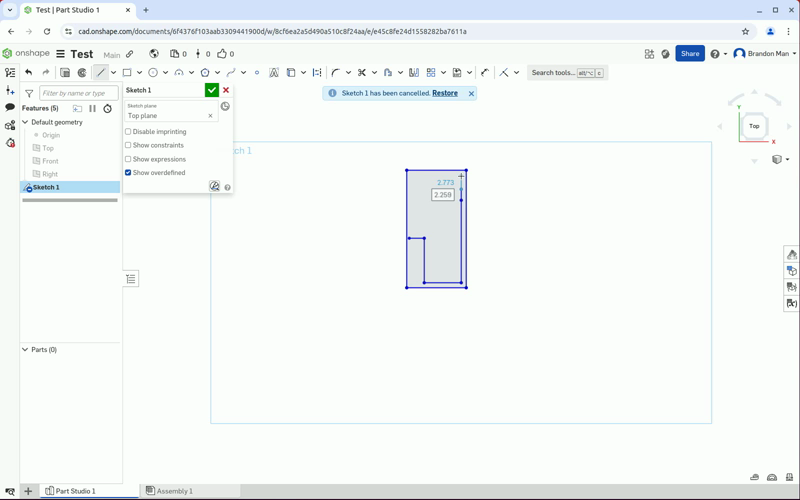
mouse_move(491, 175)
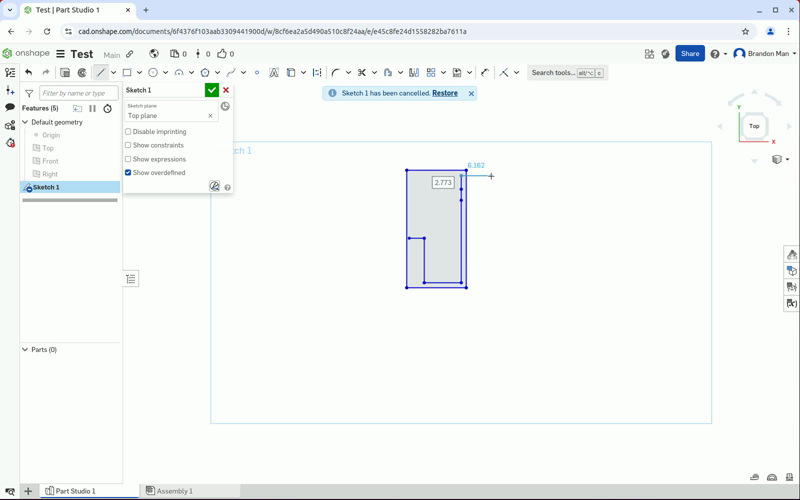
mouse_move(414, 175)
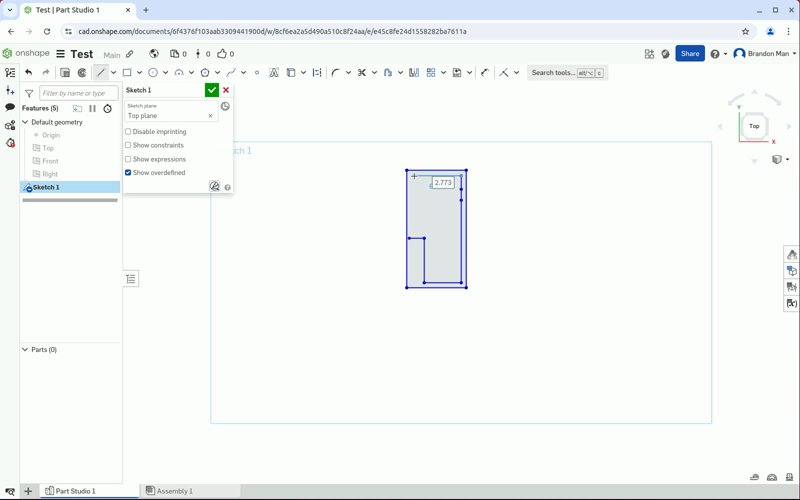
click(414, 175)
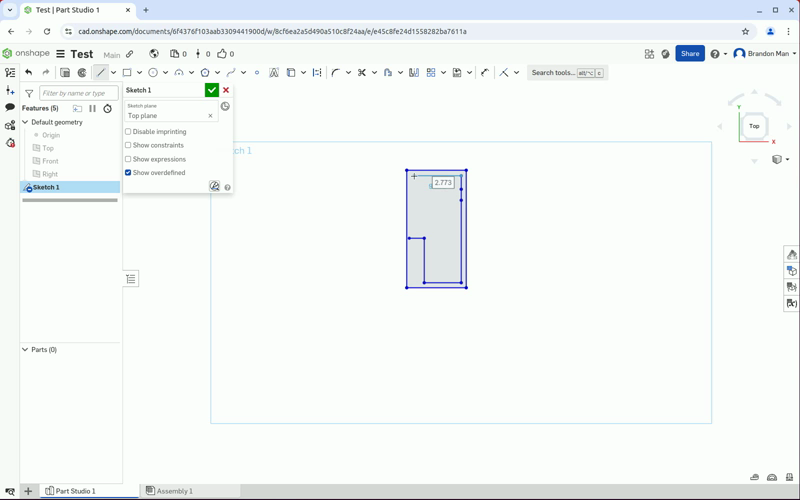
key_up(shift)
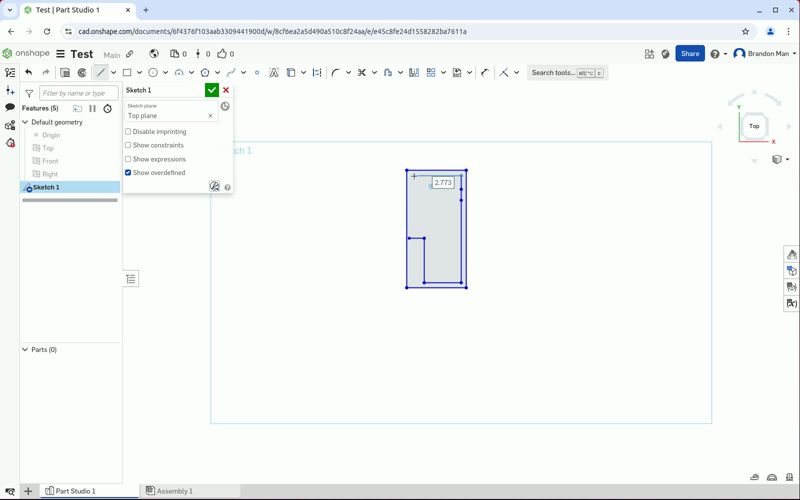
key_down(shift)
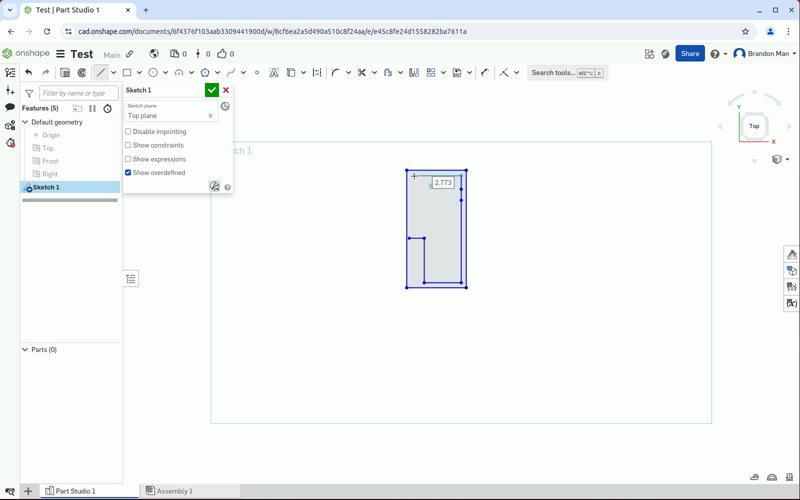
mouse_move(444, 175)
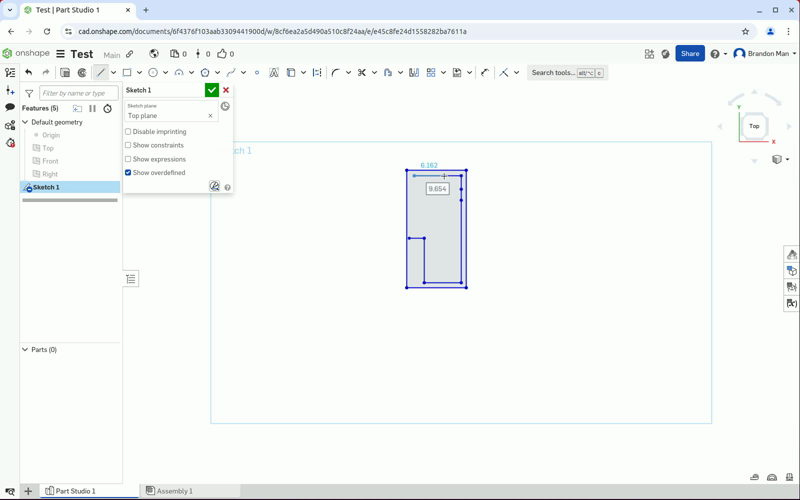
mouse_move(414, 222)
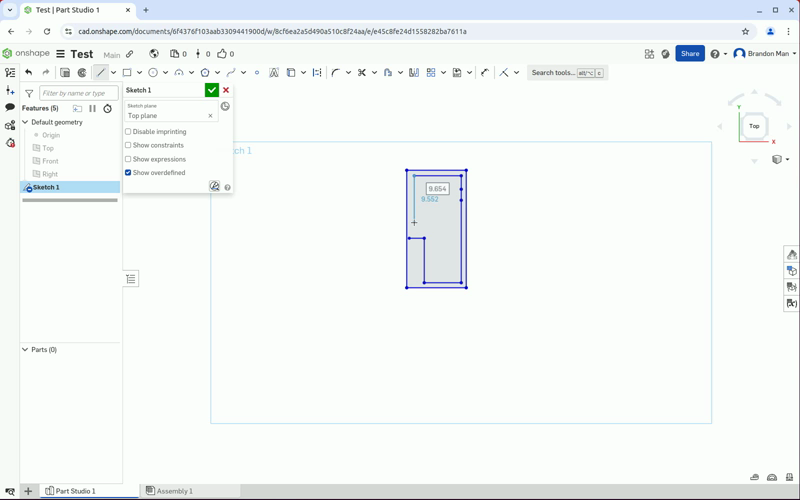
click(414, 222)
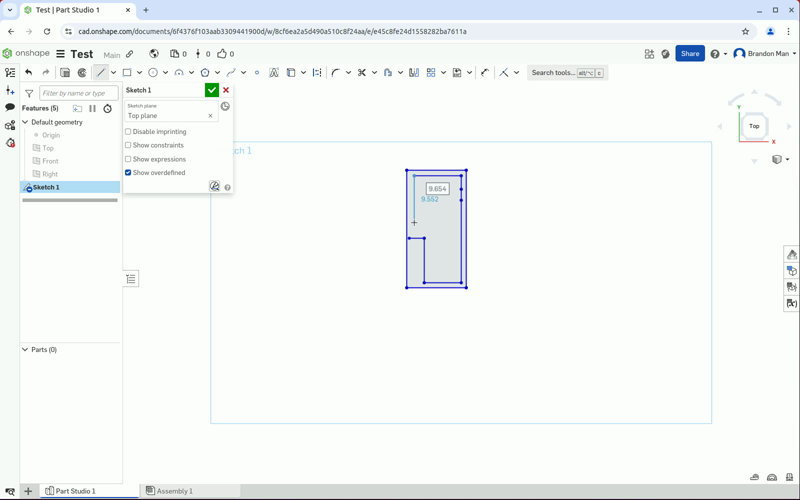
key_up(shift)
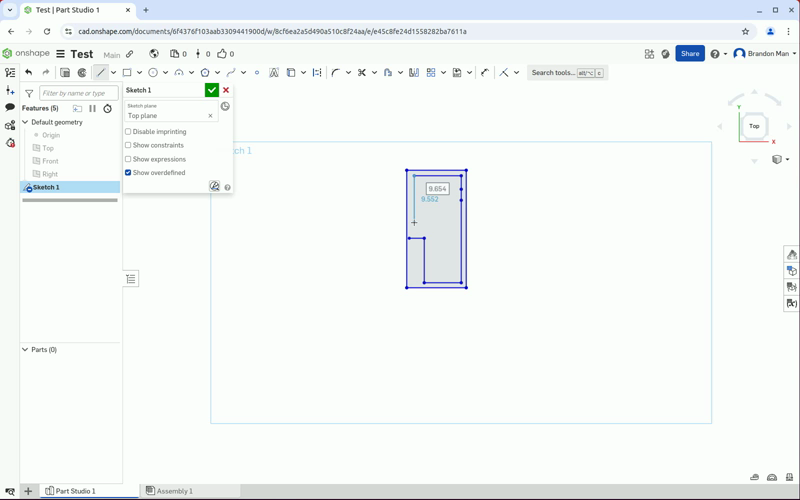
key_down(shift)
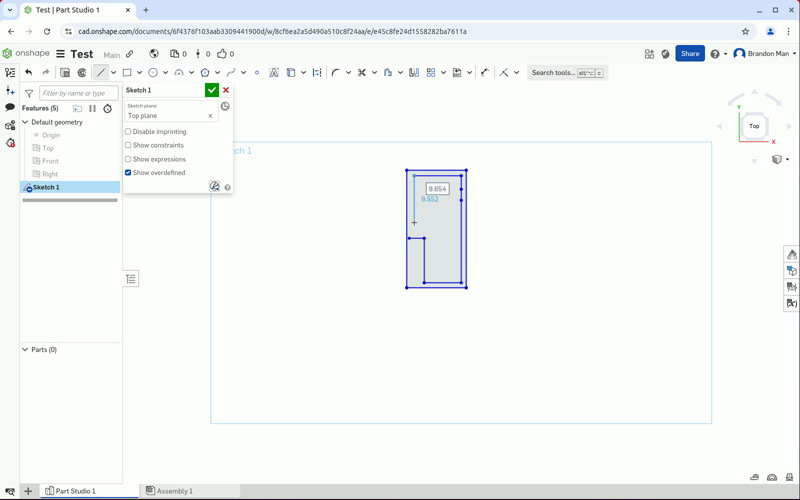
mouse_move(444, 222)
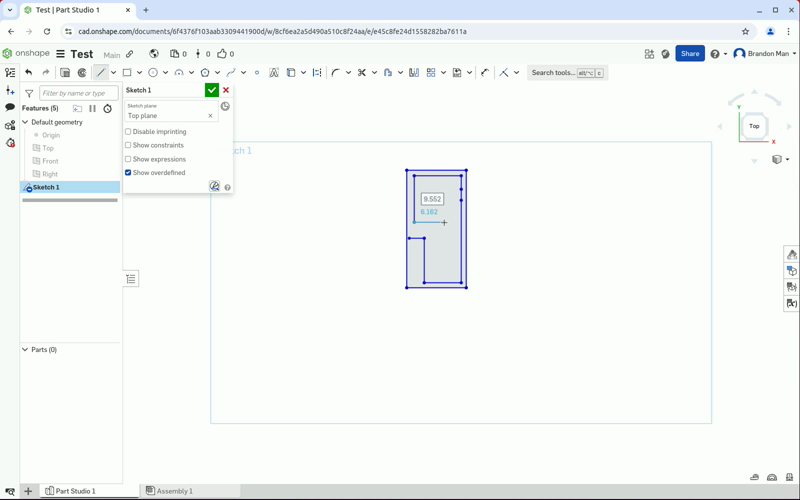
mouse_move(409, 222)
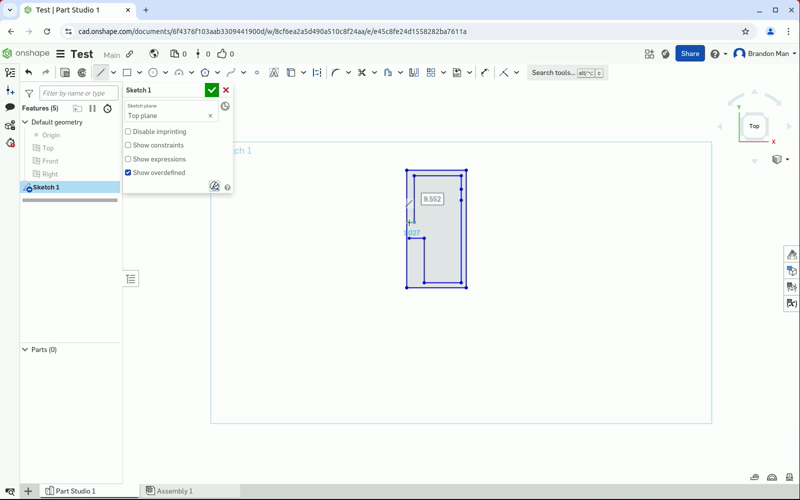
scroll(6)
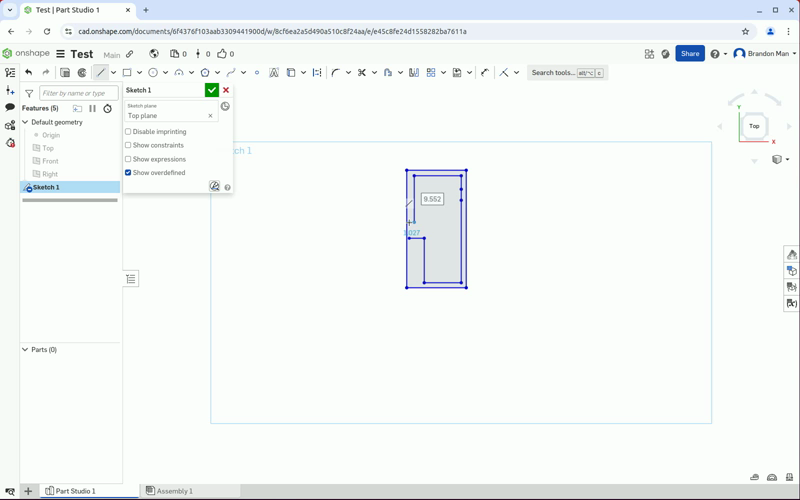
scroll(6)
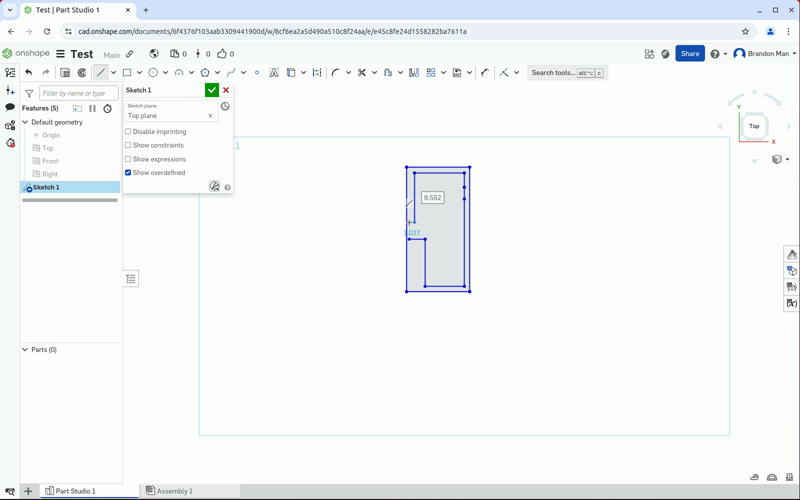
scroll(6)
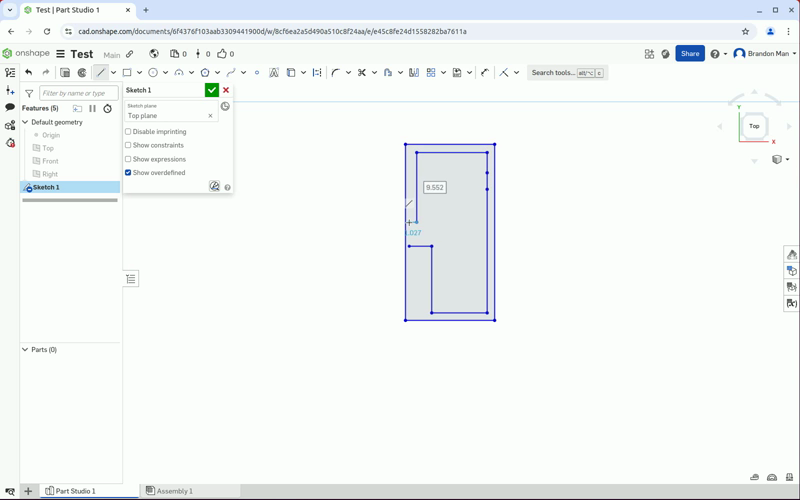
scroll(6)
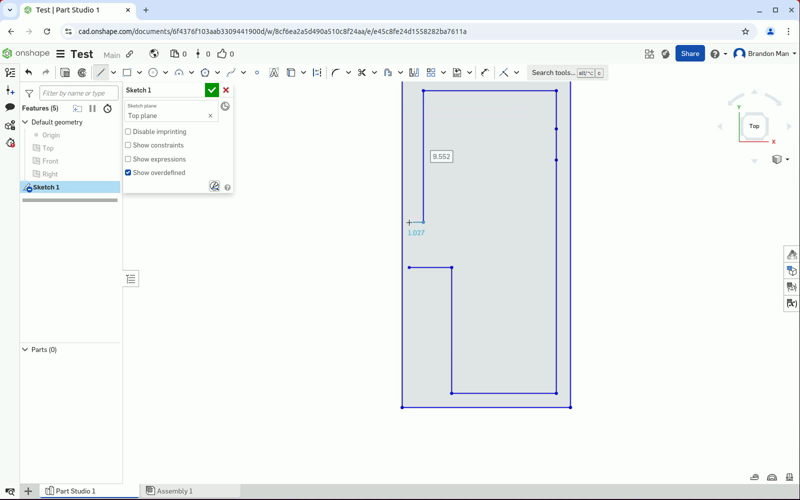
scroll(6)
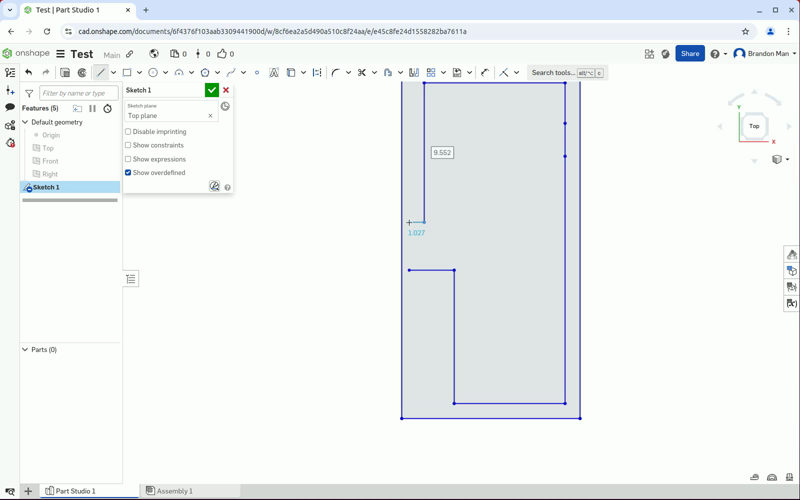
scroll(6)
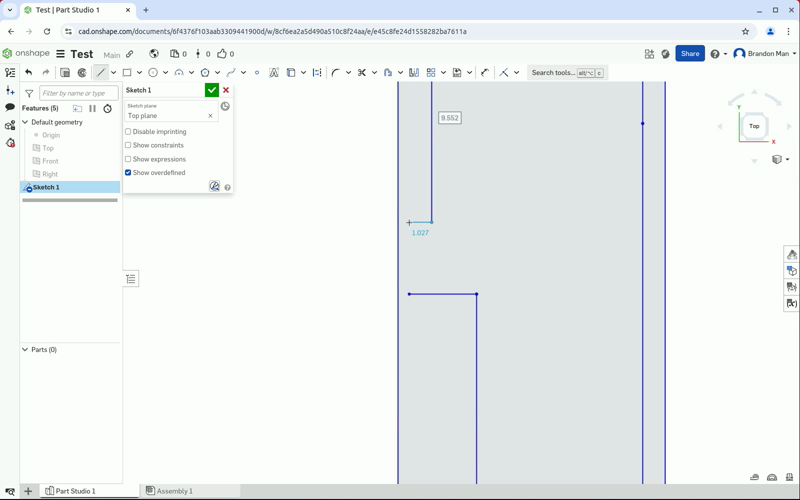
scroll(6)
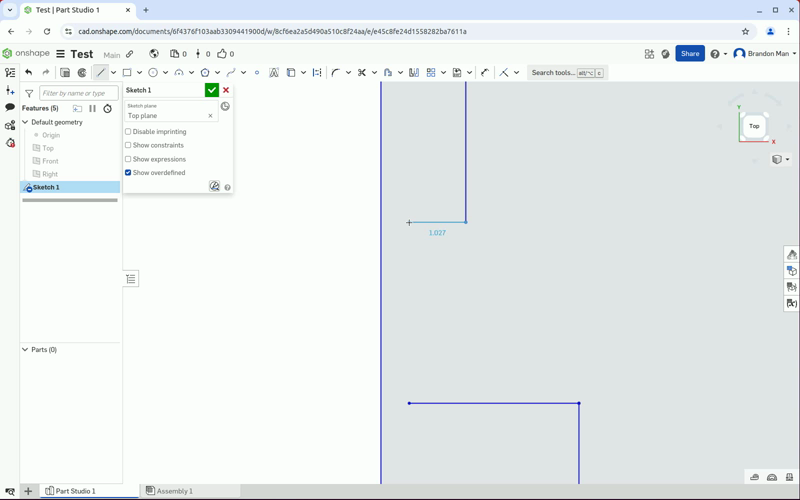
click(409, 222)
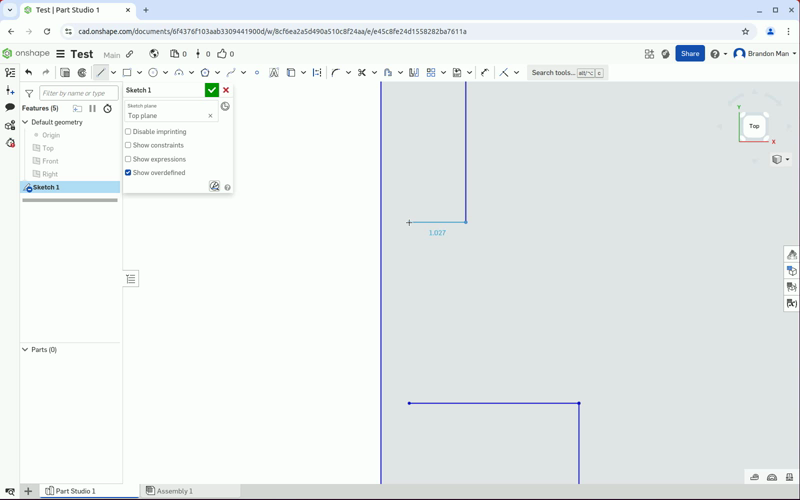
scroll(-6)
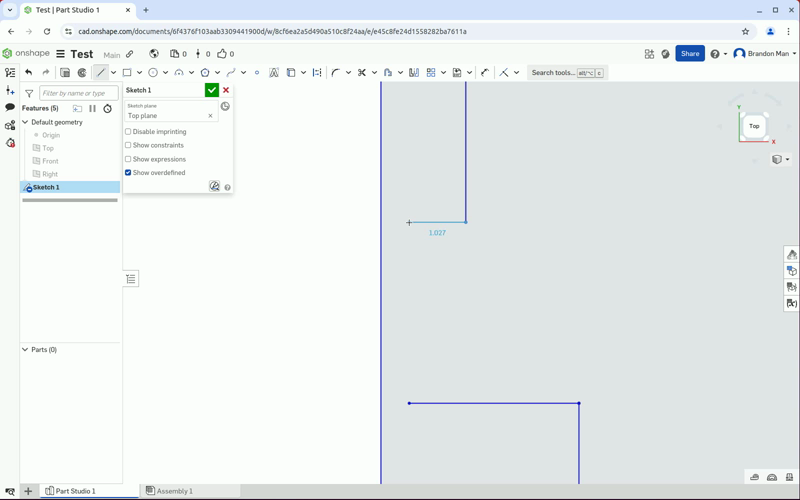
scroll(-6)
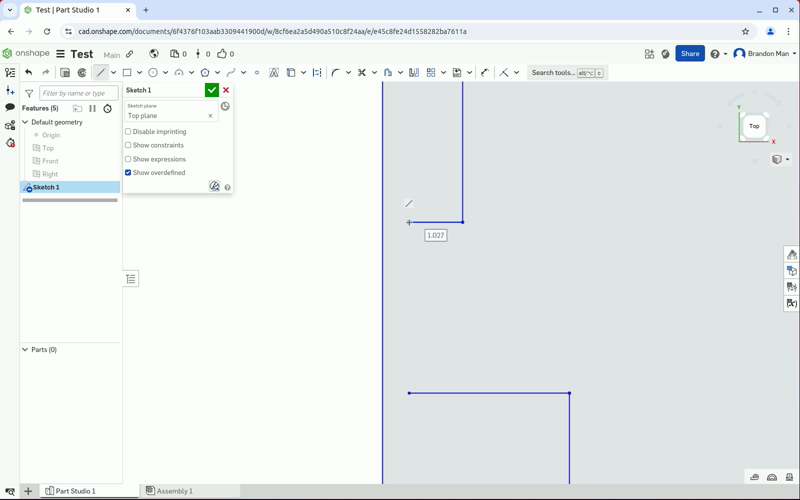
scroll(-6)
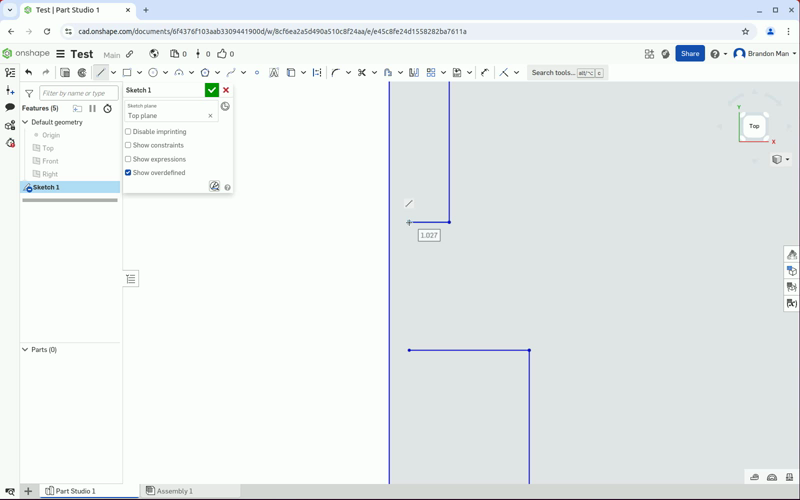
scroll(-6)
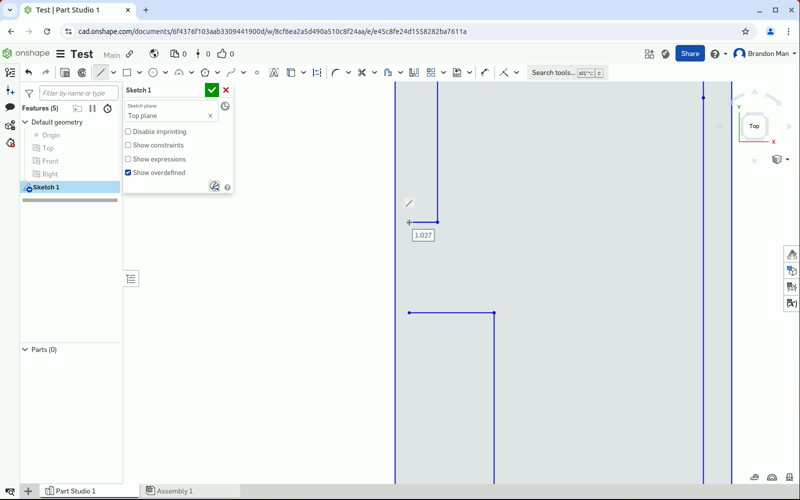
scroll(-6)
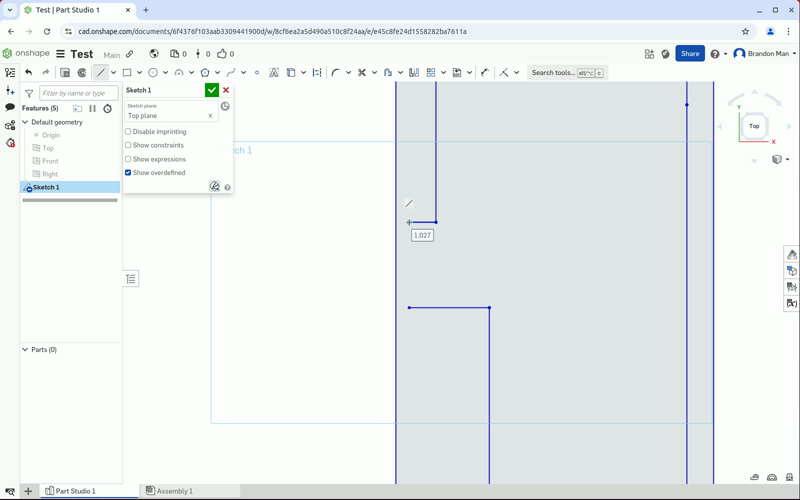
scroll(-6)
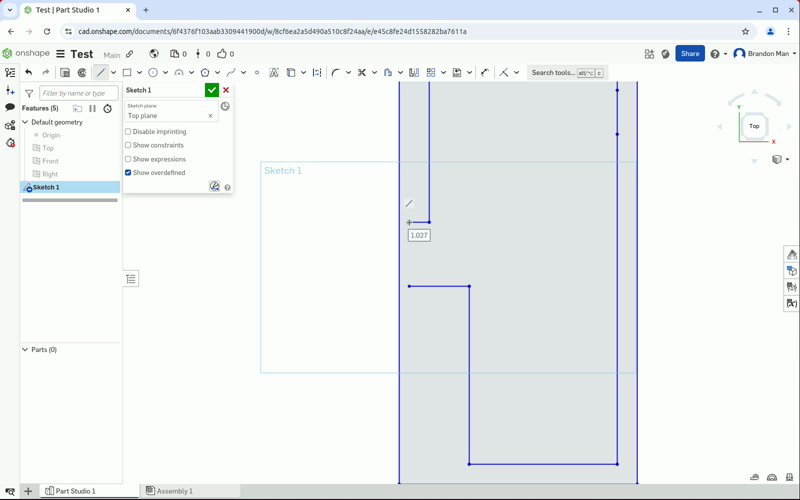
scroll(-6)
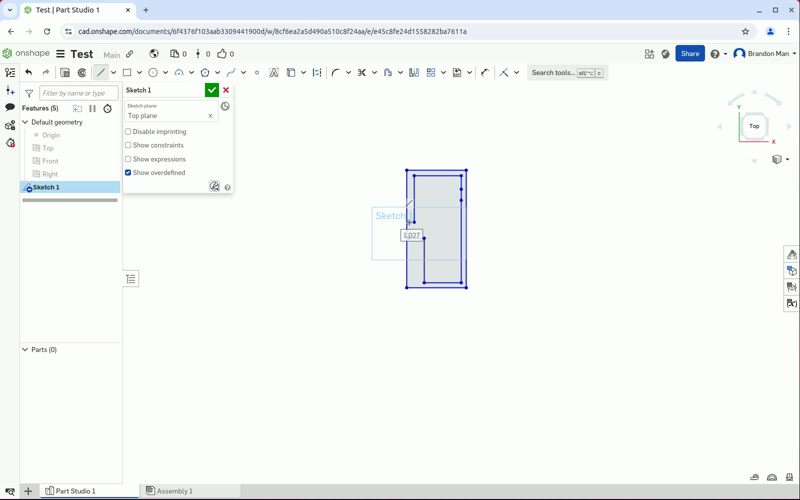
key_up(shift)
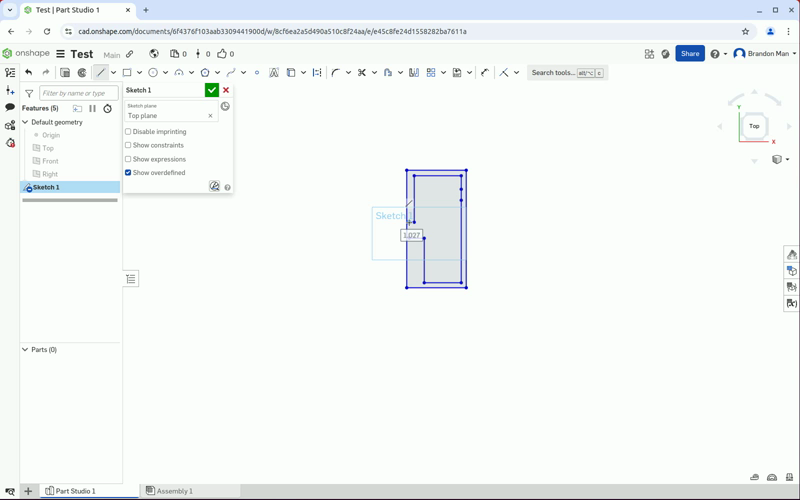
mouse_move(439, 222)
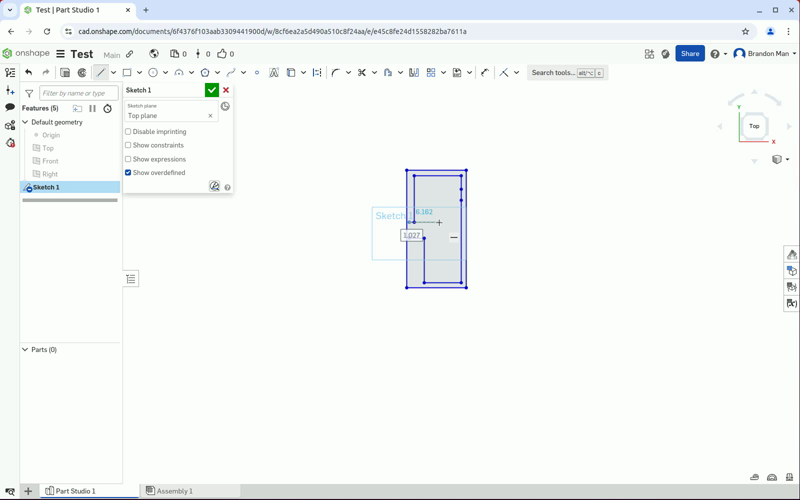
key_down(shift)
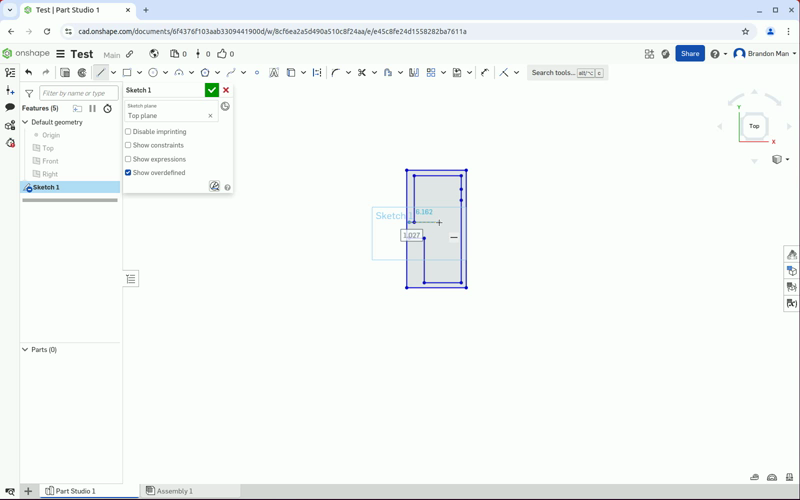
mouse_move(409, 238)
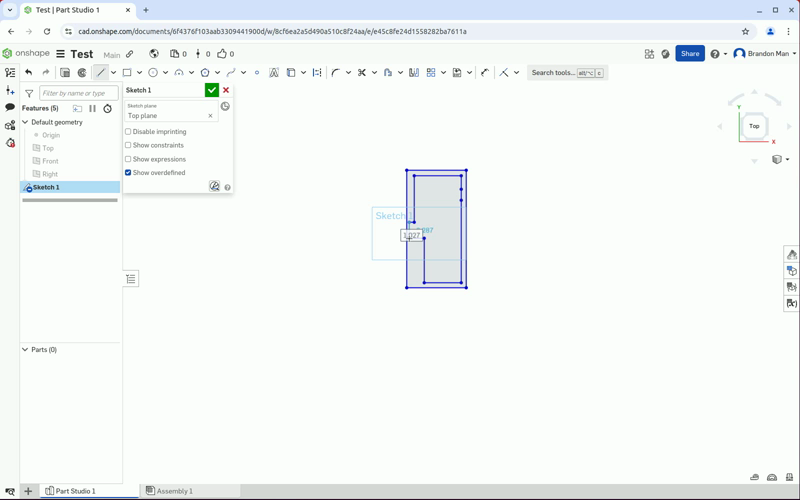
key_up(shift)
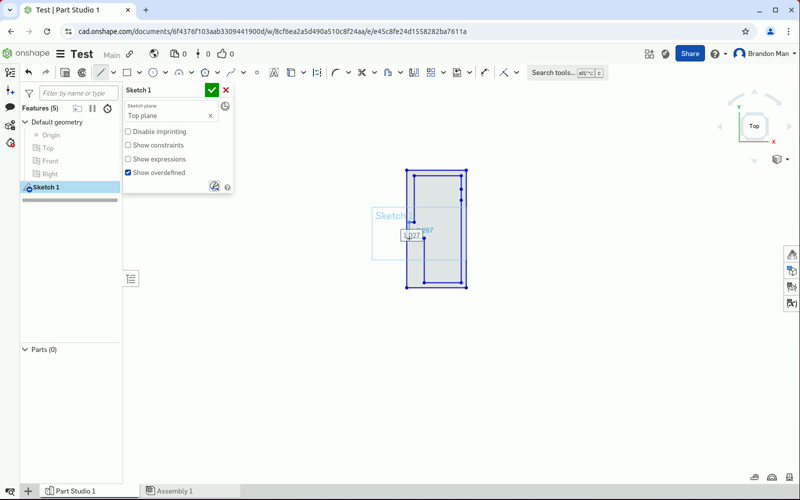
click(409, 238)
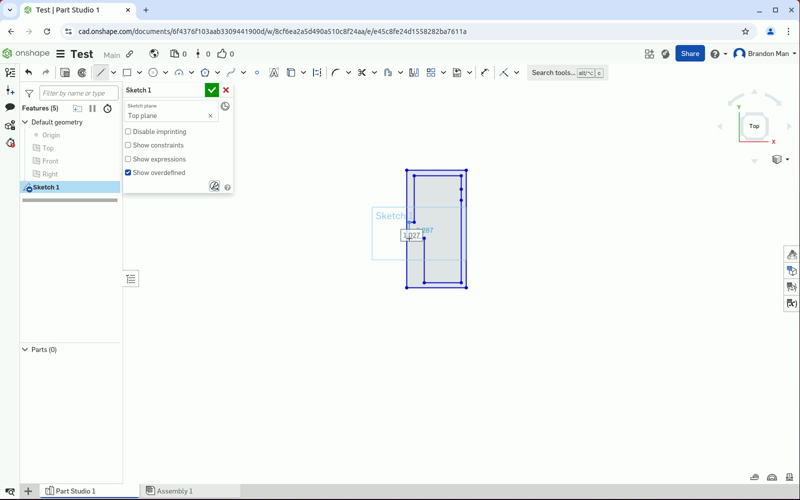
key(esc)
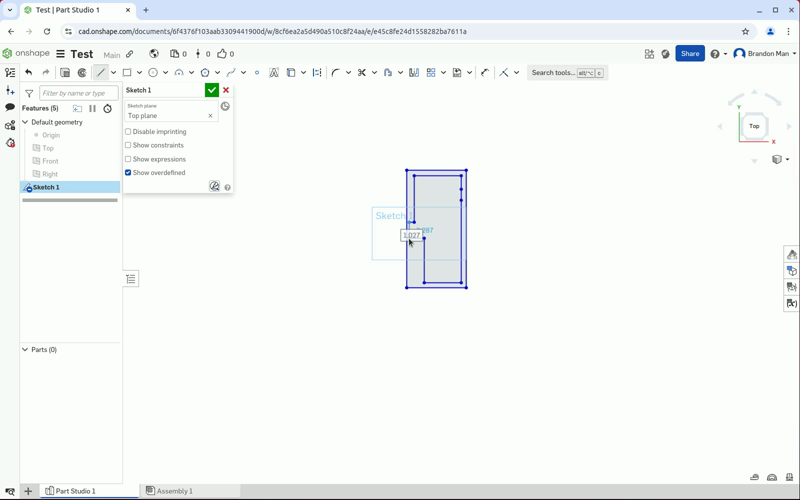
mouse_move(427, 284)
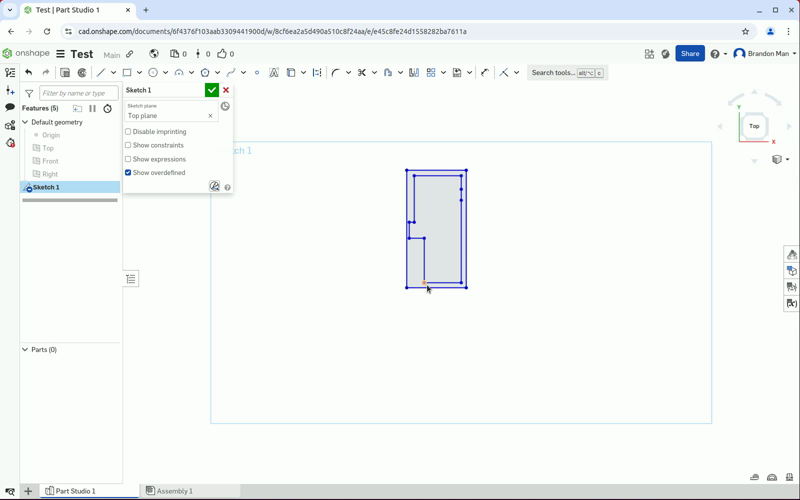
click(427, 284)
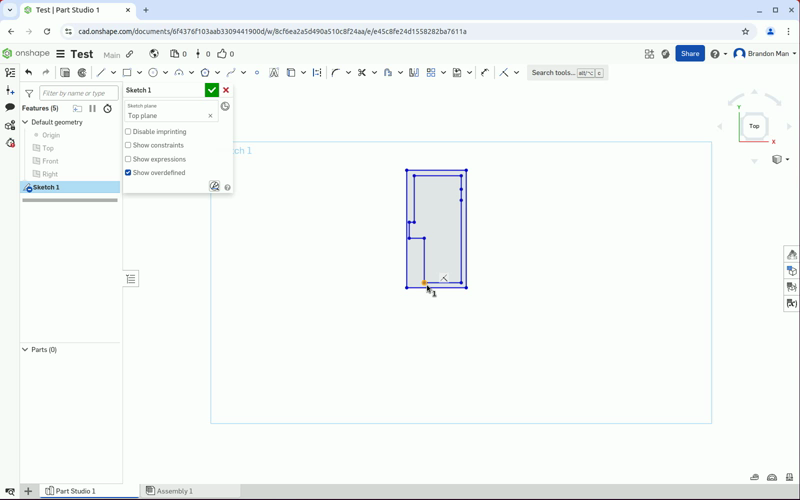
mouse_move(73, 352)
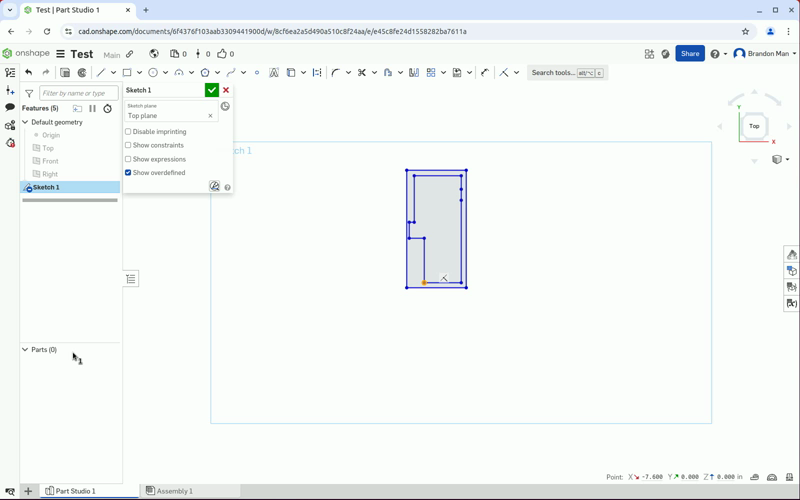
key(shift+y)
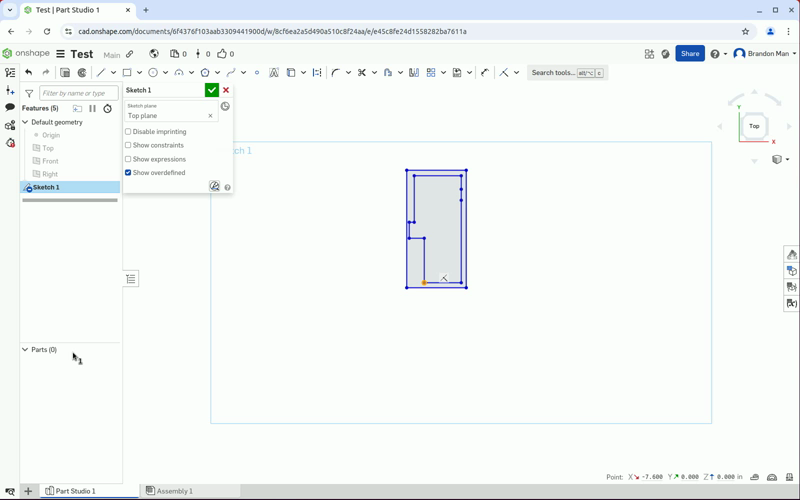
key(shift+e)
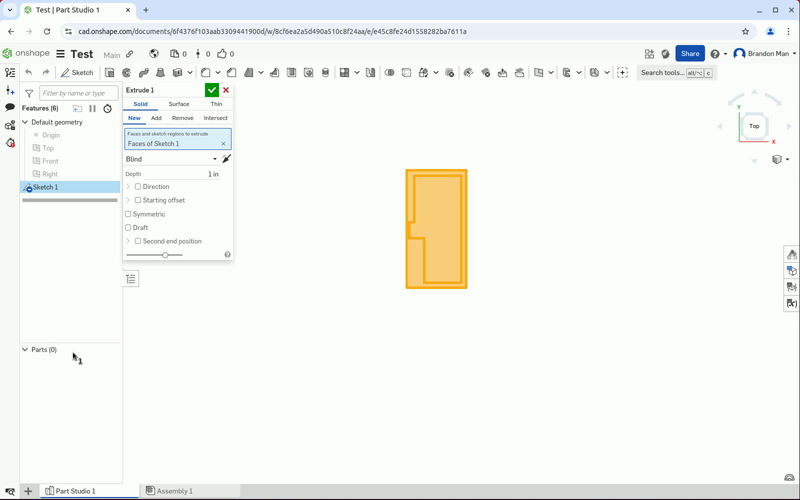
mouse_move(143, 106)
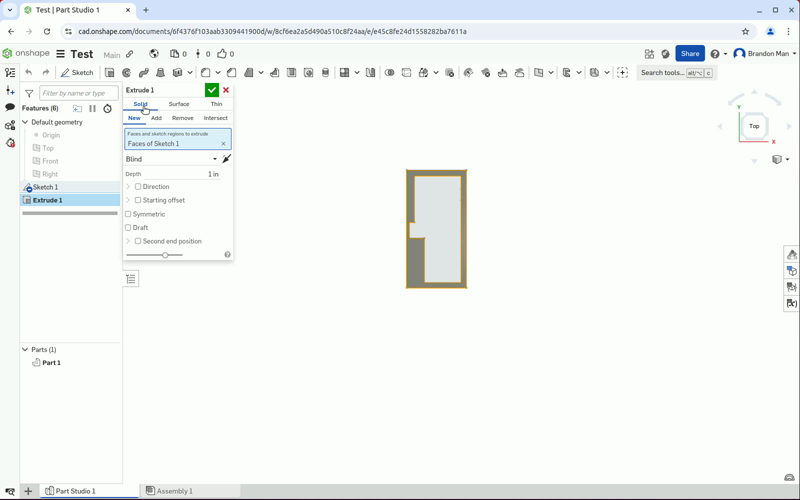
click(143, 106)
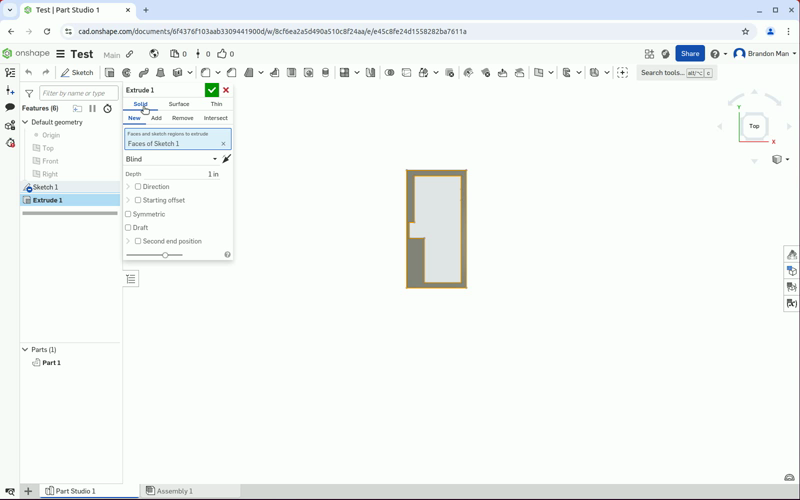
mouse_move(137, 120)
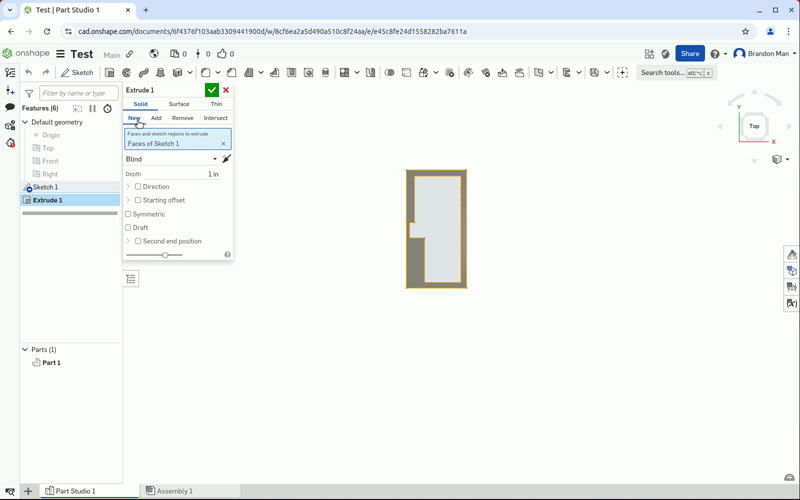
click(137, 120)
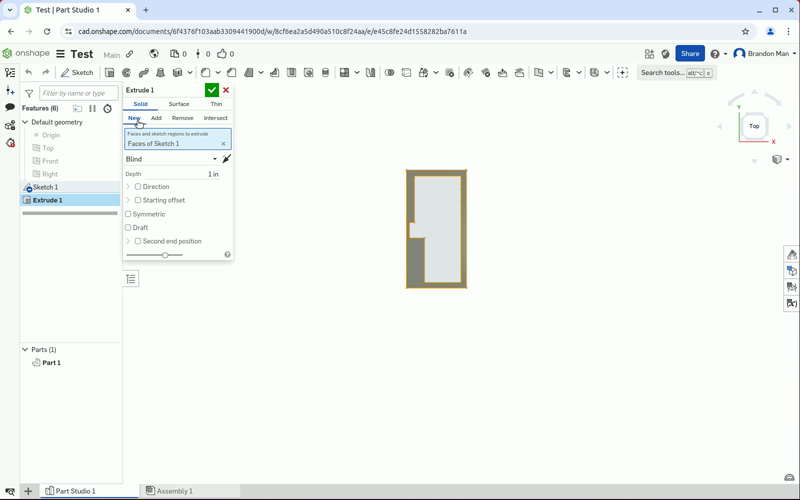
key(tab, 4)
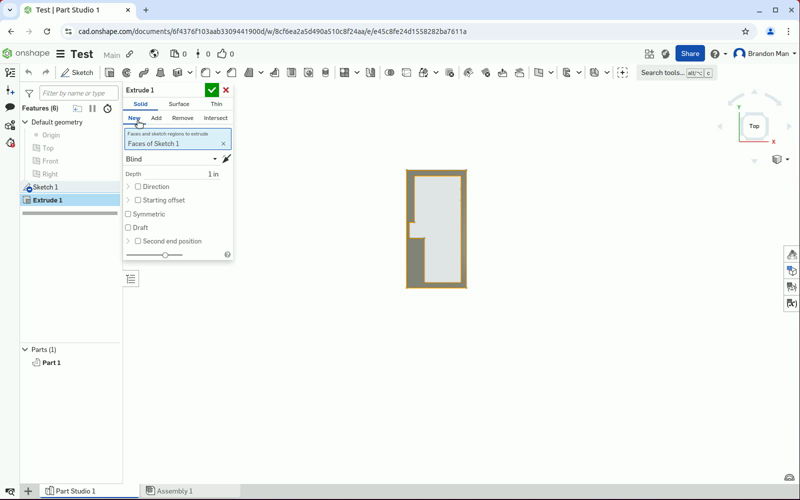
text(-0.722)
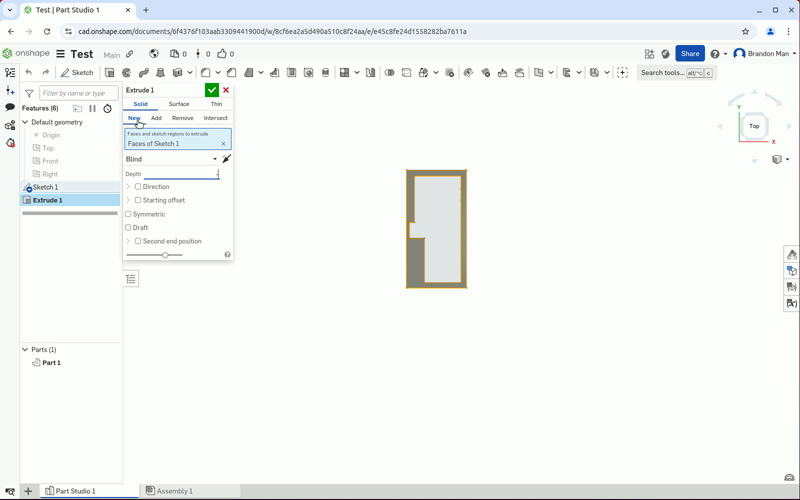
key(enter)
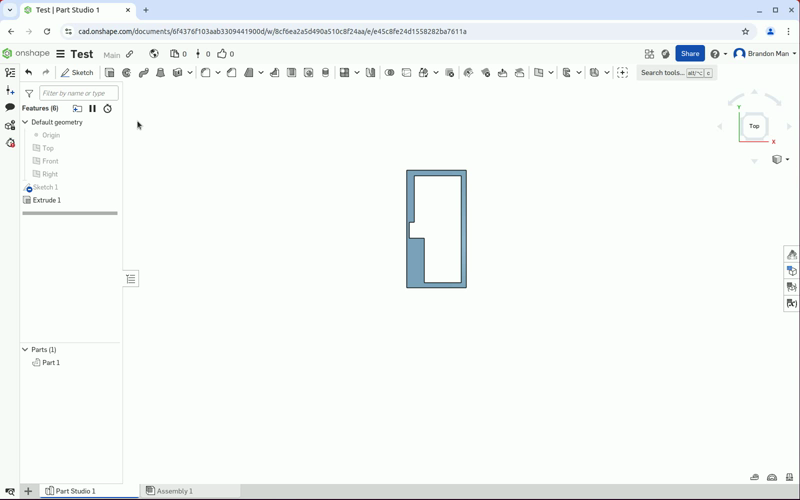
key(shift+h)
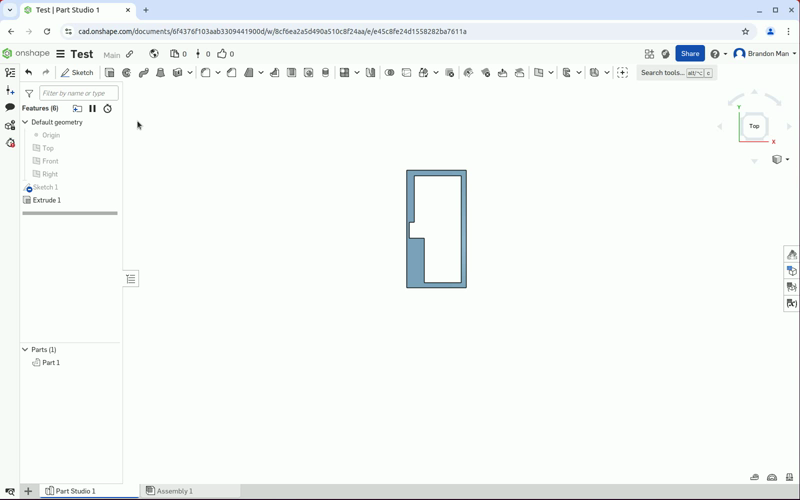
key(shift+h)
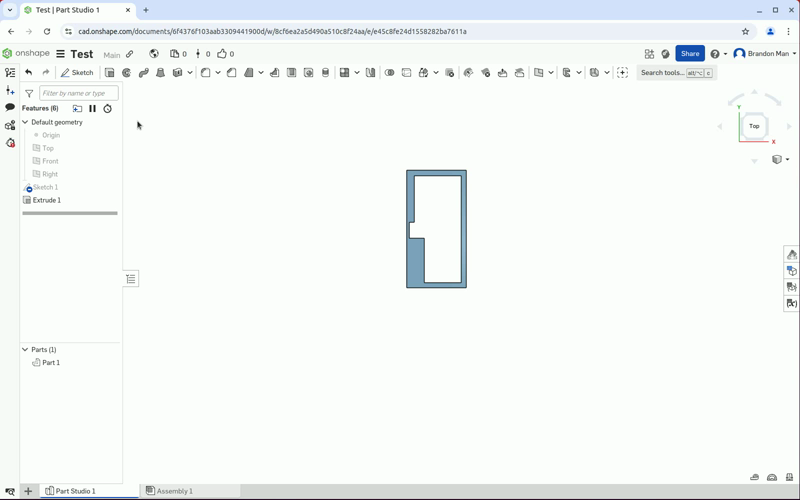
mouse_move(73, 189)
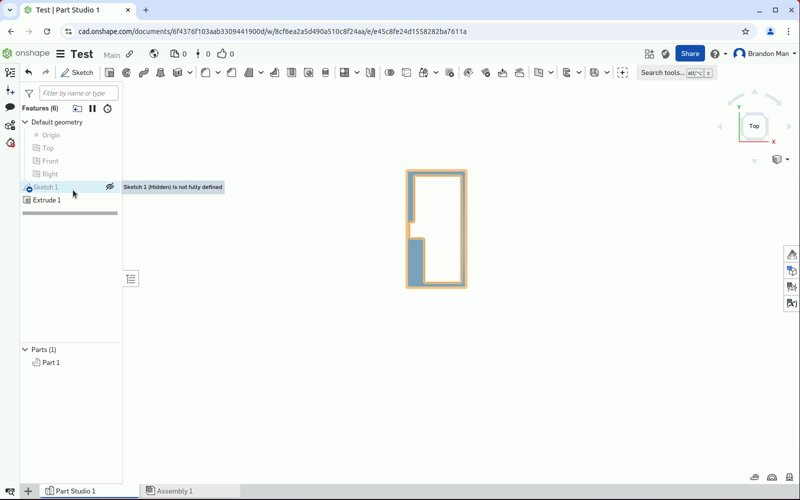
click(73, 189)
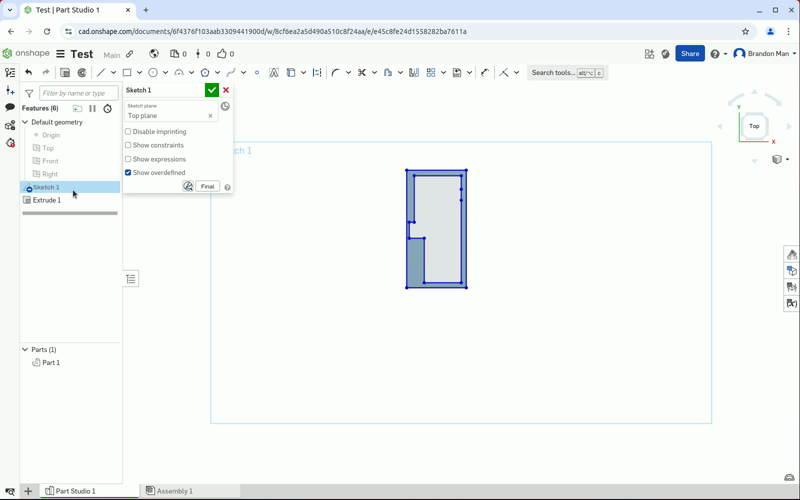
mouse_move(229, 92)
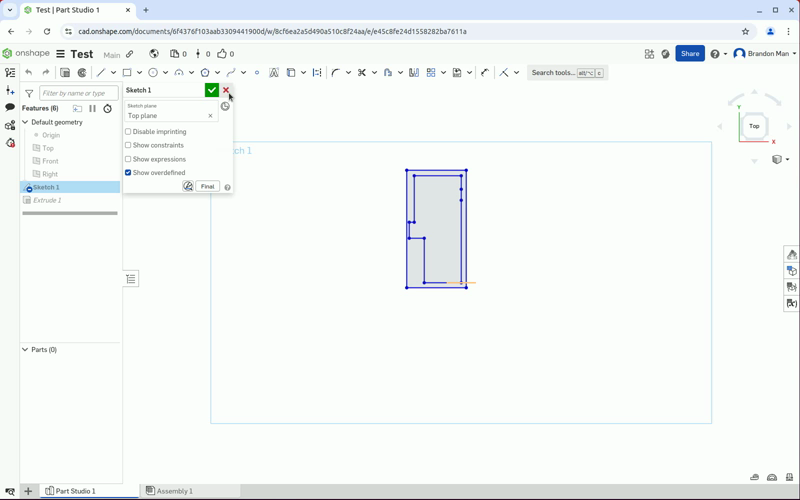
click(229, 92)
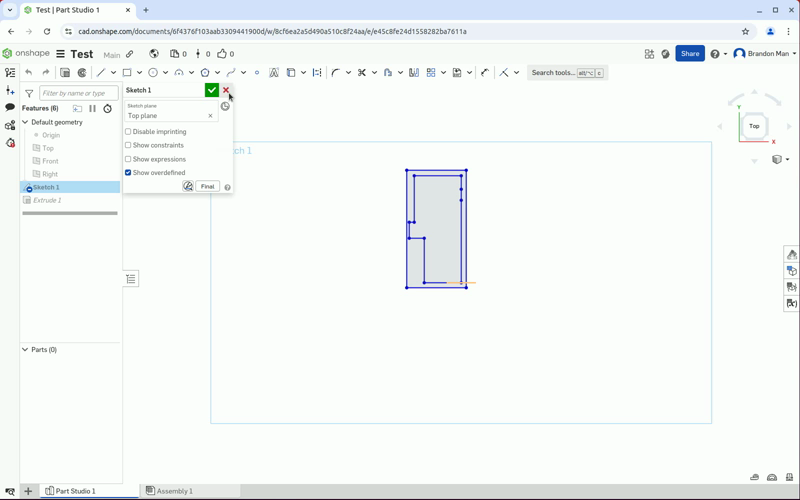
key(shift+s)
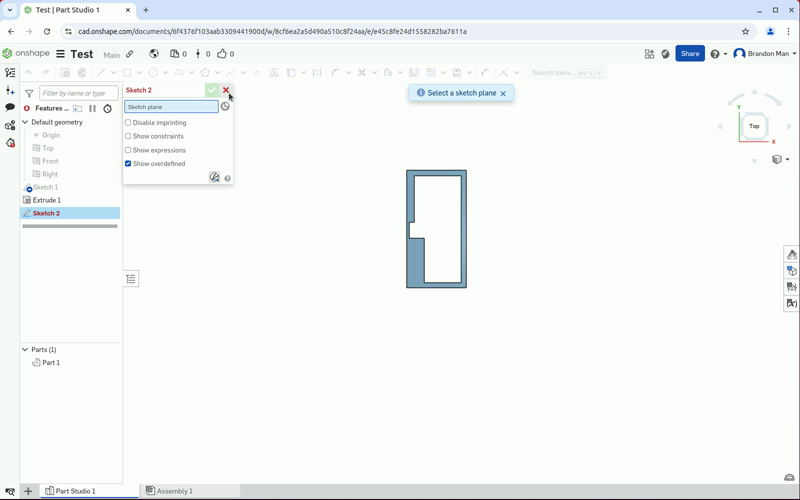
mouse_move(73, 150)
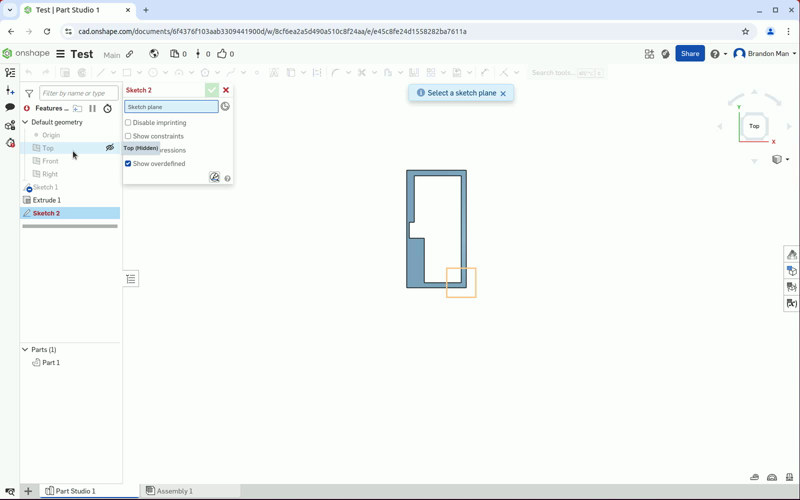
click(73, 150)
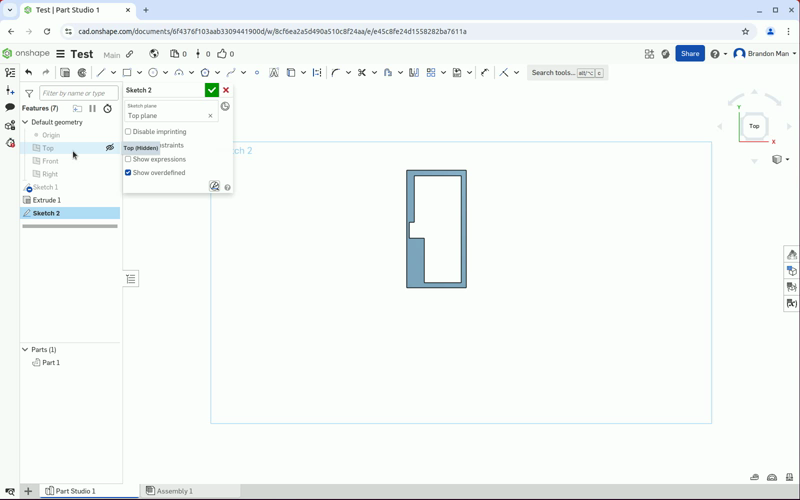
mouse_move(73, 352)
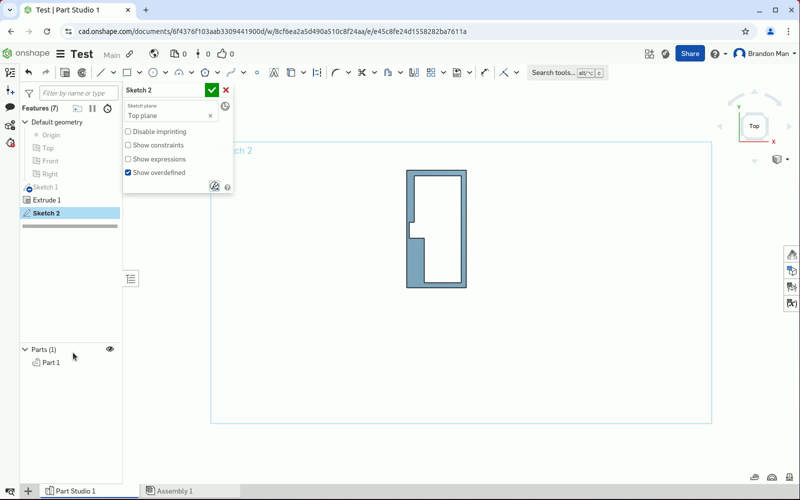
key(y)
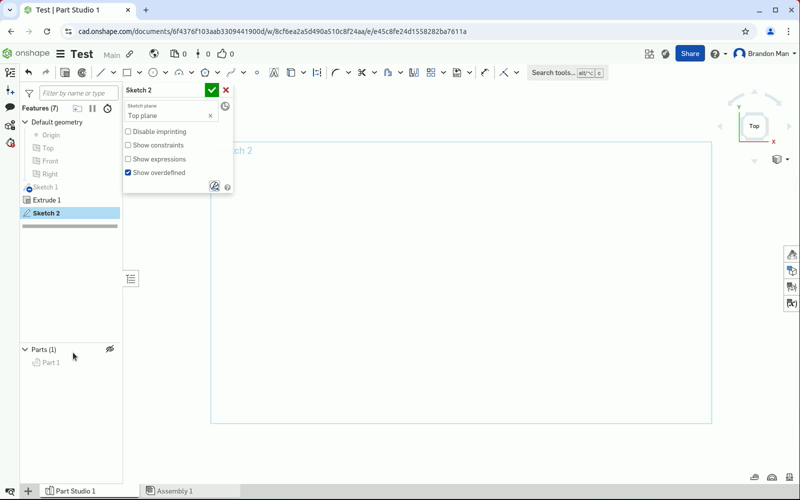
key(l)
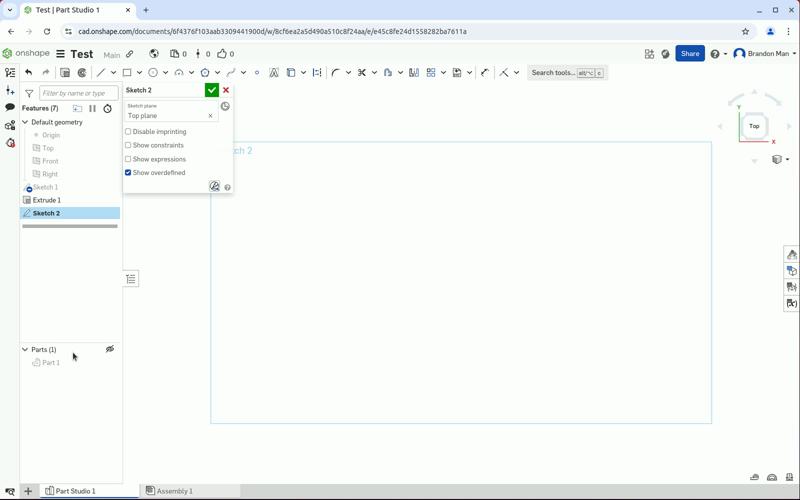
key_down(shift)
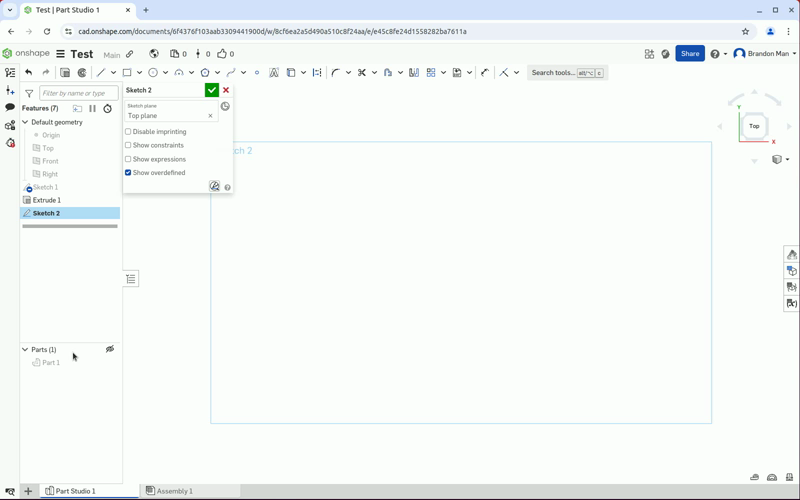
mouse_move(406, 287)
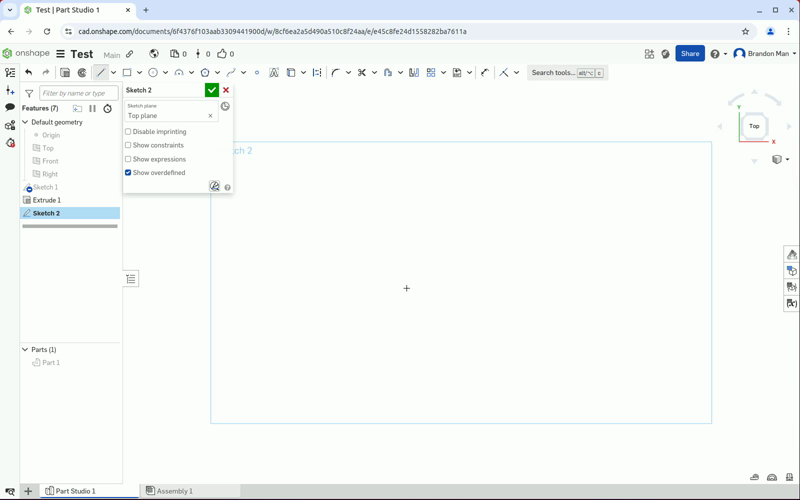
click(406, 287)
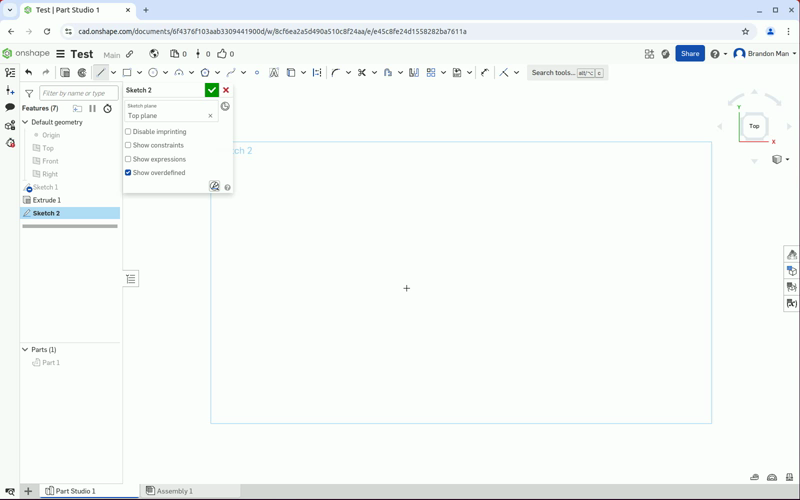
key_up(shift)
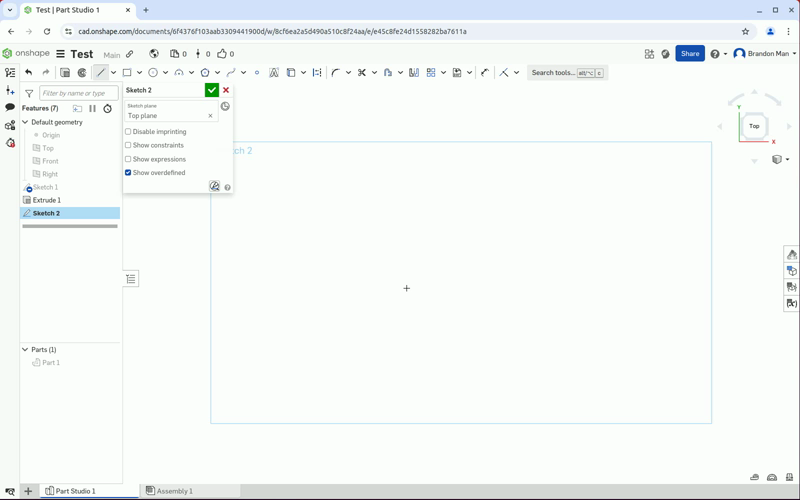
key_down(shift)
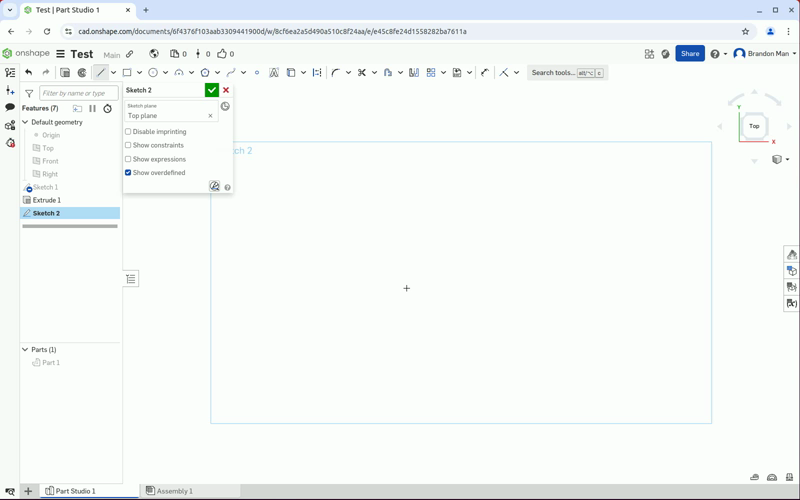
mouse_move(436, 287)
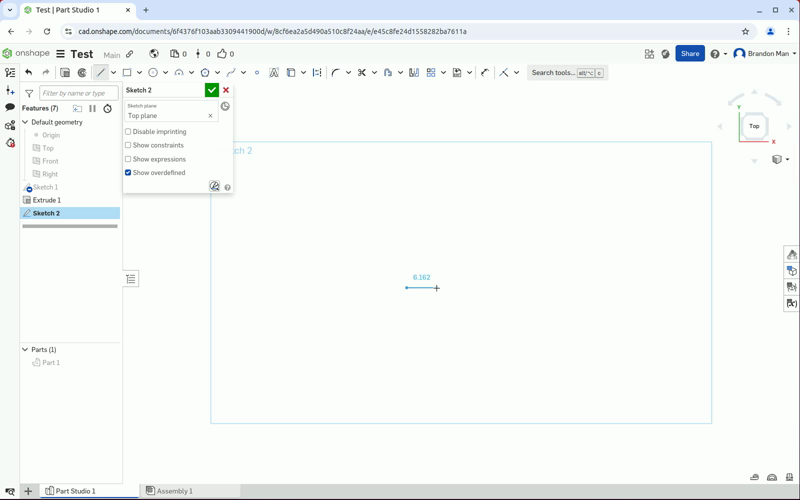
mouse_move(466, 287)
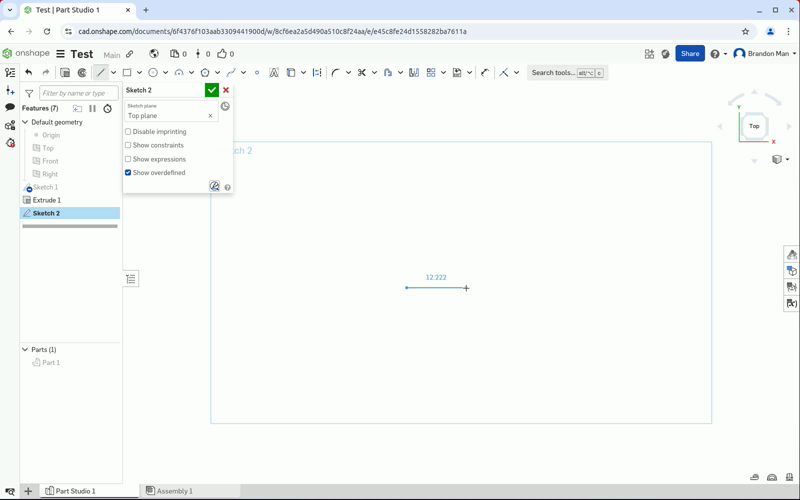
click(466, 287)
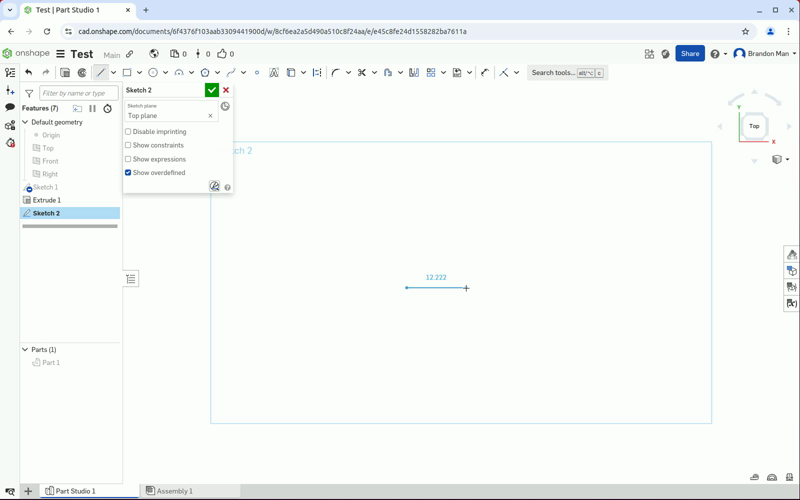
key_up(shift)
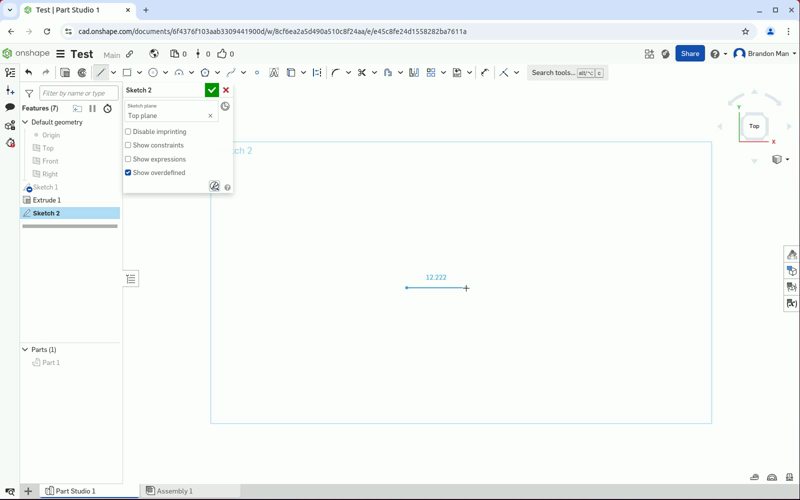
key_down(shift)
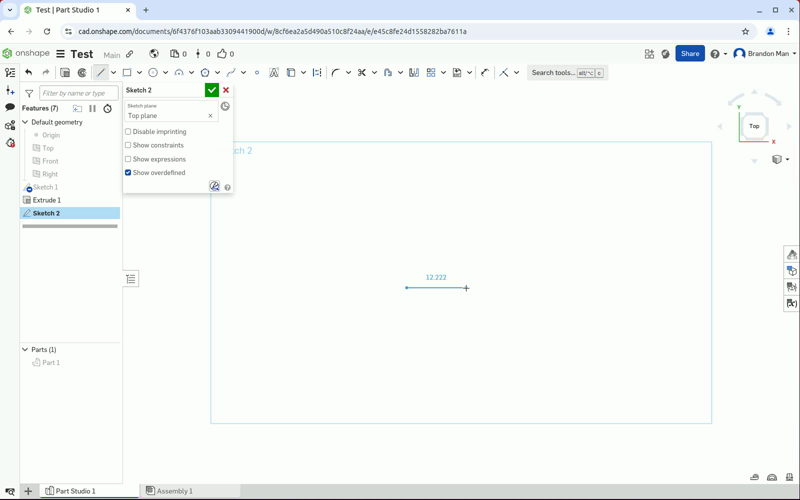
mouse_move(466, 170)
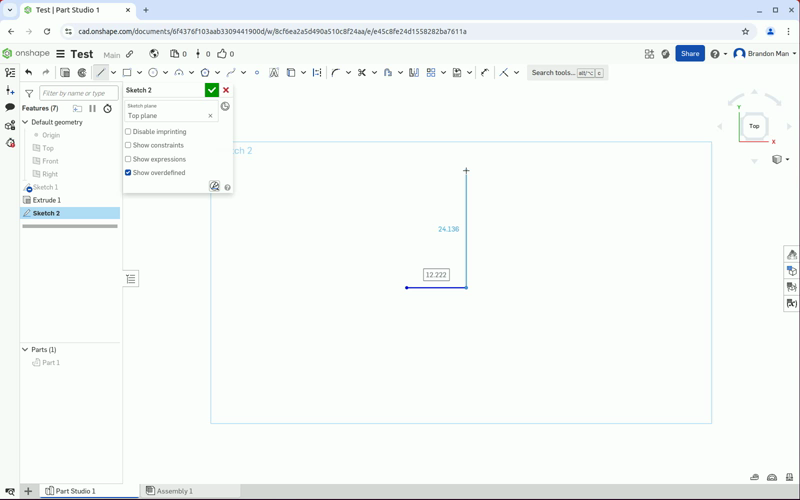
click(466, 170)
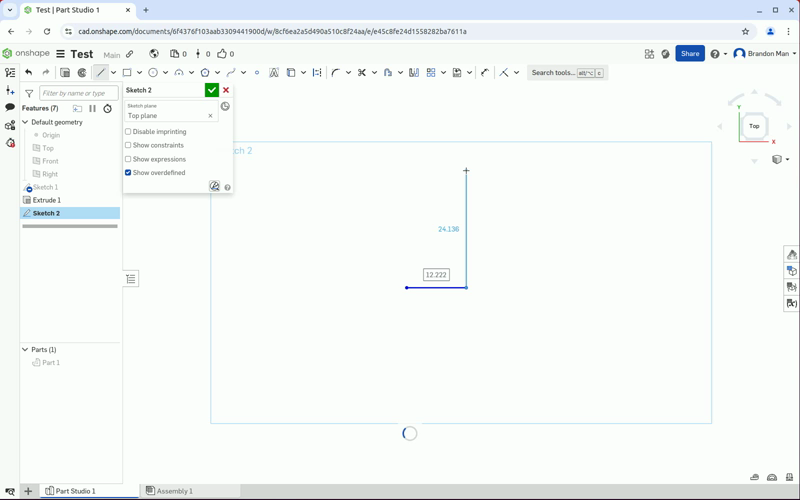
key_up(shift)
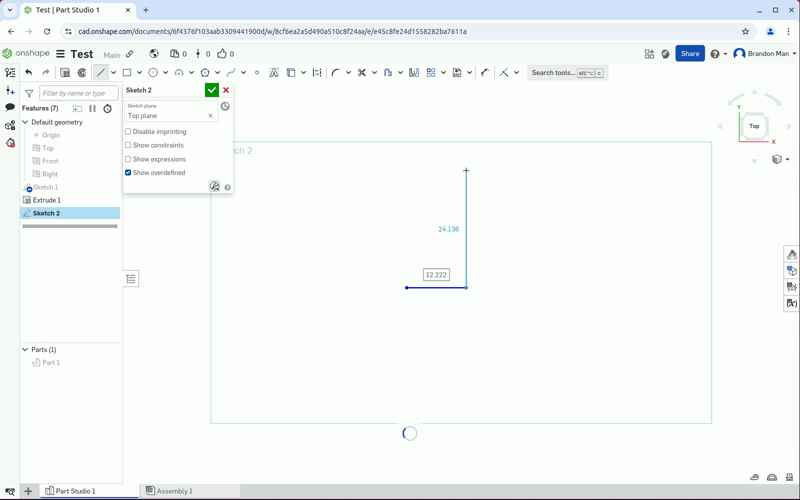
key_down(shift)
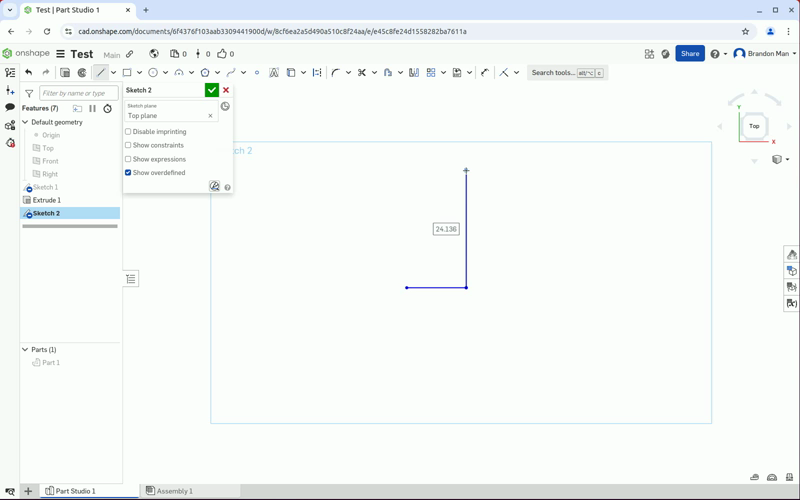
mouse_move(496, 170)
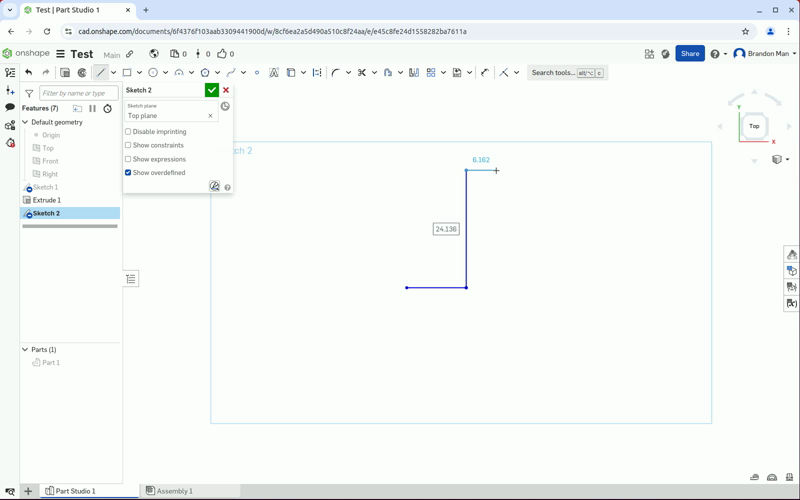
mouse_move(406, 170)
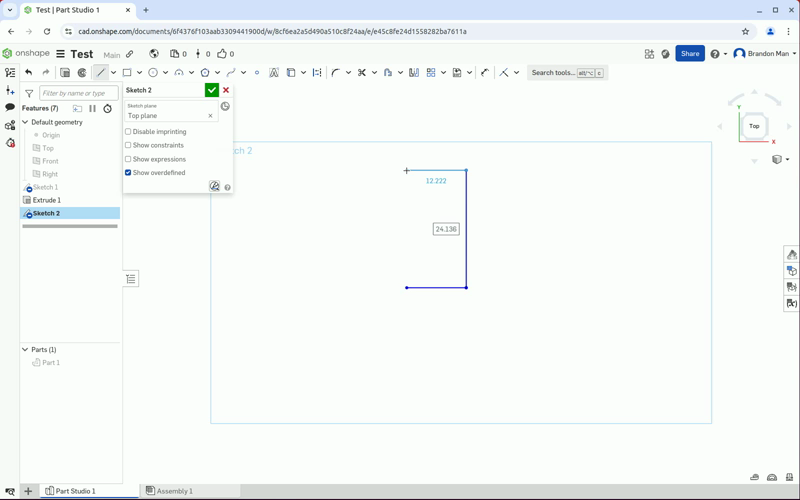
click(406, 170)
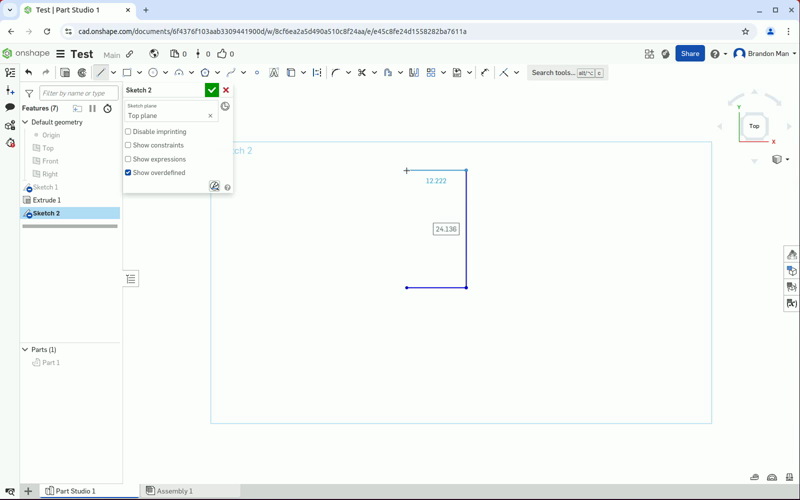
key_up(shift)
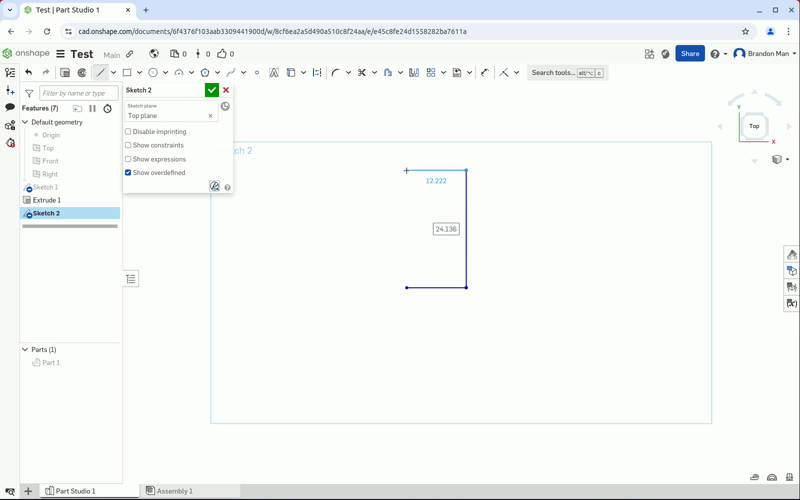
key_down(shift)
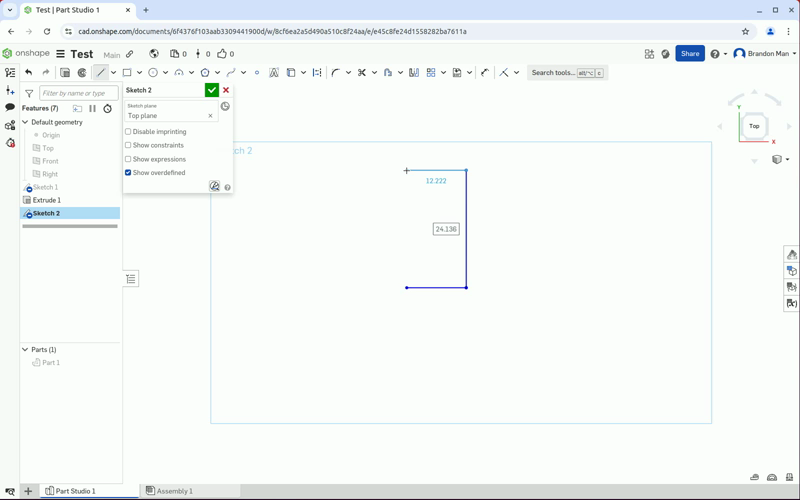
mouse_move(406, 287)
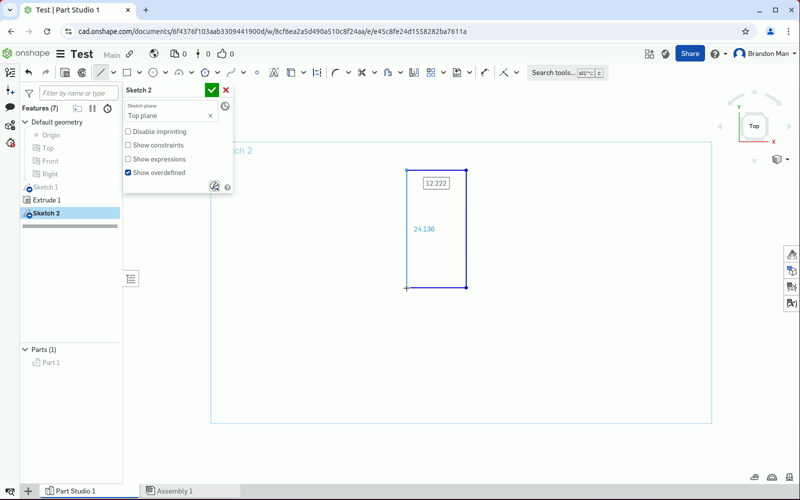
key_up(shift)
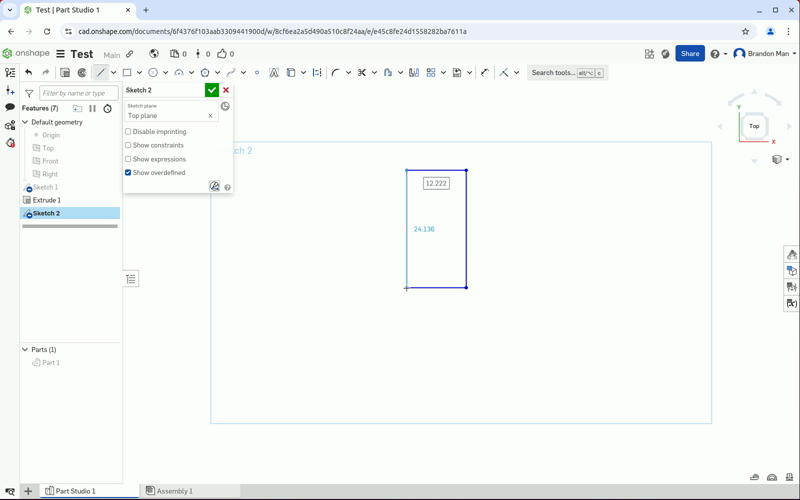
click(406, 287)
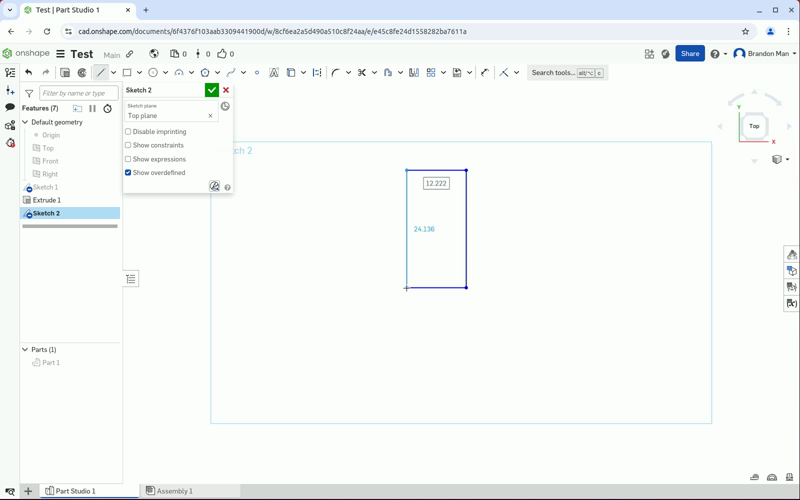
key(esc)
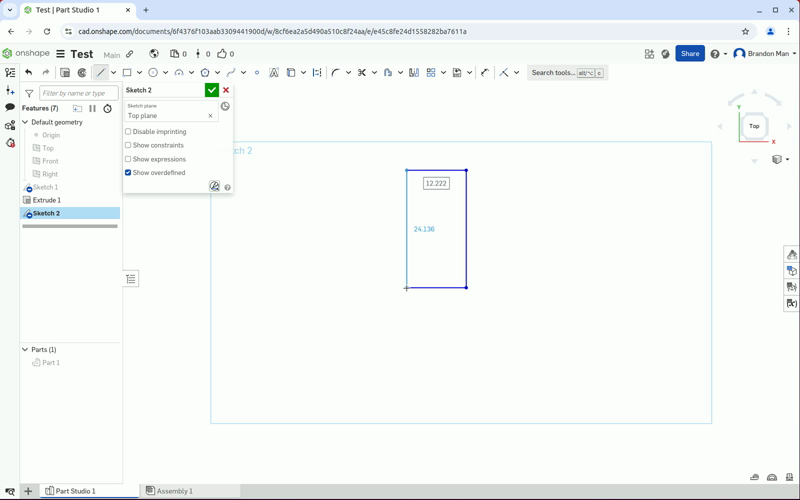
key(l)
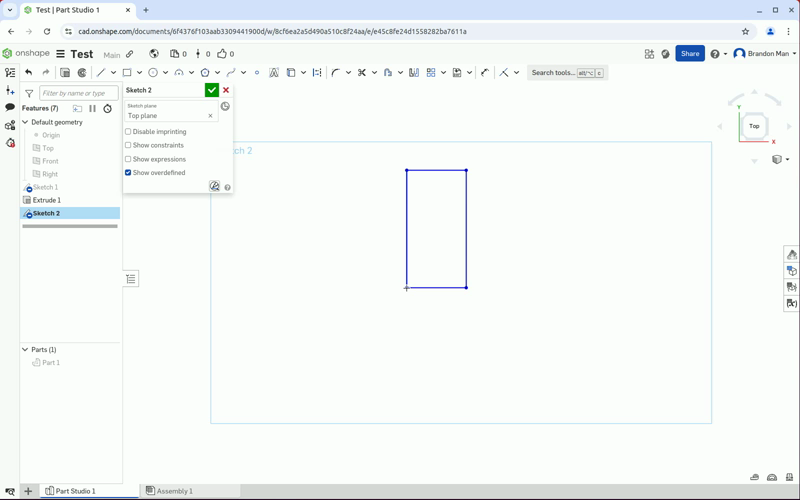
key_down(shift)
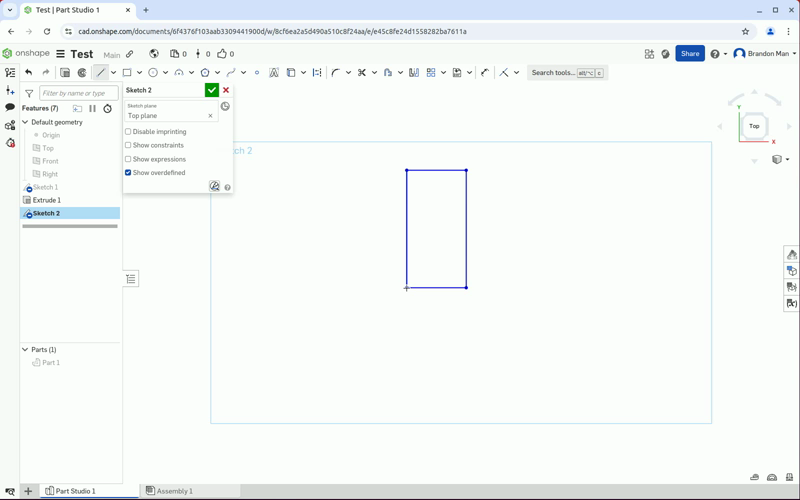
mouse_move(409, 238)
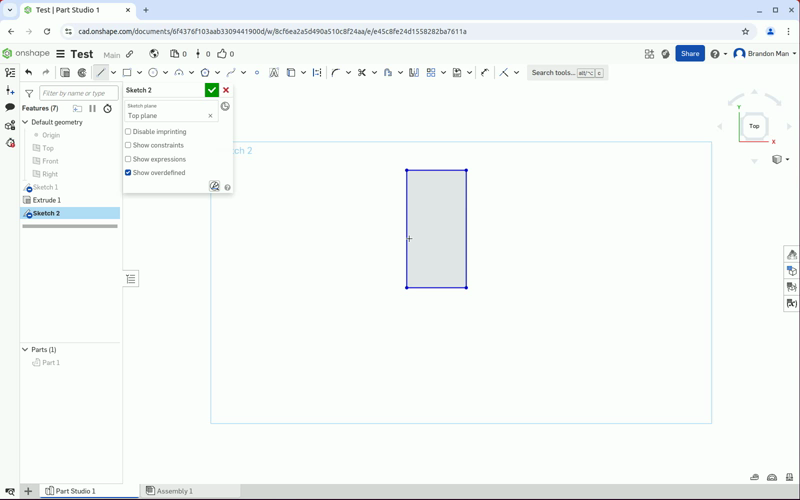
click(409, 238)
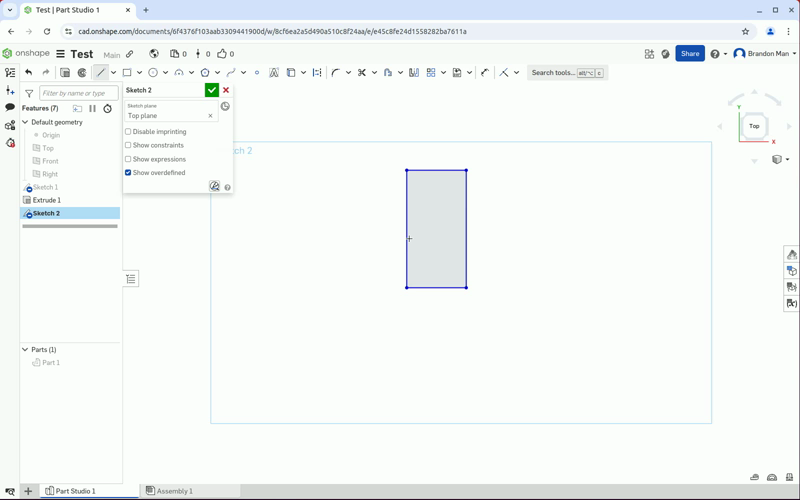
key_up(shift)
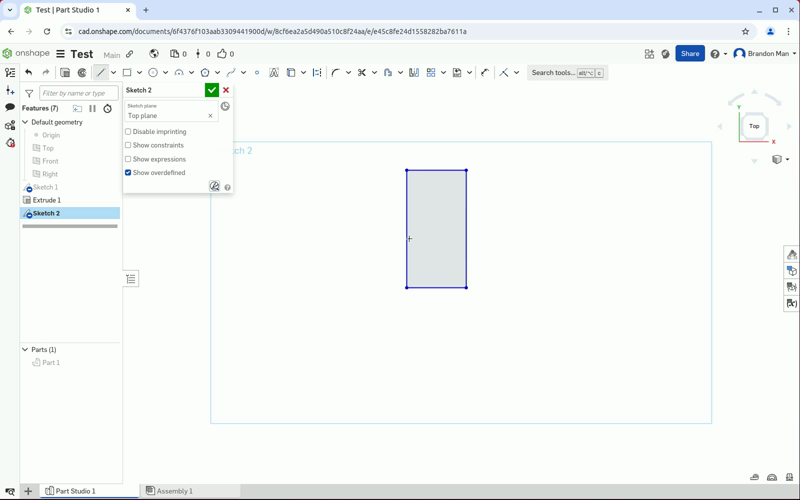
key_down(shift)
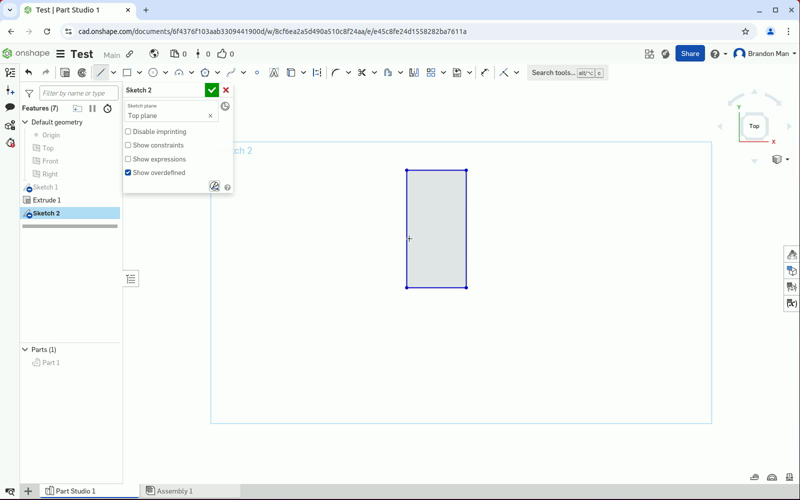
mouse_move(439, 238)
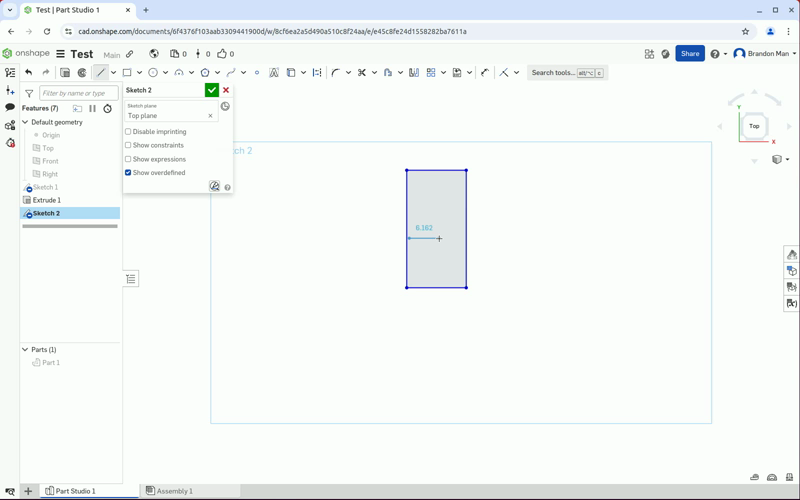
mouse_move(424, 238)
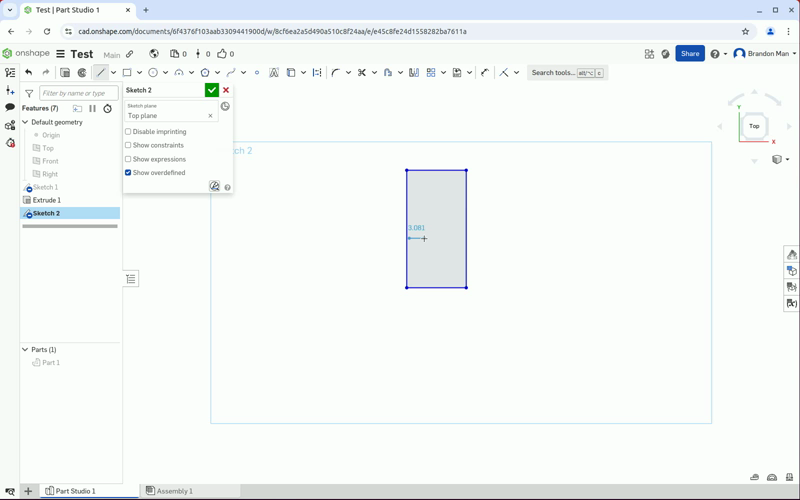
click(424, 238)
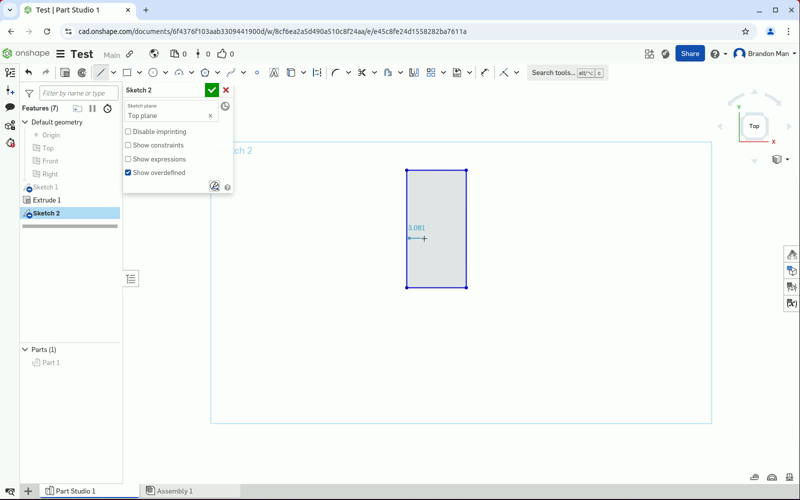
key_up(shift)
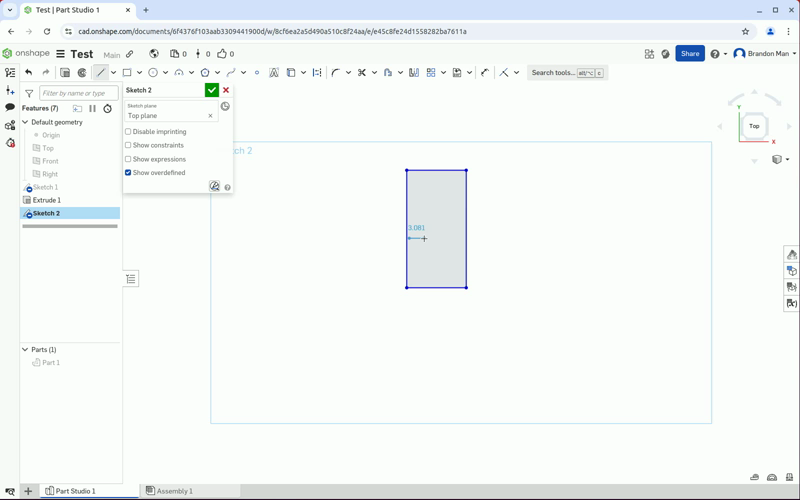
key_down(shift)
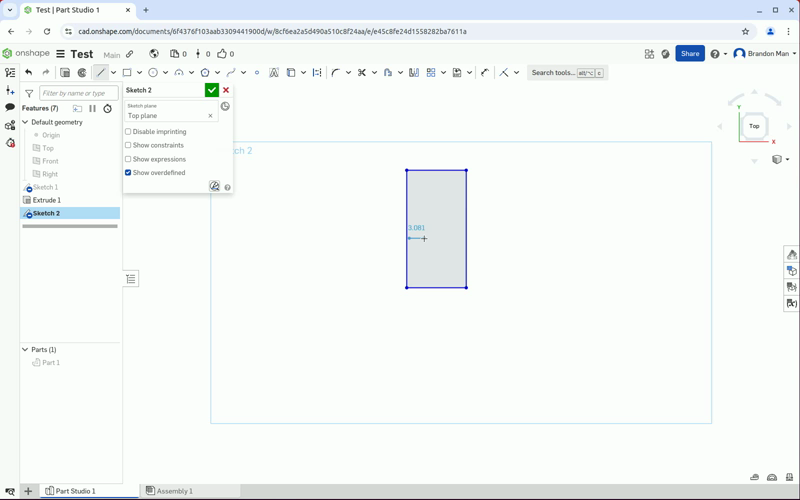
mouse_move(454, 238)
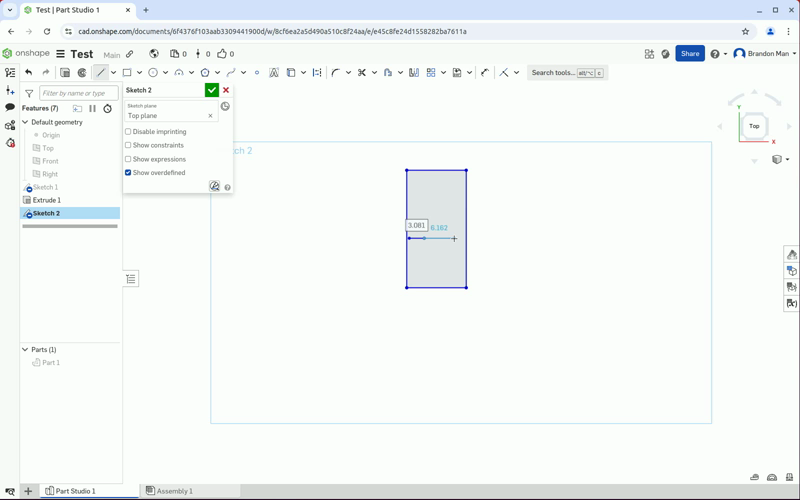
mouse_move(424, 282)
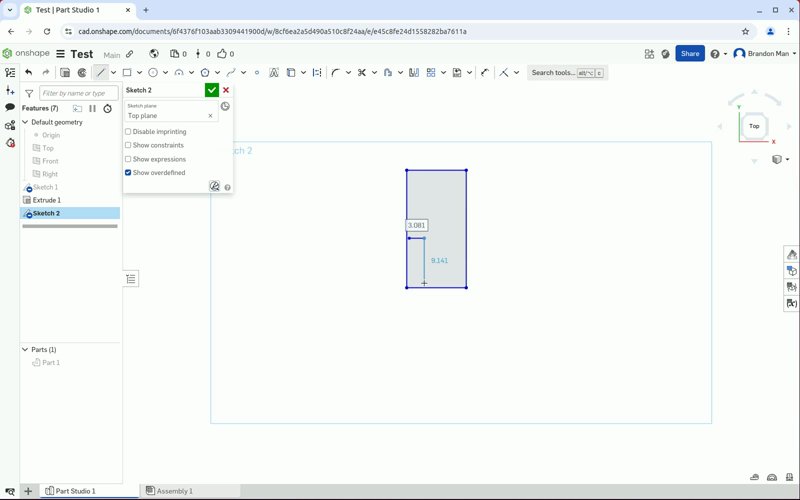
click(424, 282)
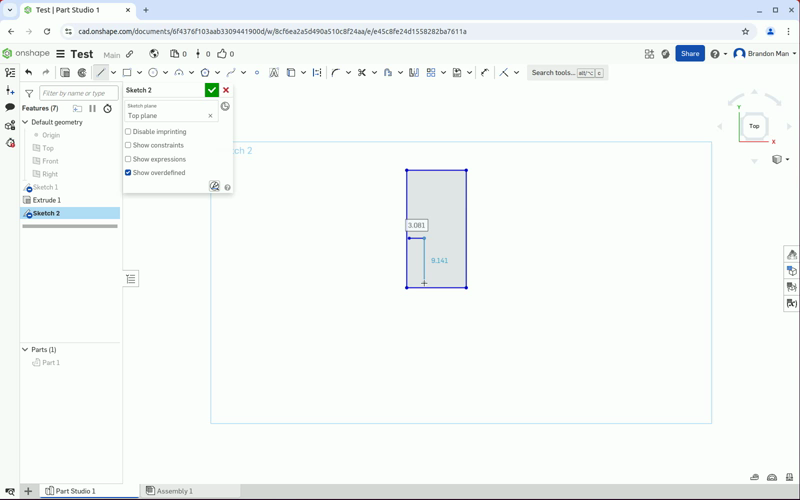
key_up(shift)
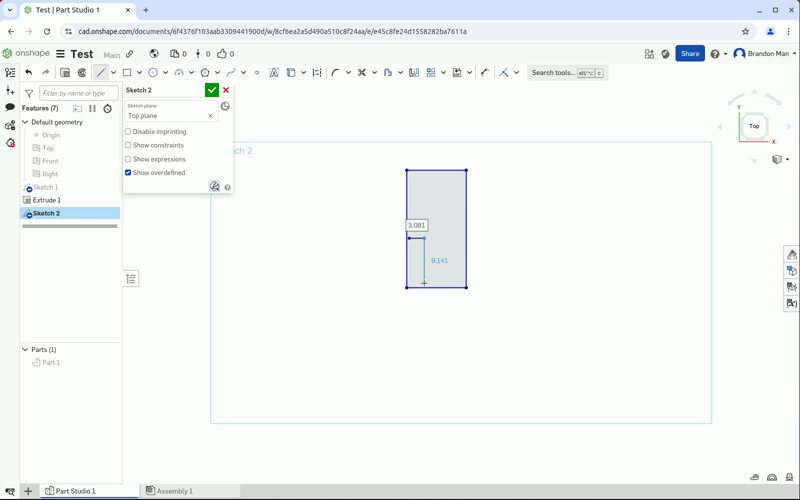
key_down(shift)
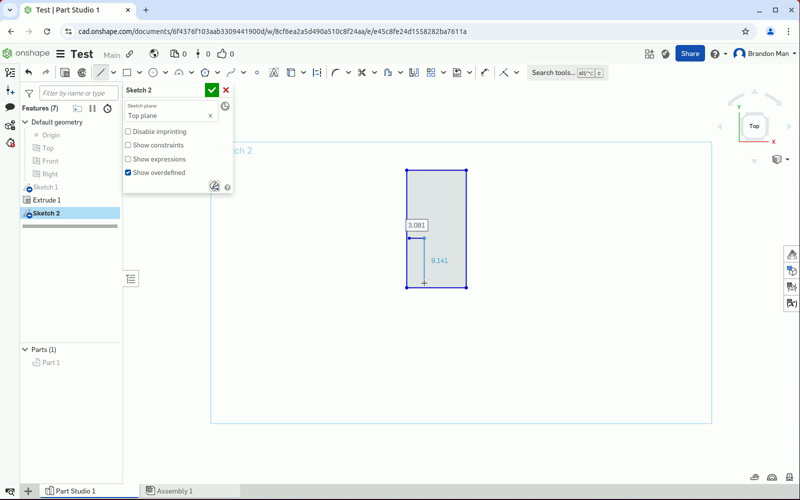
mouse_move(454, 282)
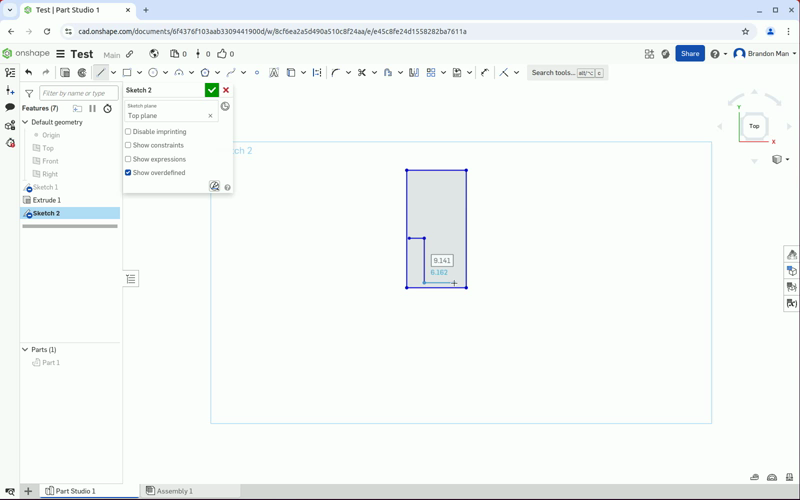
mouse_move(461, 282)
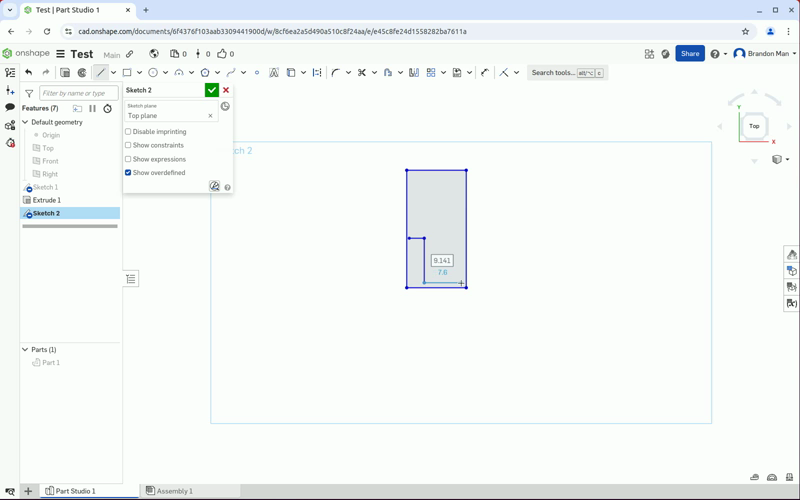
click(461, 282)
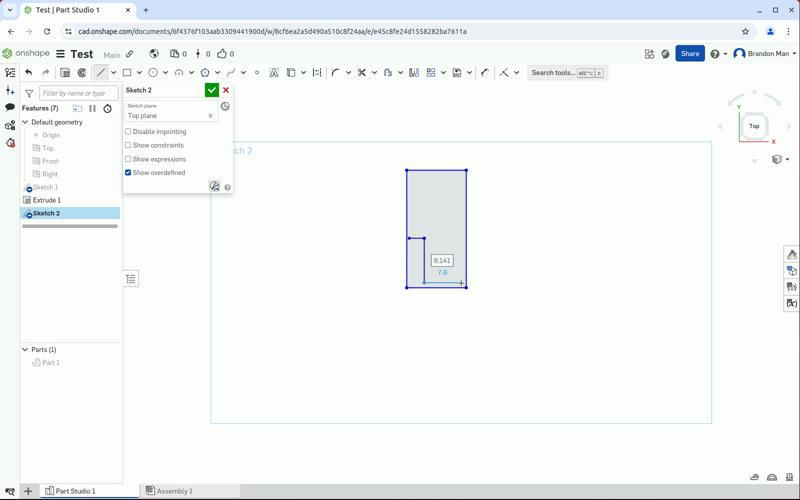
key_up(shift)
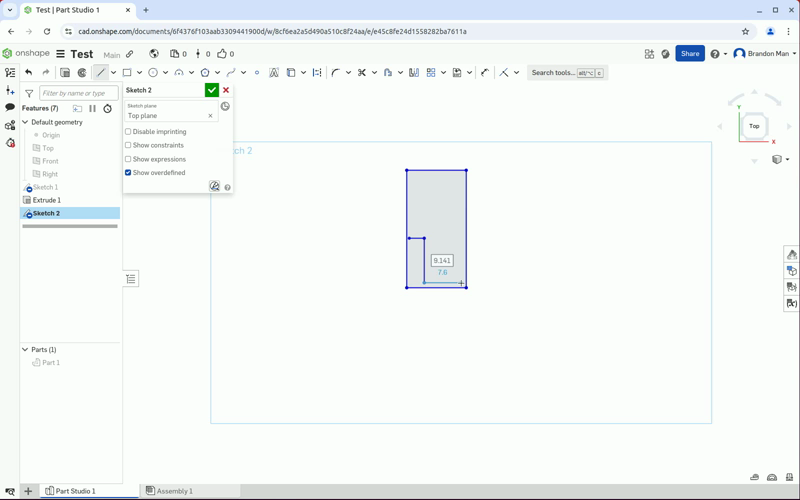
key_down(shift)
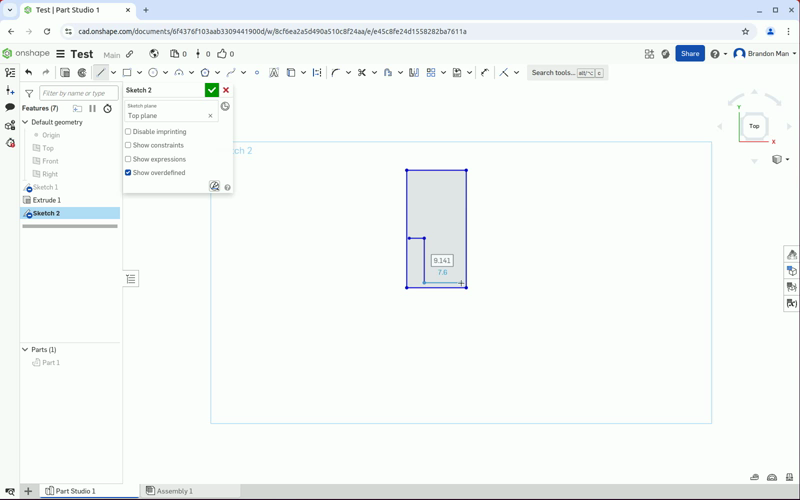
mouse_move(461, 200)
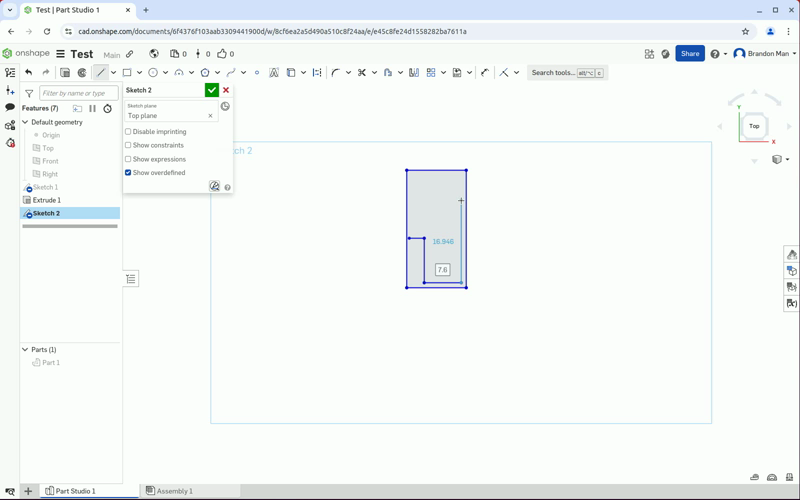
click(461, 200)
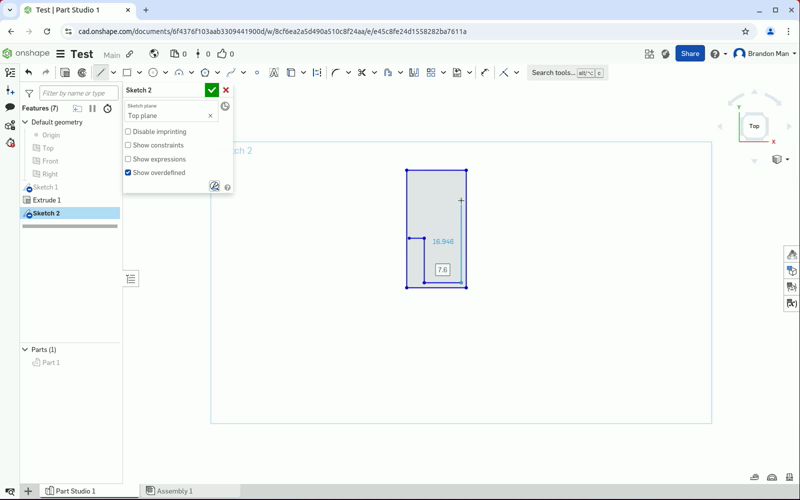
key_up(shift)
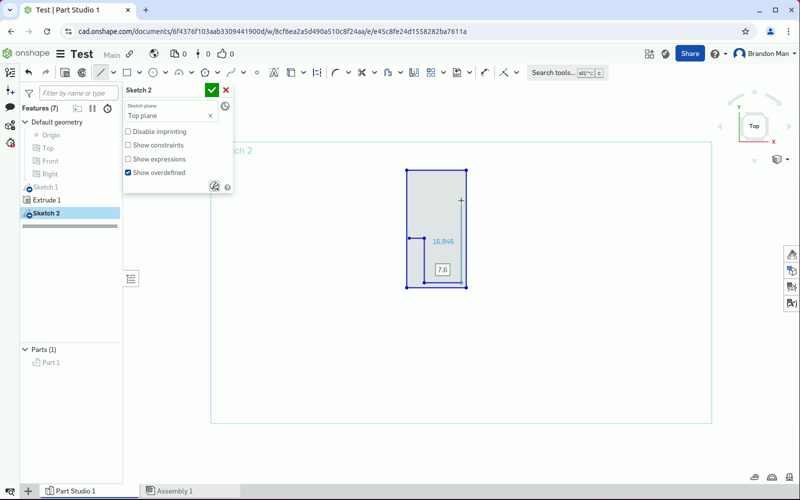
key_down(shift)
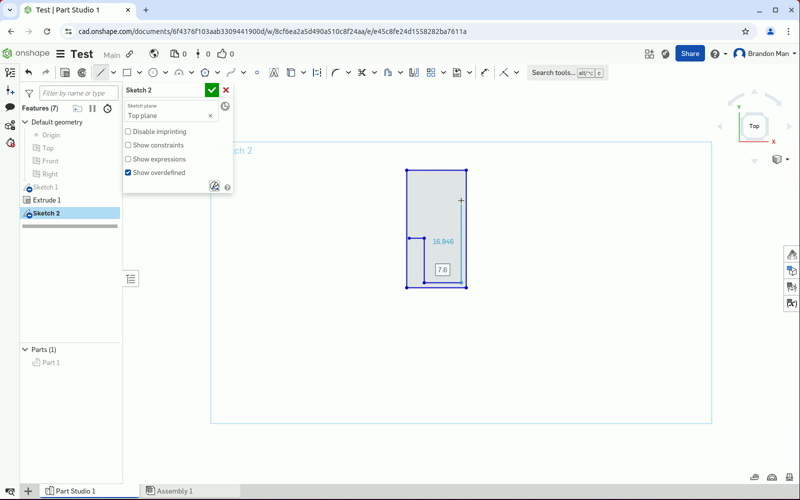
mouse_move(491, 200)
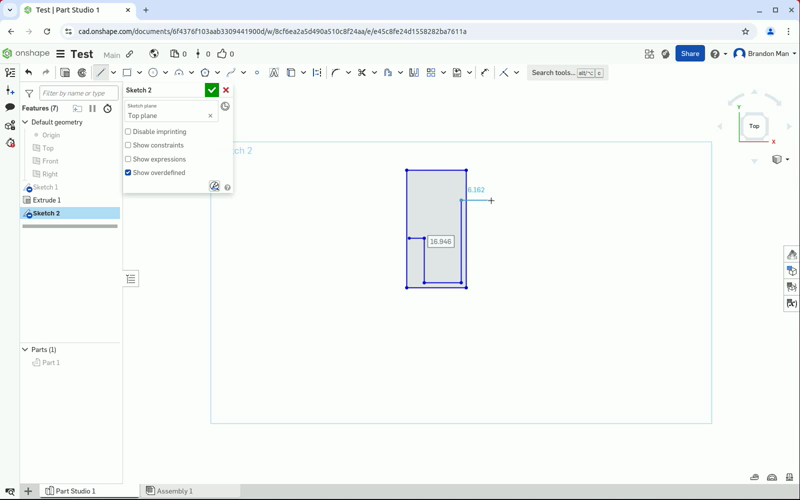
mouse_move(461, 189)
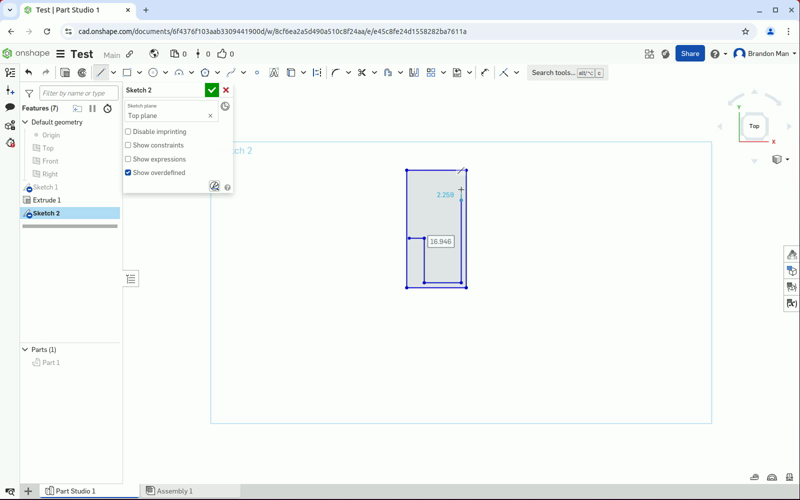
click(461, 189)
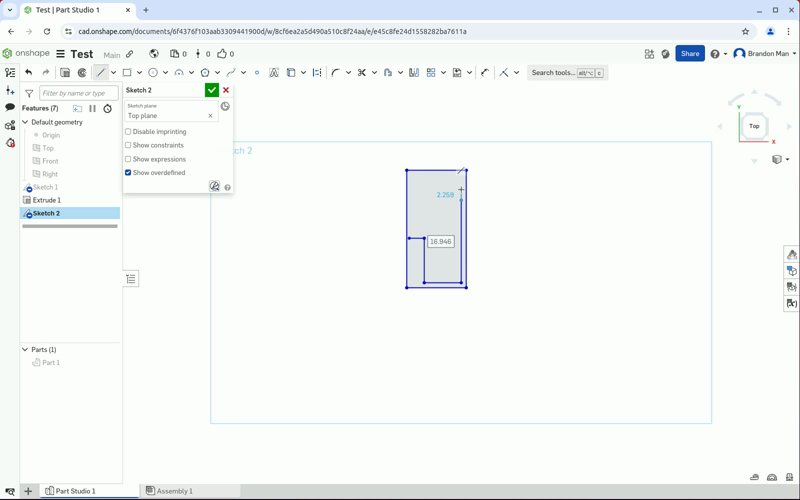
key_up(shift)
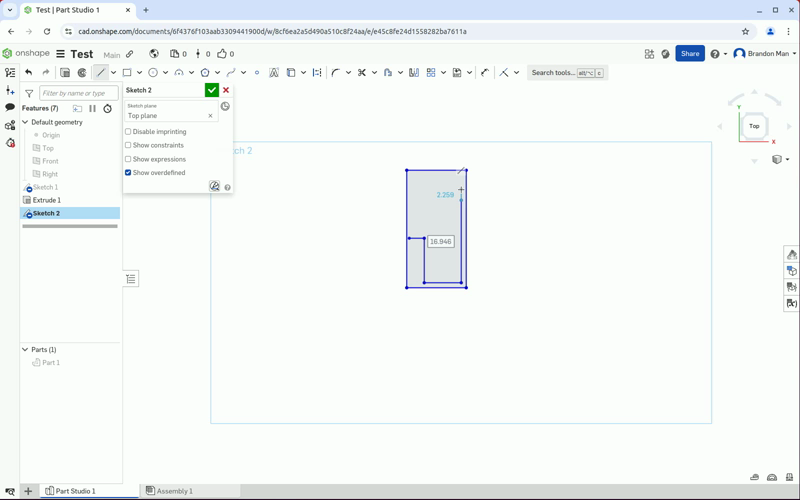
key_down(shift)
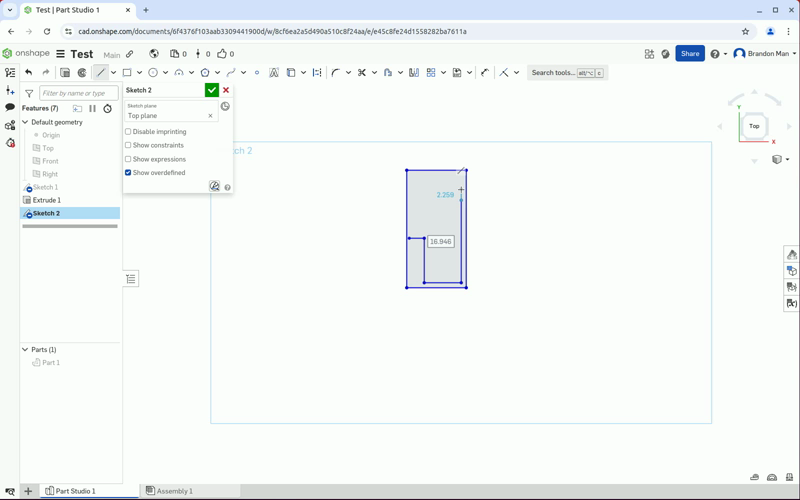
mouse_move(491, 189)
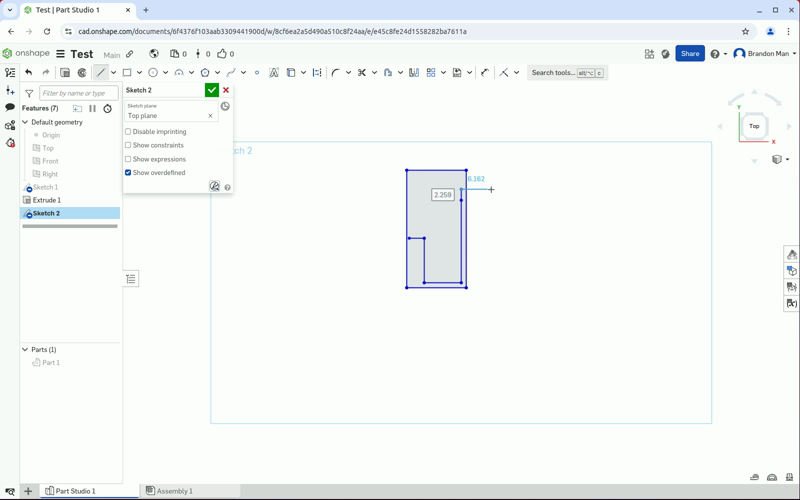
mouse_move(461, 175)
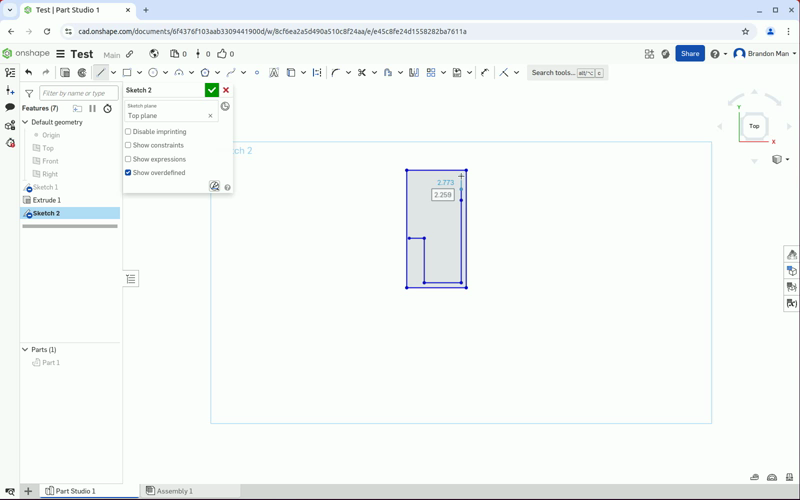
click(461, 175)
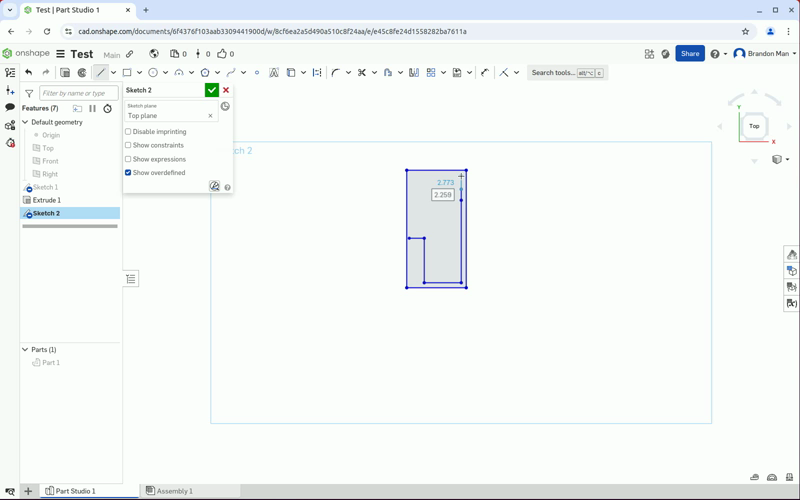
key_up(shift)
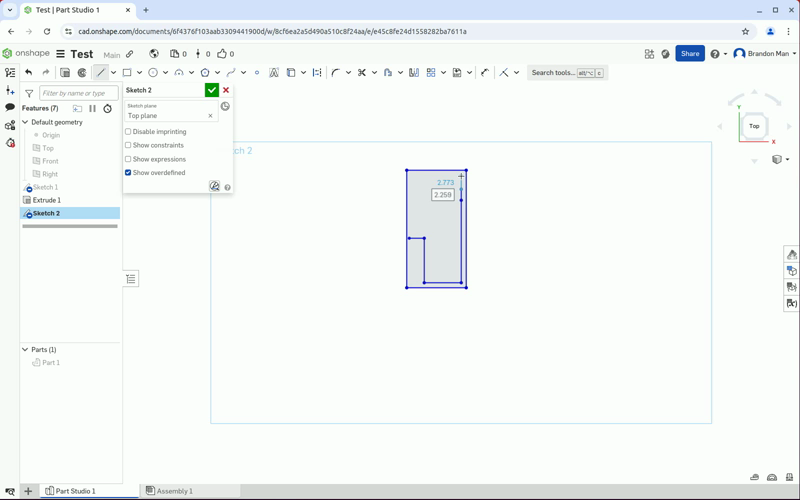
key_down(shift)
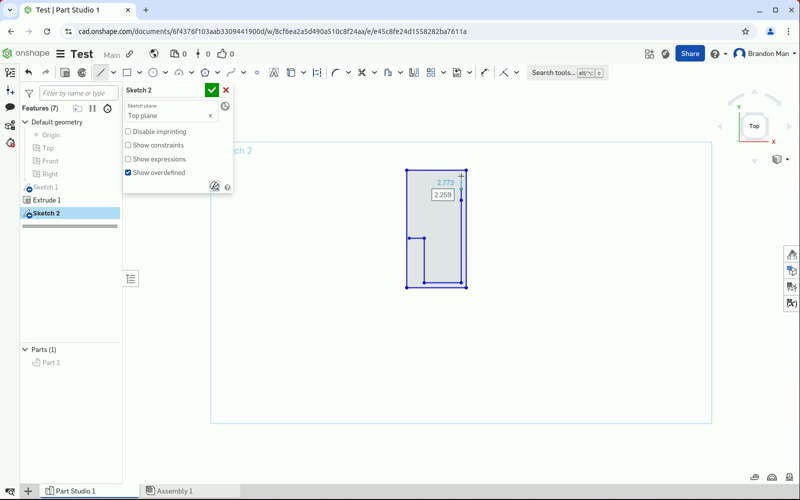
mouse_move(491, 175)
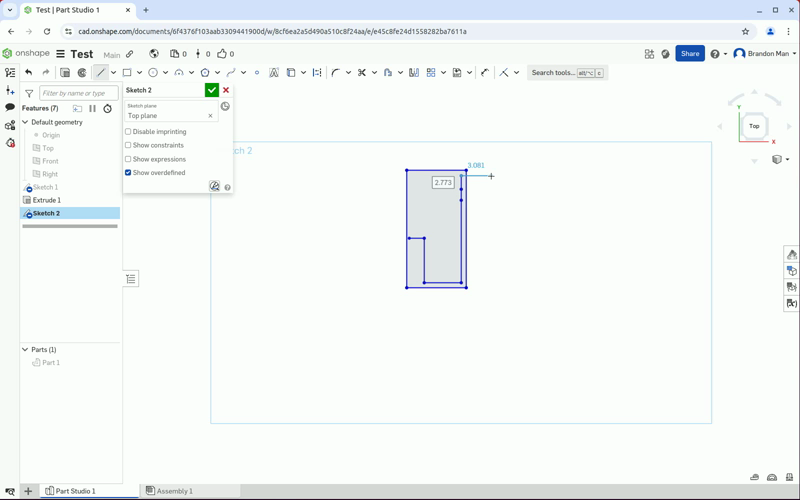
mouse_move(414, 175)
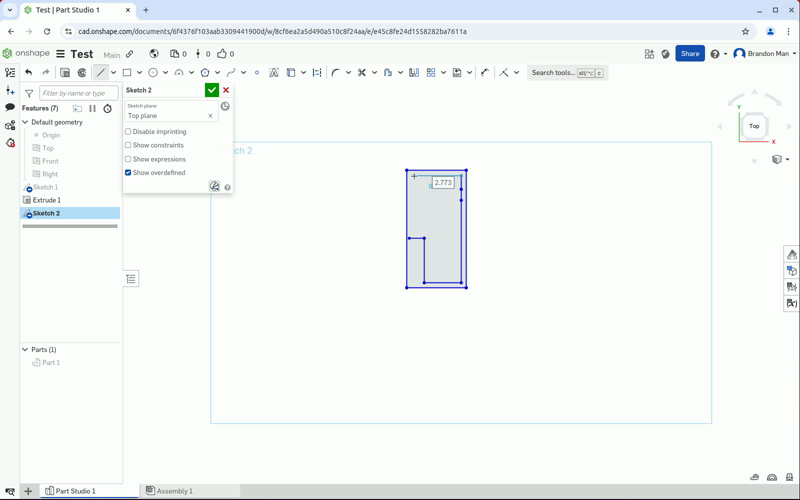
click(414, 175)
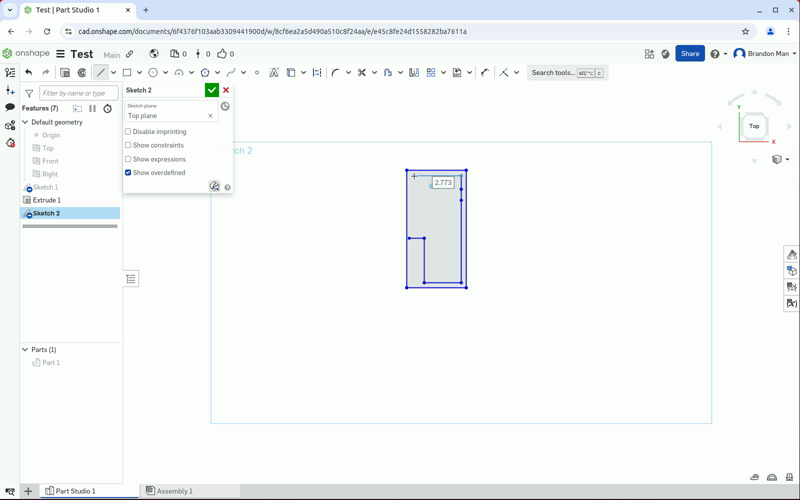
key_up(shift)
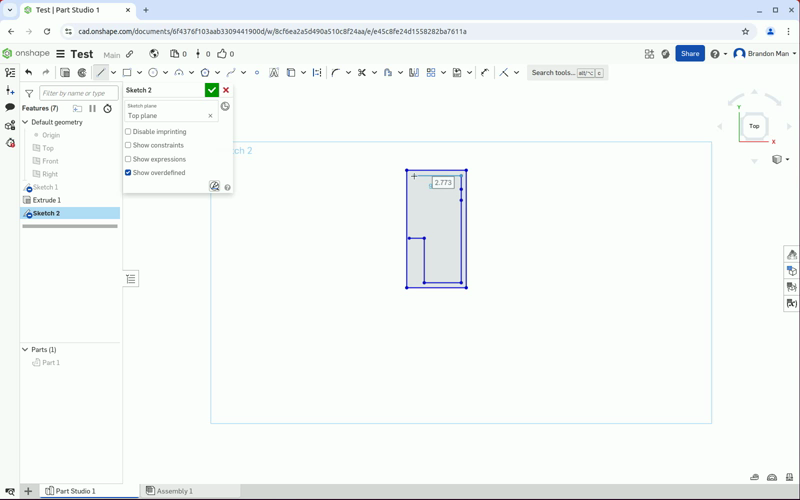
key_down(shift)
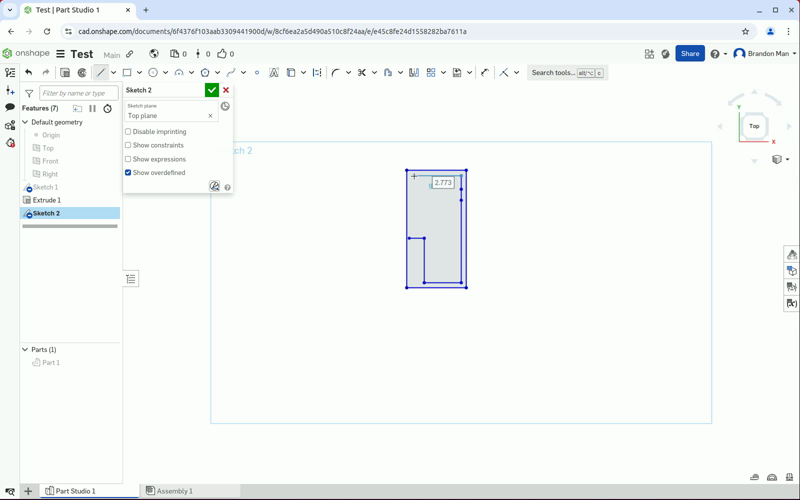
mouse_move(444, 175)
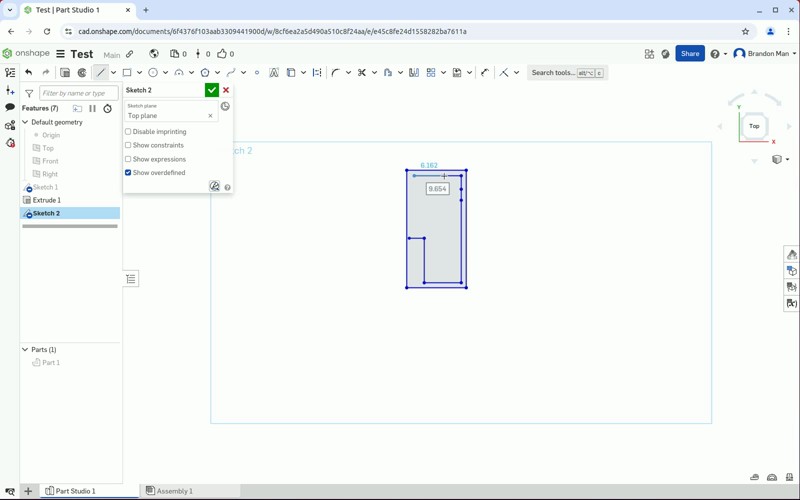
mouse_move(414, 222)
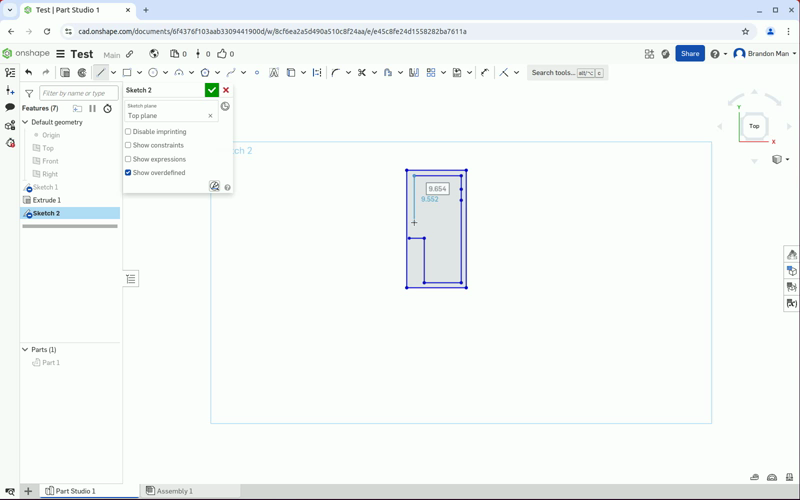
click(414, 222)
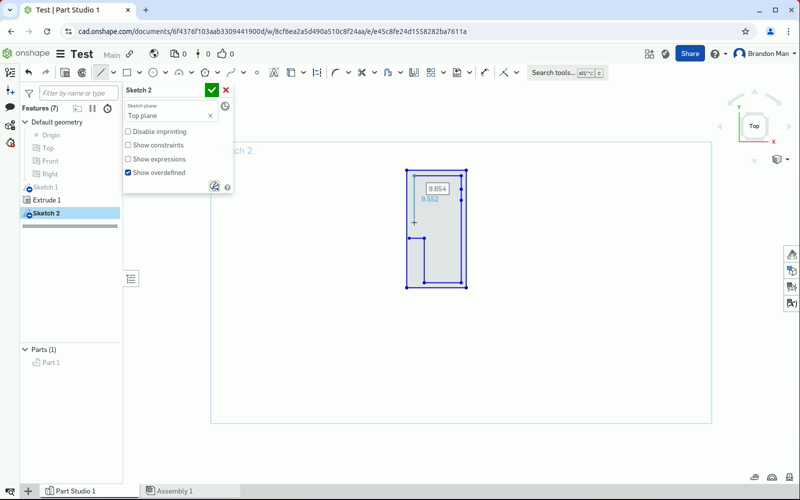
key_up(shift)
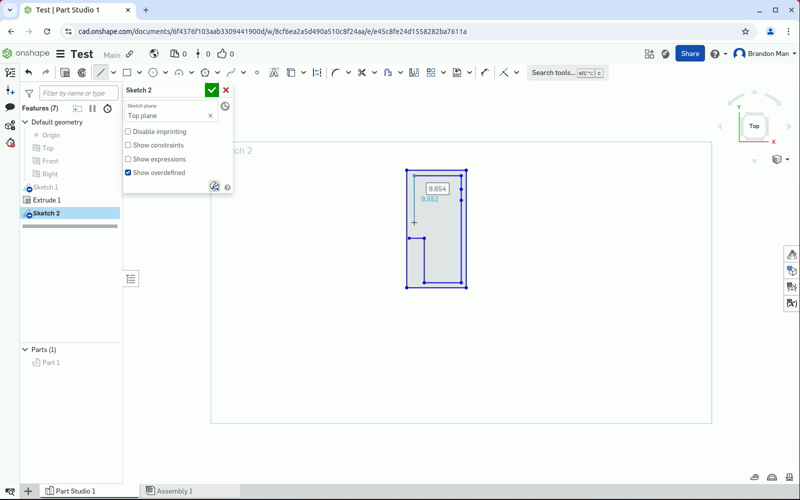
key_down(shift)
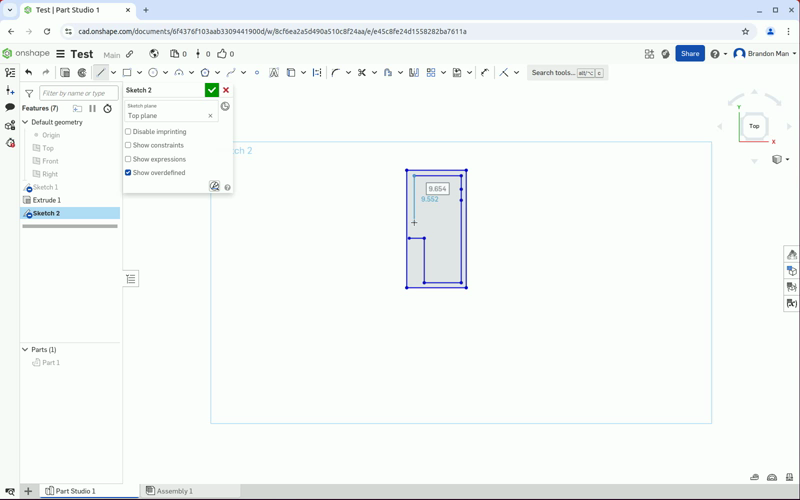
mouse_move(444, 222)
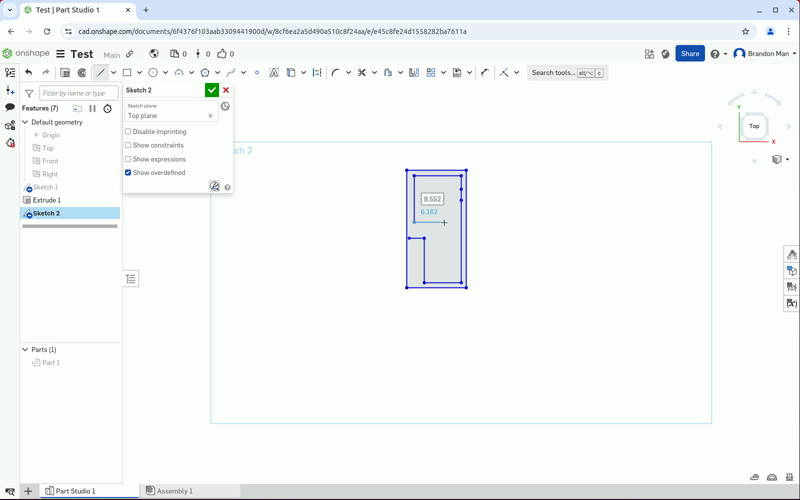
mouse_move(409, 222)
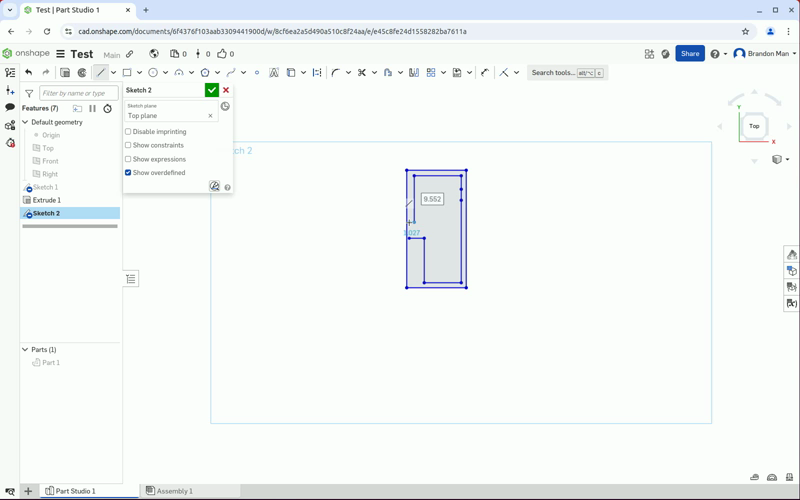
scroll(6)
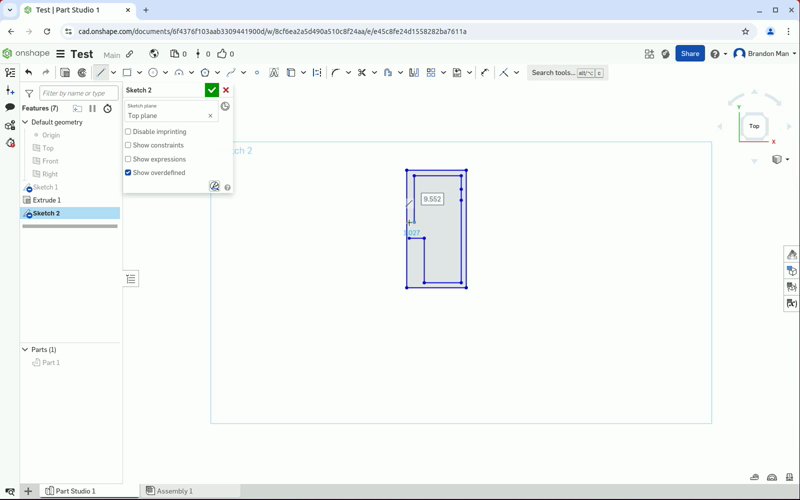
scroll(6)
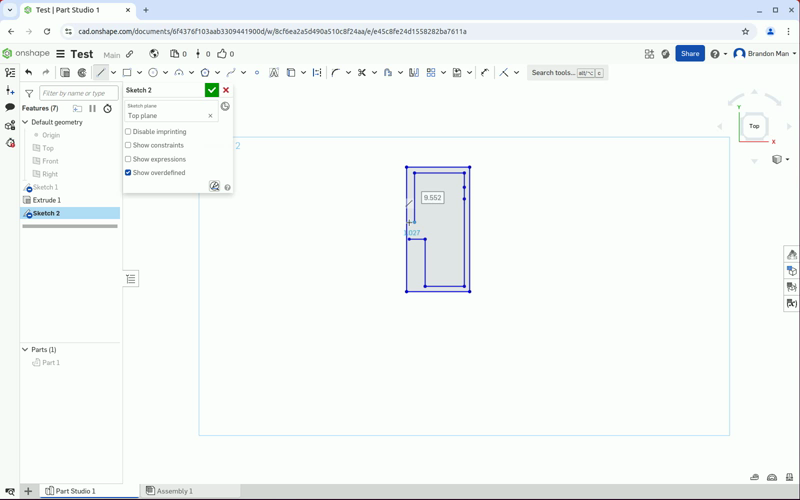
scroll(6)
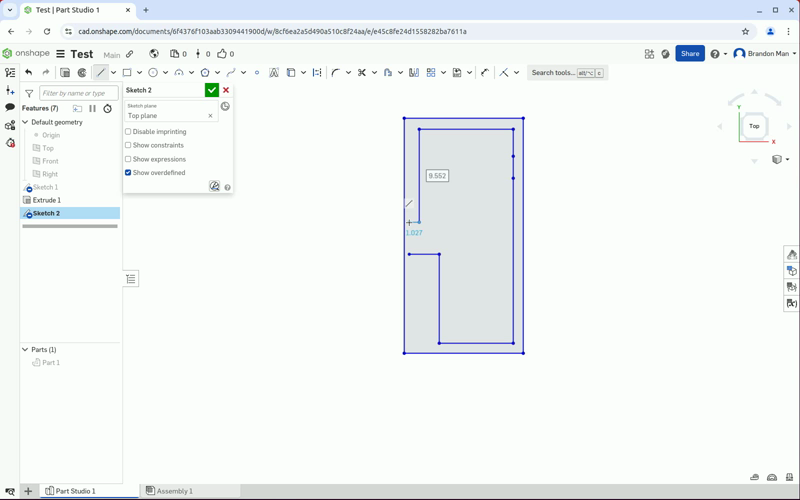
scroll(6)
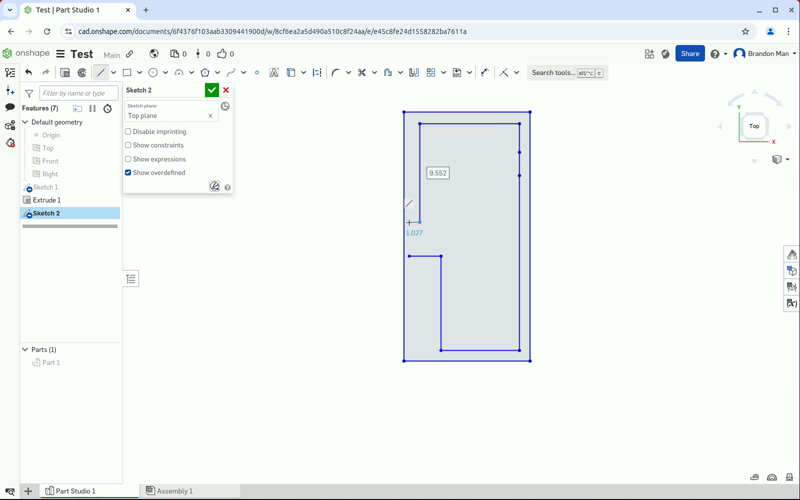
scroll(6)
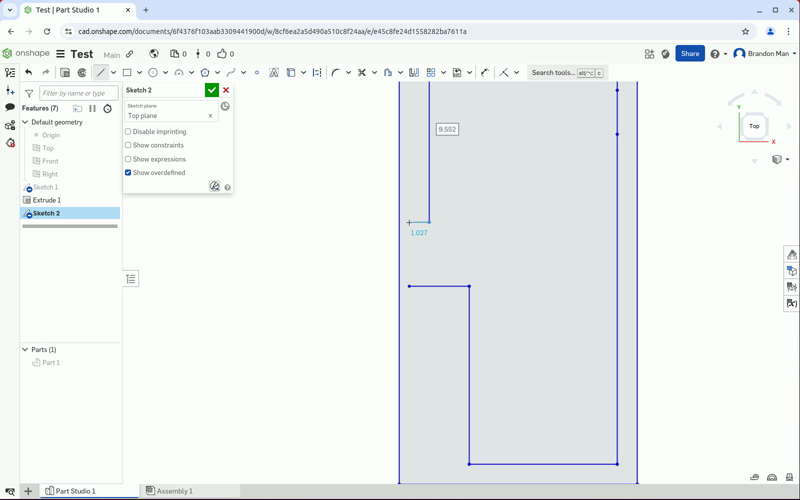
scroll(6)
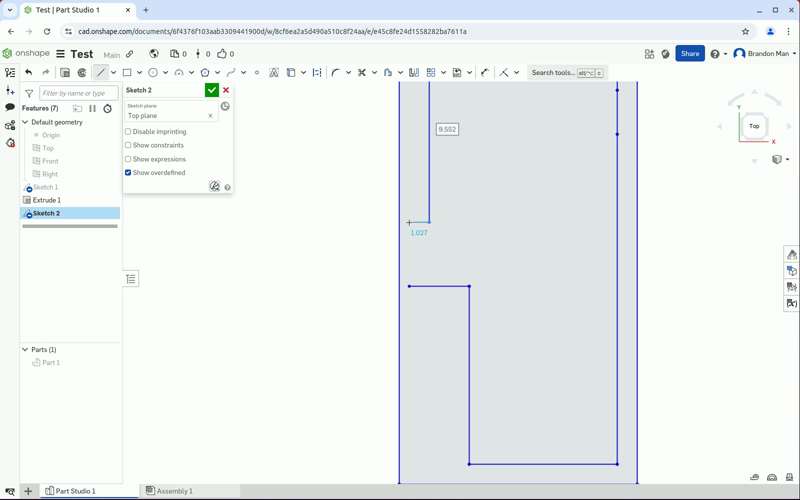
scroll(6)
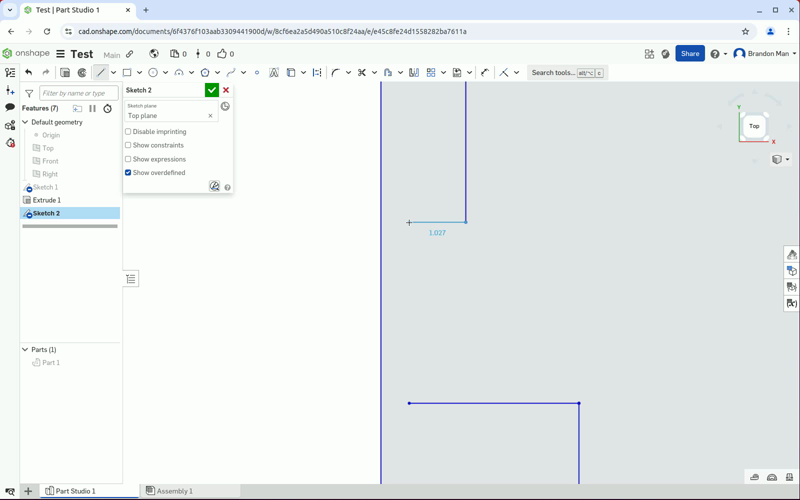
click(409, 222)
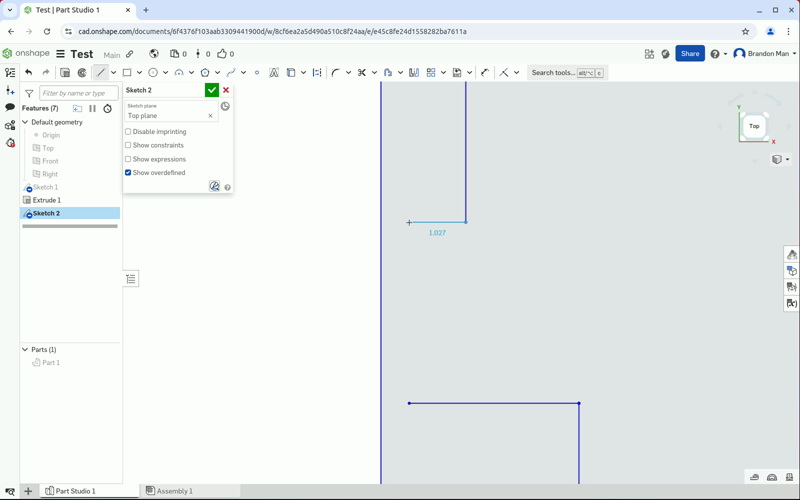
scroll(-6)
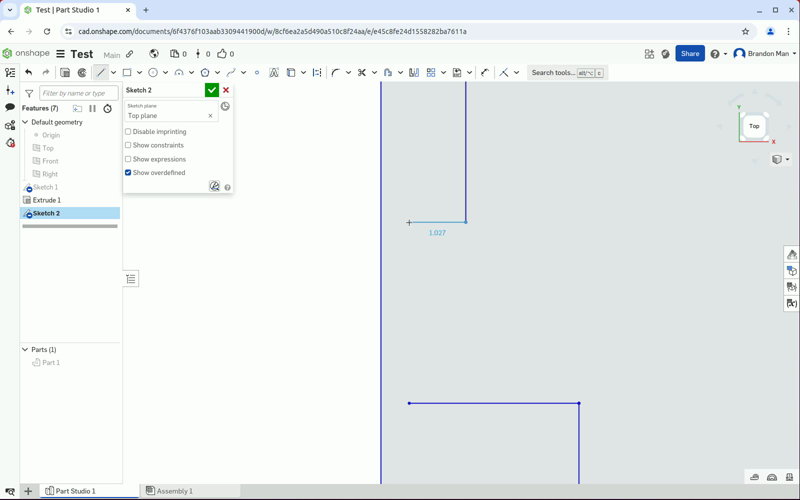
scroll(-6)
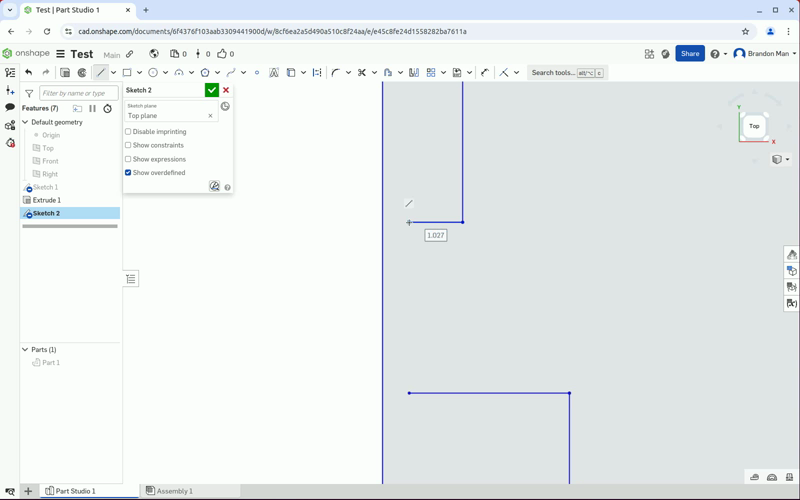
scroll(-6)
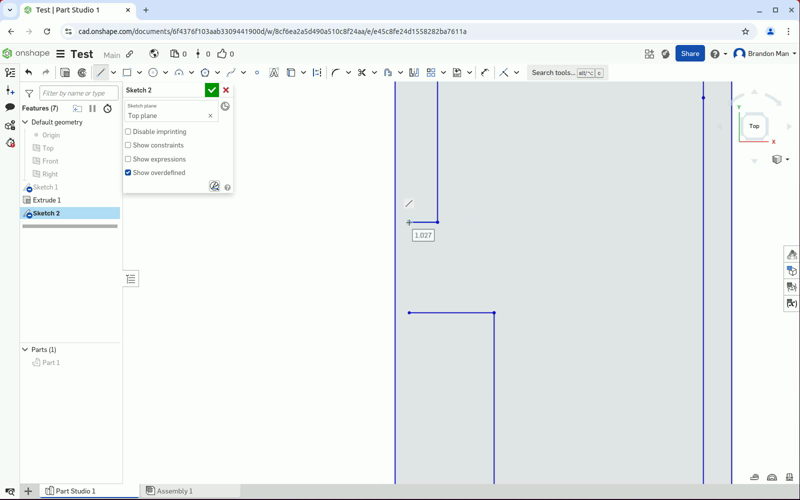
scroll(-6)
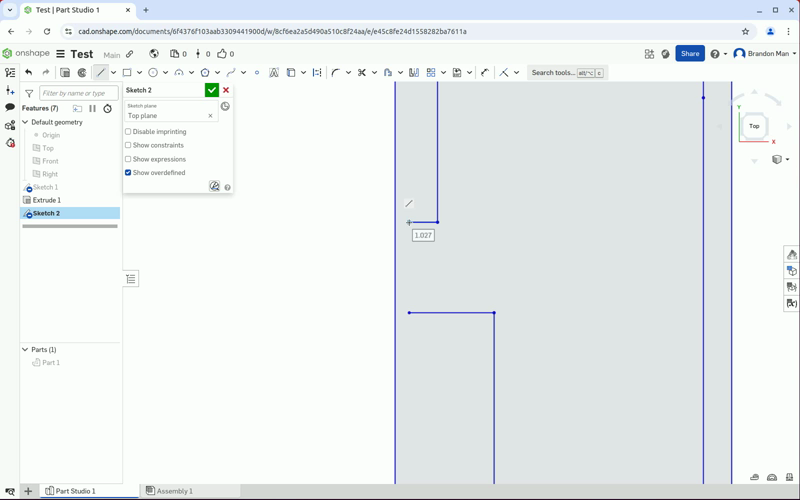
scroll(-6)
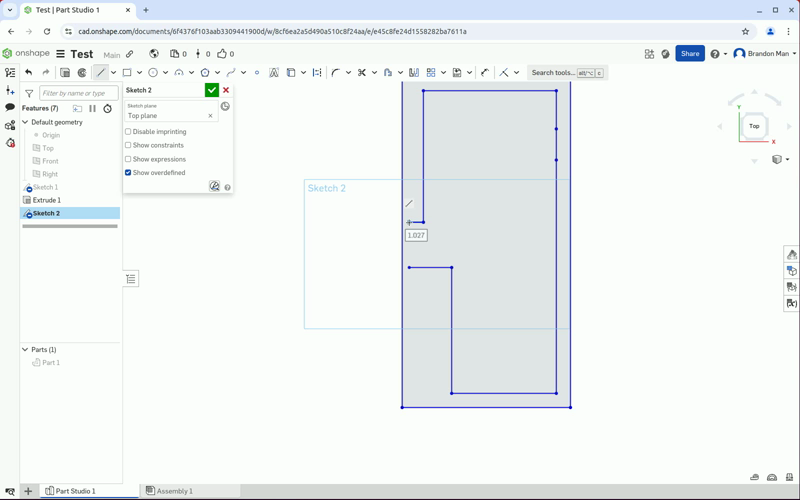
scroll(-6)
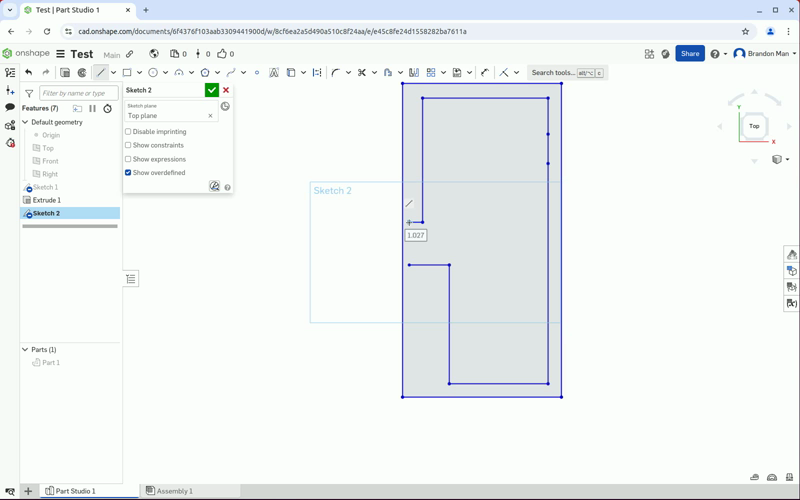
scroll(-6)
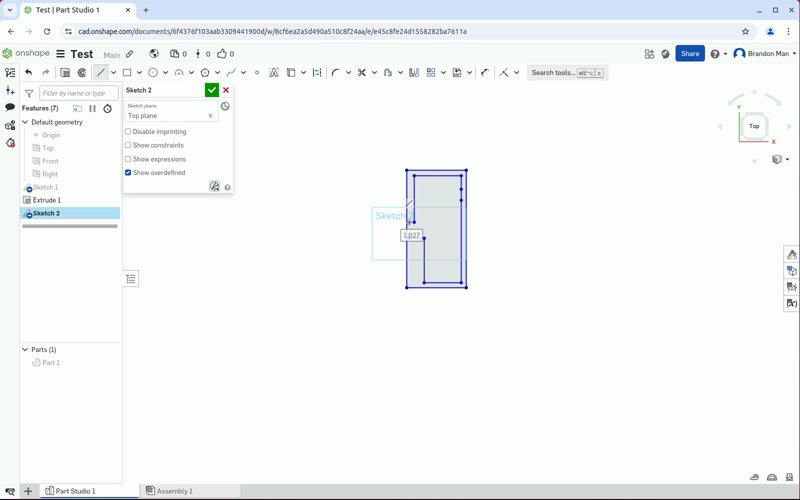
key_up(shift)
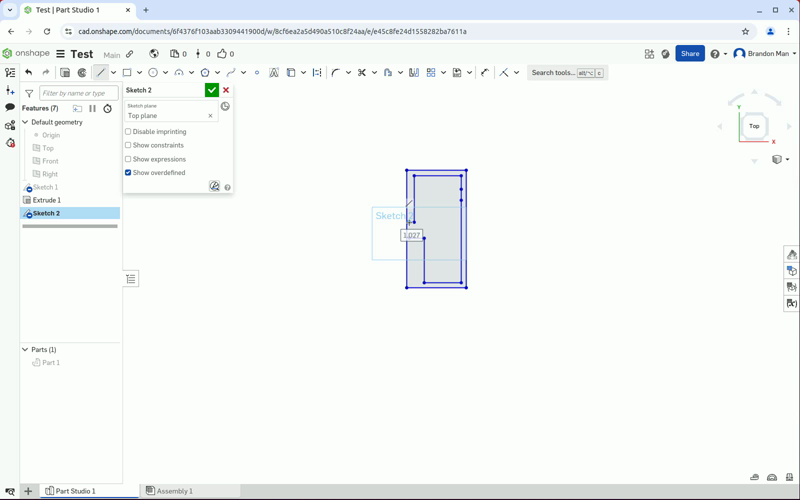
mouse_move(439, 222)
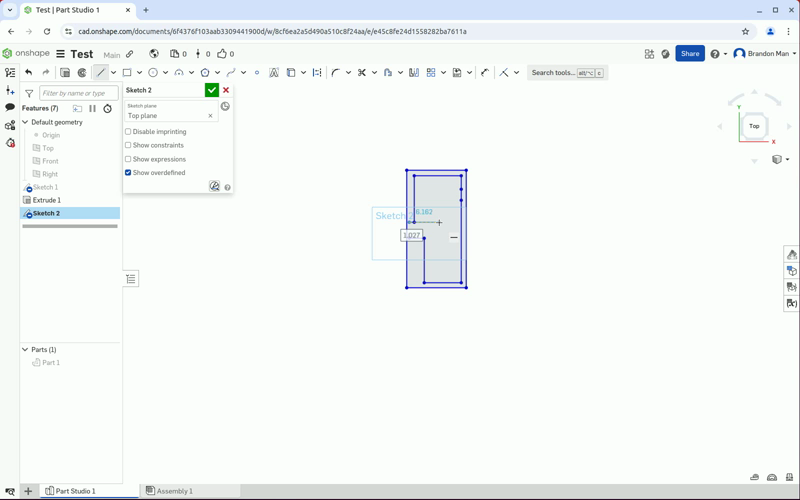
key_down(shift)
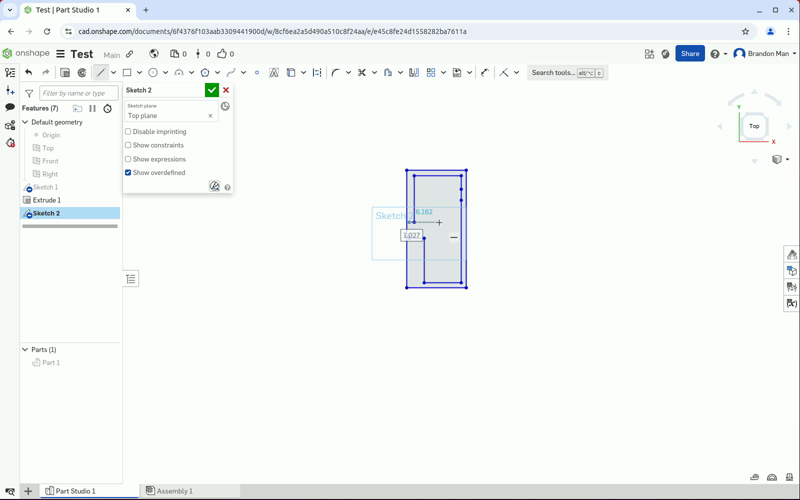
mouse_move(409, 238)
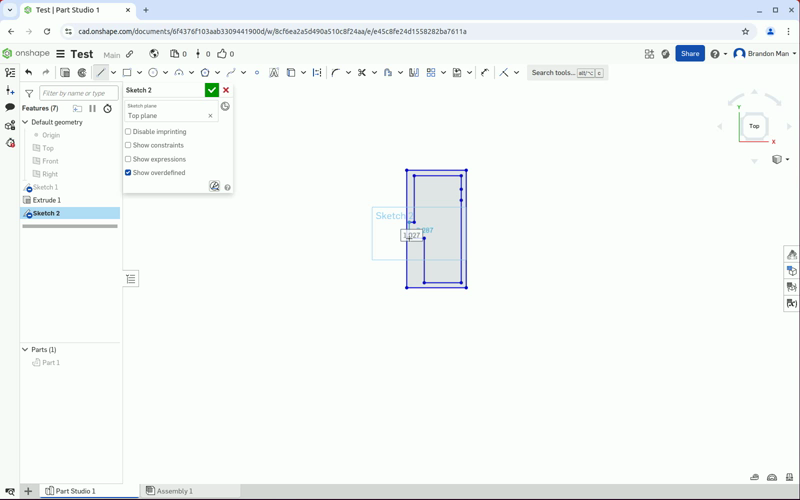
key_up(shift)
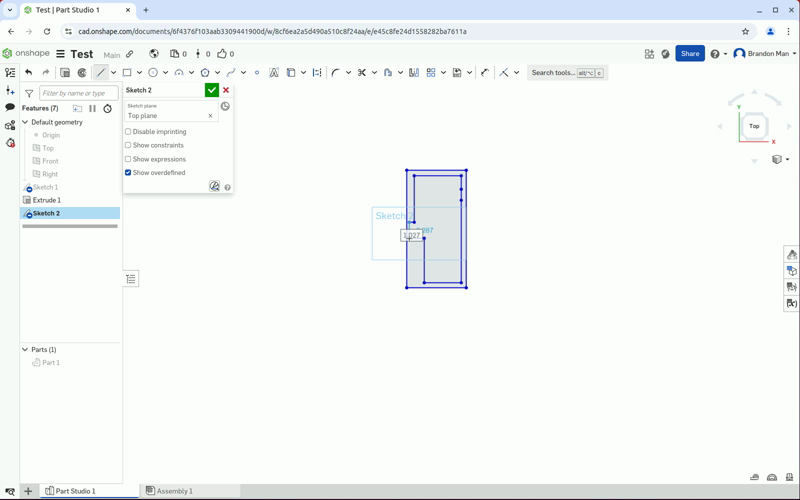
click(409, 238)
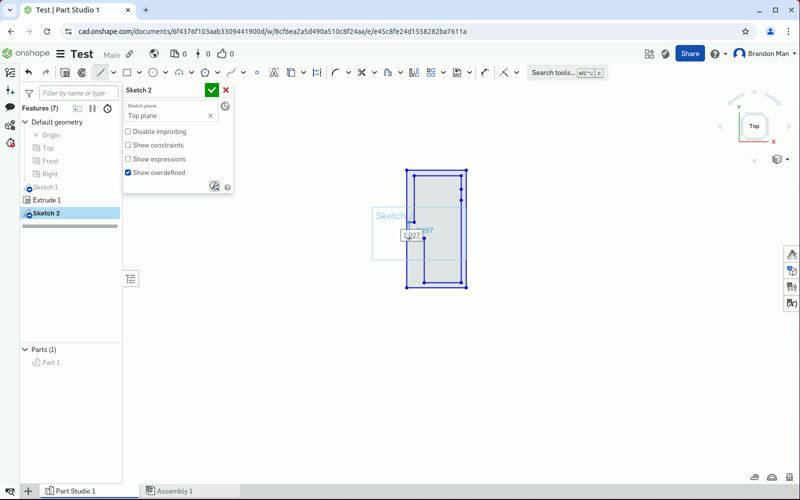
key(esc)
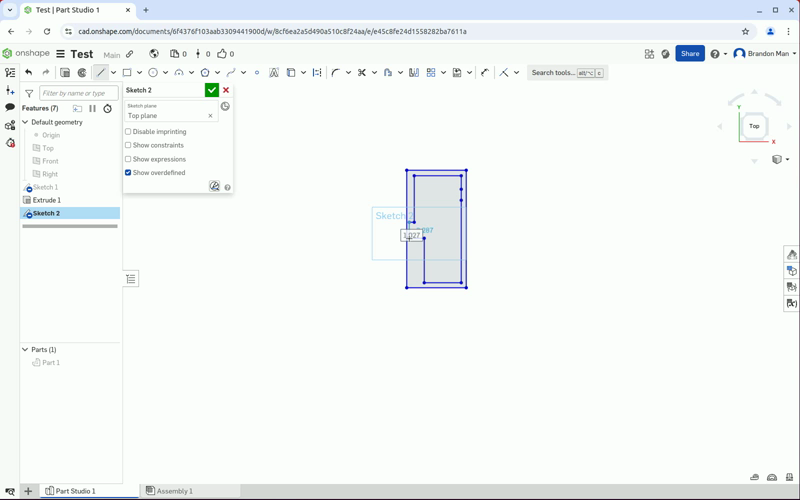
mouse_move(453, 285)
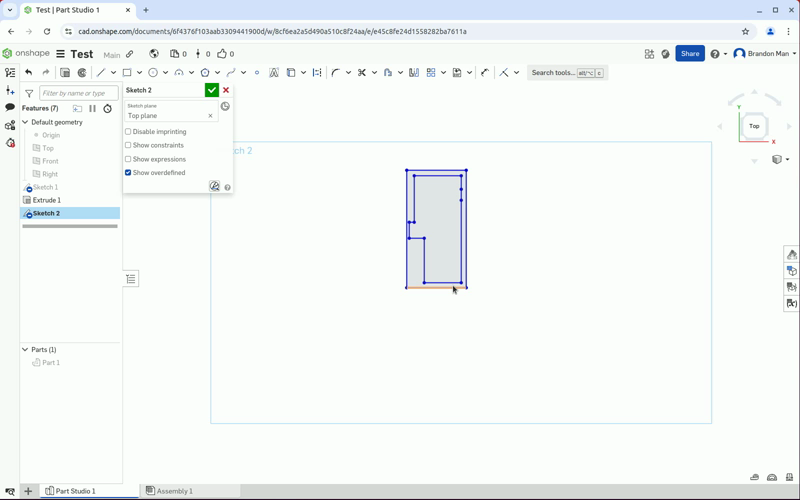
click(453, 285)
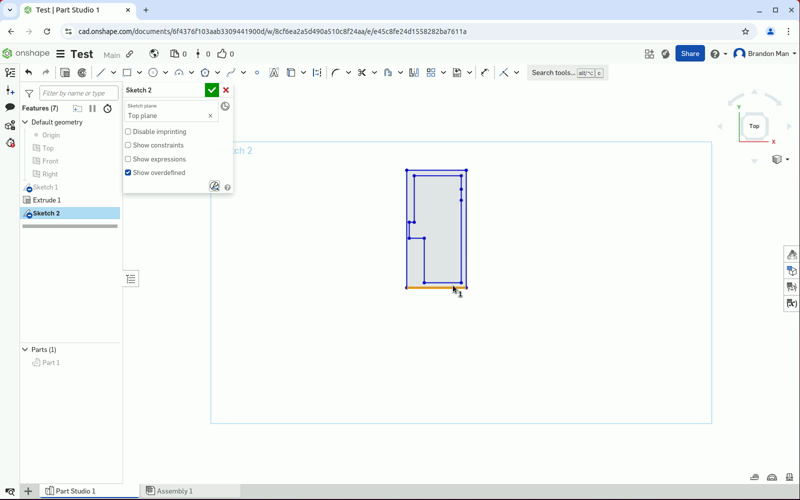
mouse_move(73, 352)
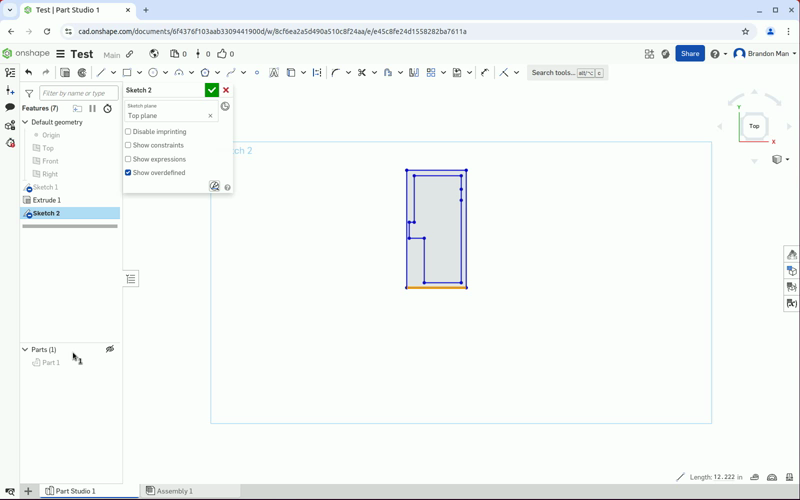
key(shift+y)
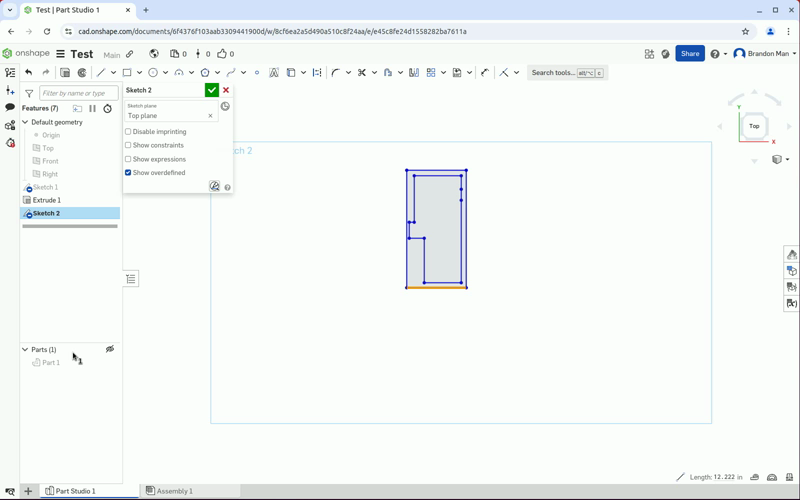
key(shift+e)
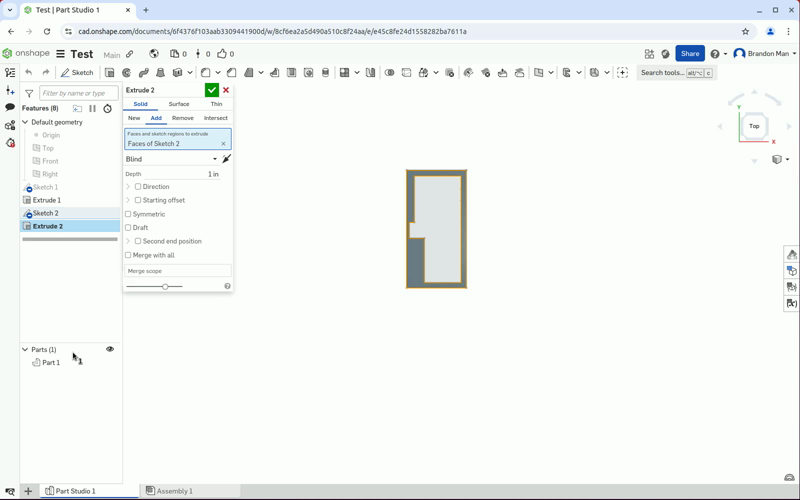
mouse_move(143, 106)
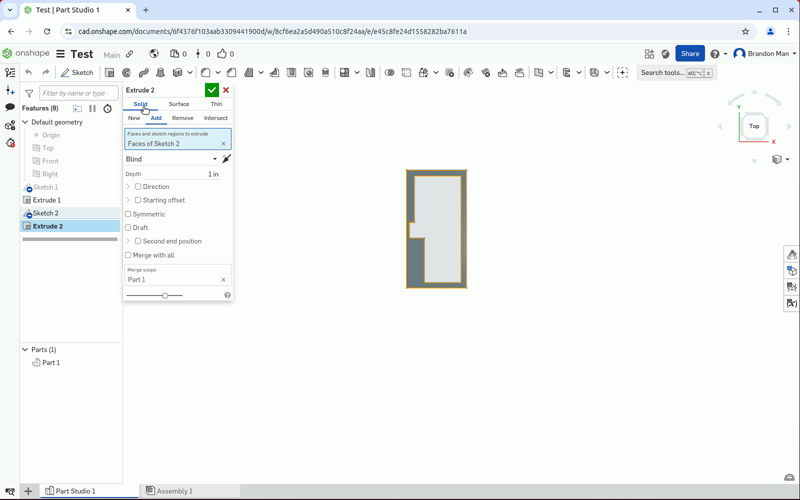
click(143, 106)
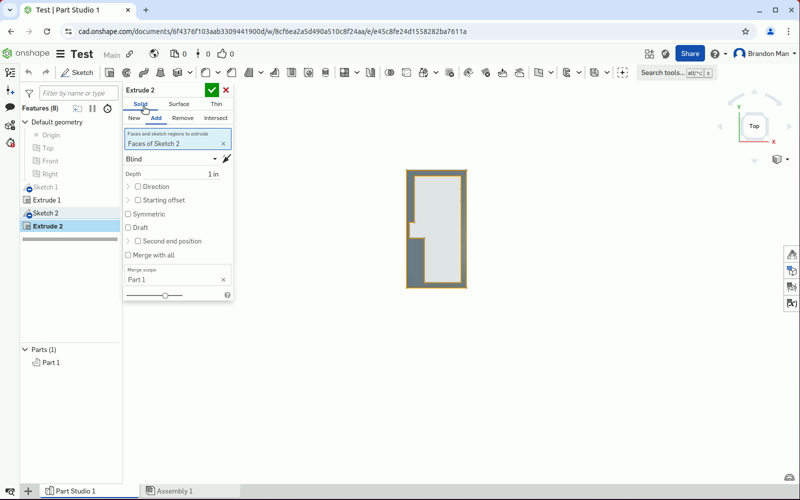
mouse_move(137, 120)
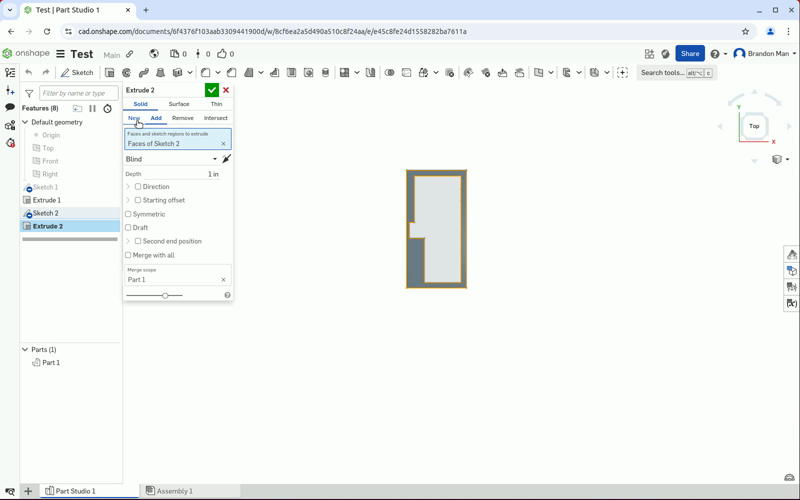
click(137, 120)
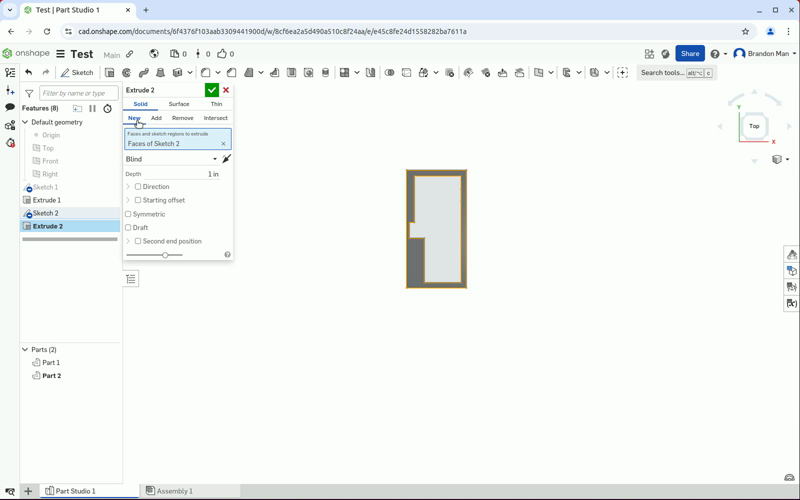
key(tab, 4)
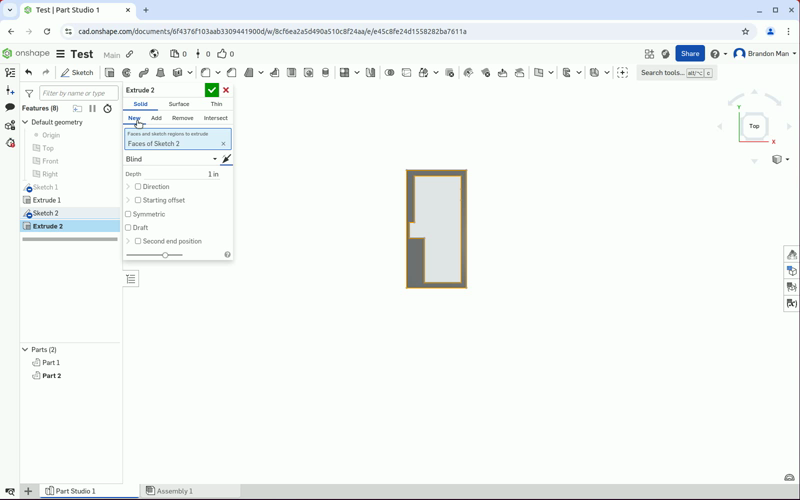
text(-0.241)
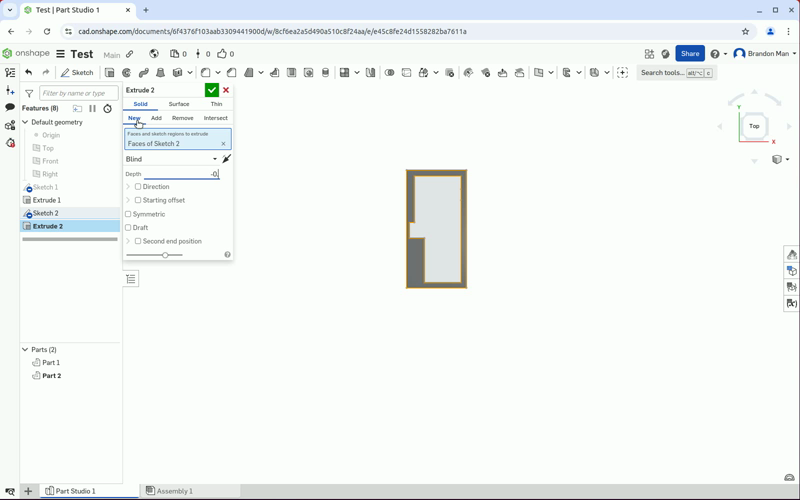
key(enter)
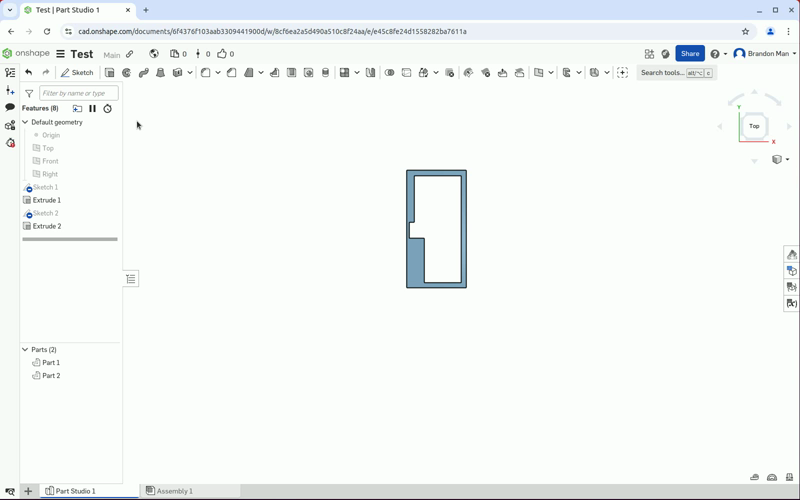
key(shift+h)
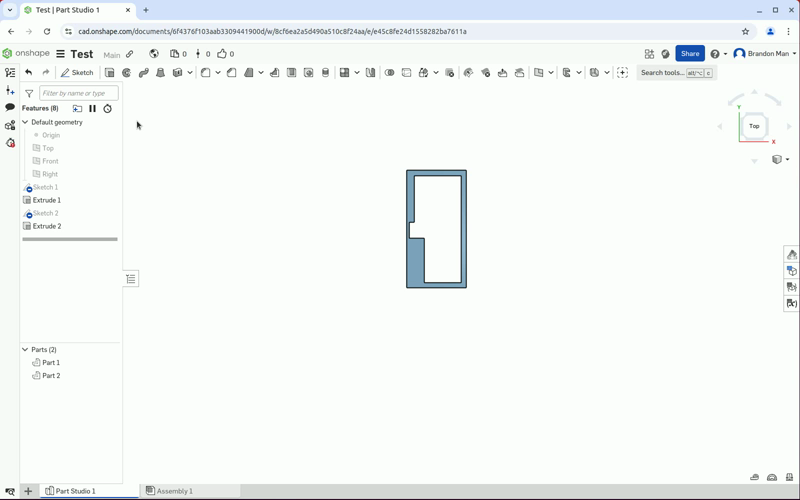
key(shift+h)
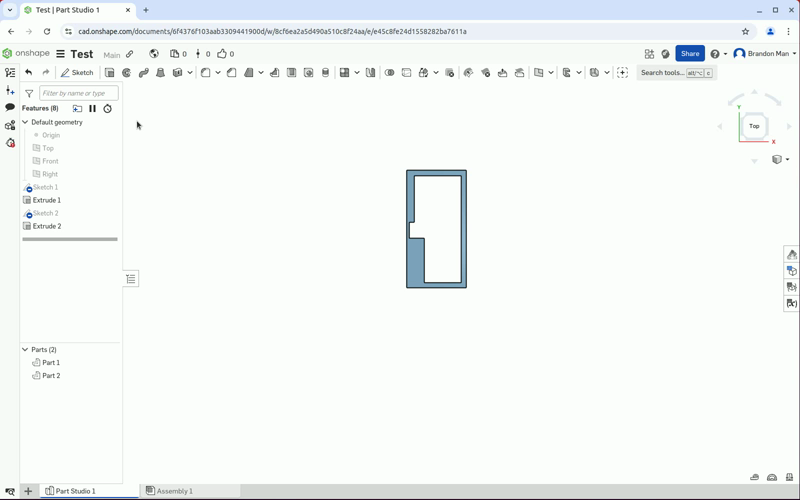
mouse_move(73, 189)
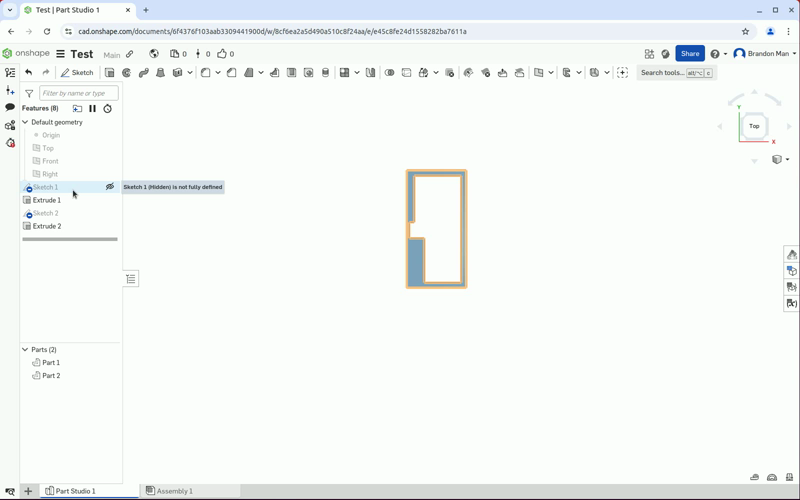
click(73, 189)
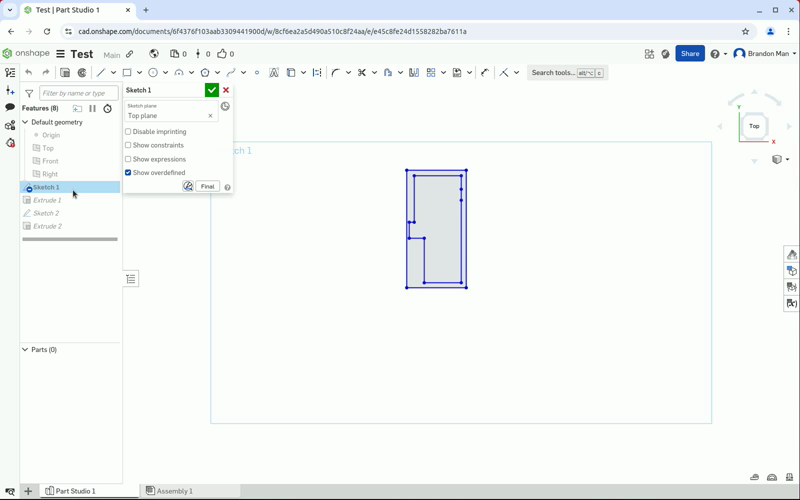
mouse_move(229, 92)
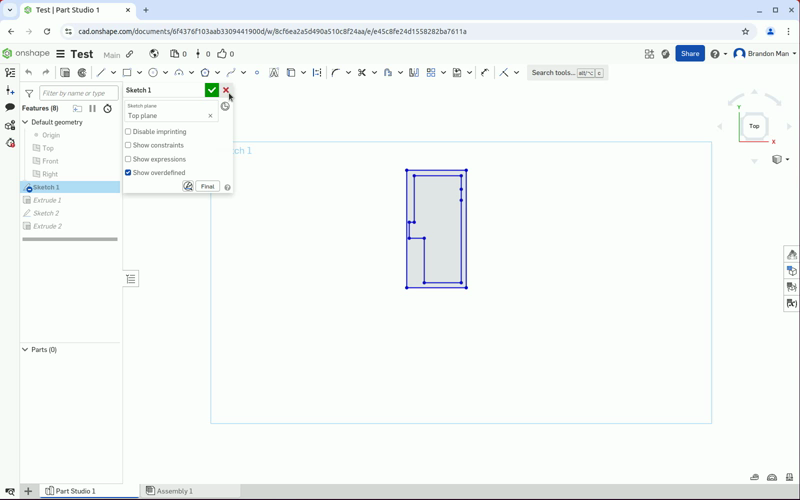
click(229, 92)
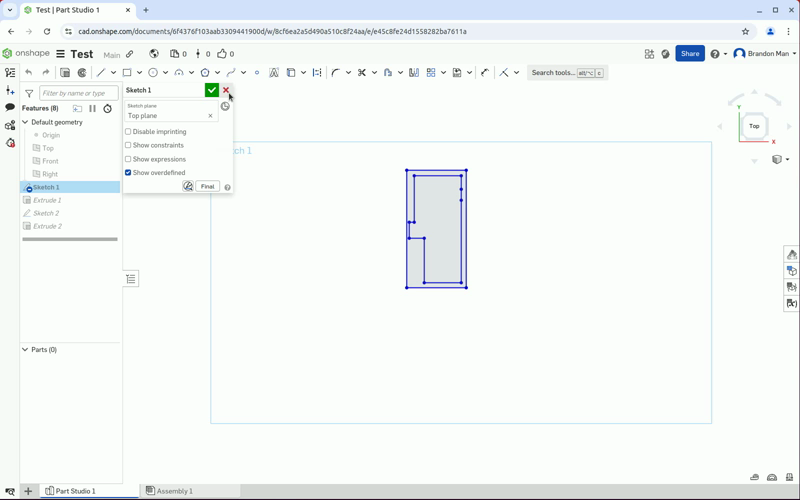
key(shift+s)
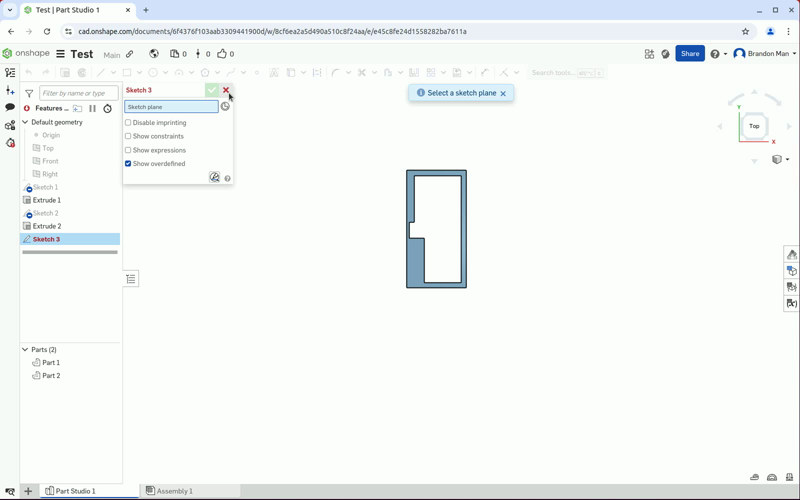
mouse_move(73, 150)
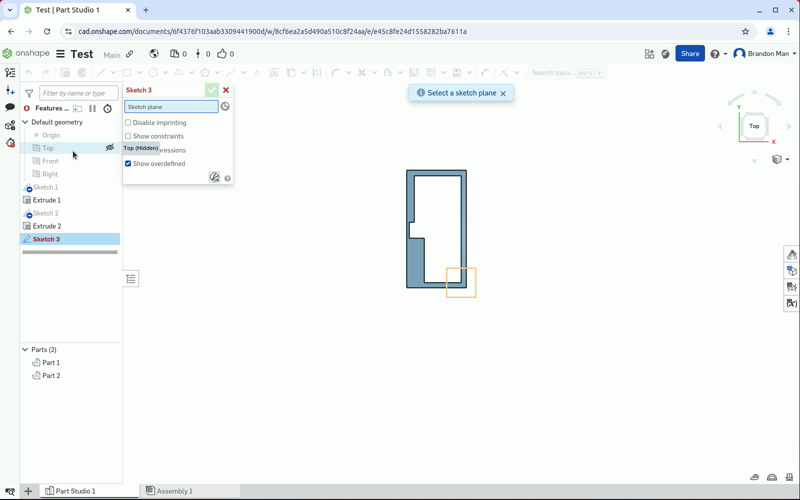
click(73, 150)
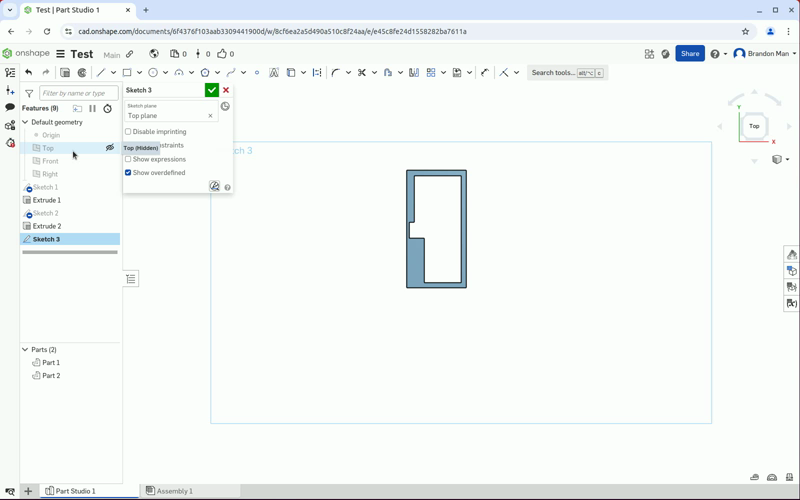
mouse_move(73, 352)
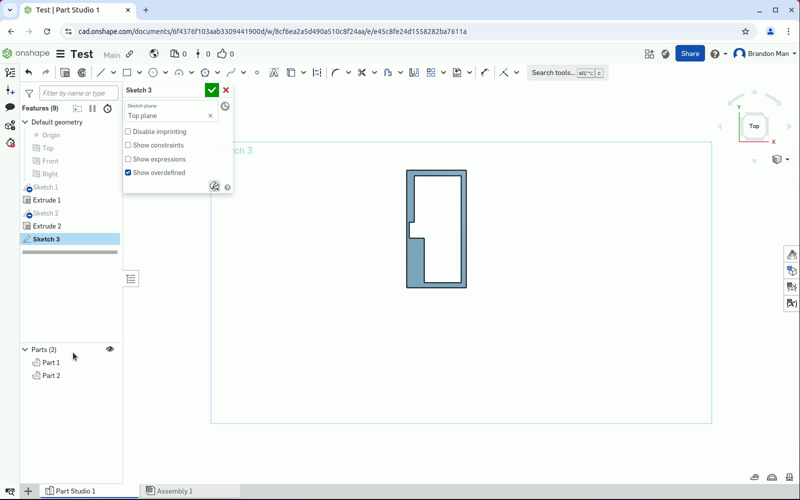
key(y)
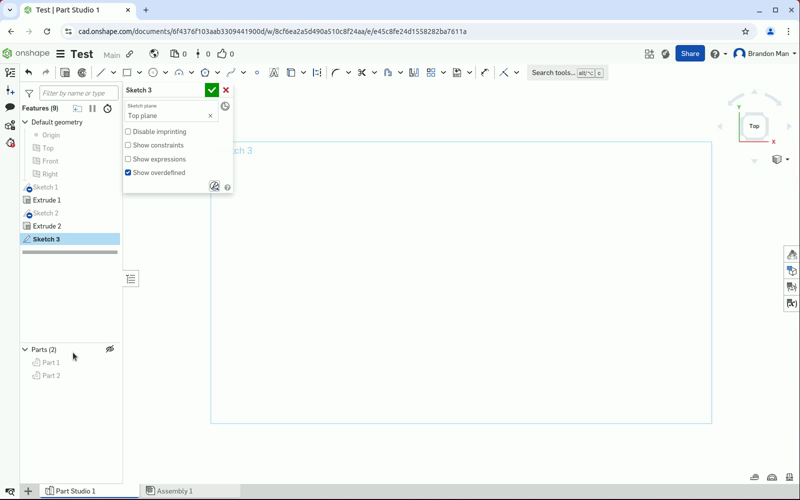
key(l)
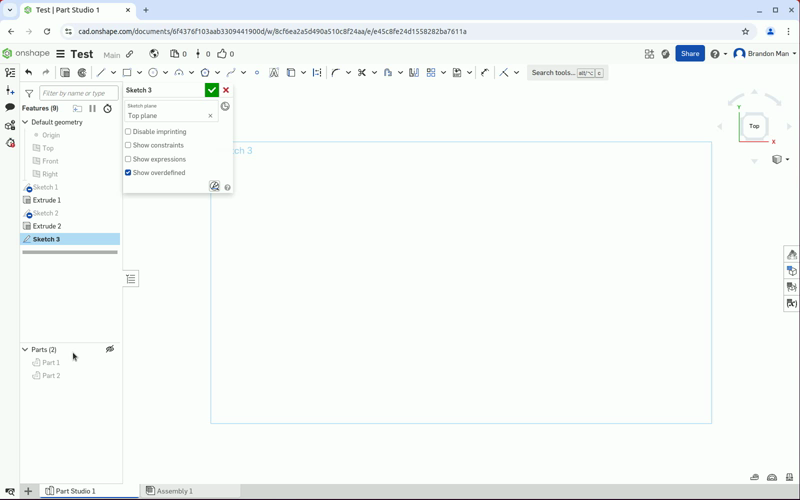
key_down(shift)
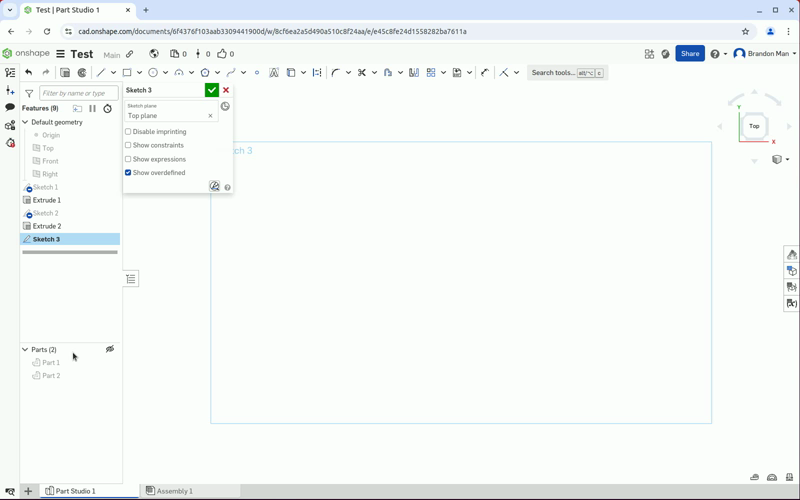
mouse_move(409, 238)
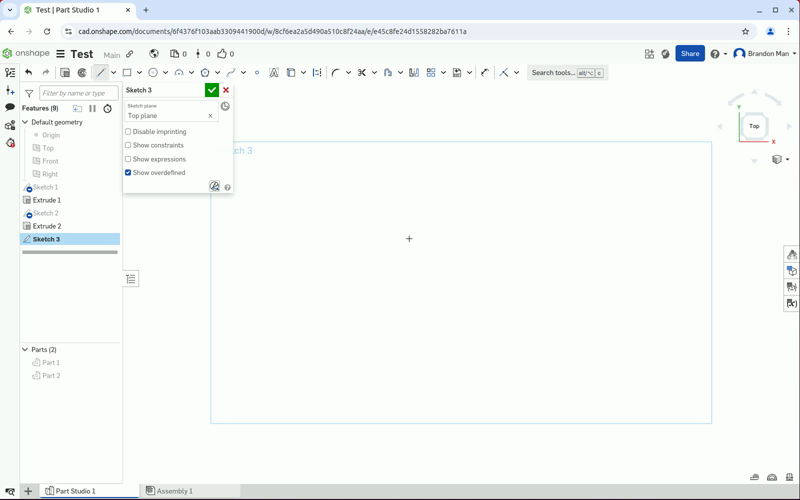
click(409, 238)
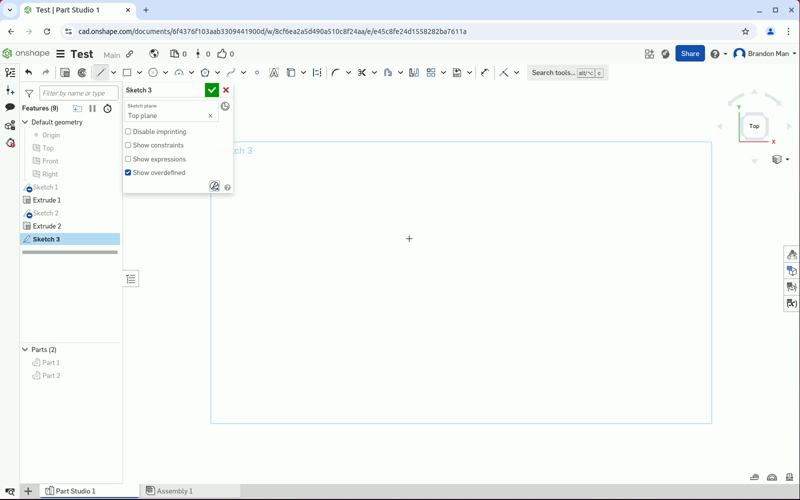
key_up(shift)
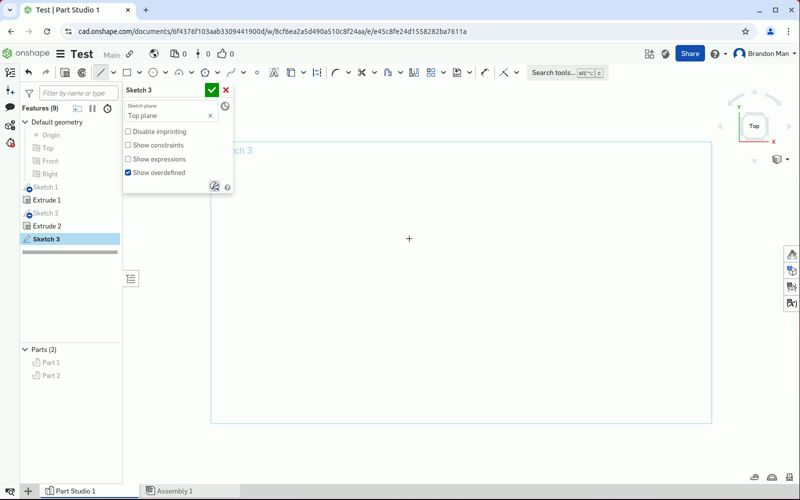
key_down(shift)
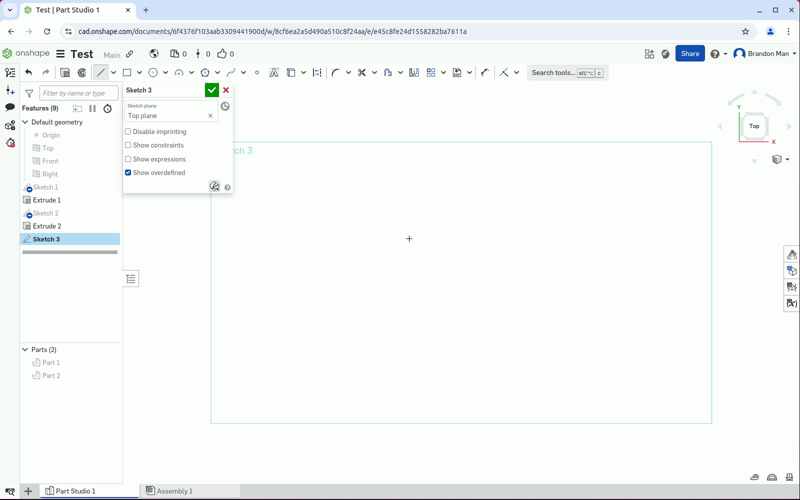
mouse_move(439, 238)
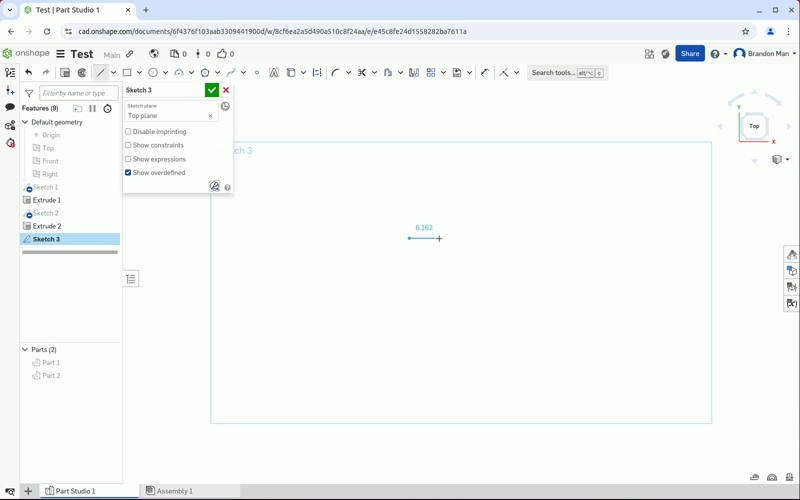
mouse_move(423, 238)
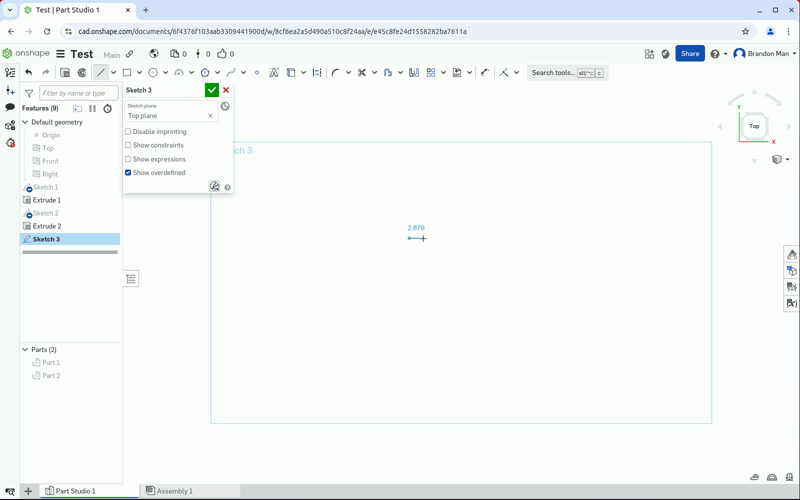
click(423, 238)
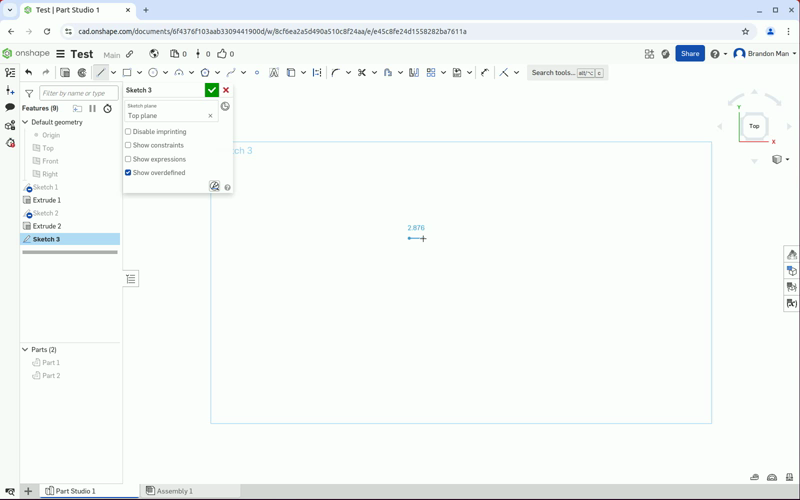
key_up(shift)
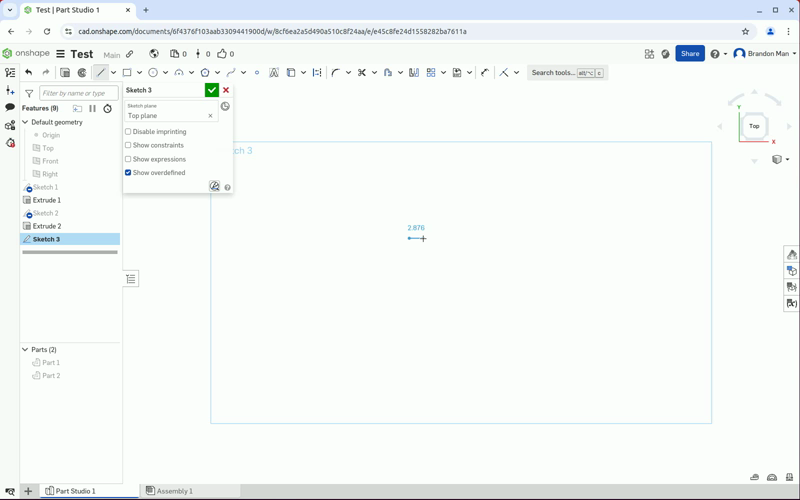
key_down(shift)
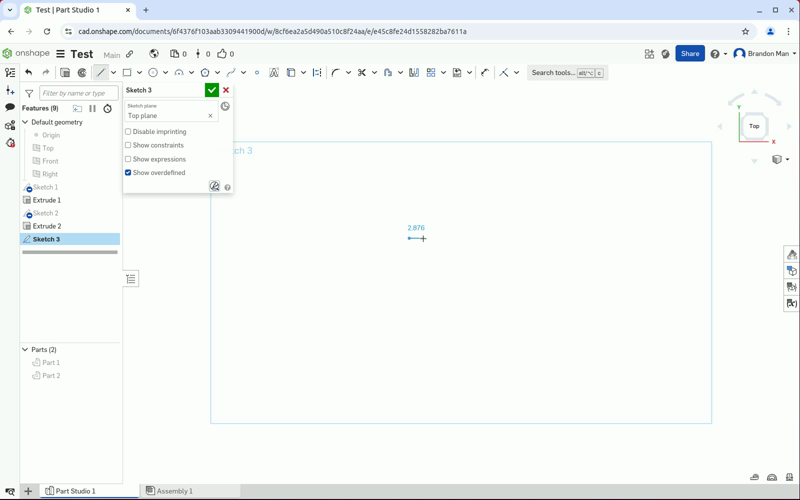
mouse_move(453, 238)
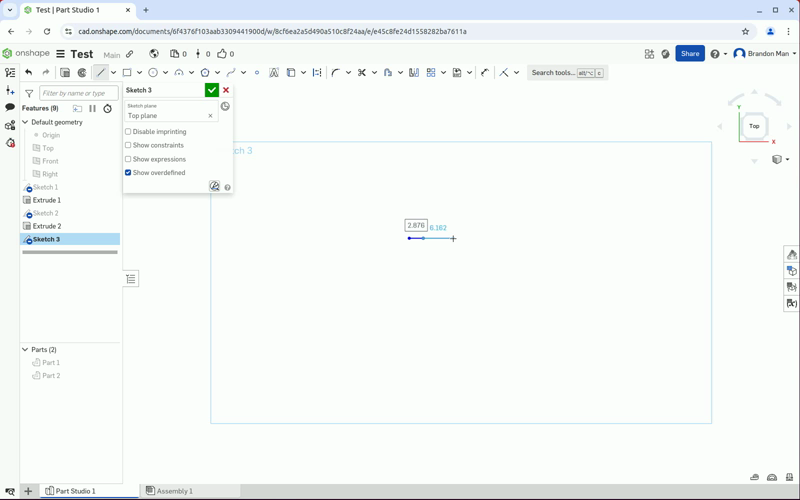
mouse_move(423, 283)
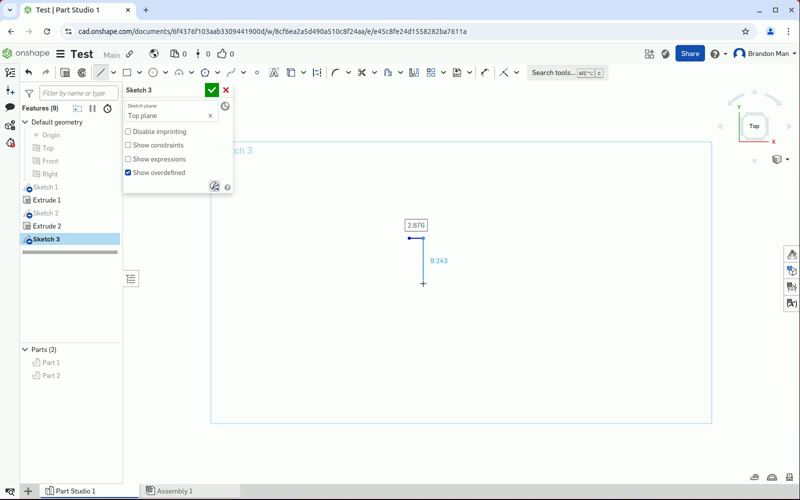
click(423, 283)
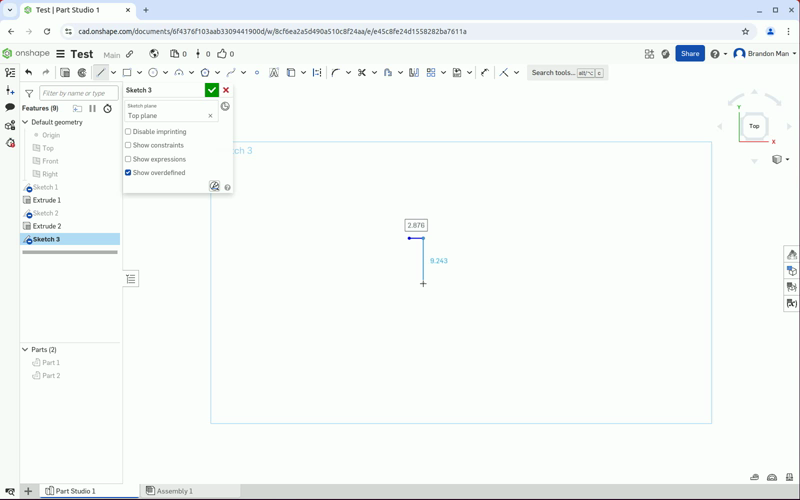
key_up(shift)
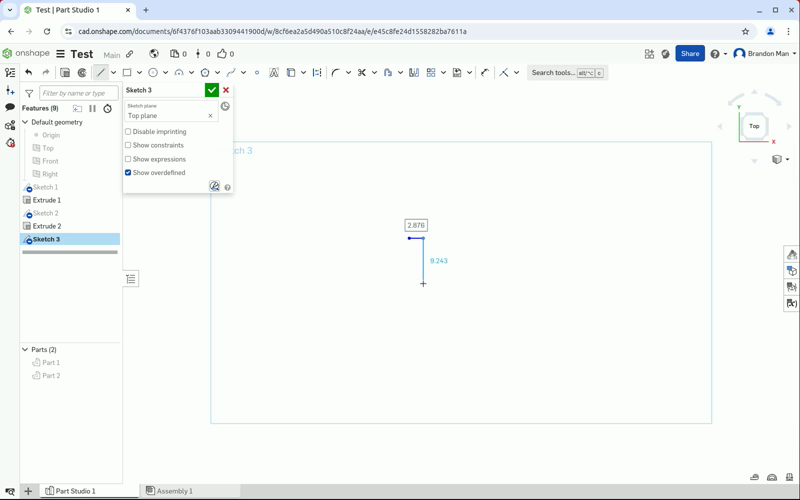
key_down(shift)
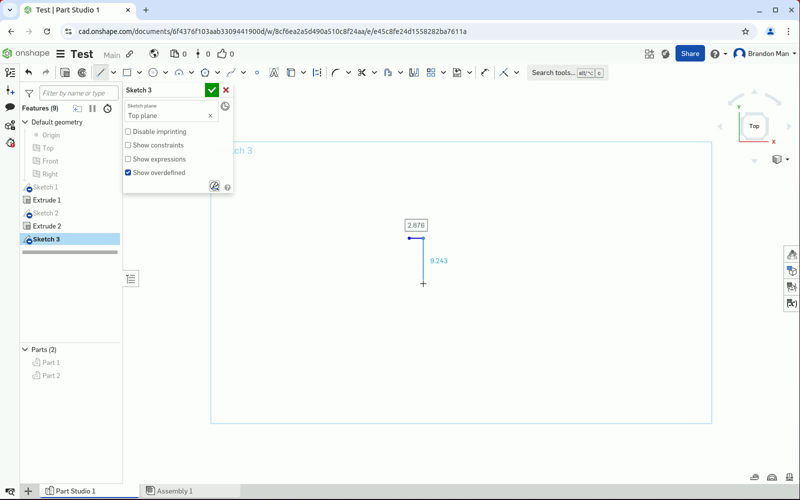
mouse_move(453, 283)
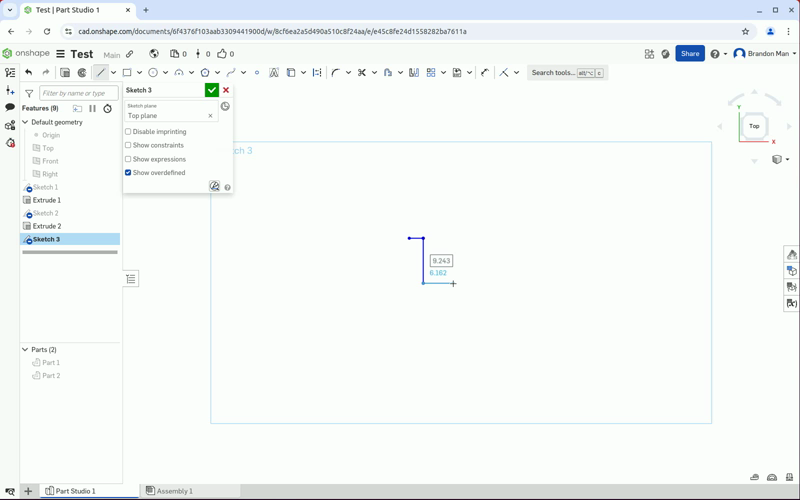
mouse_move(461, 283)
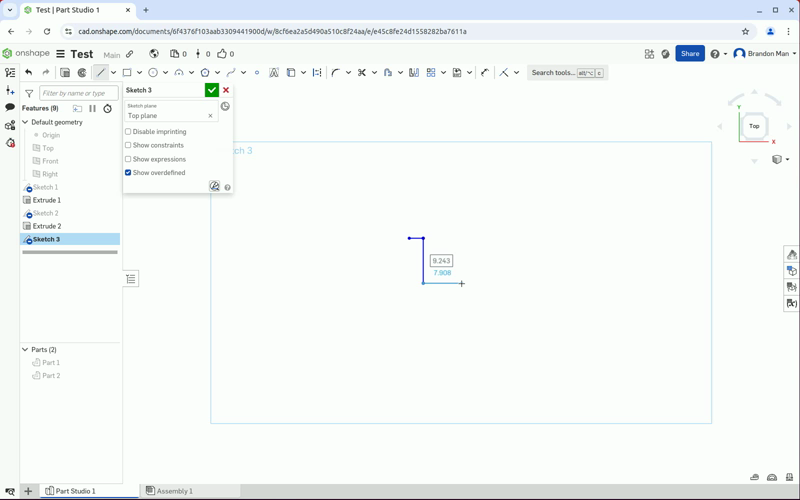
click(461, 283)
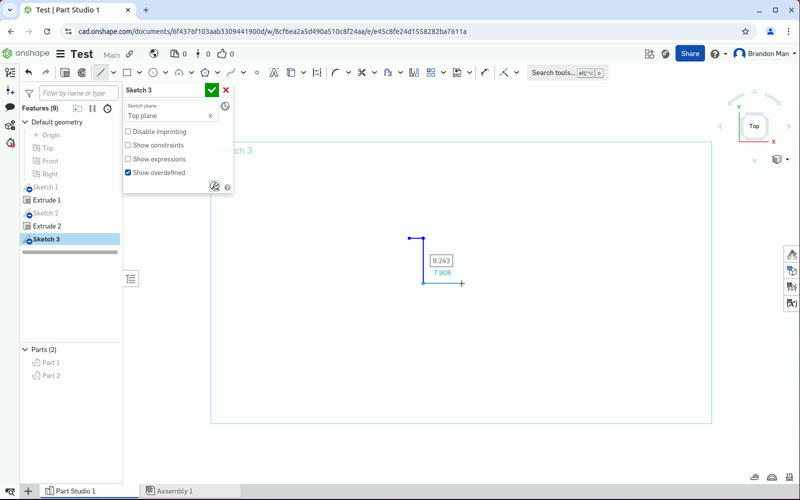
key_up(shift)
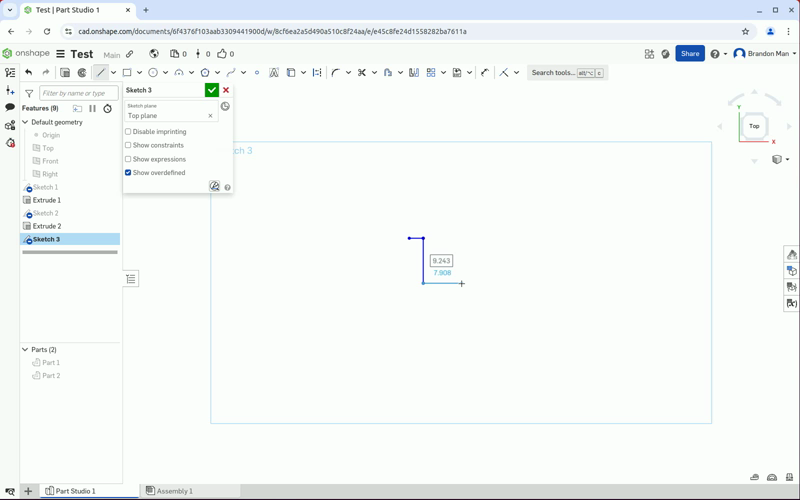
key_down(shift)
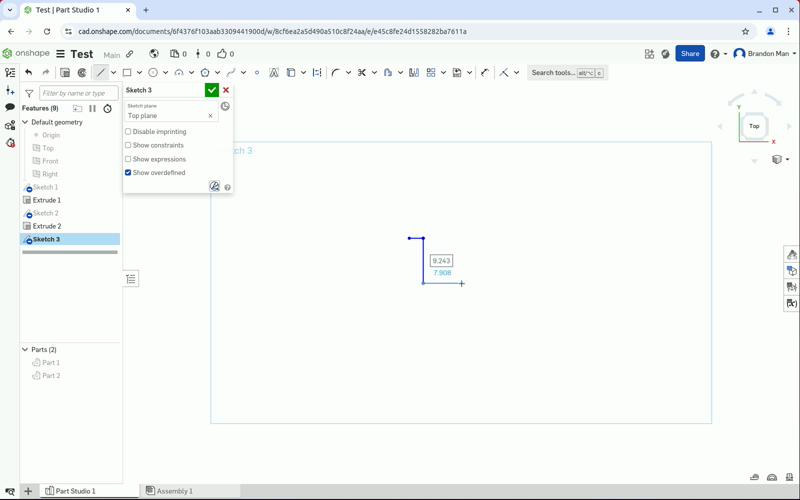
mouse_move(461, 200)
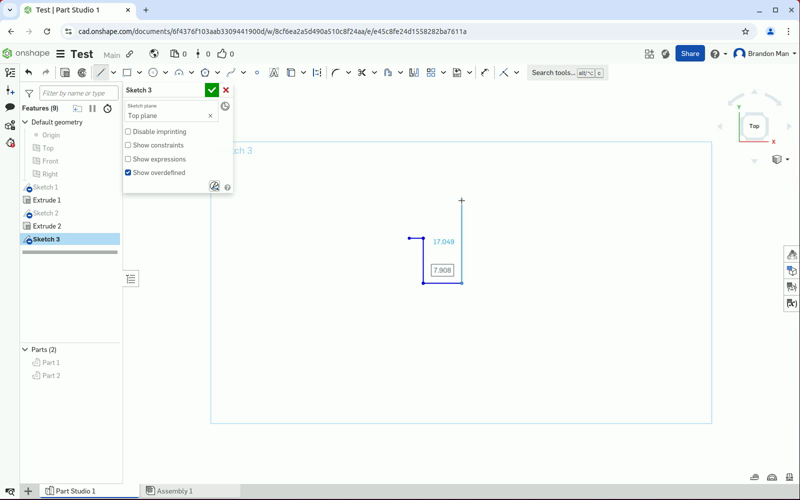
click(461, 200)
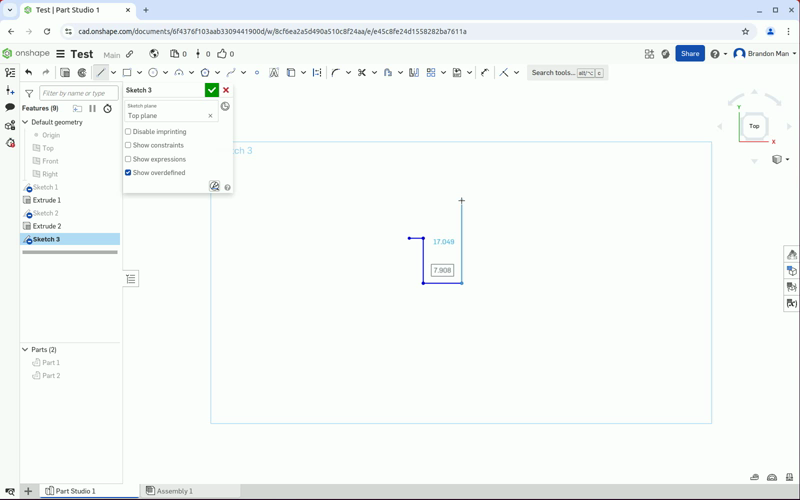
key_up(shift)
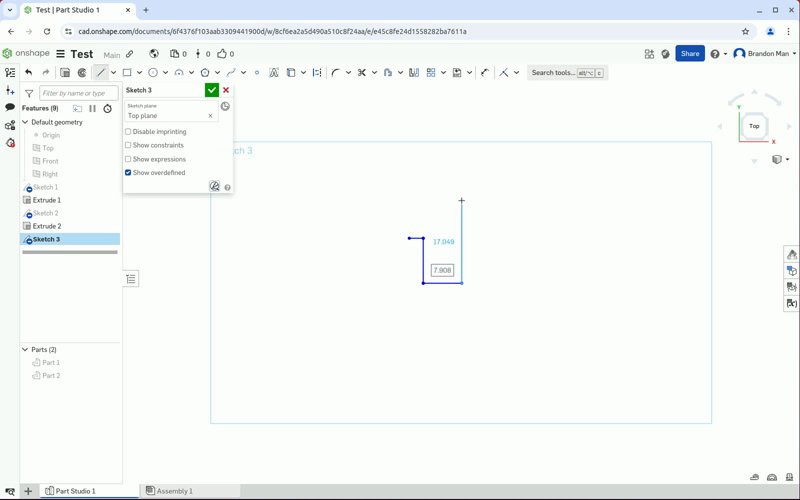
key_down(shift)
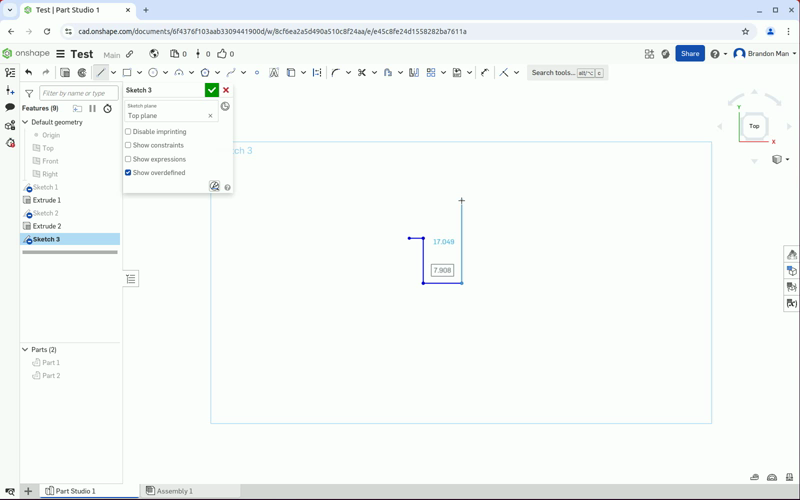
mouse_move(491, 200)
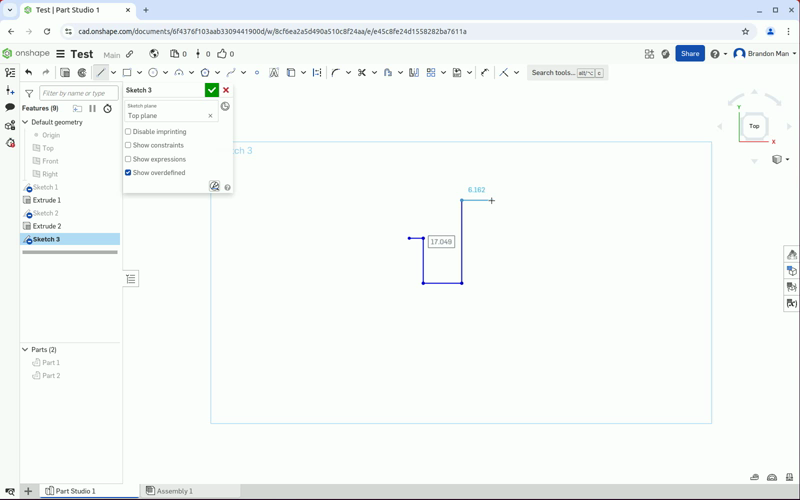
mouse_move(460, 200)
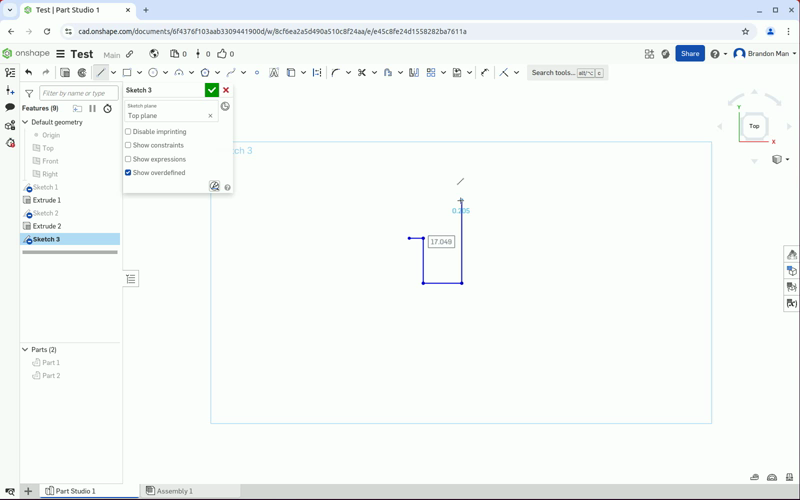
scroll(6)
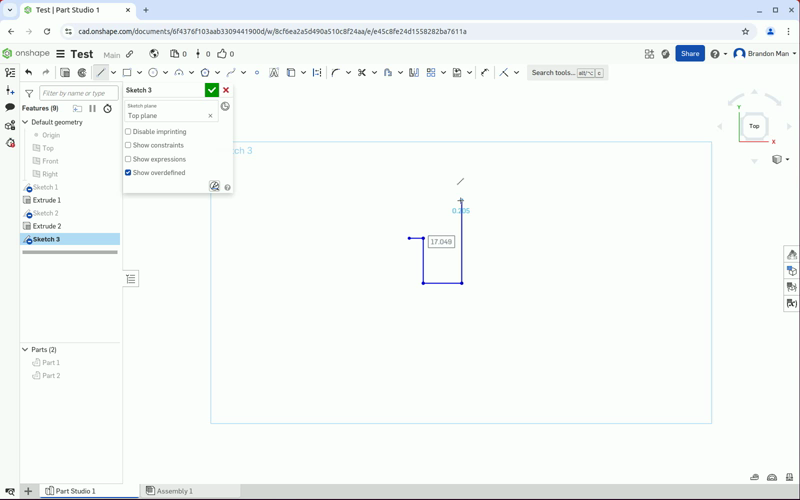
scroll(6)
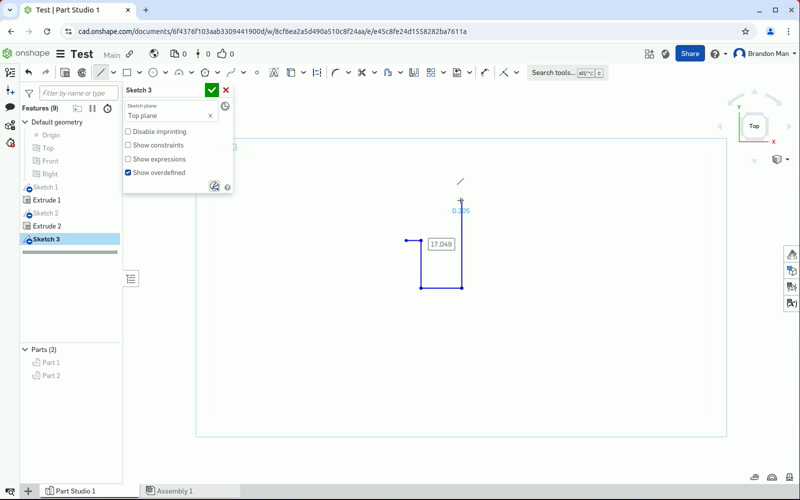
scroll(6)
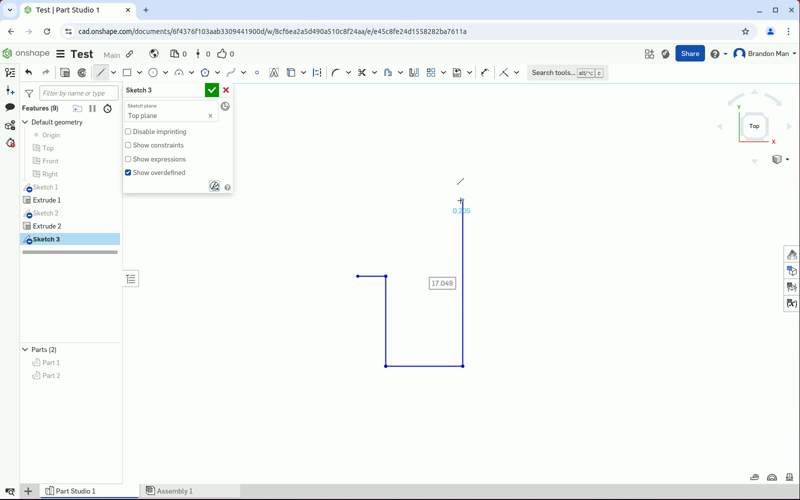
scroll(6)
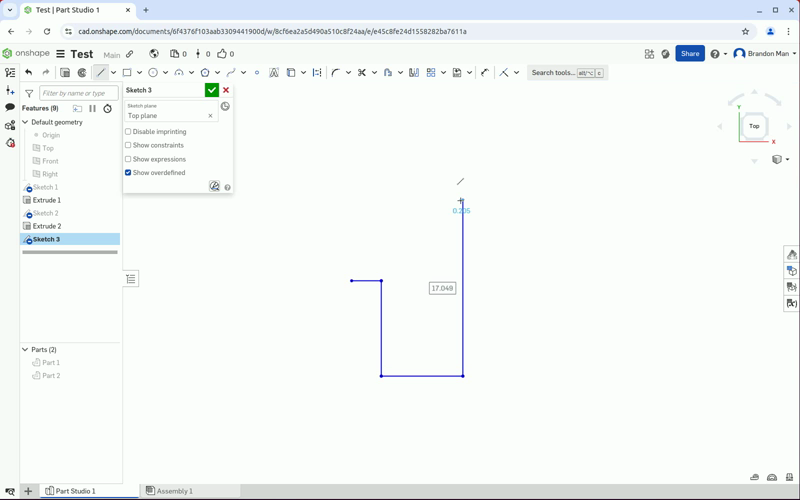
scroll(6)
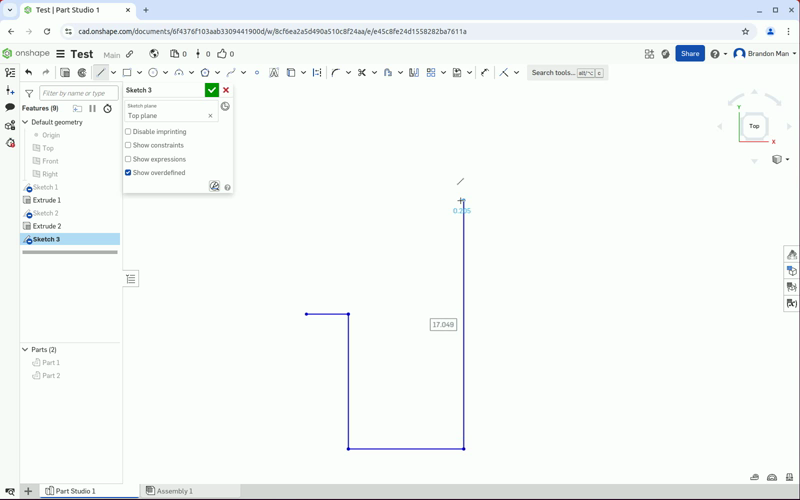
scroll(6)
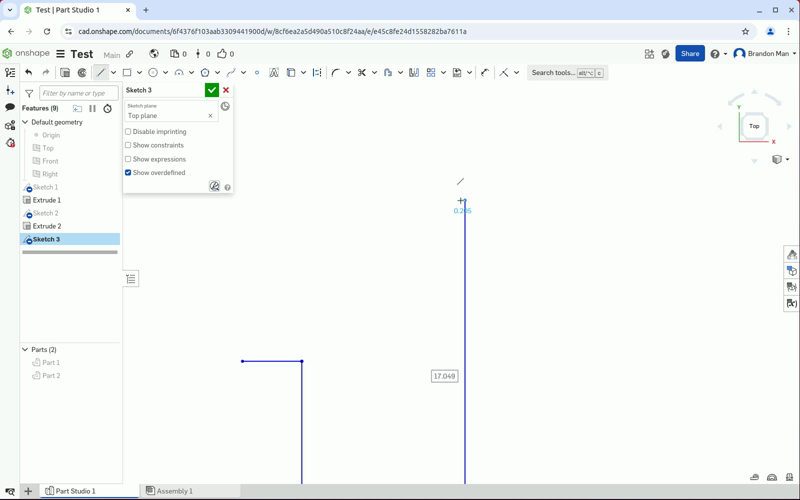
scroll(6)
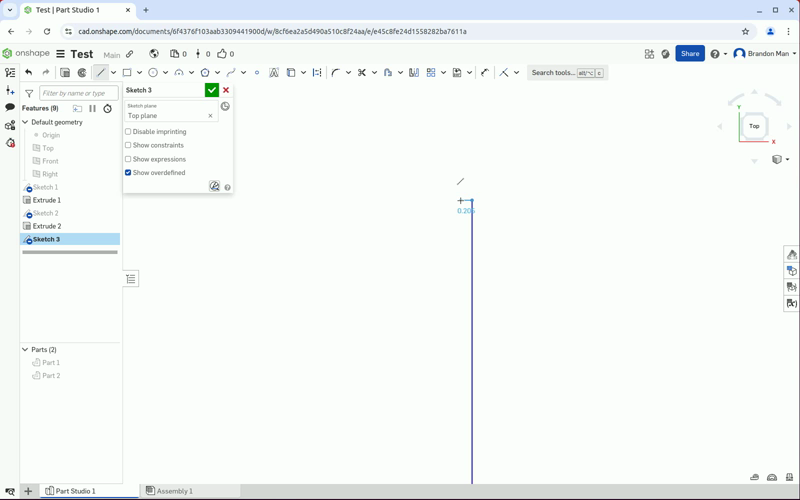
click(460, 200)
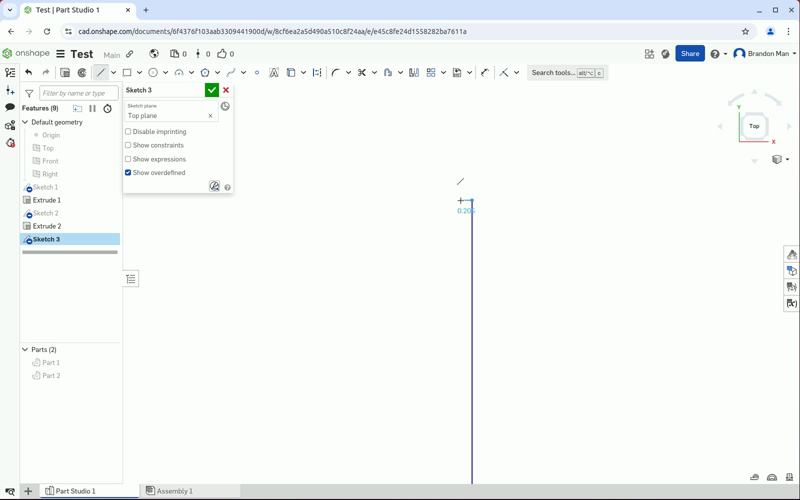
scroll(-6)
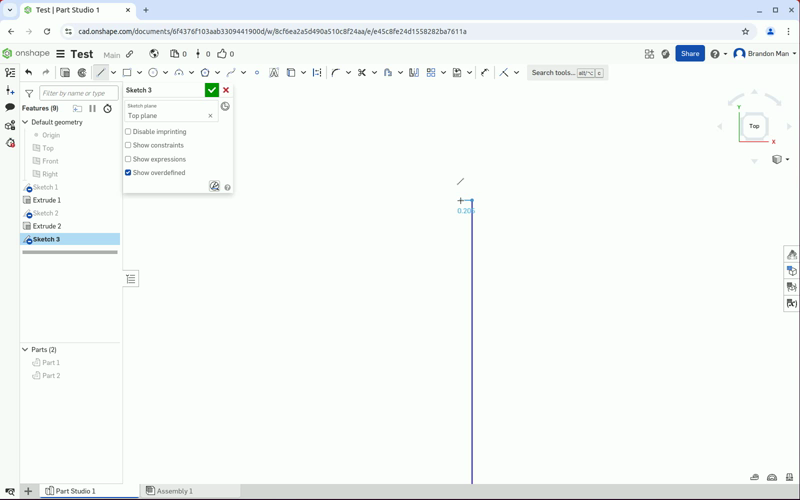
scroll(-6)
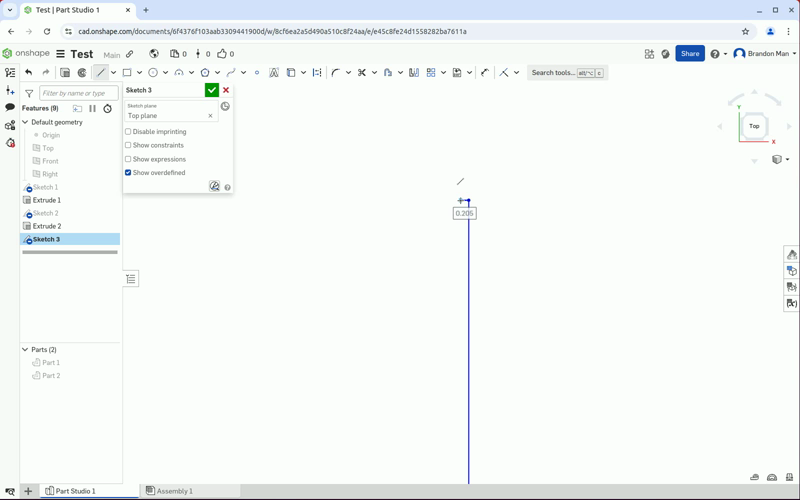
scroll(-6)
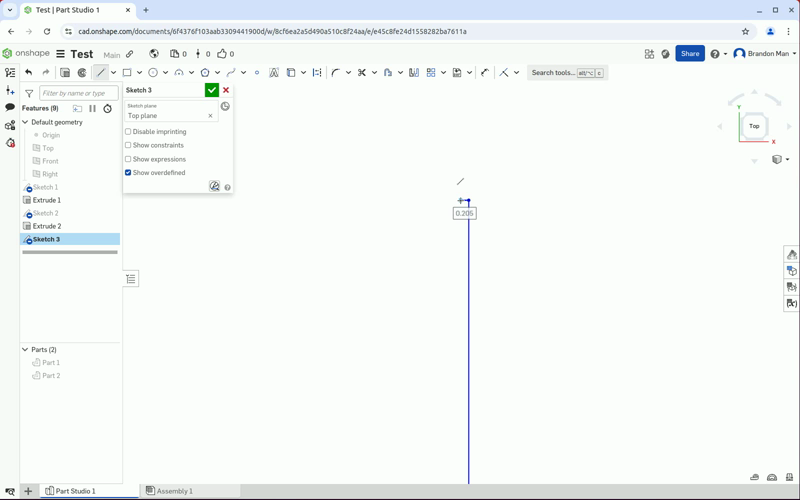
scroll(-6)
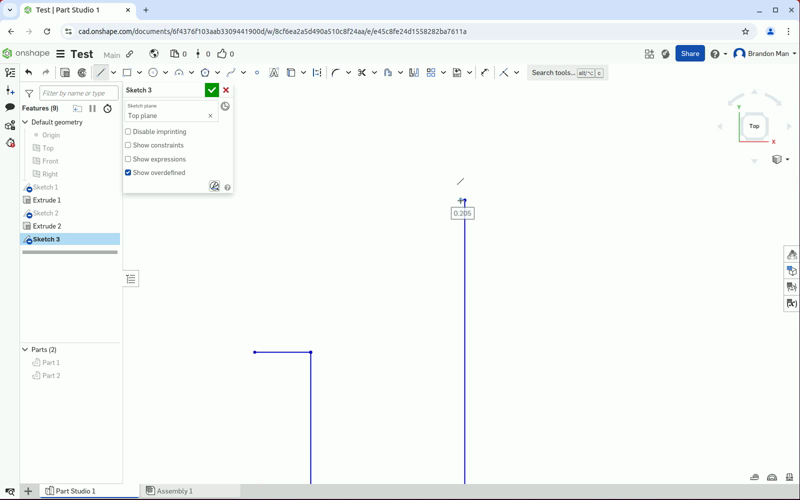
scroll(-6)
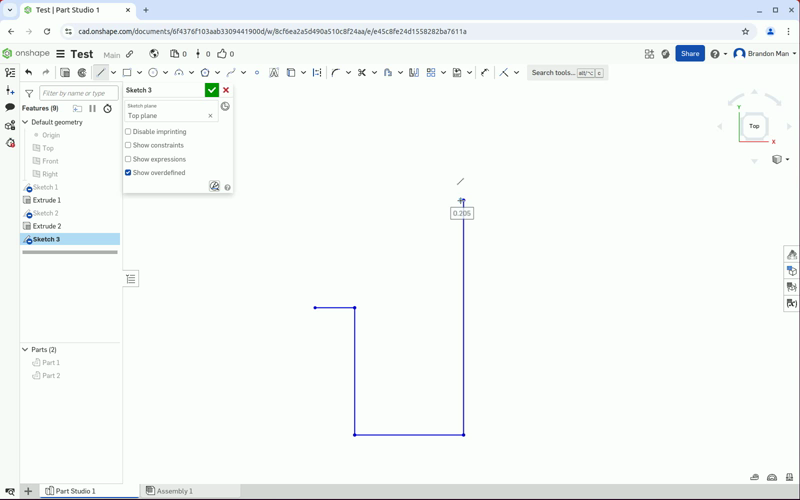
scroll(-6)
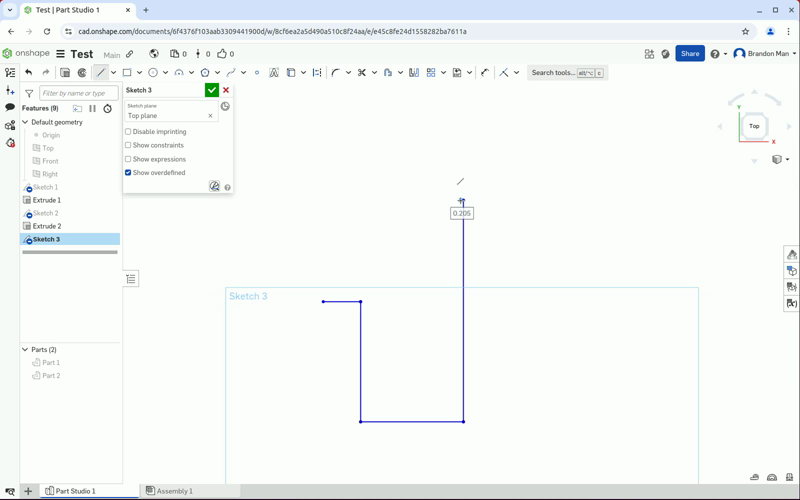
scroll(-6)
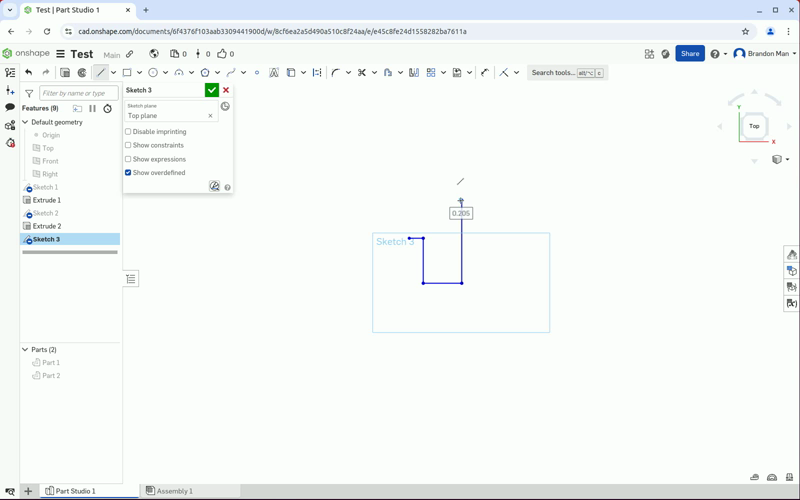
key_up(shift)
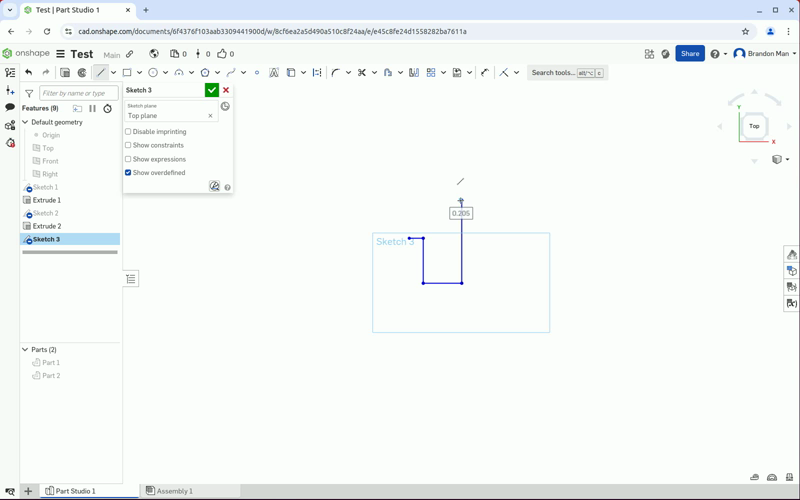
key_down(shift)
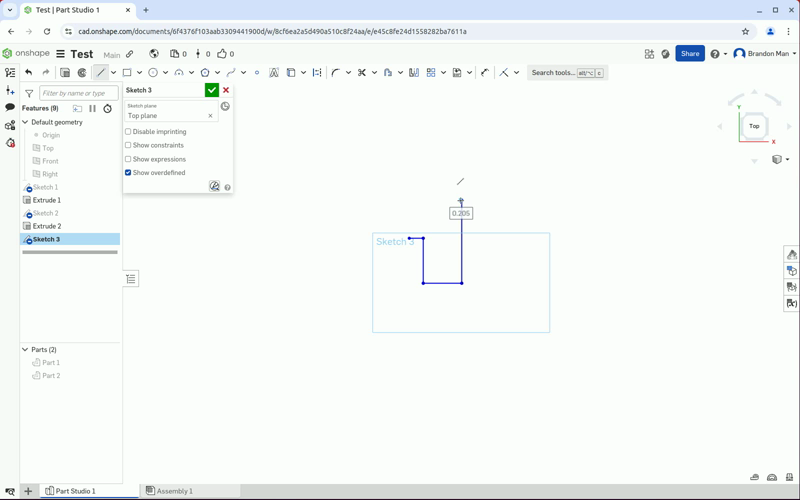
mouse_move(490, 200)
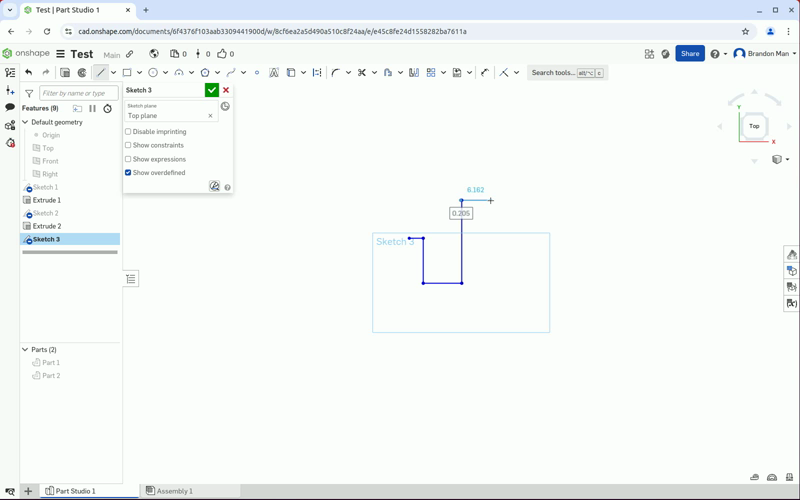
mouse_move(460, 188)
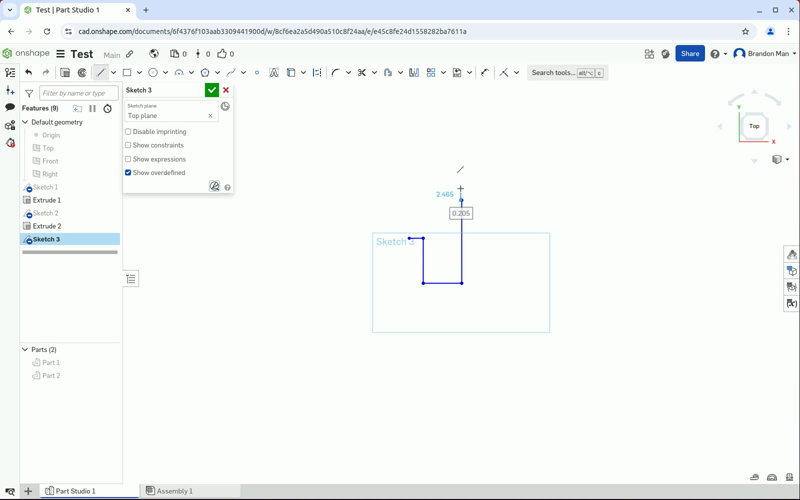
click(460, 188)
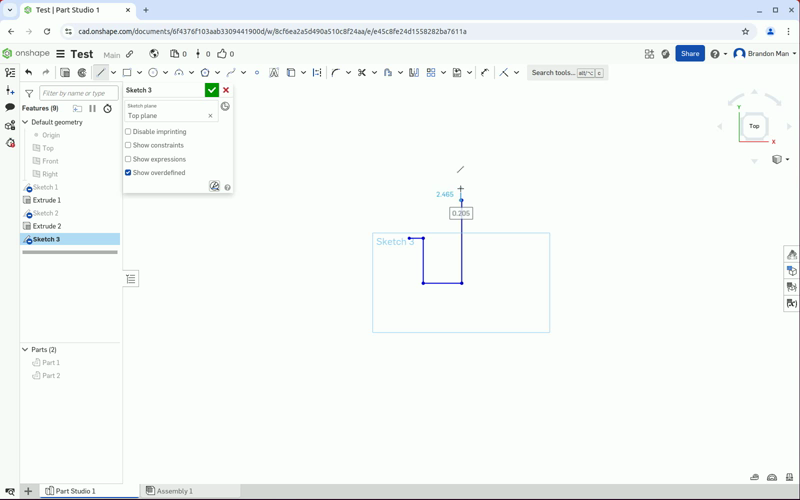
key_up(shift)
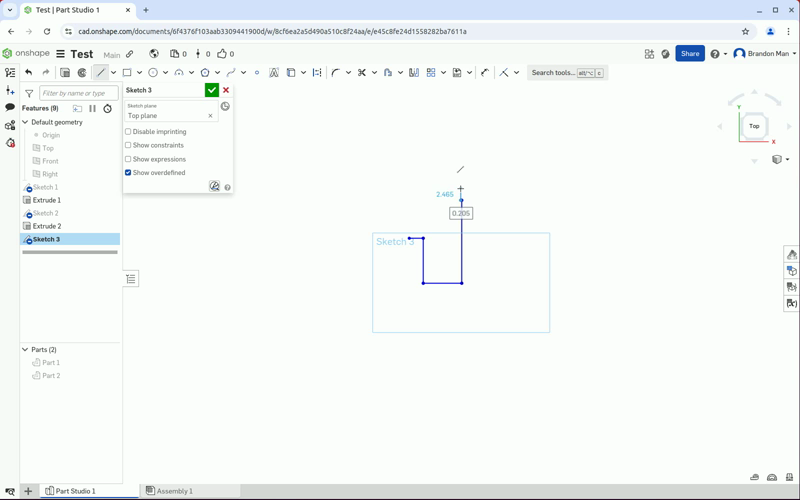
key_down(shift)
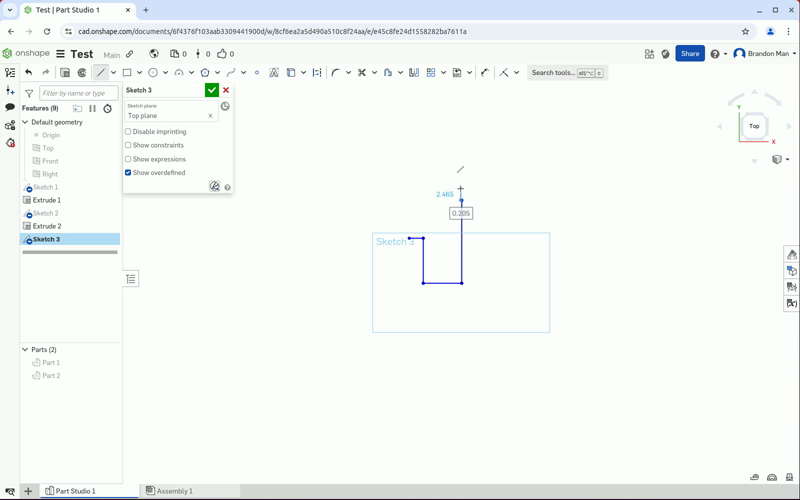
mouse_move(490, 188)
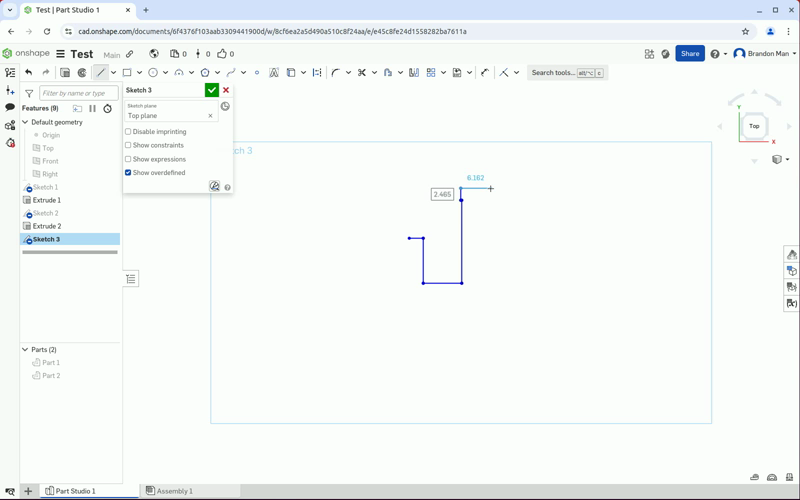
mouse_move(461, 188)
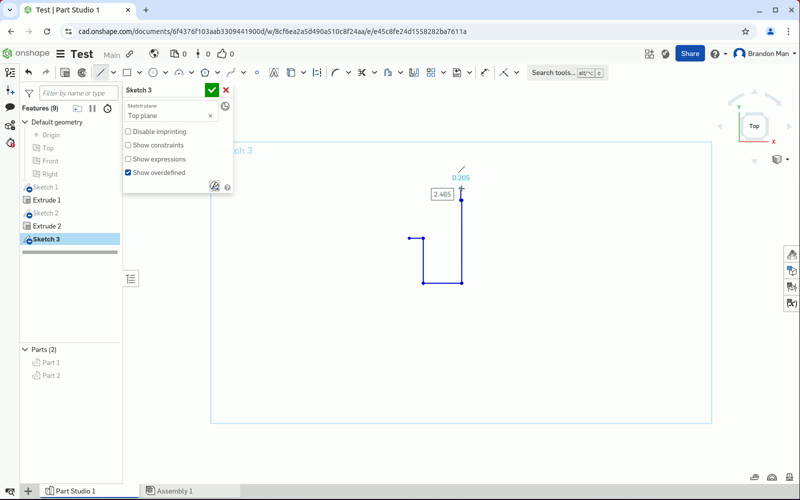
scroll(6)
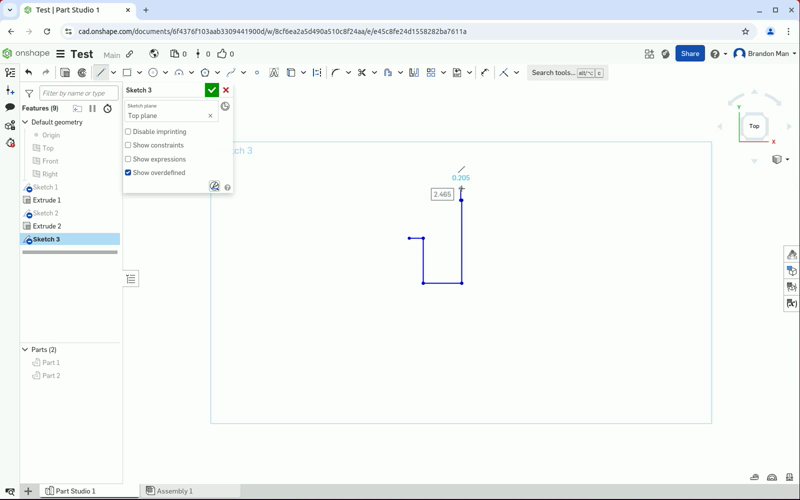
scroll(6)
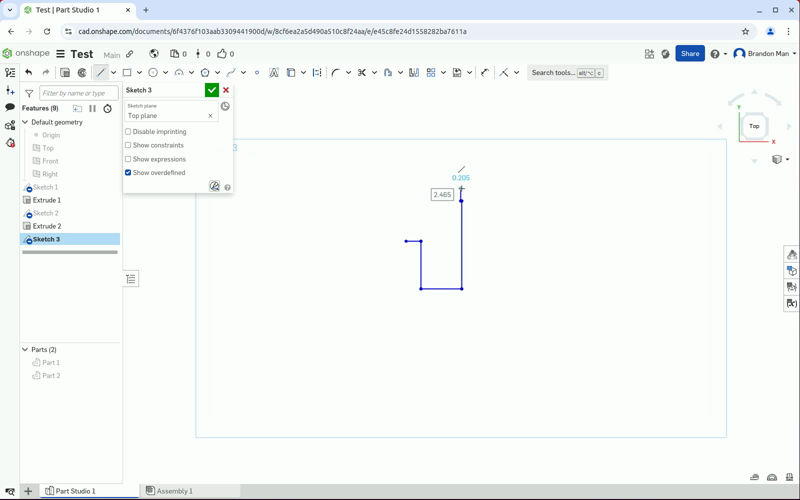
scroll(6)
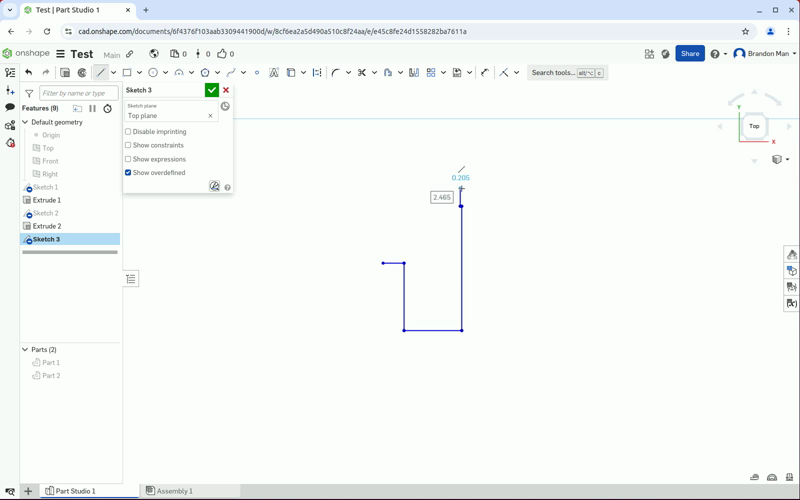
scroll(6)
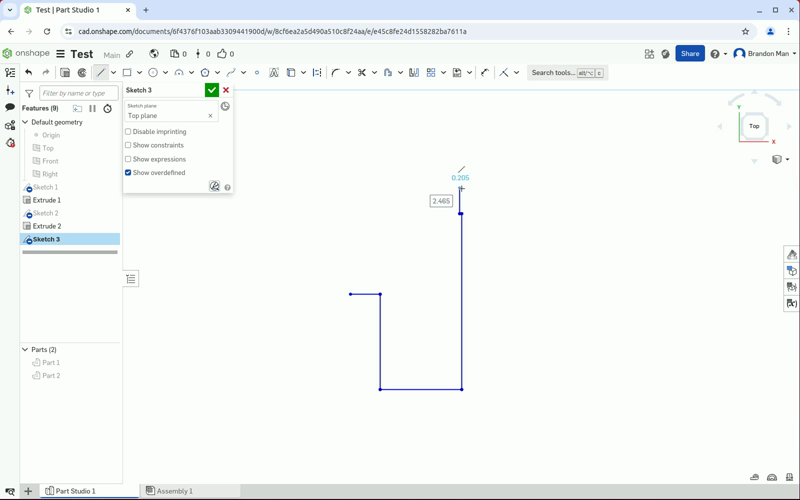
scroll(6)
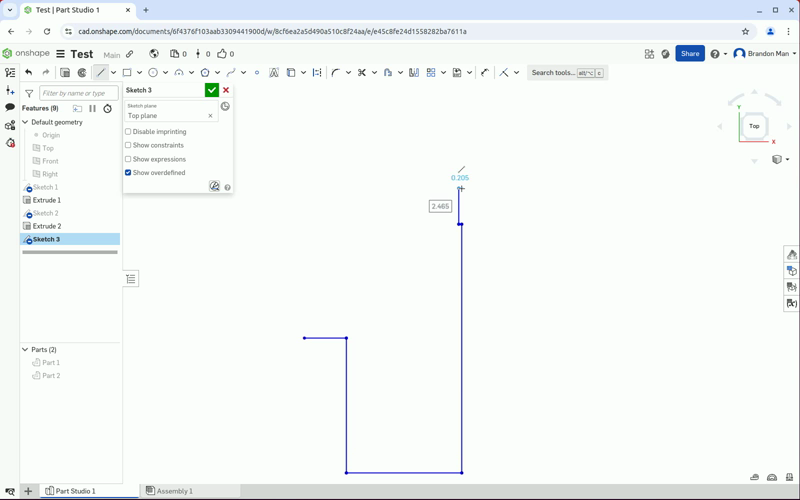
scroll(6)
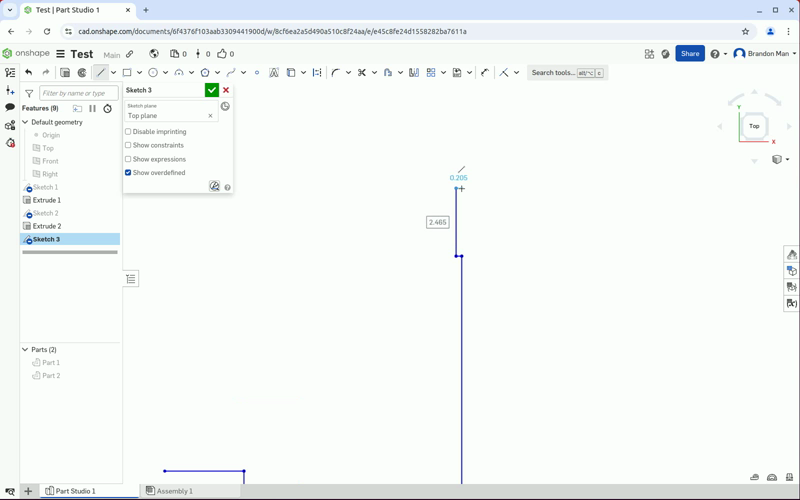
scroll(6)
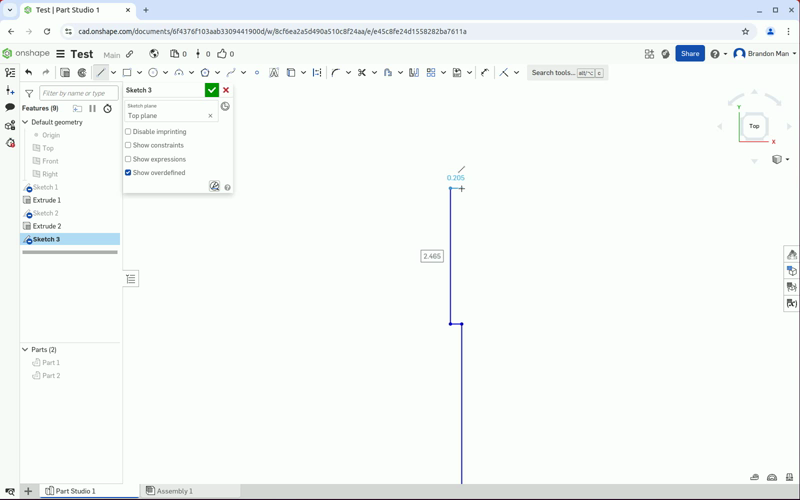
click(461, 188)
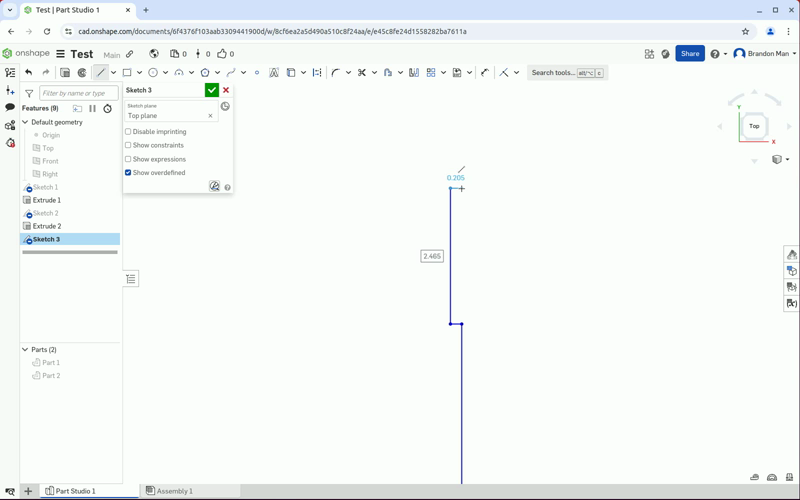
scroll(-6)
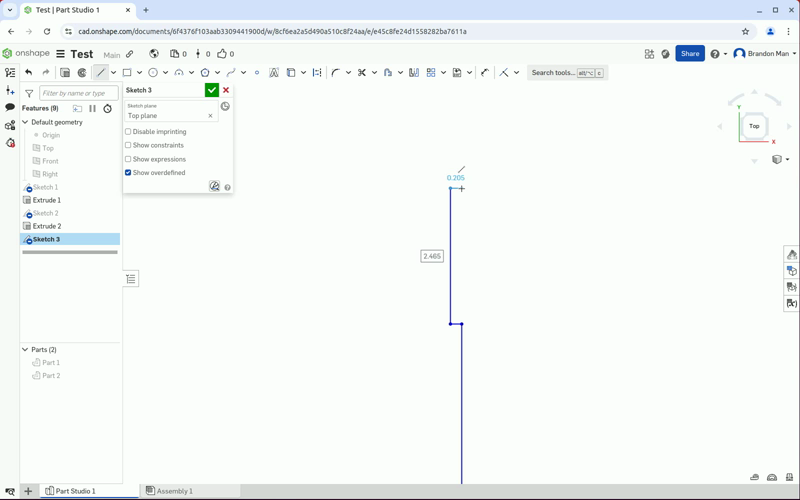
scroll(-6)
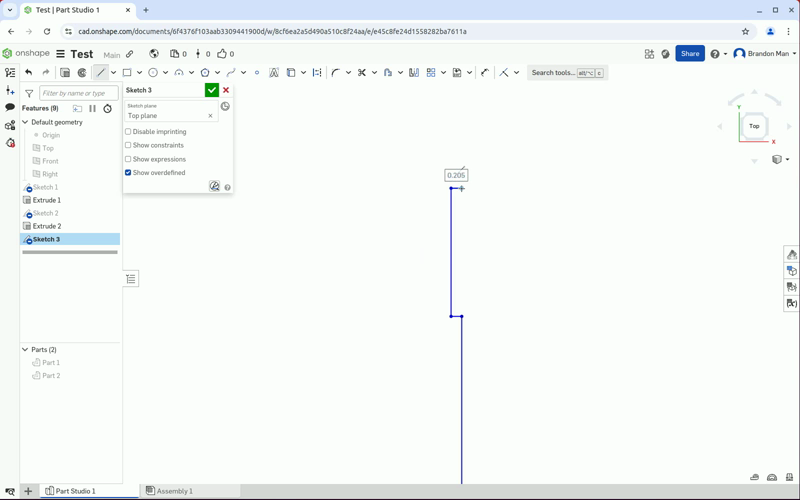
scroll(-6)
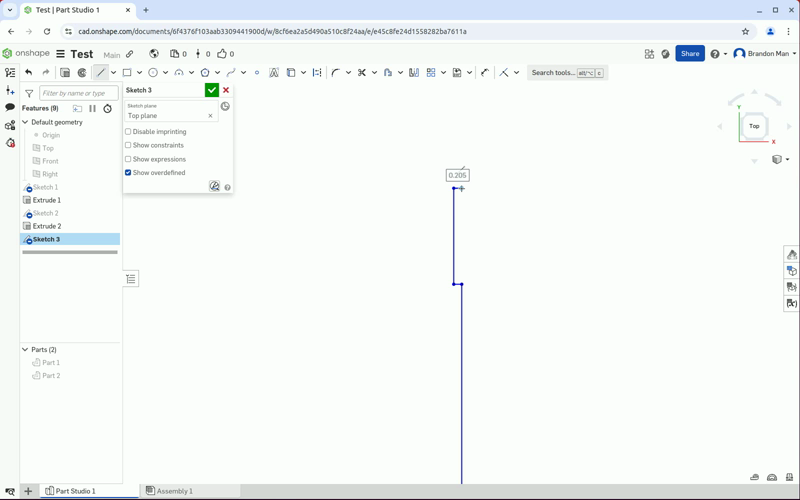
scroll(-6)
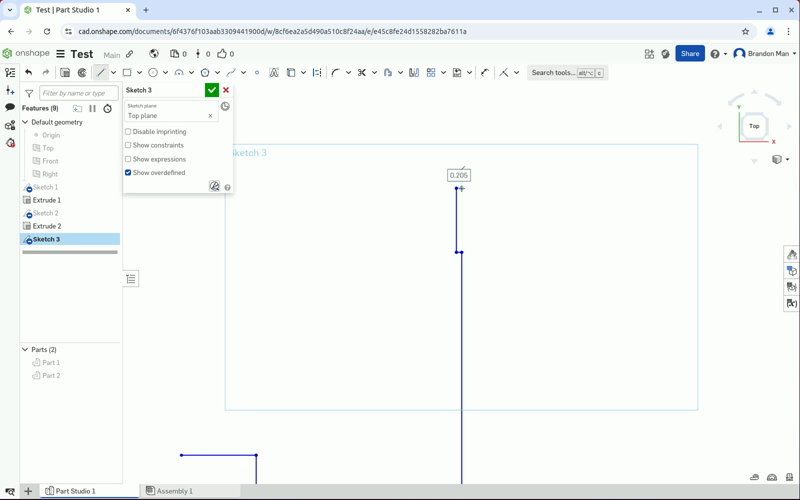
scroll(-6)
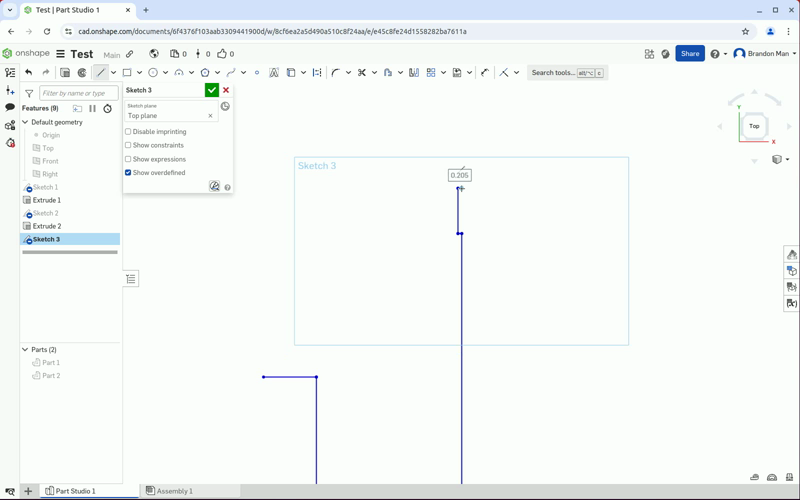
scroll(-6)
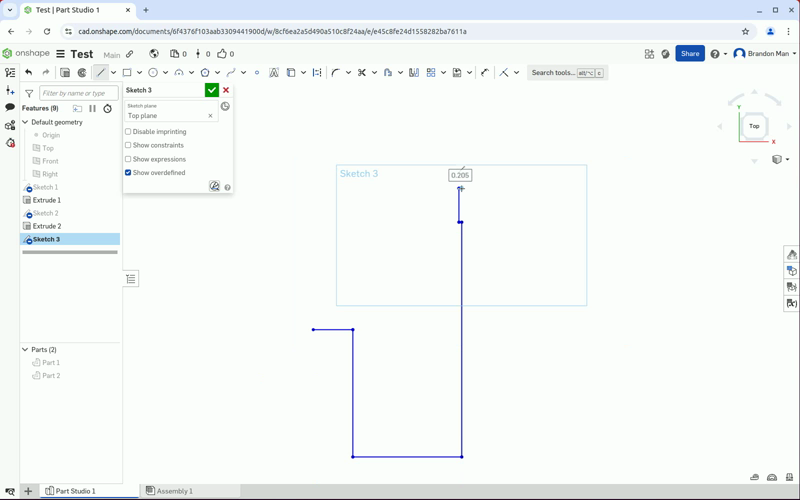
scroll(-6)
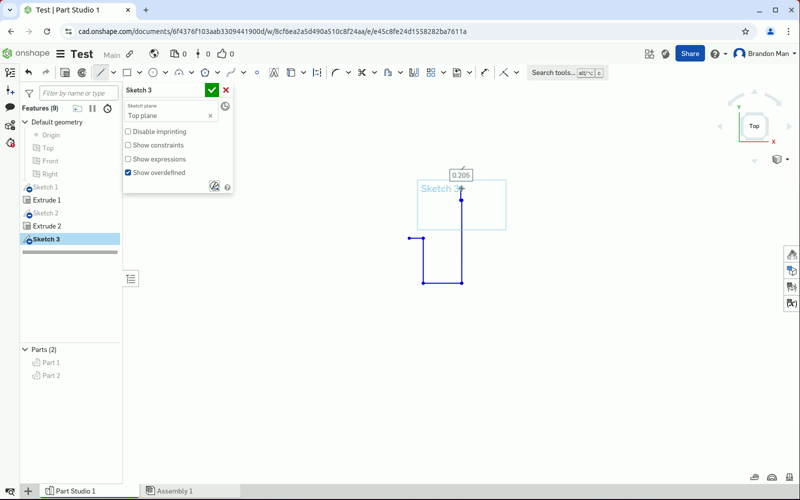
key_up(shift)
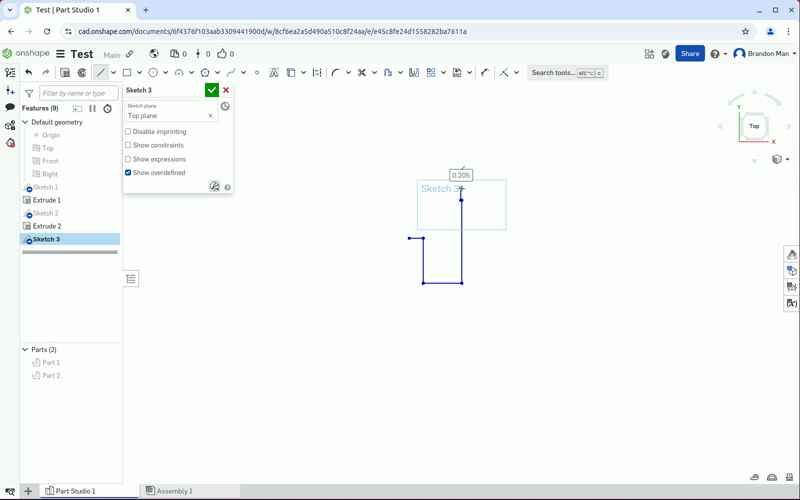
key_down(shift)
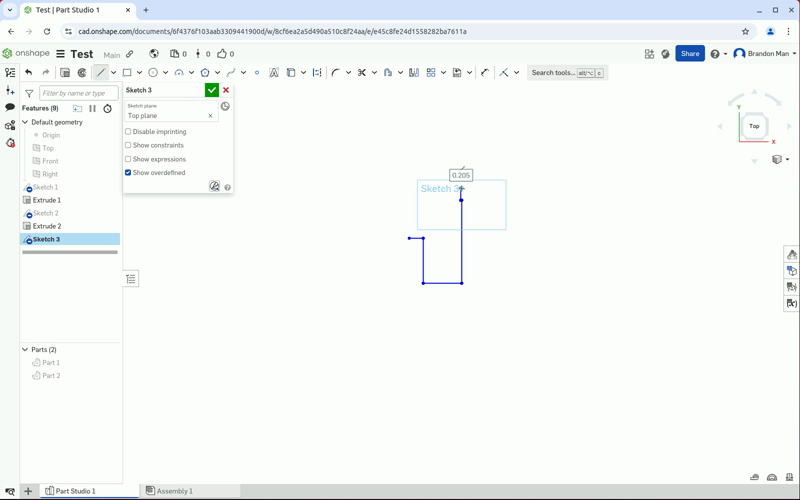
mouse_move(491, 188)
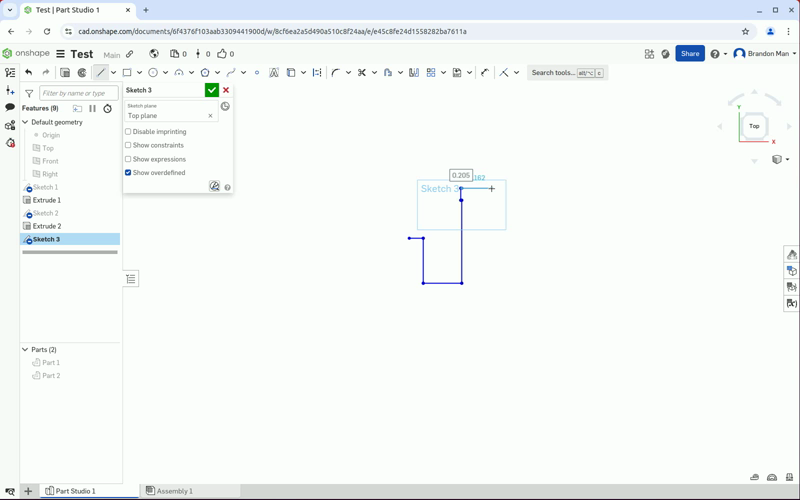
mouse_move(461, 174)
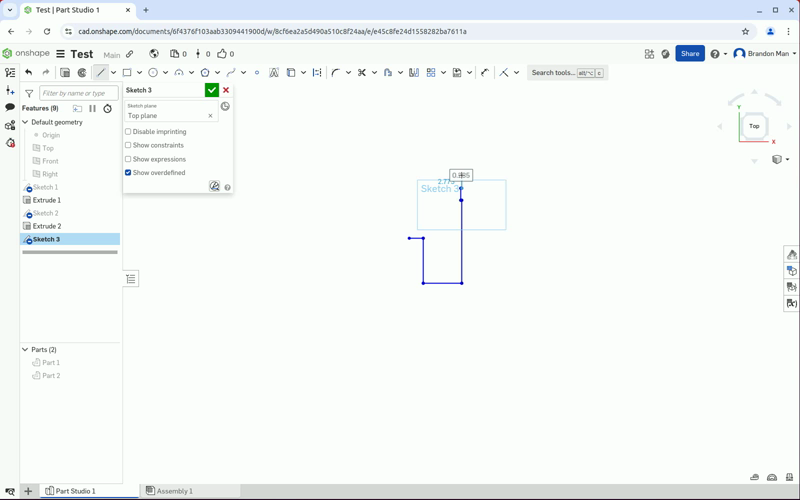
click(461, 174)
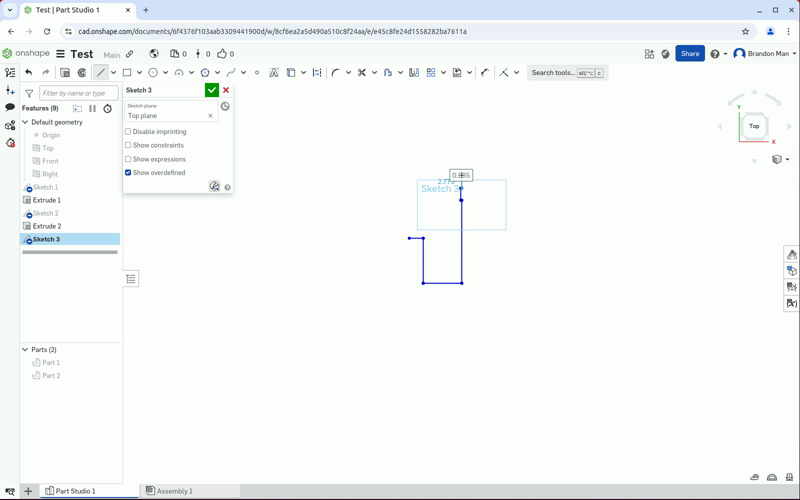
key_up(shift)
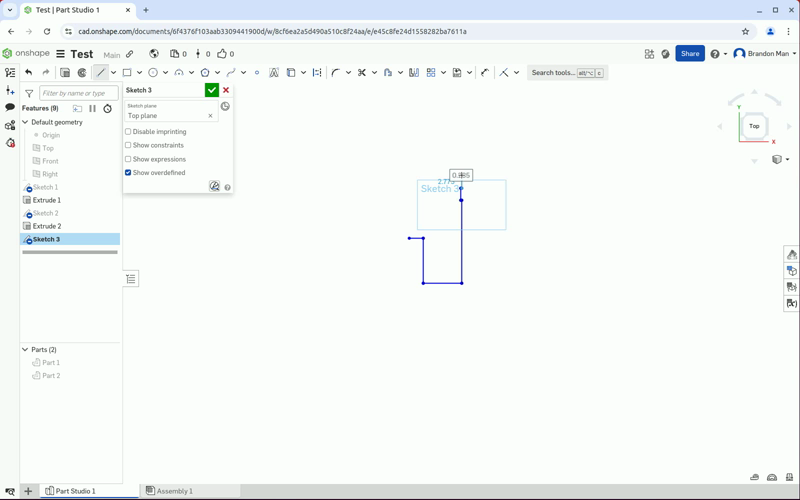
key_down(shift)
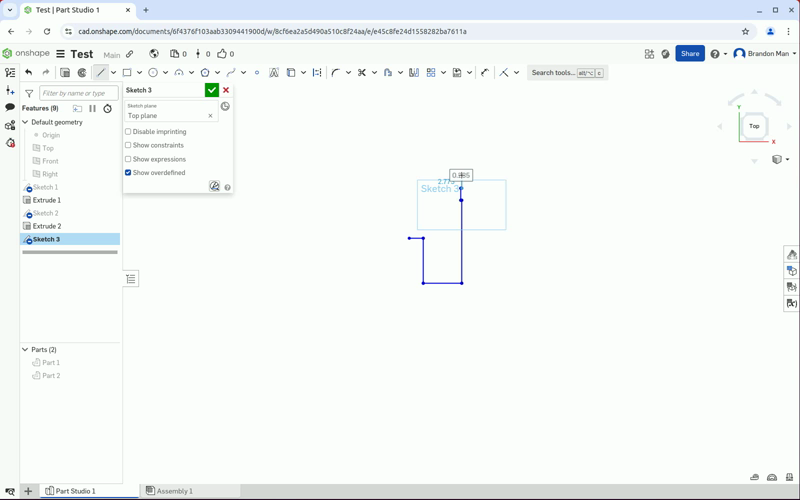
mouse_move(491, 174)
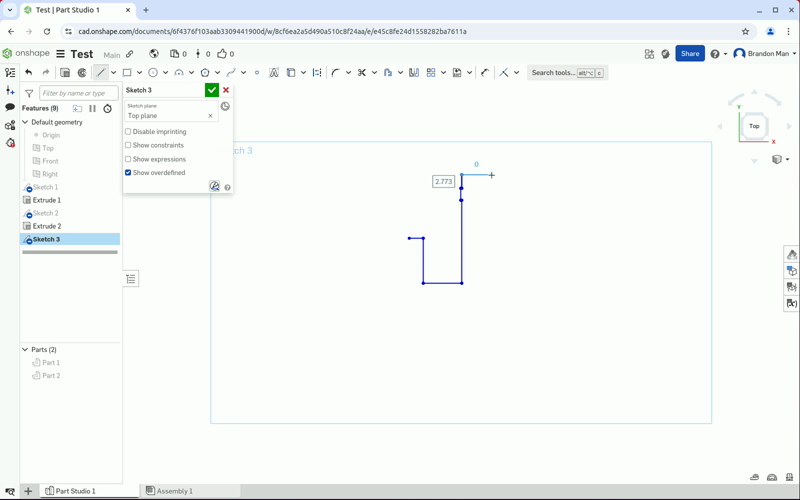
mouse_move(413, 174)
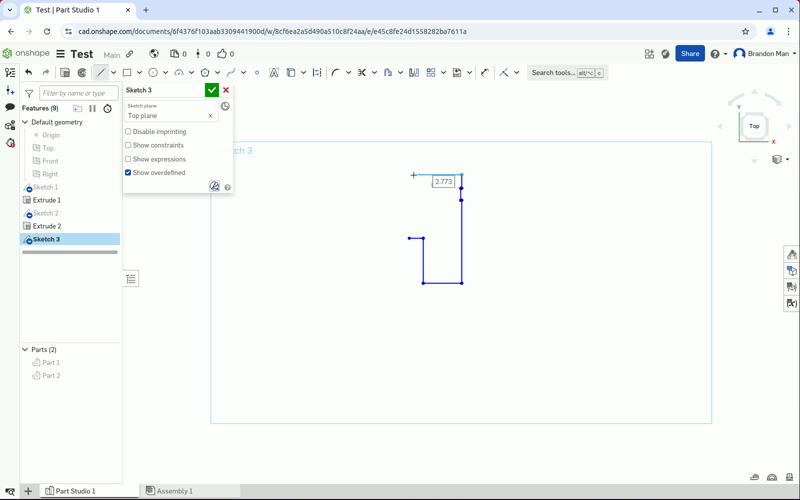
click(413, 174)
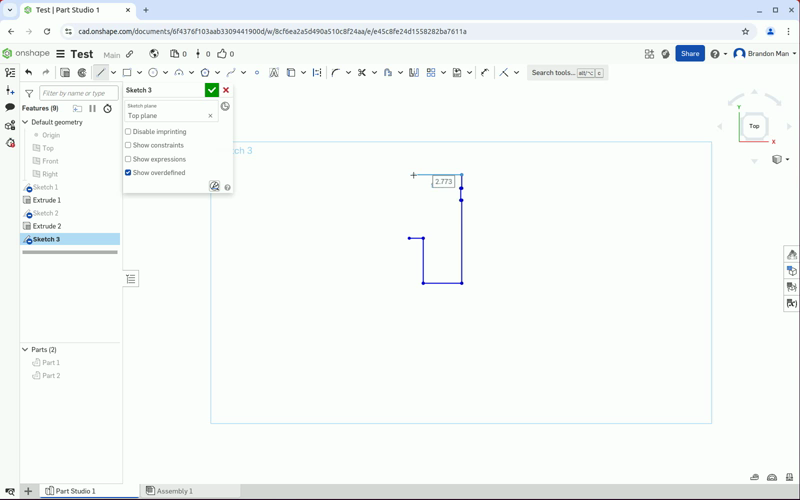
key_up(shift)
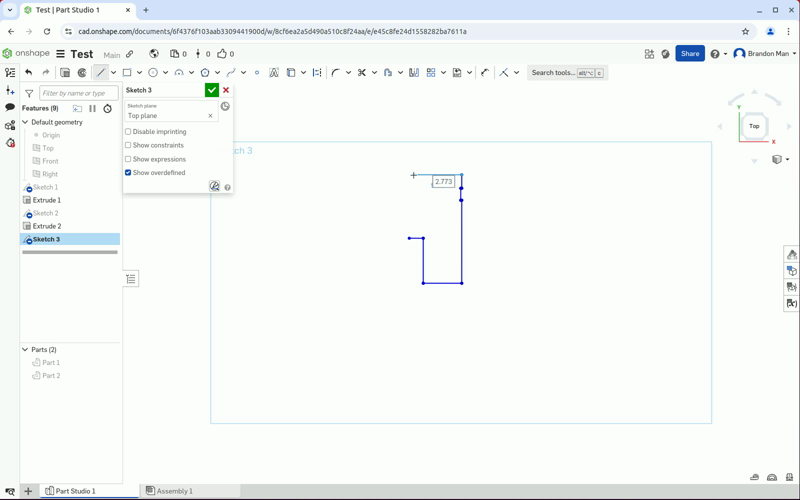
key_down(shift)
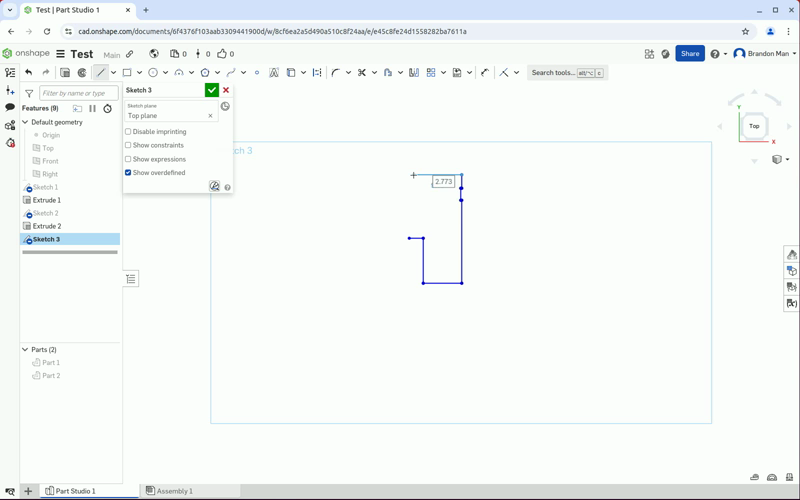
mouse_move(444, 174)
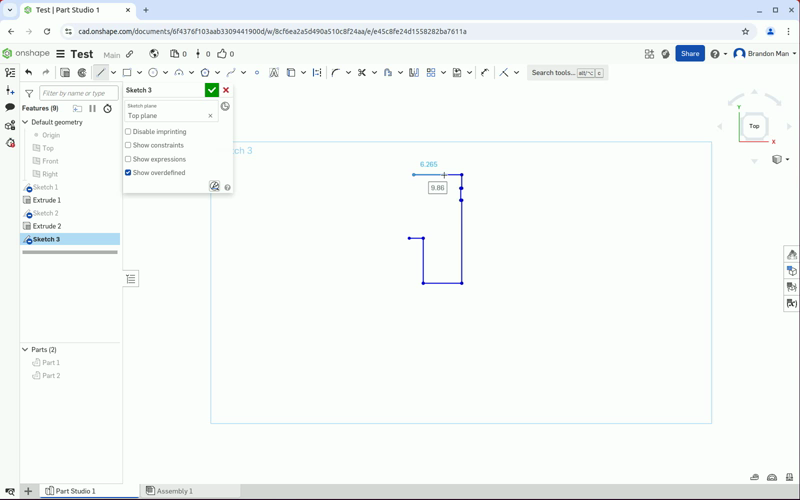
mouse_move(413, 221)
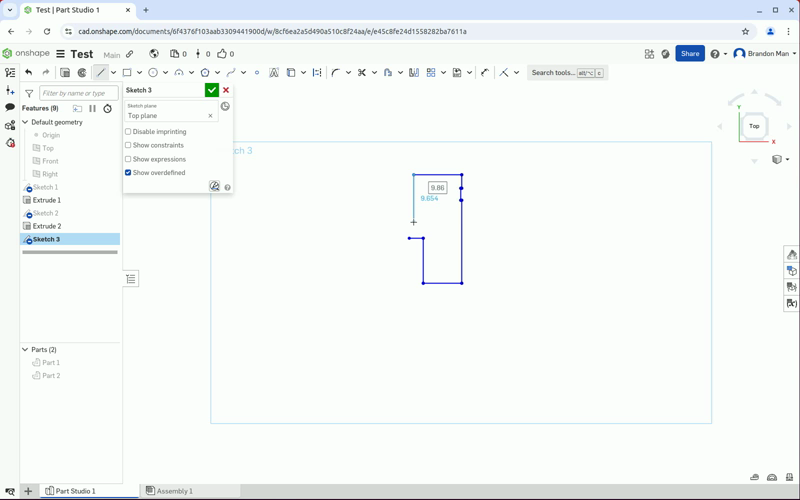
click(413, 221)
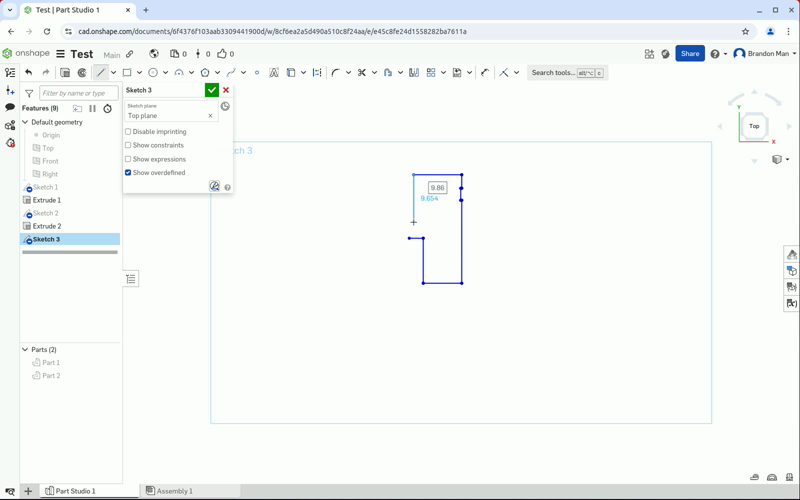
key_up(shift)
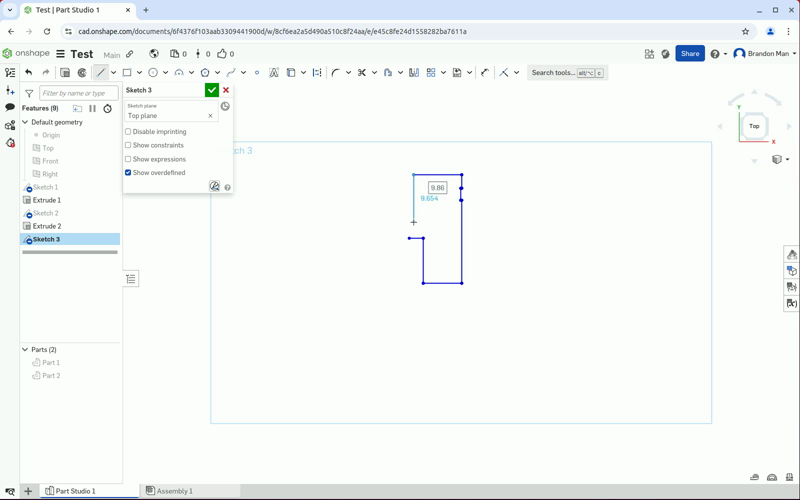
key_down(shift)
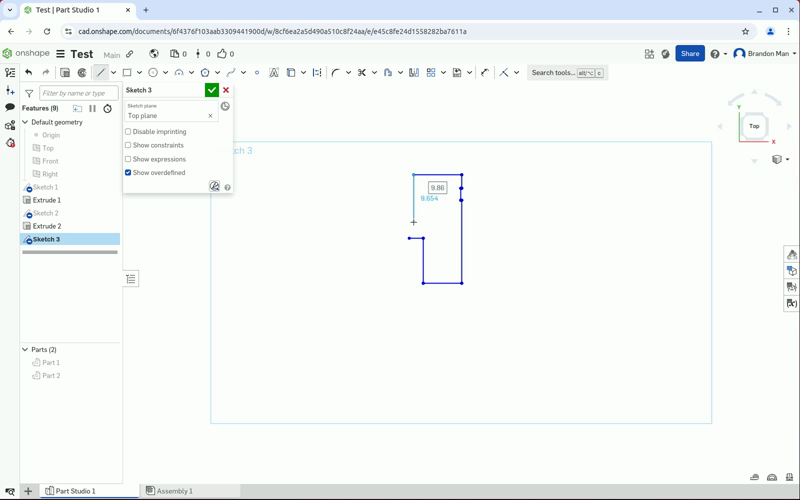
mouse_move(444, 221)
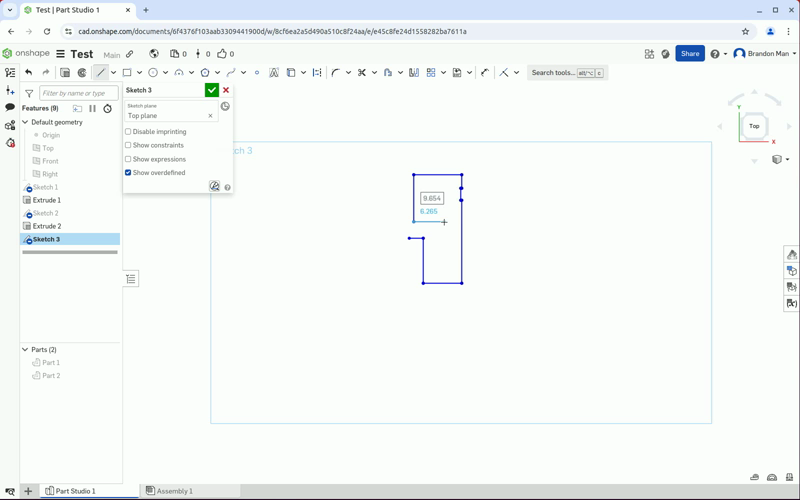
mouse_move(409, 221)
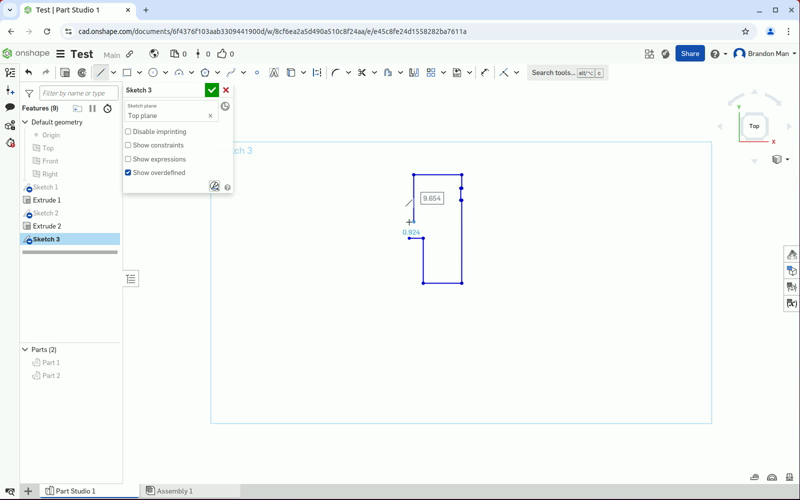
scroll(6)
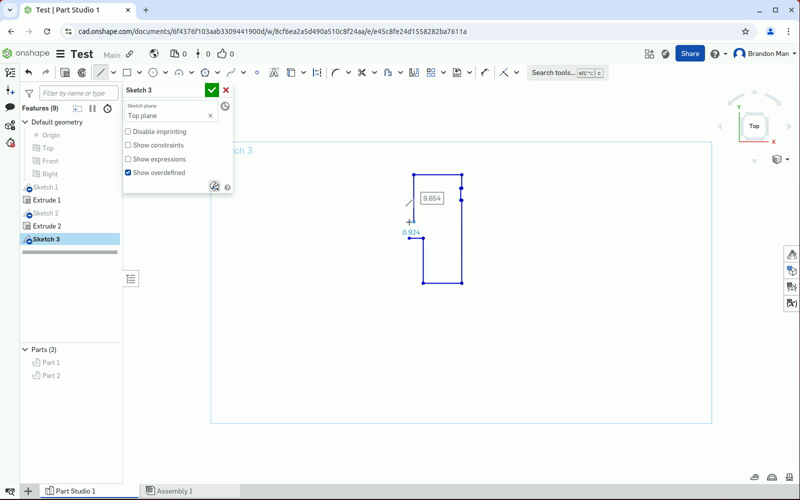
scroll(6)
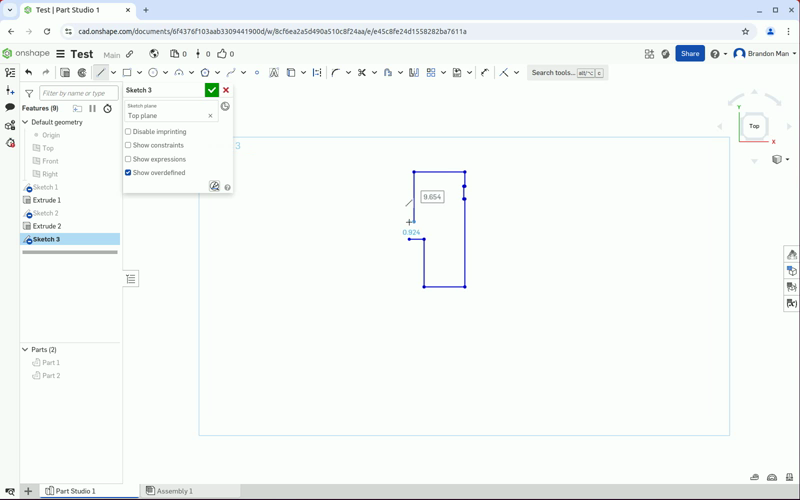
scroll(6)
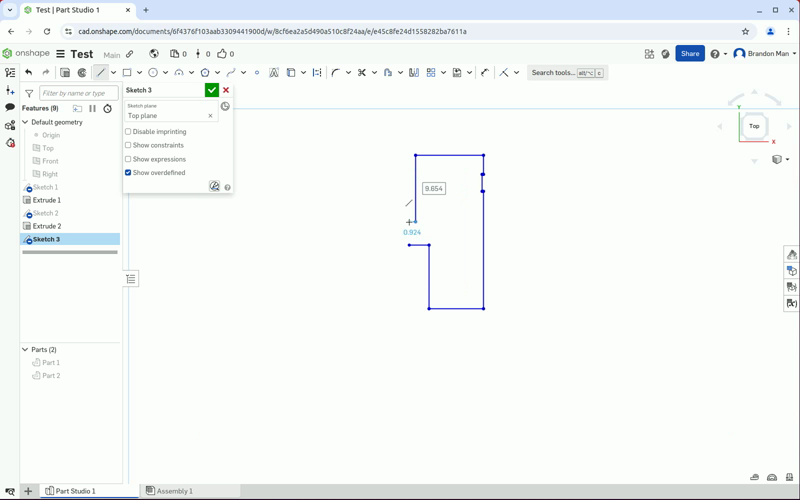
scroll(6)
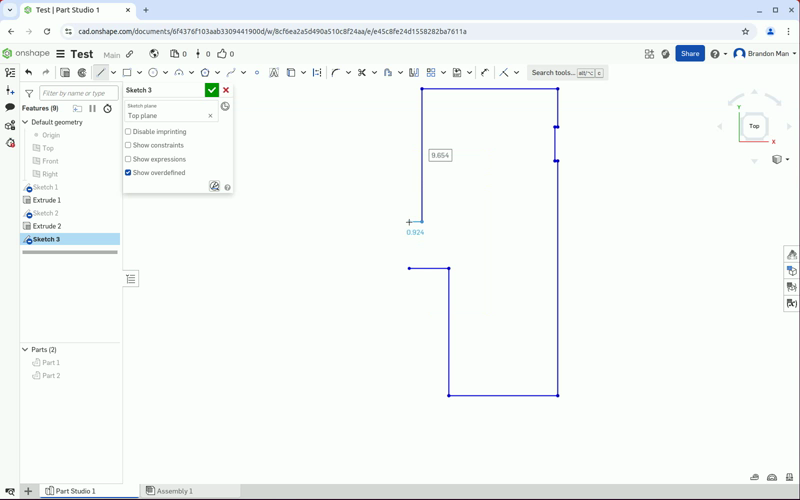
scroll(6)
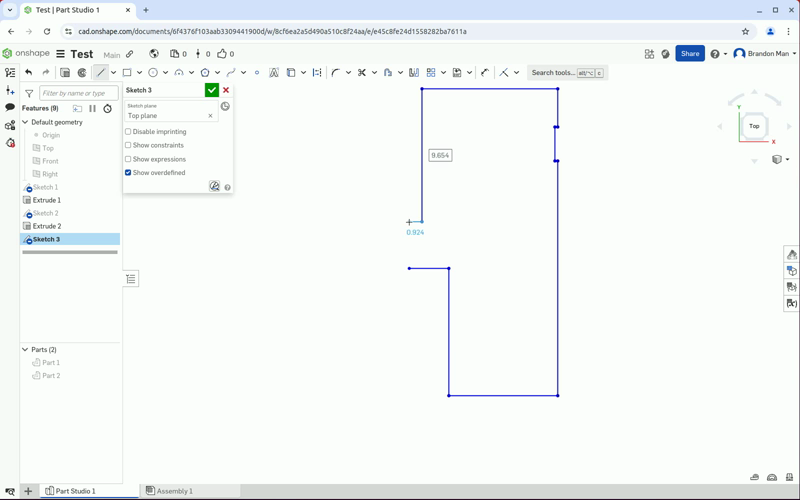
scroll(6)
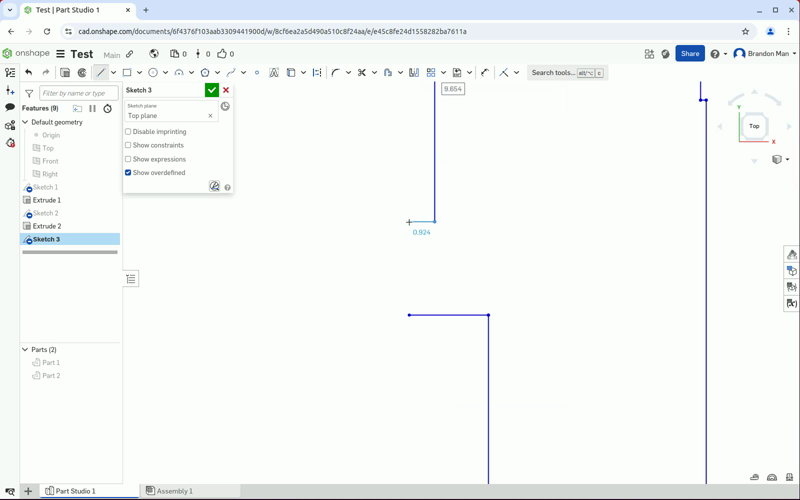
scroll(6)
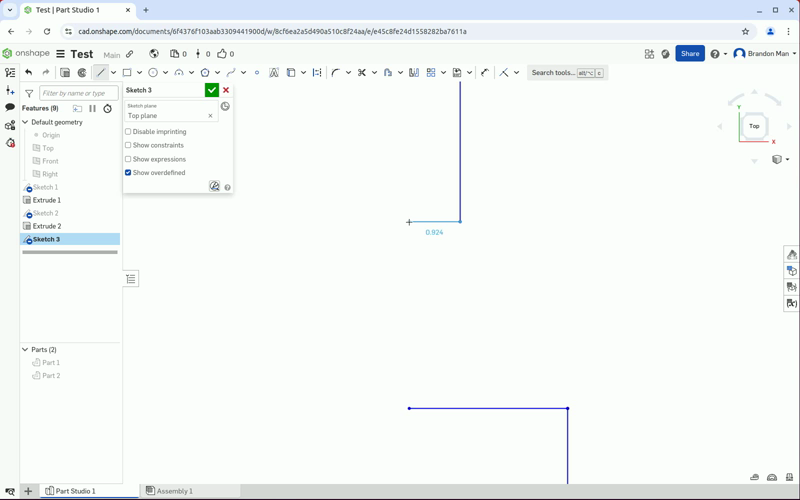
click(409, 221)
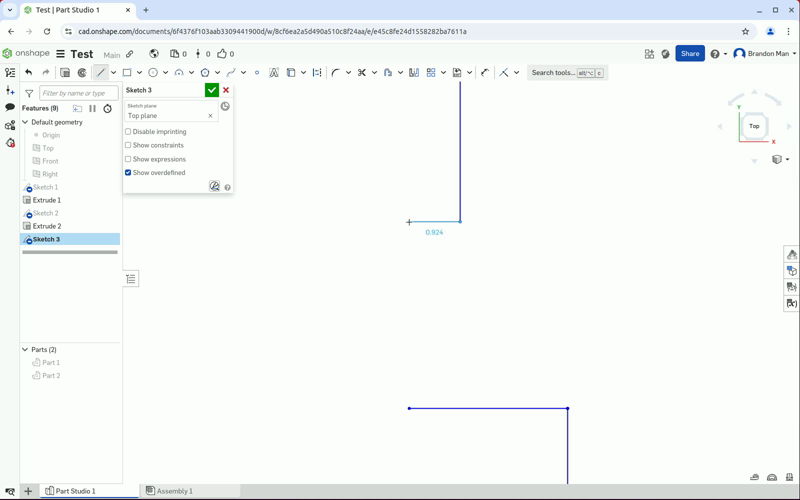
scroll(-6)
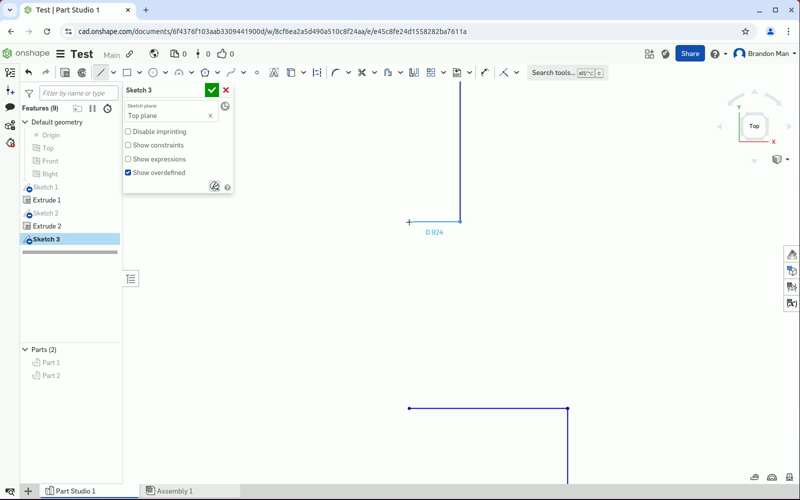
scroll(-6)
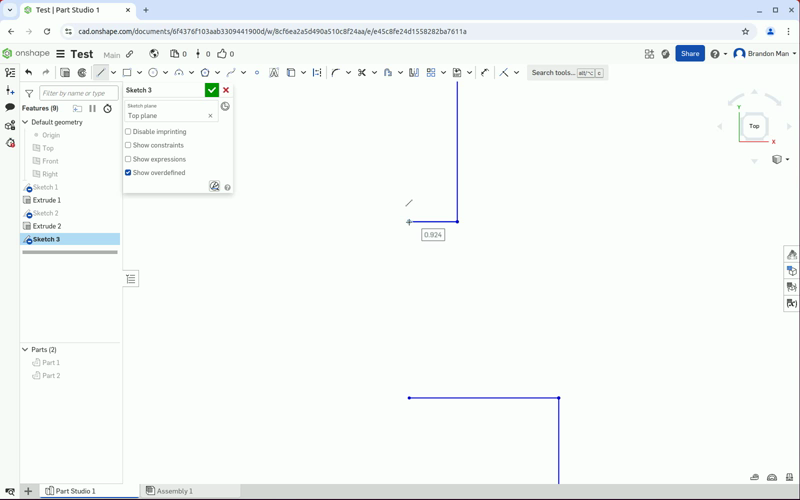
scroll(-6)
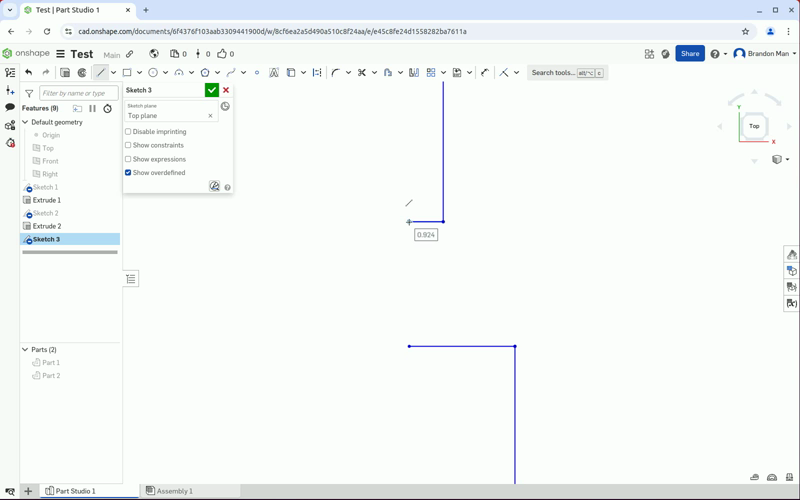
scroll(-6)
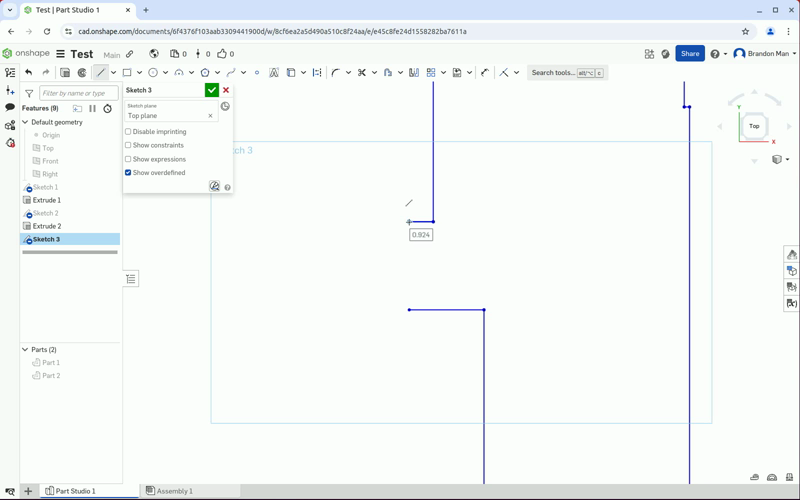
scroll(-6)
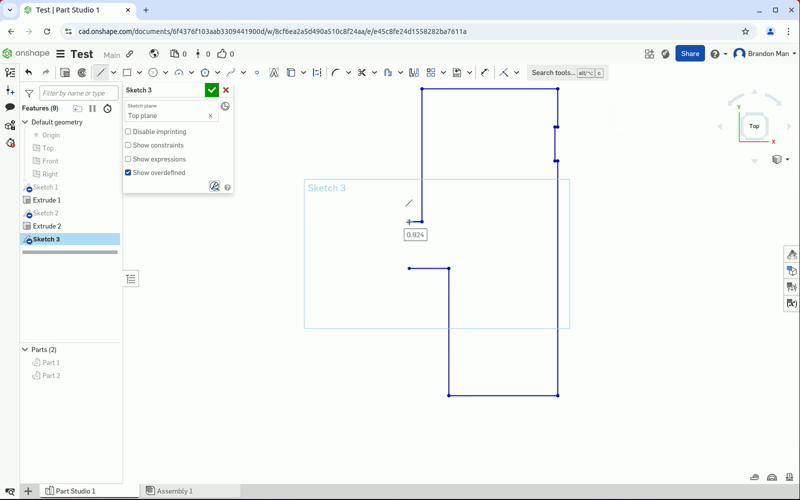
scroll(-6)
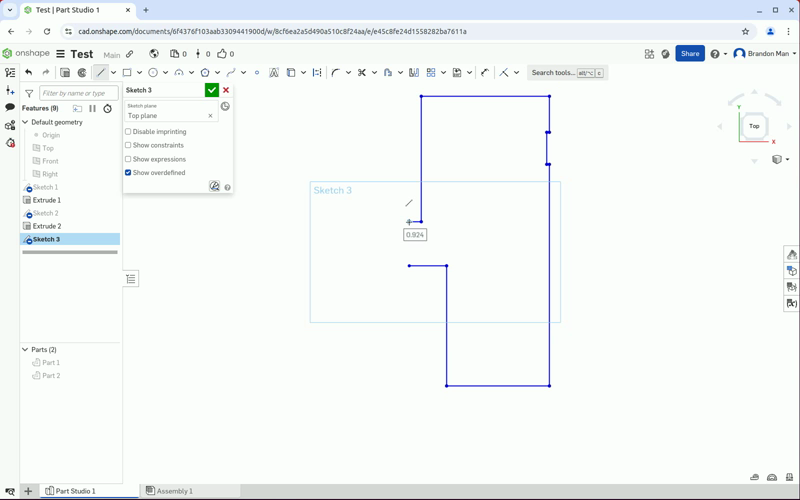
scroll(-6)
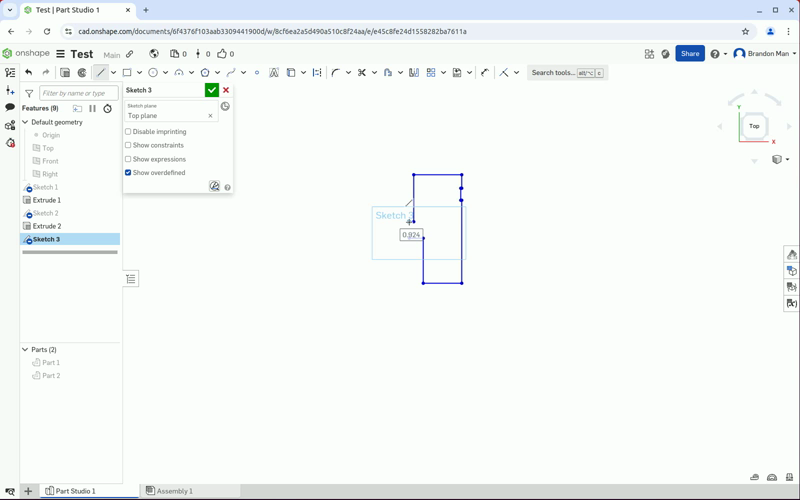
key_up(shift)
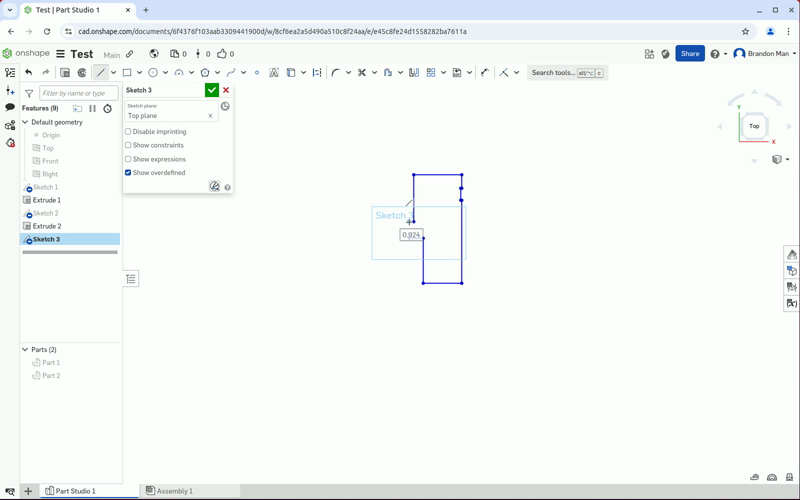
mouse_move(439, 221)
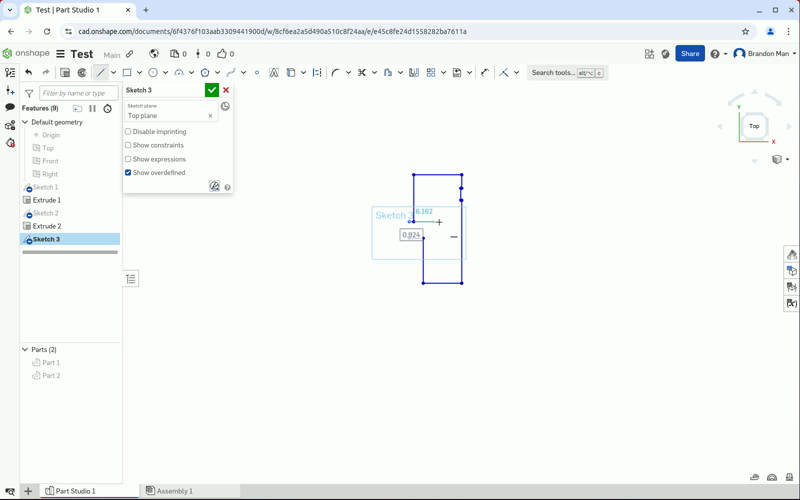
key_down(shift)
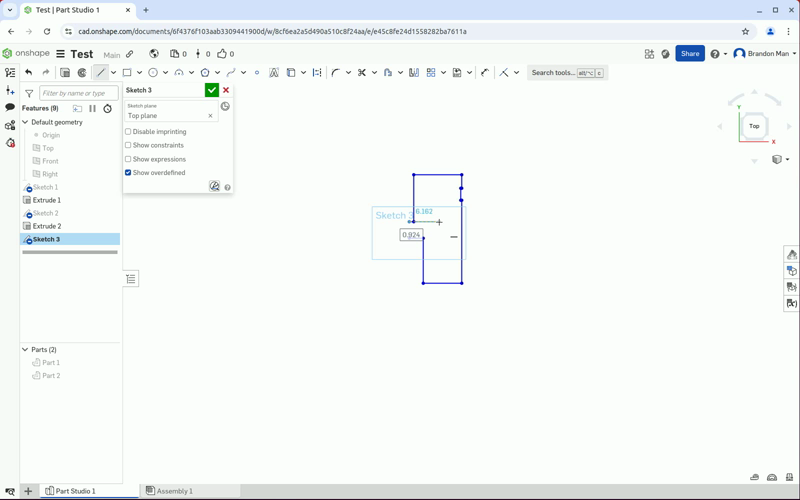
mouse_move(409, 238)
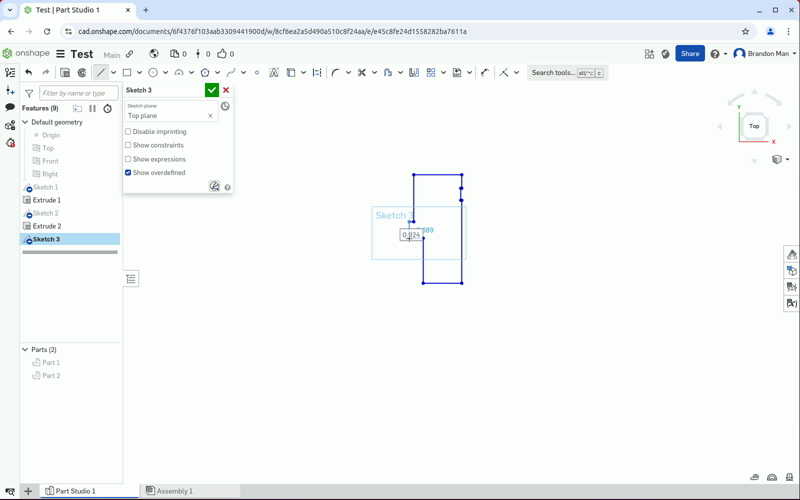
key_up(shift)
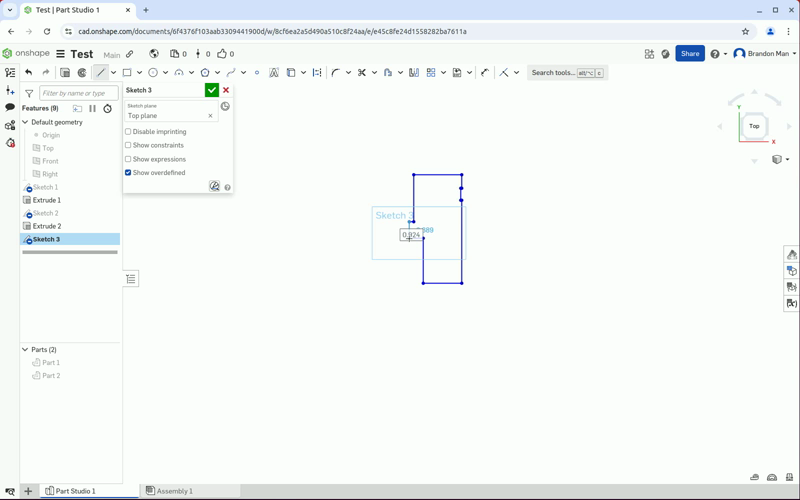
click(409, 238)
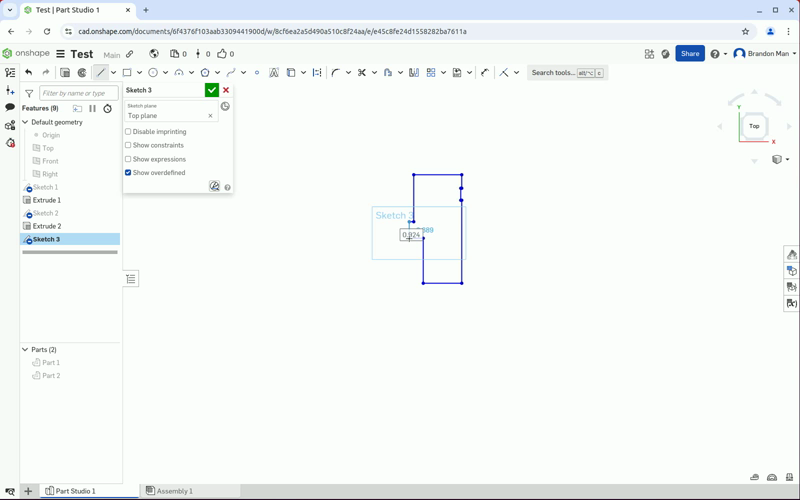
key(esc)
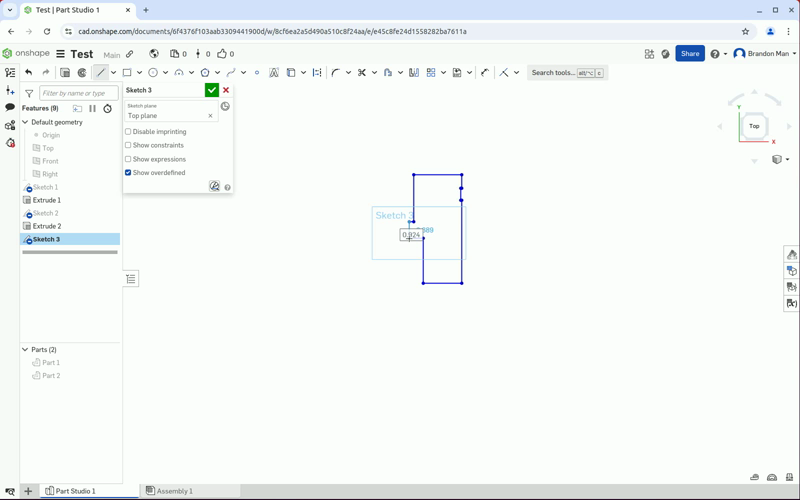
mouse_move(439, 192)
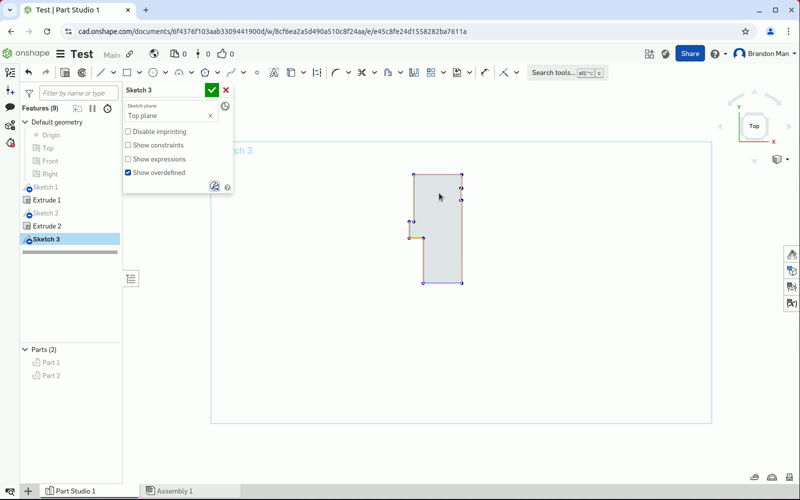
click(439, 192)
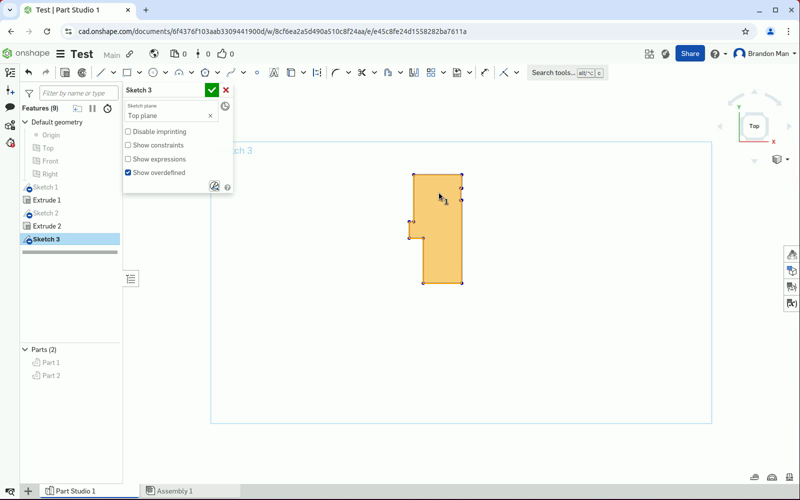
mouse_move(73, 352)
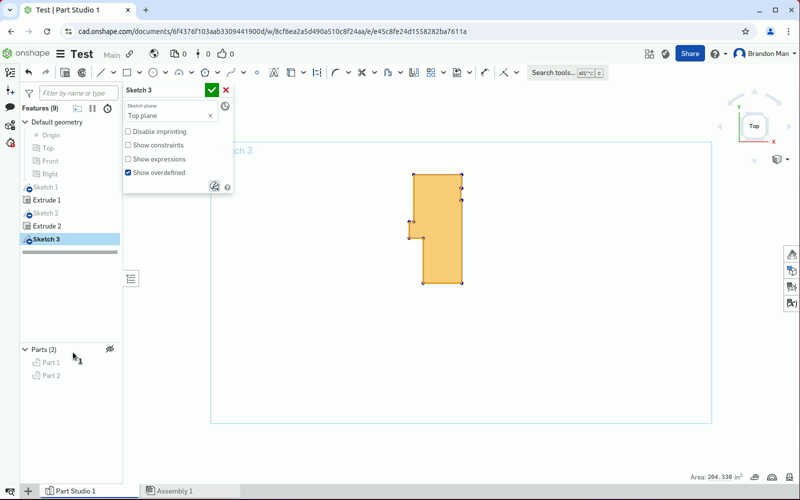
key(shift+y)
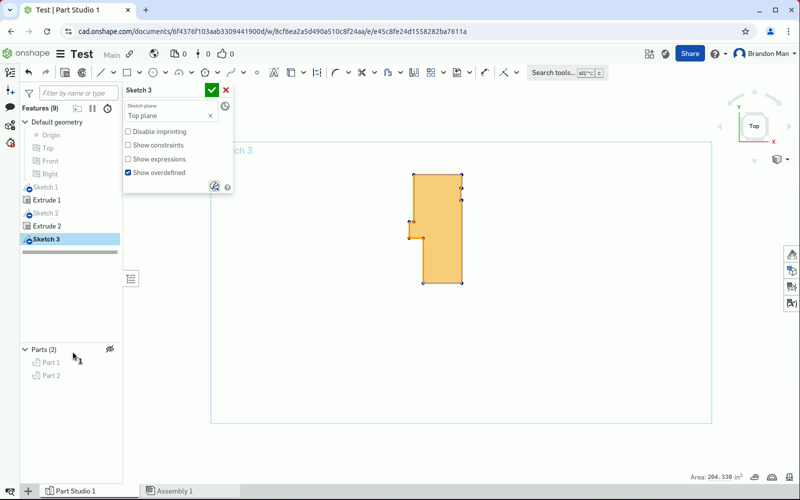
key(shift+e)
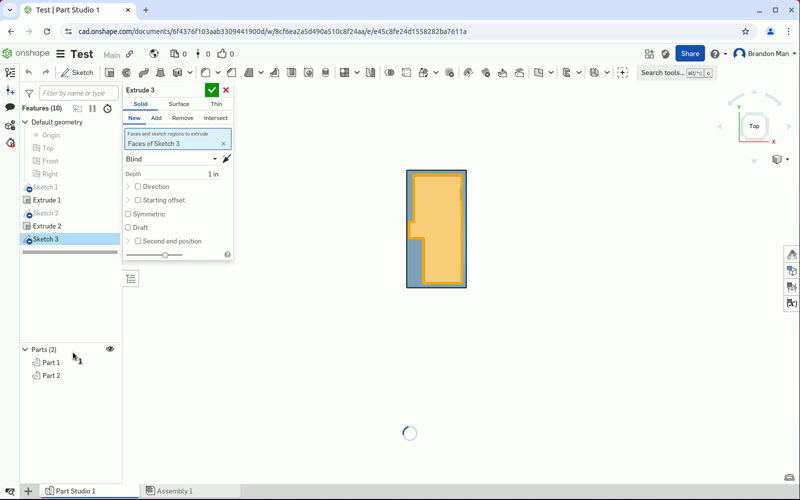
mouse_move(143, 106)
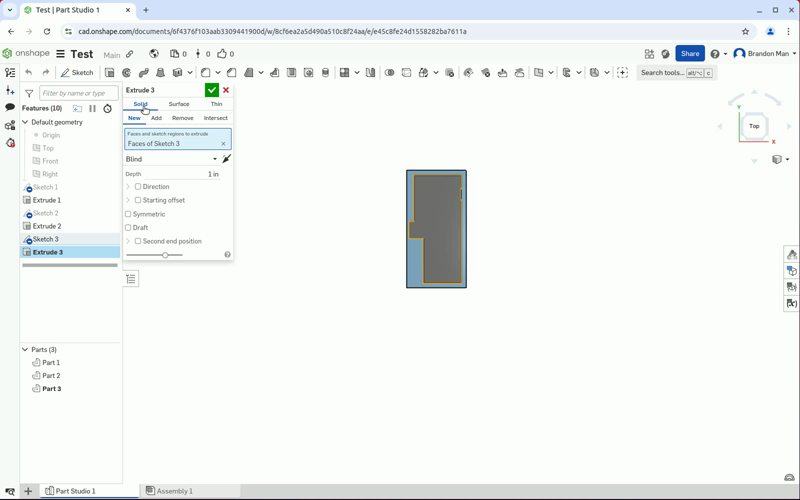
click(143, 106)
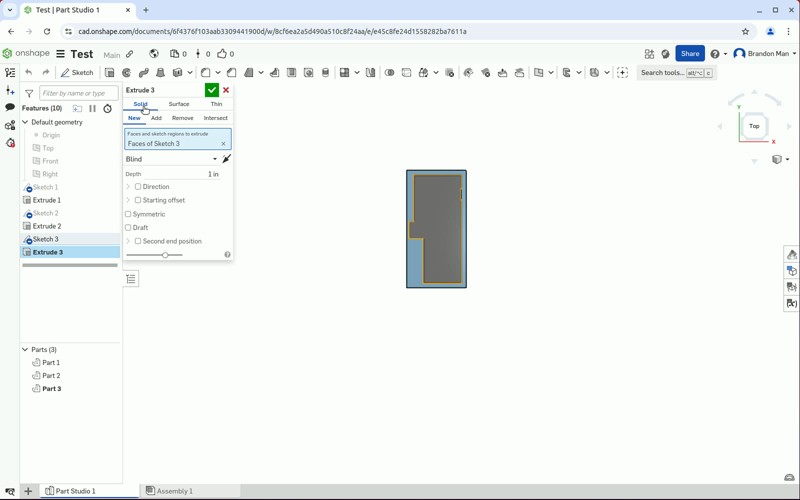
mouse_move(137, 120)
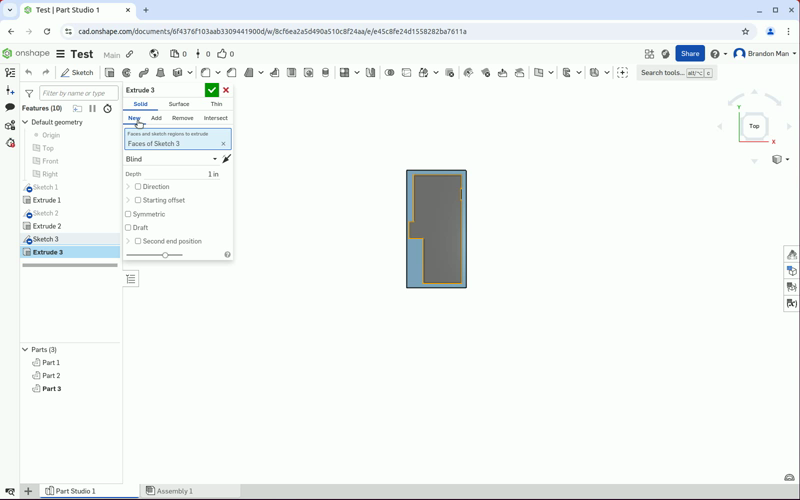
click(137, 120)
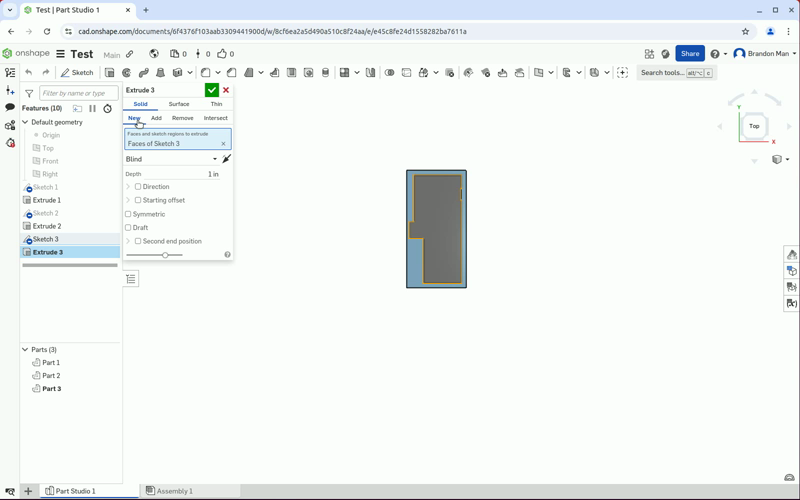
key(tab, 4)
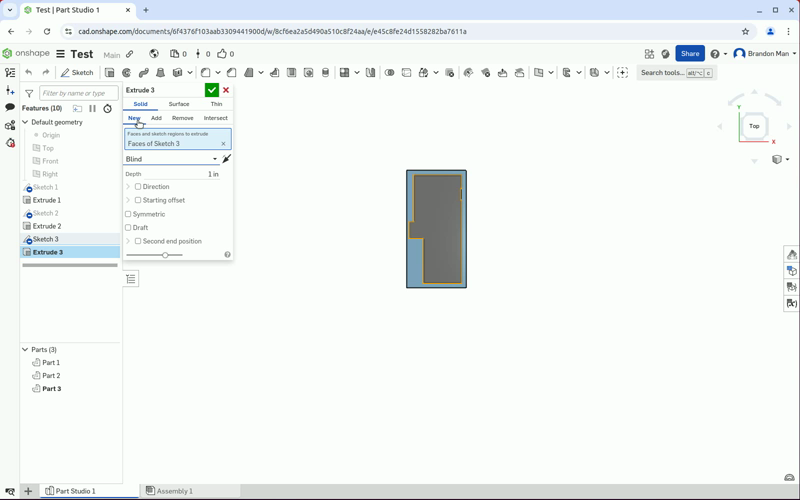
text(-0.241)
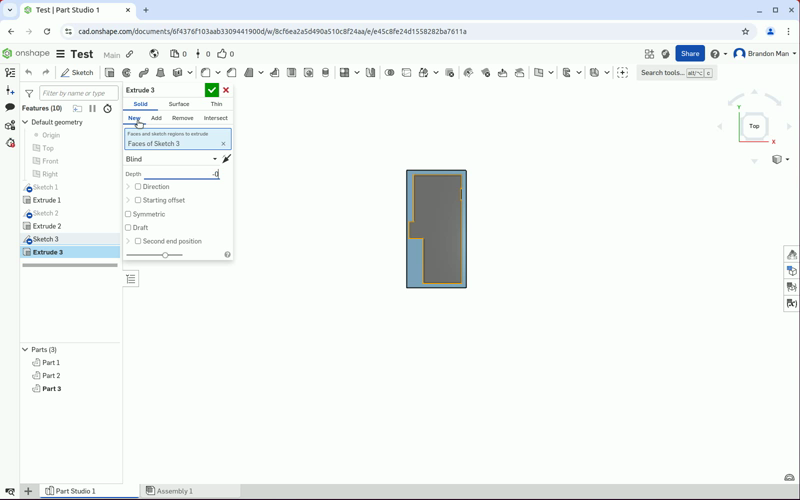
key(enter)
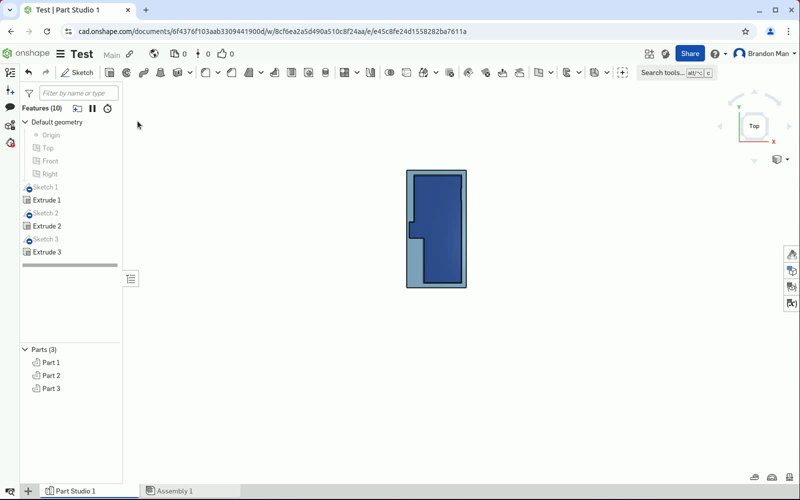
key(shift+h)
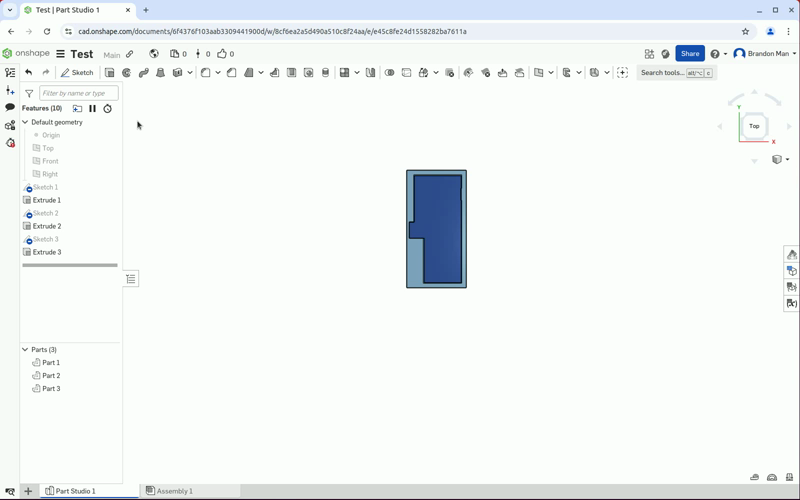
key(shift+h)
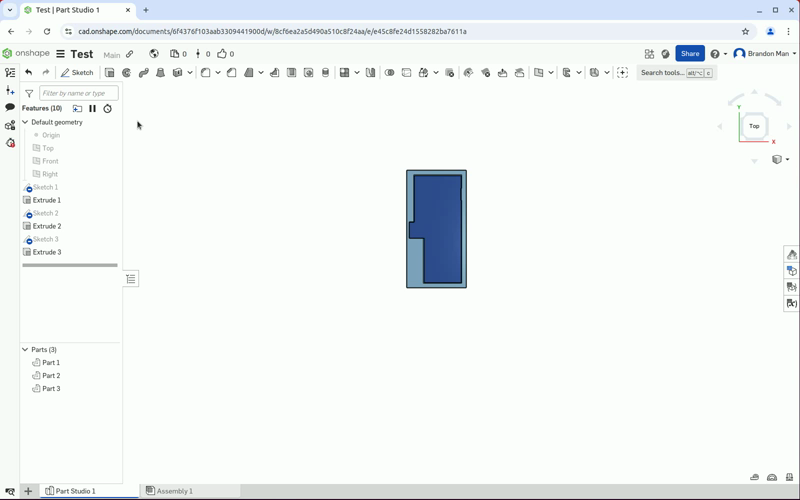
key(shift+7)
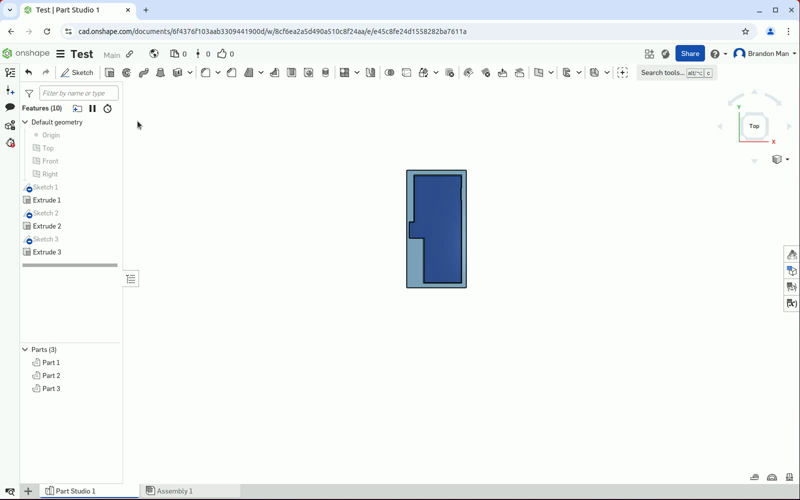
key(up, 3)
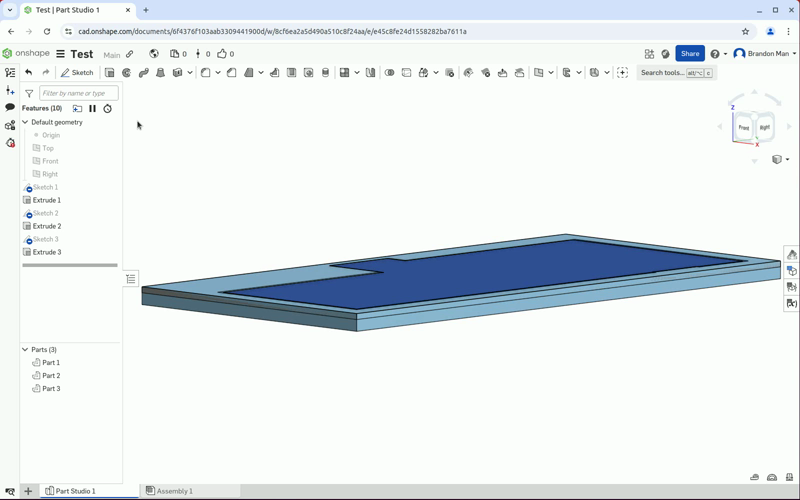
key(left, 3)
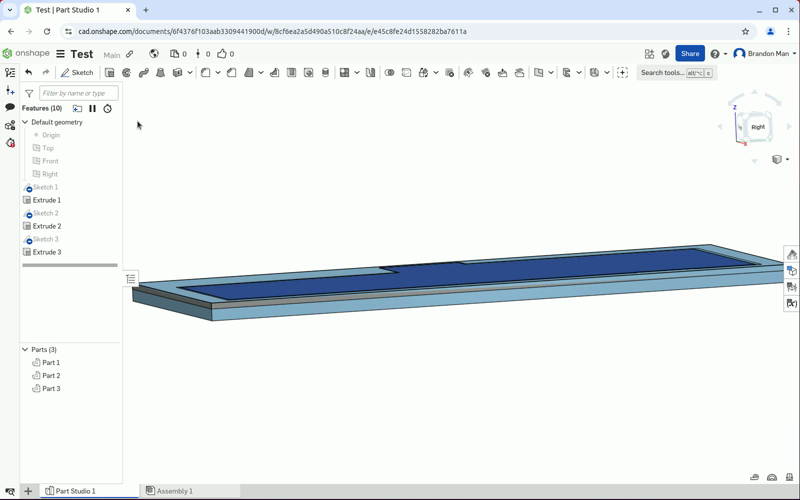
key(right, 3)
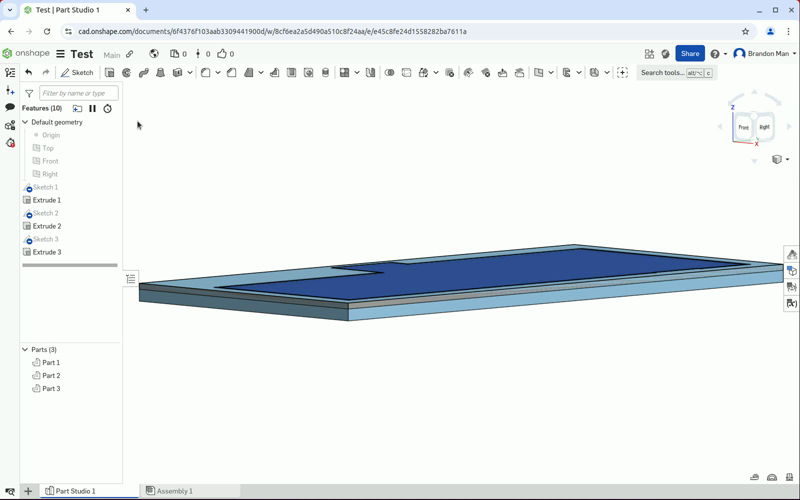
key(down, 3)
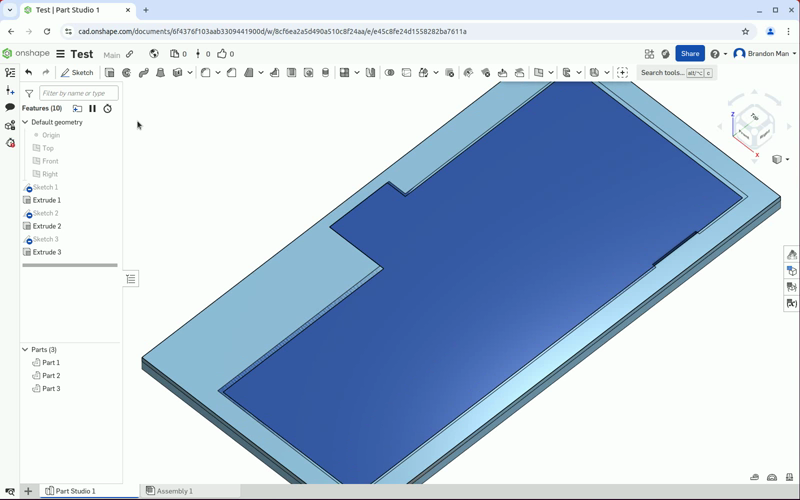
mouse_move(73, 189)
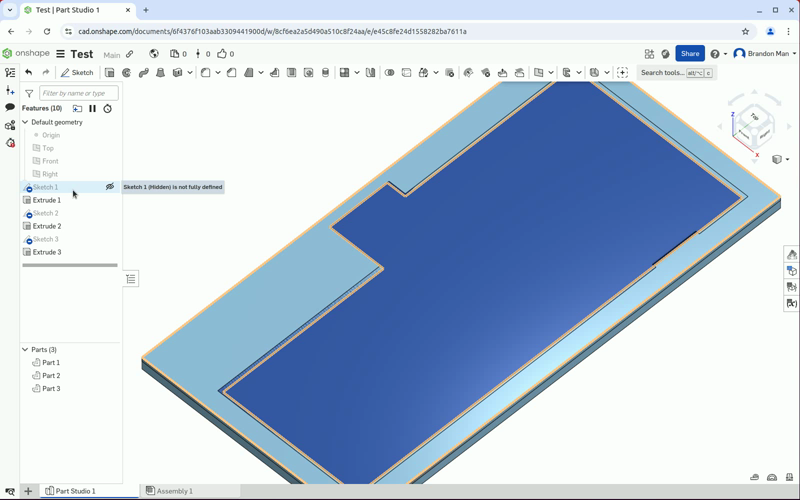
click(73, 189)